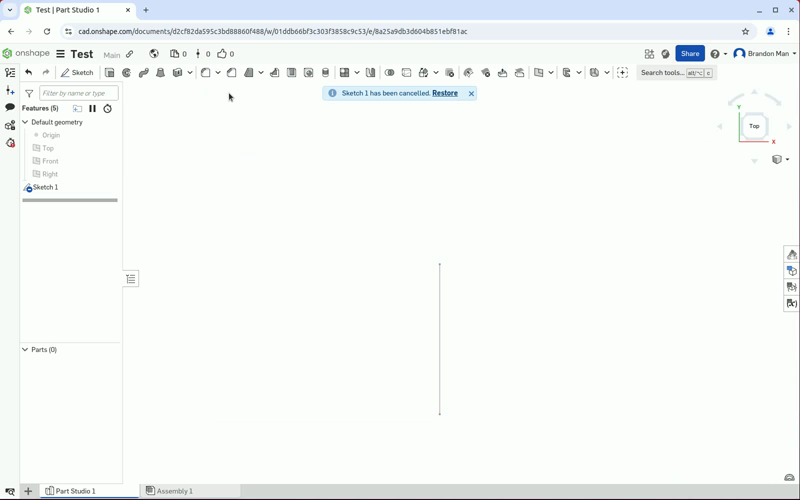
key(shift+h)
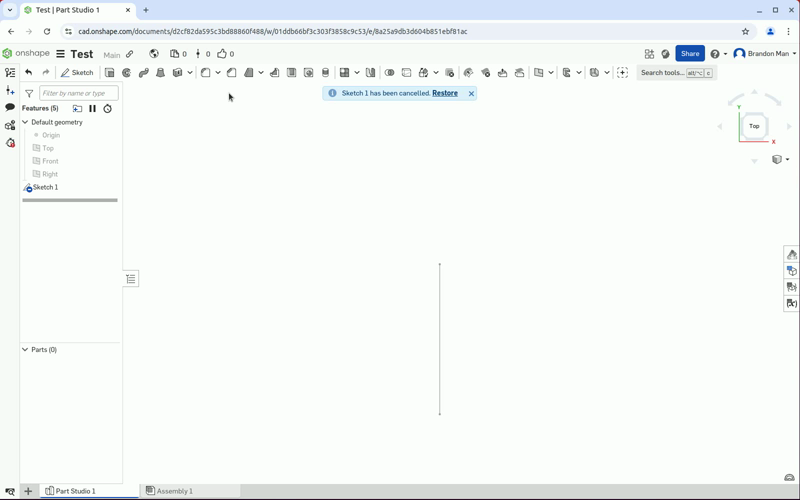
key(shift+s)
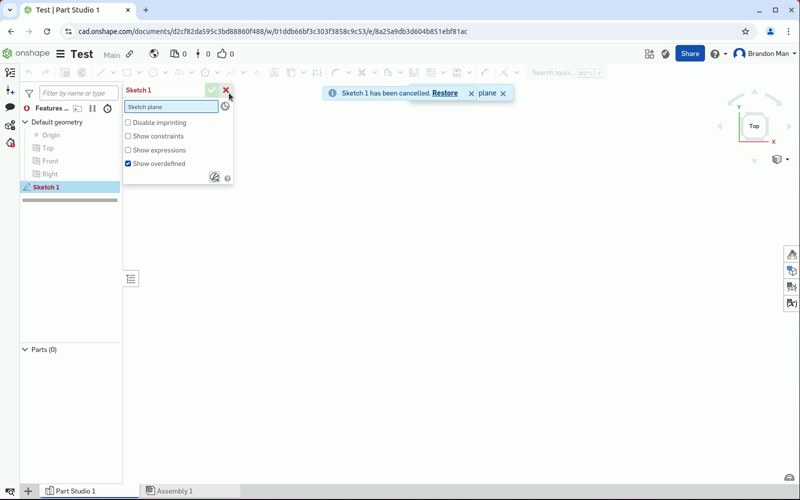
mouse_move(73, 150)
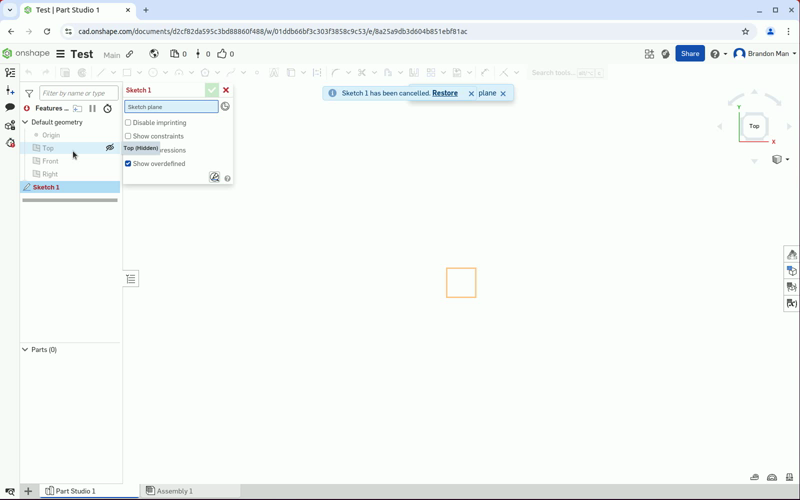
click(73, 150)
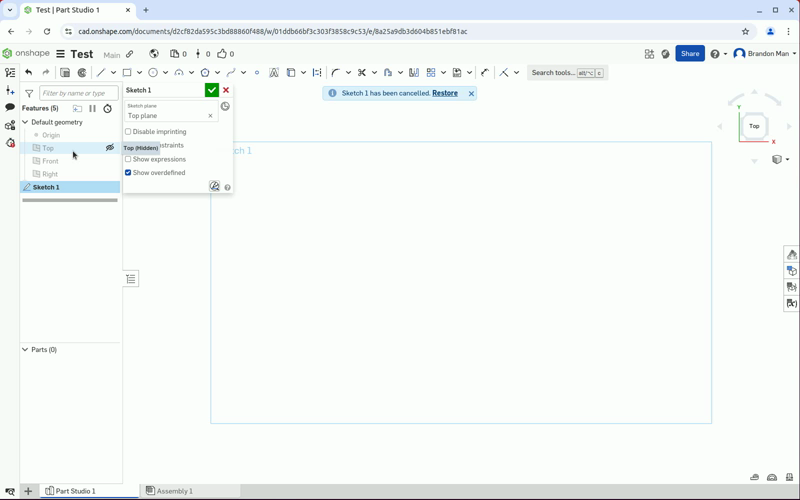
mouse_move(73, 352)
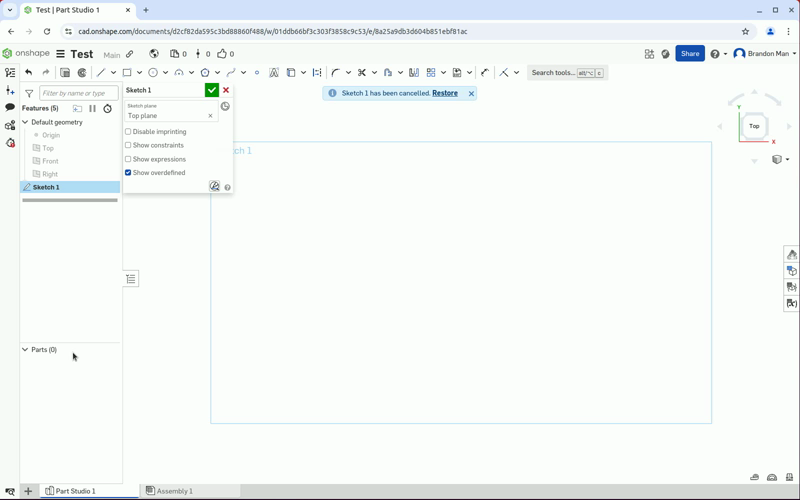
key(y)
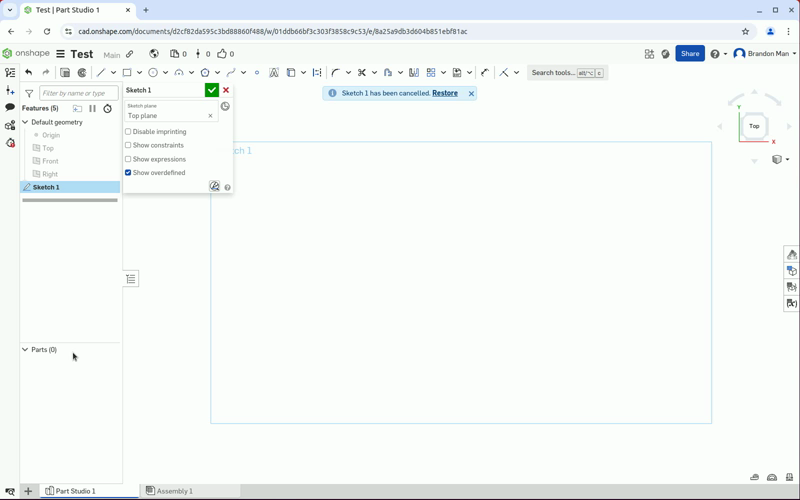
key(c)
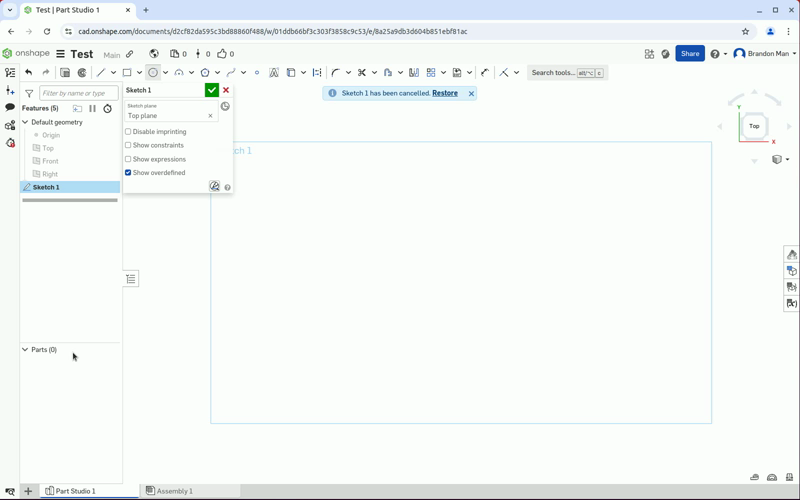
key_down(shift)
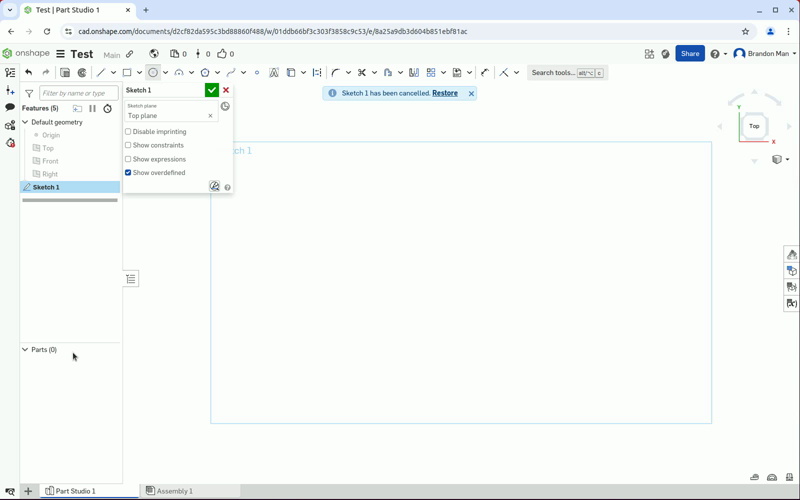
mouse_move(461, 282)
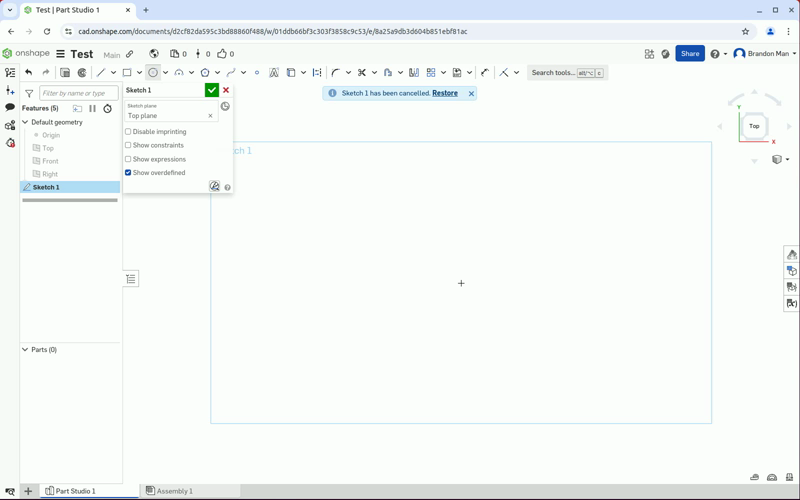
click(461, 282)
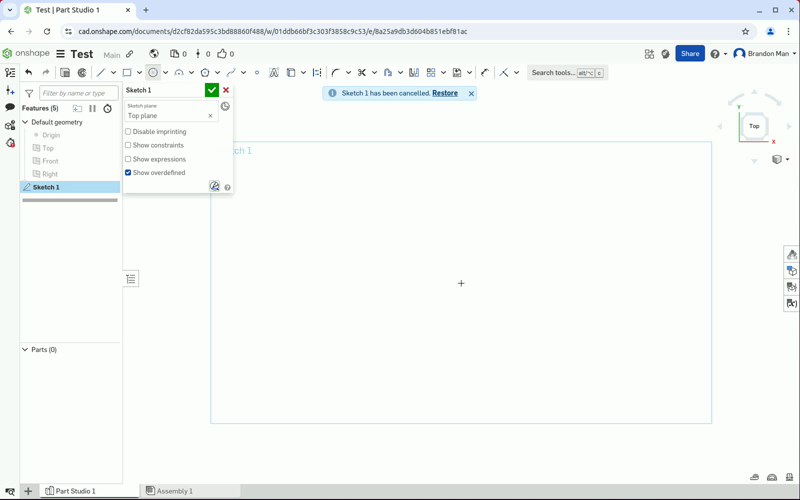
key_up(shift)
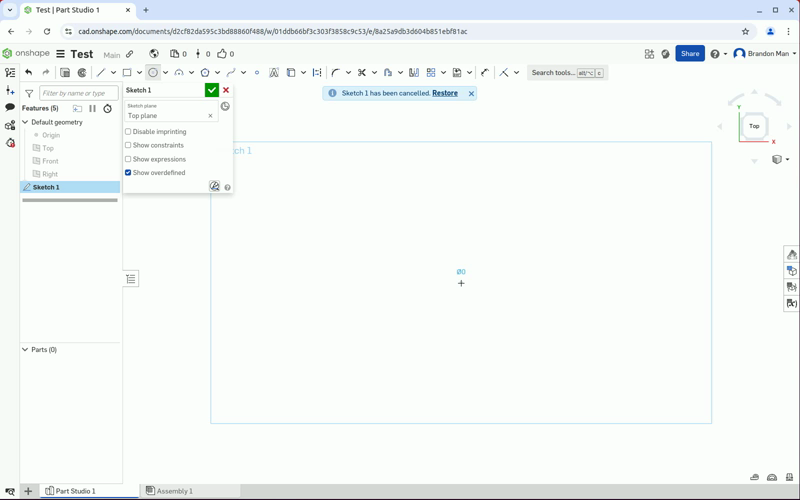
mouse_move(497, 282)
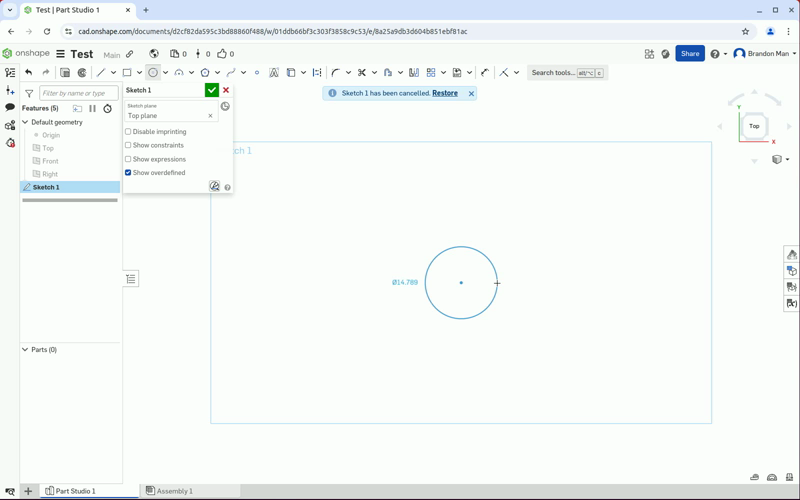
click(497, 282)
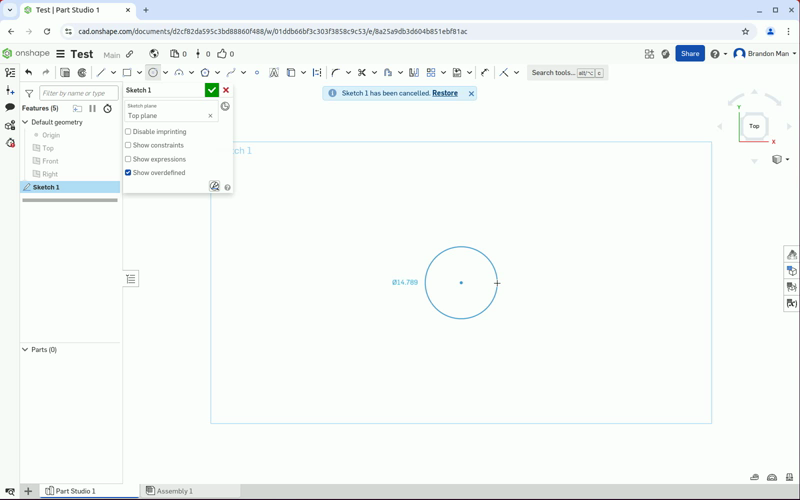
key(esc)
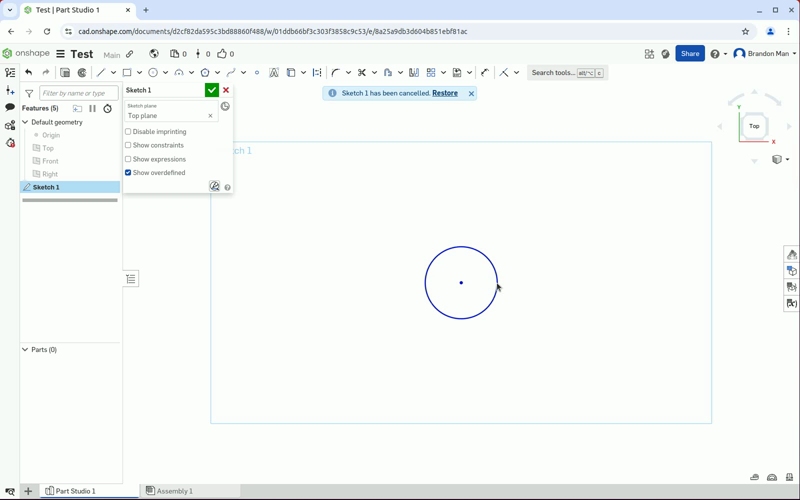
key(c)
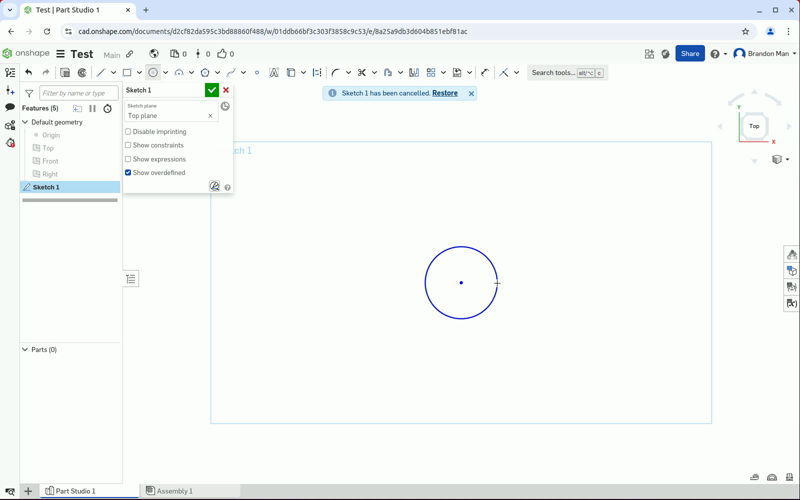
key_down(shift)
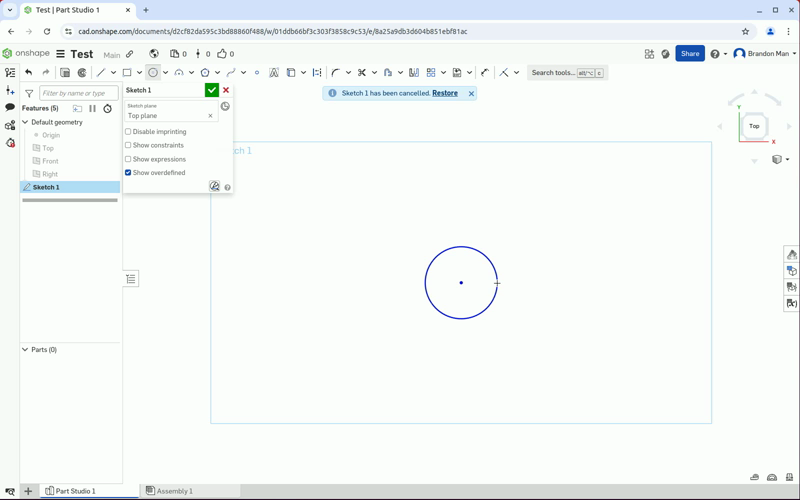
mouse_move(461, 282)
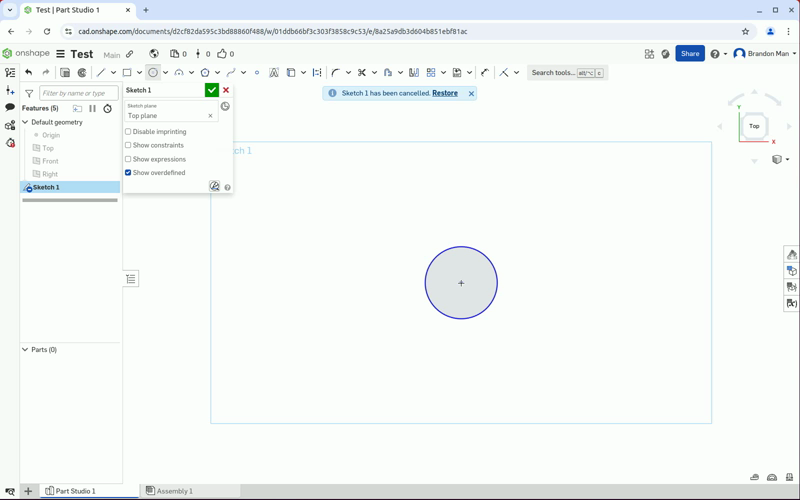
click(461, 282)
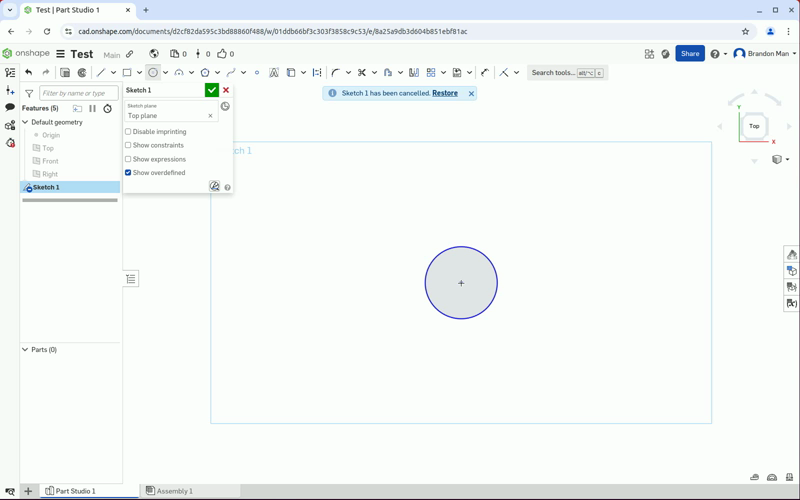
key_up(shift)
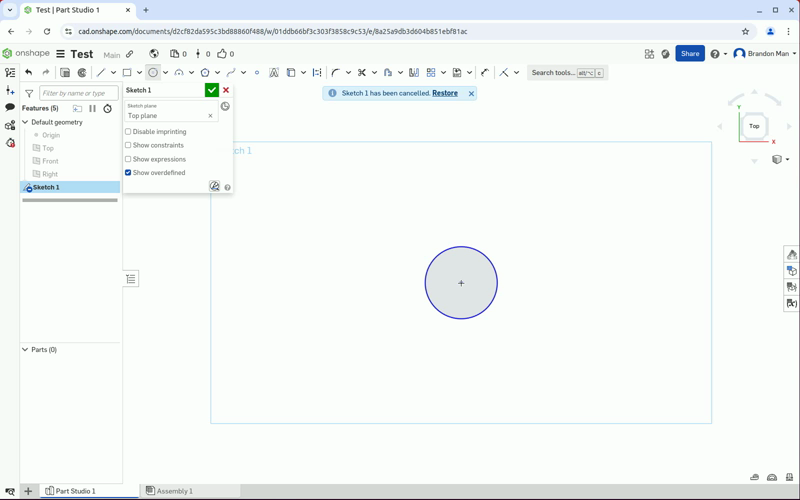
mouse_move(495, 282)
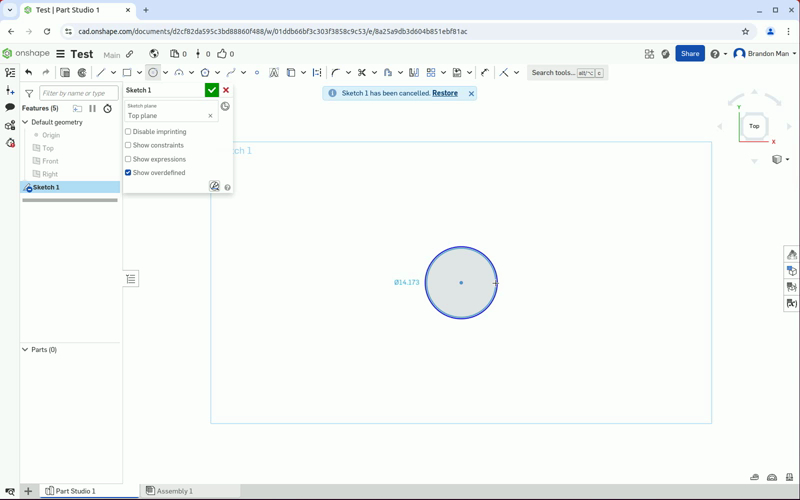
scroll(6)
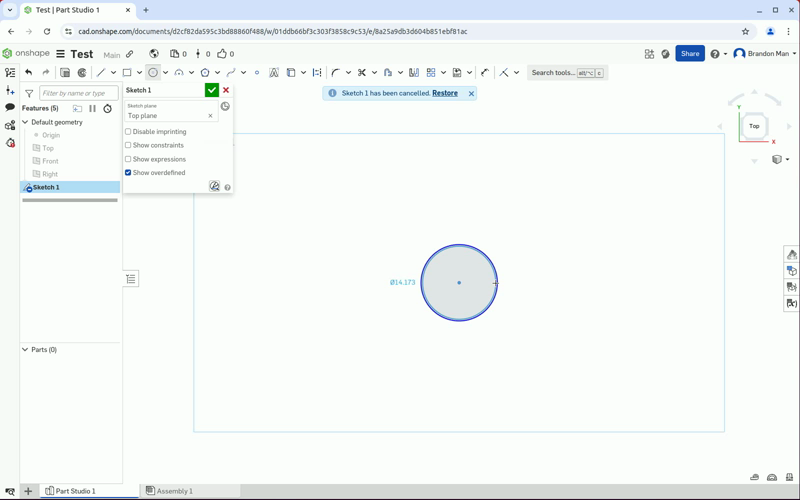
scroll(6)
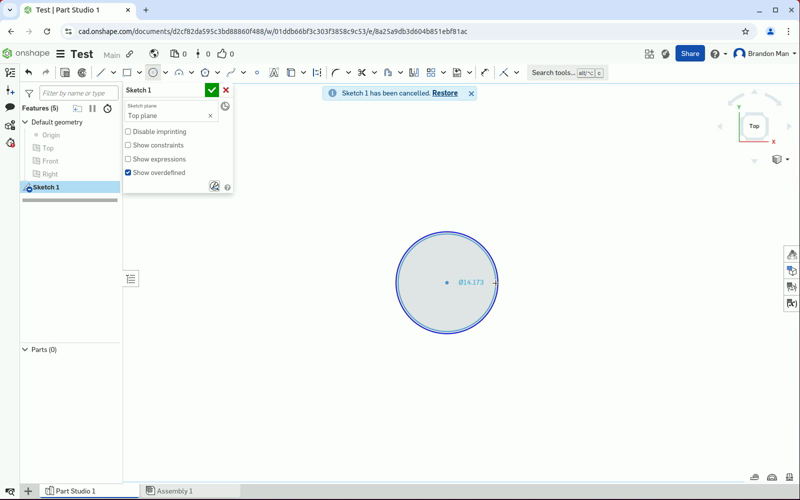
scroll(6)
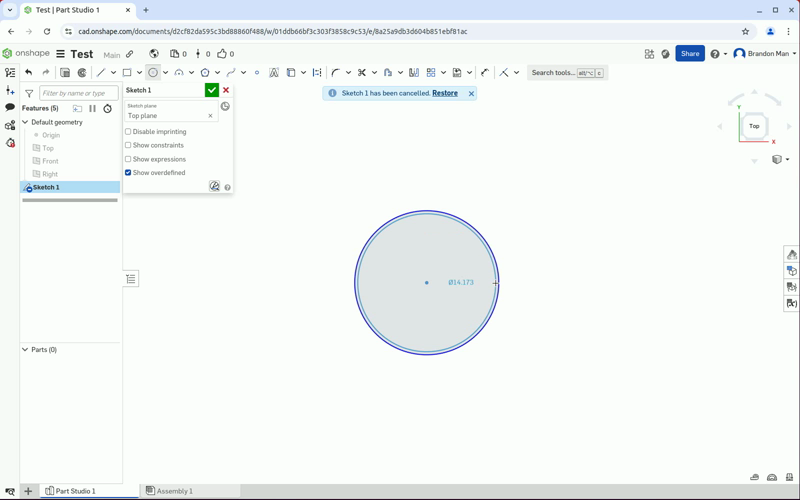
scroll(6)
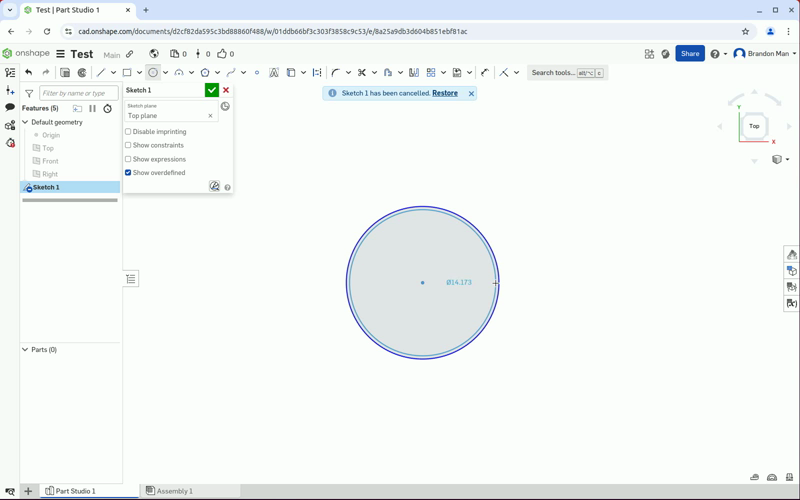
scroll(6)
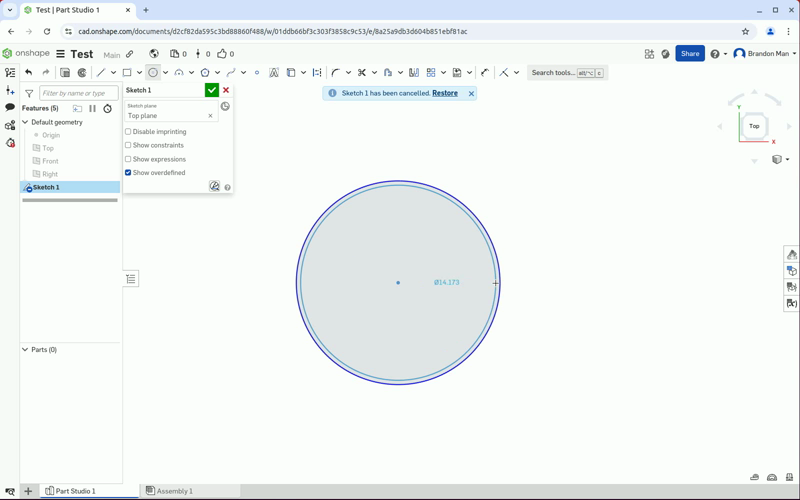
scroll(6)
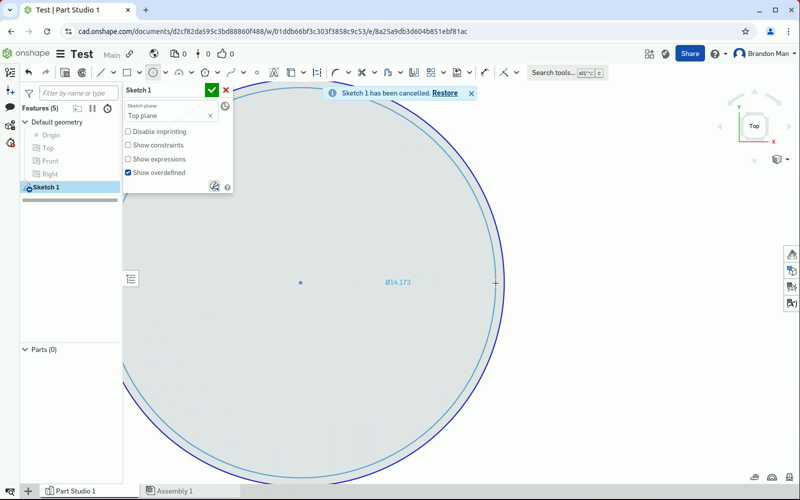
scroll(6)
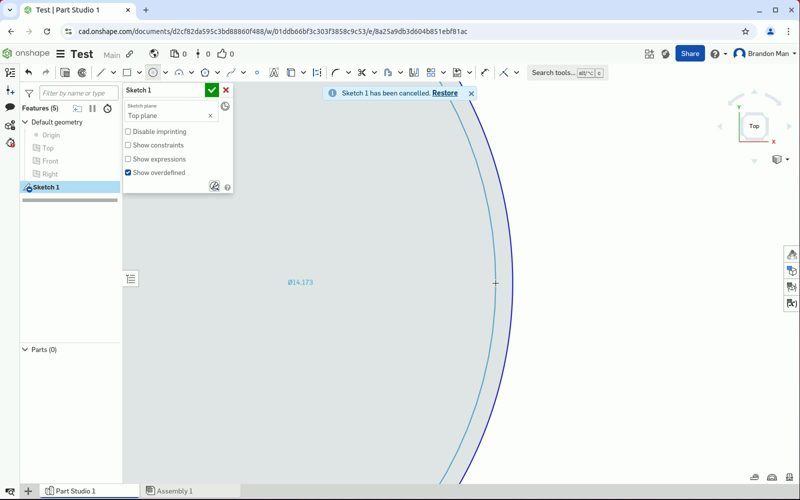
click(495, 282)
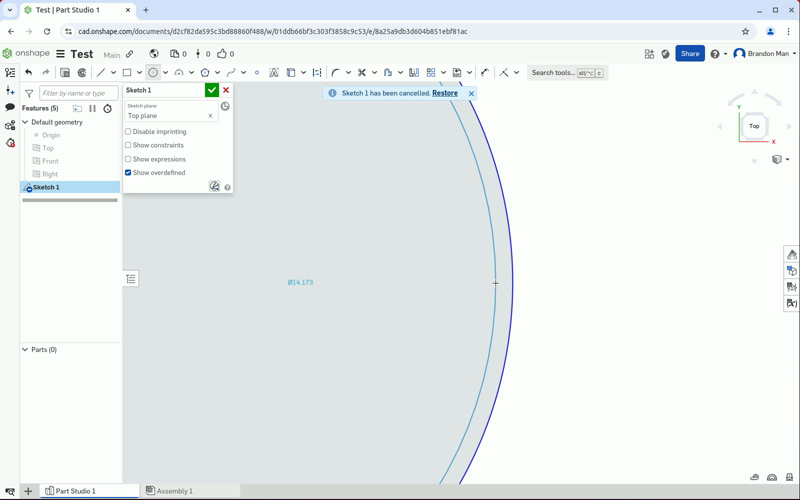
scroll(-6)
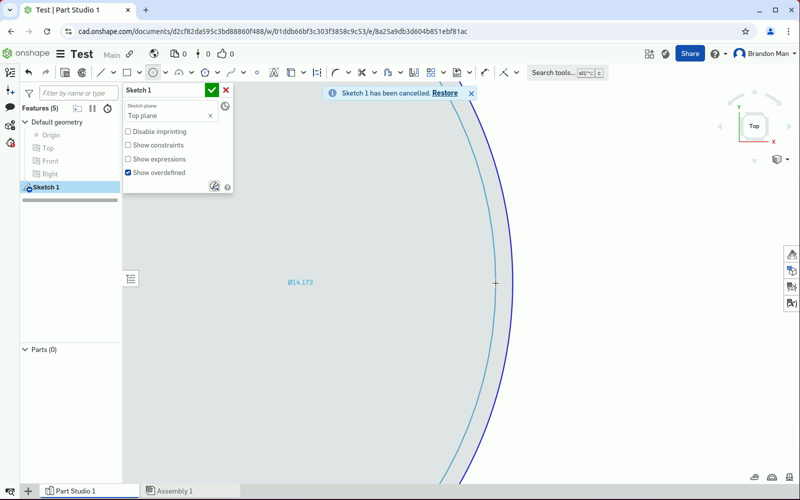
scroll(-6)
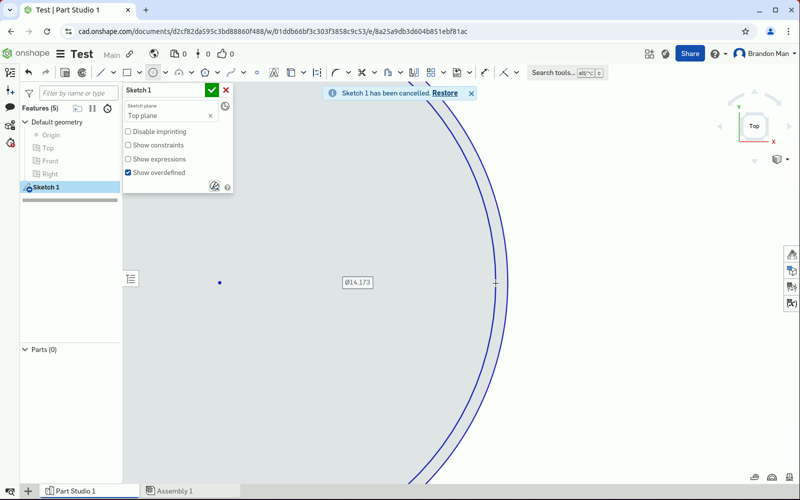
scroll(-6)
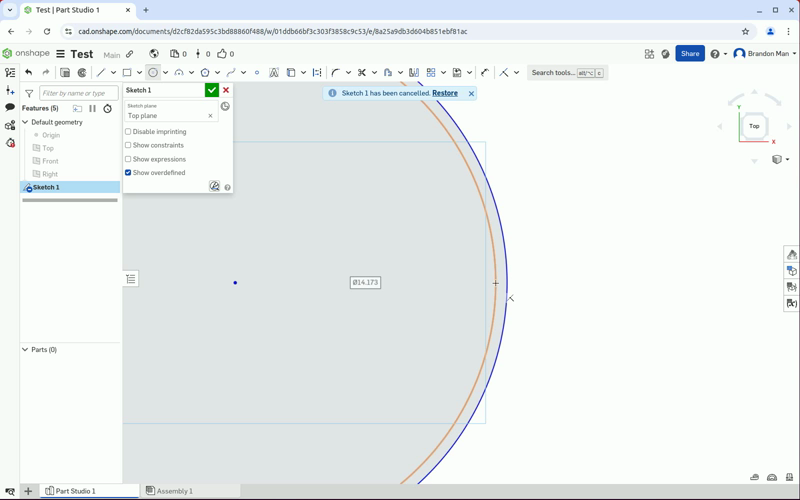
scroll(-6)
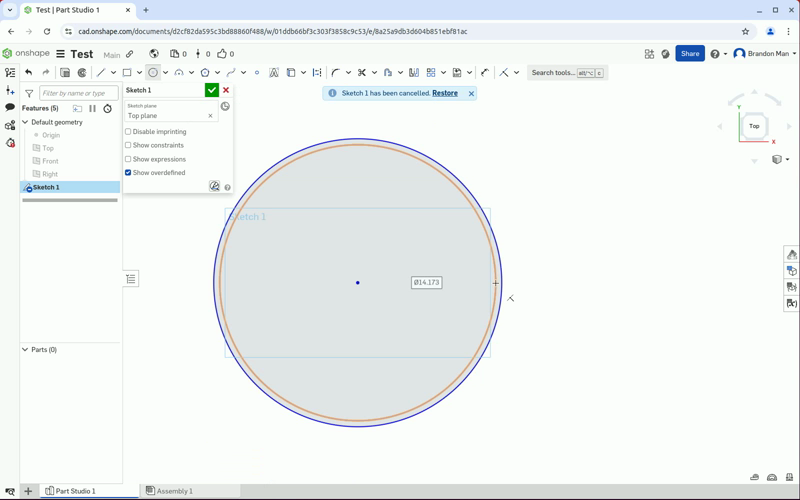
scroll(-6)
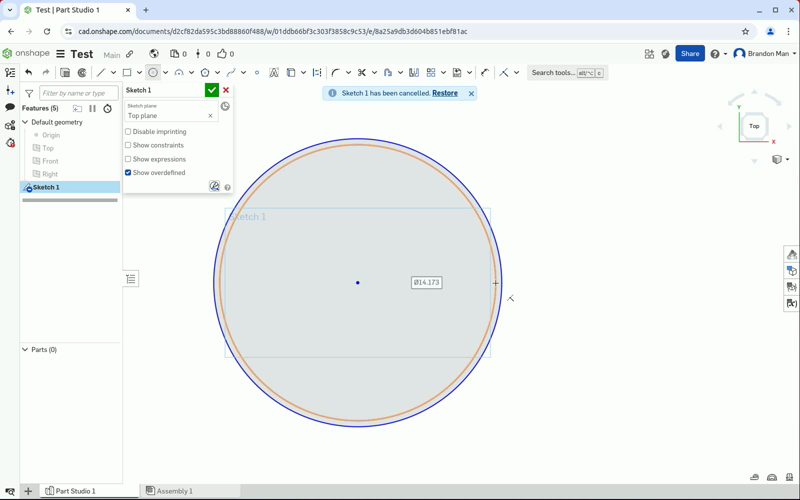
scroll(-6)
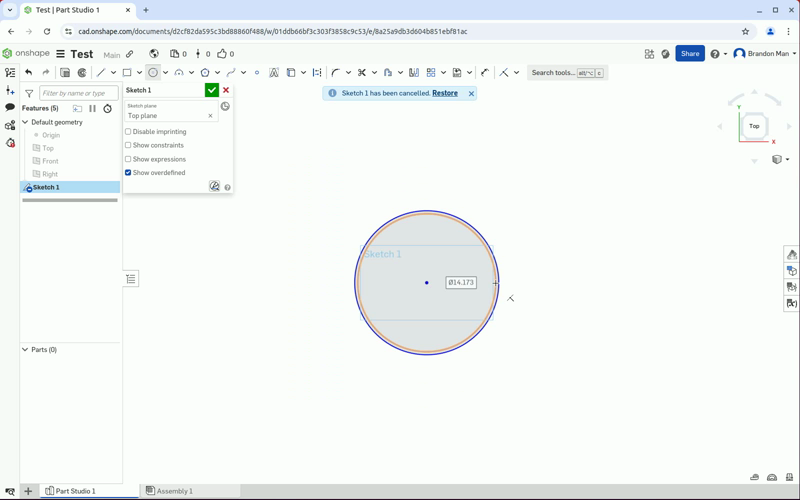
scroll(-6)
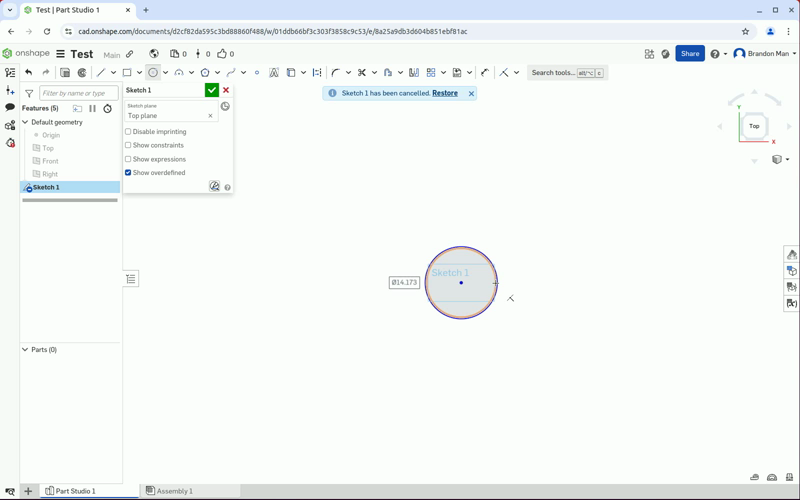
key(esc)
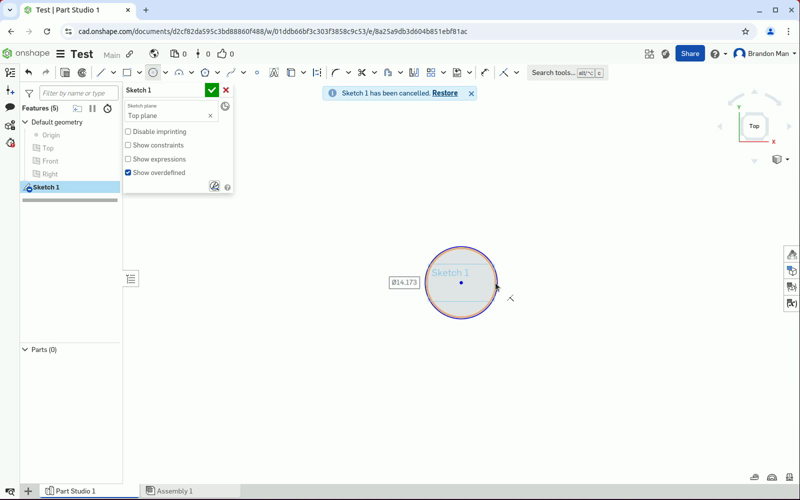
mouse_move(452, 248)
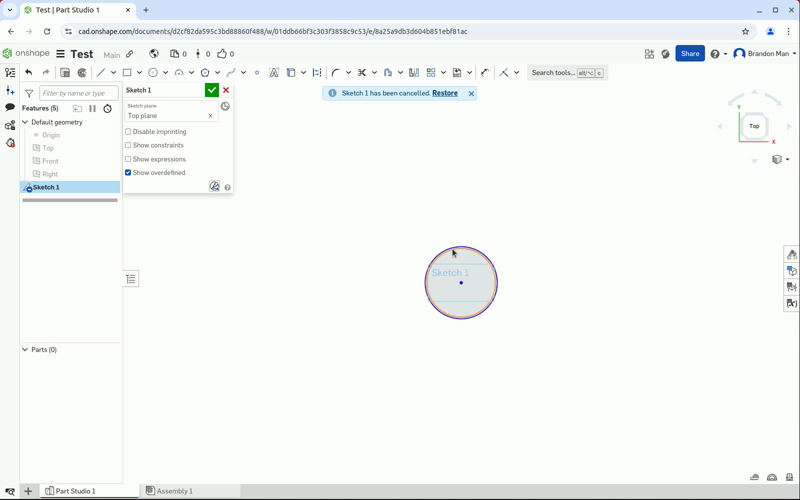
scroll(6)
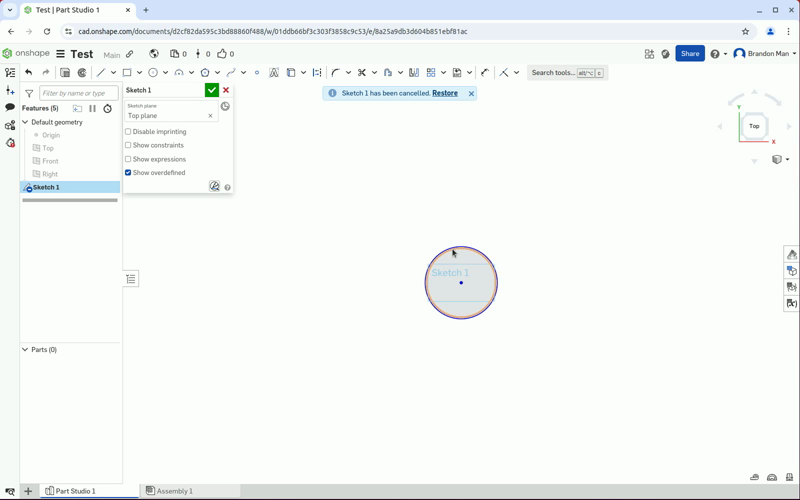
scroll(6)
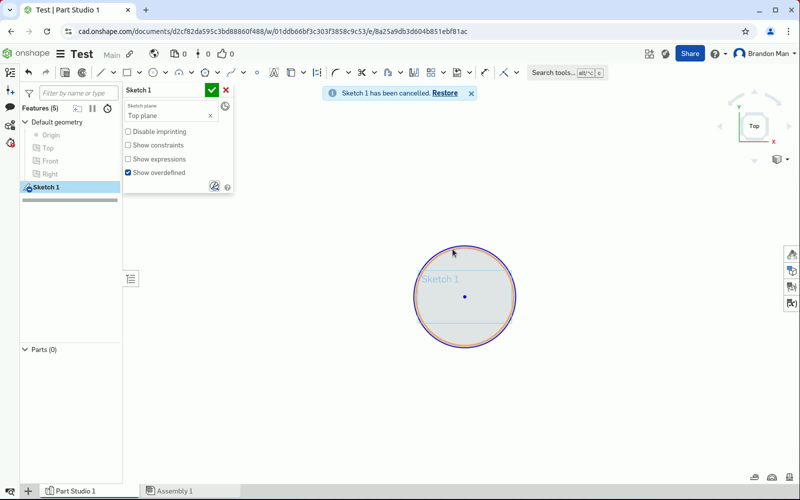
scroll(6)
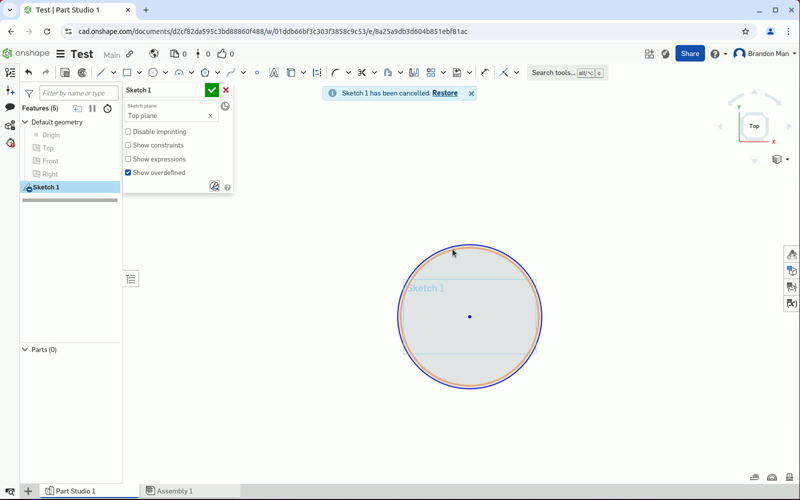
scroll(6)
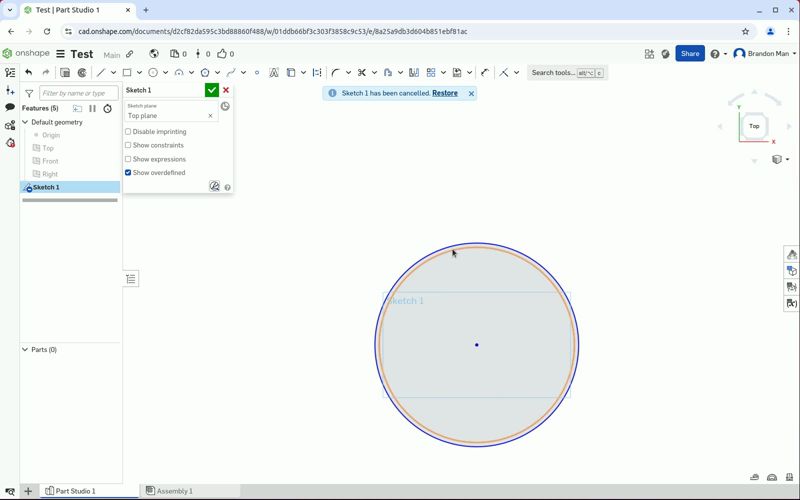
scroll(6)
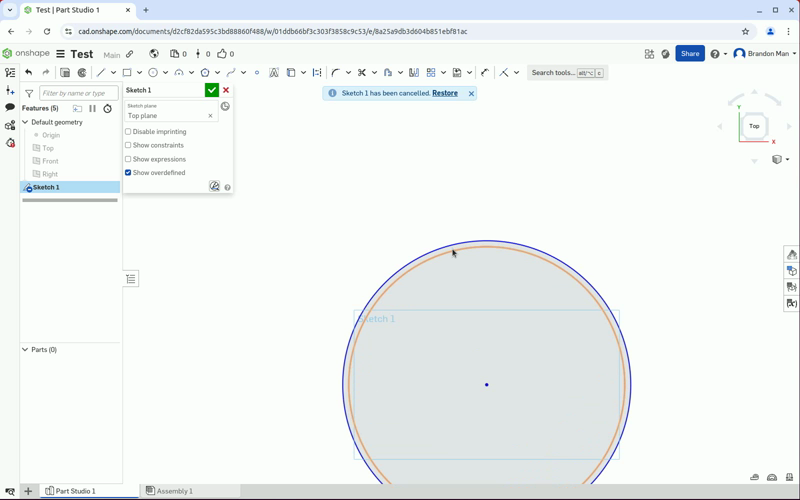
scroll(6)
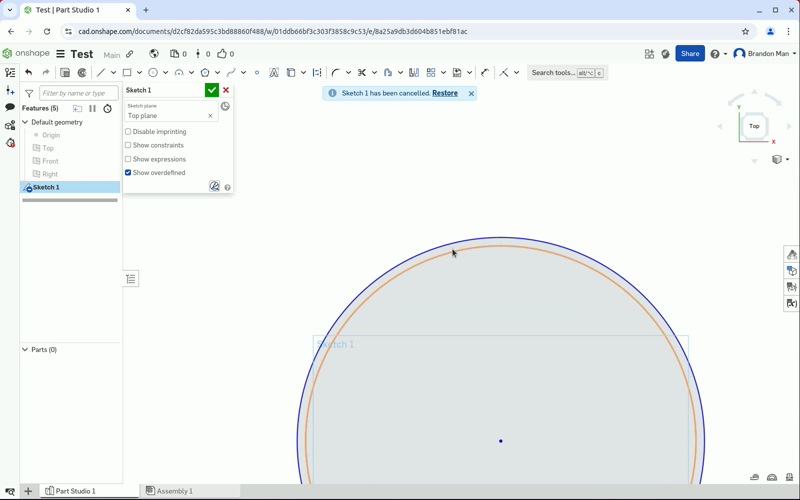
scroll(6)
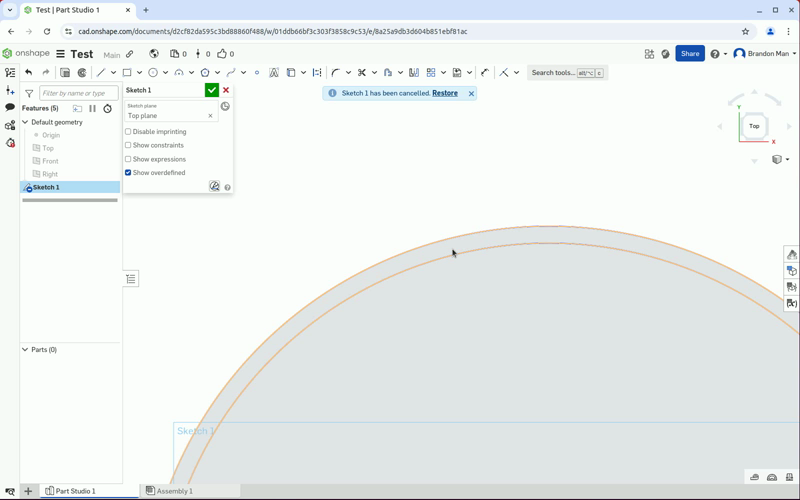
click(452, 248)
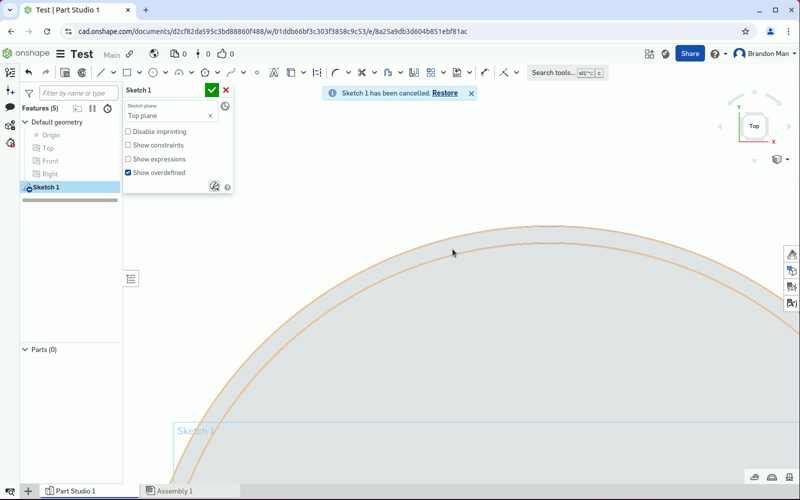
scroll(-6)
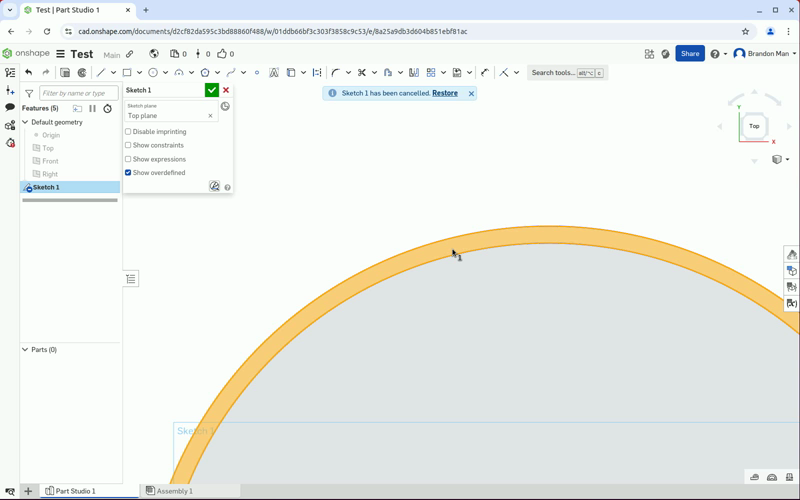
scroll(-6)
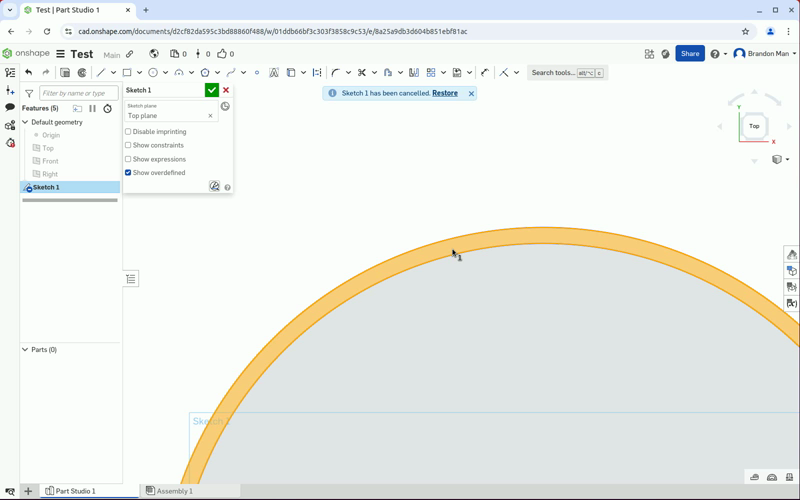
scroll(-6)
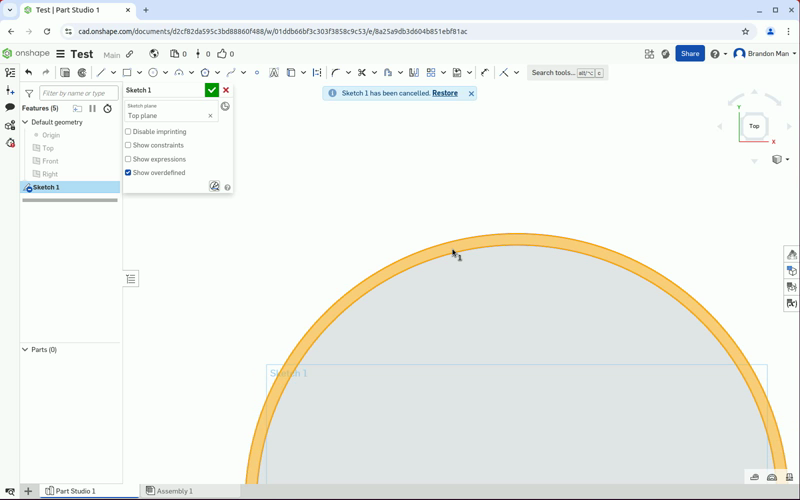
scroll(-6)
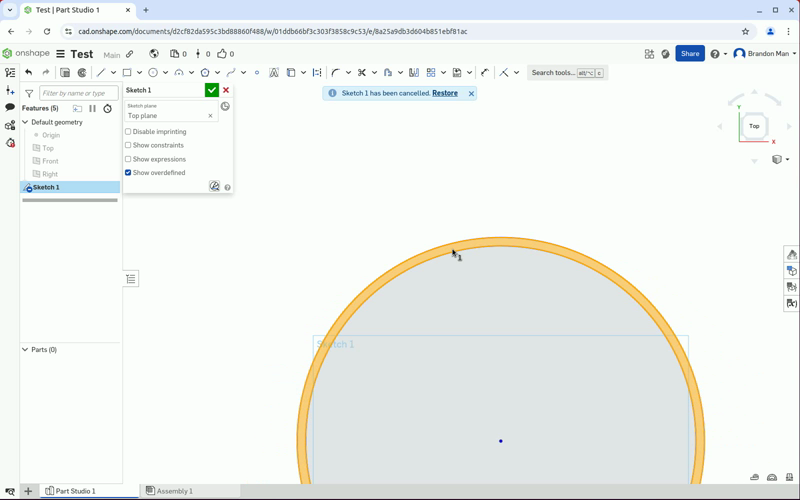
scroll(-6)
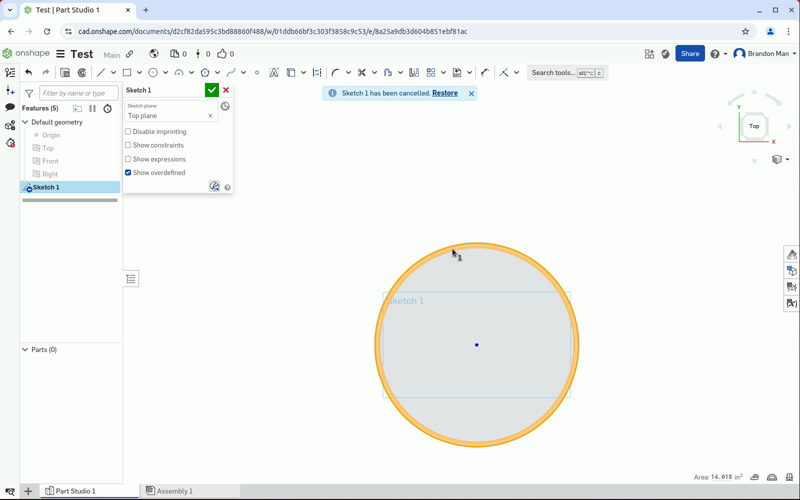
scroll(-6)
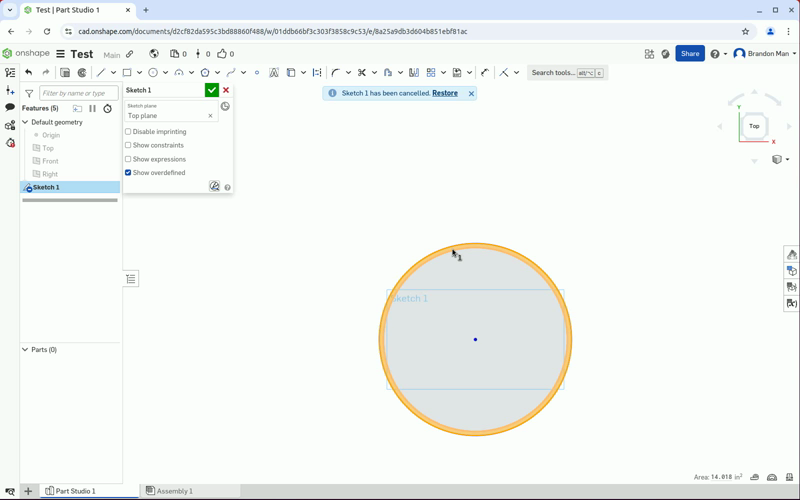
scroll(-6)
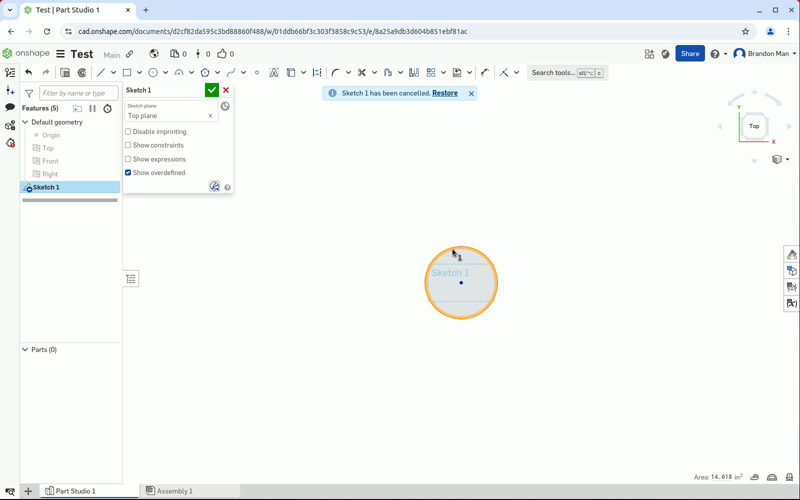
mouse_move(73, 352)
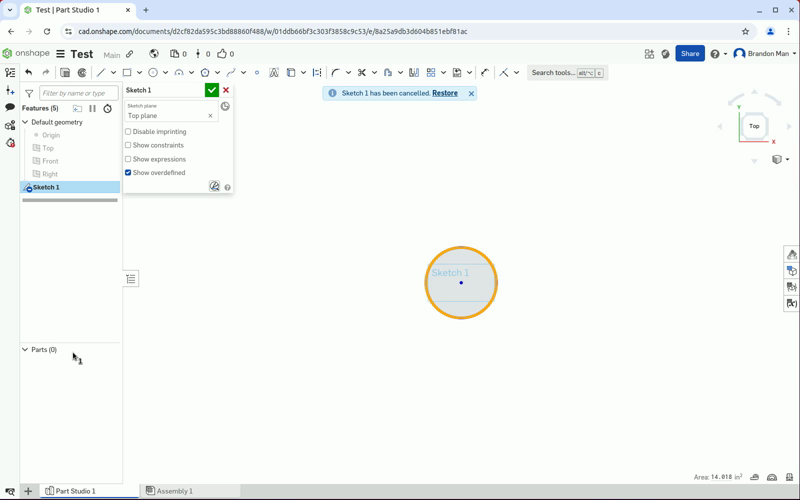
key(shift+y)
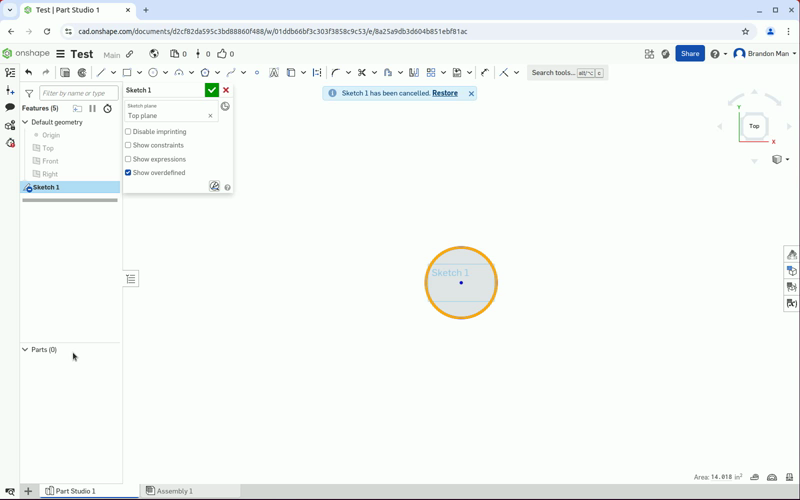
key(shift+e)
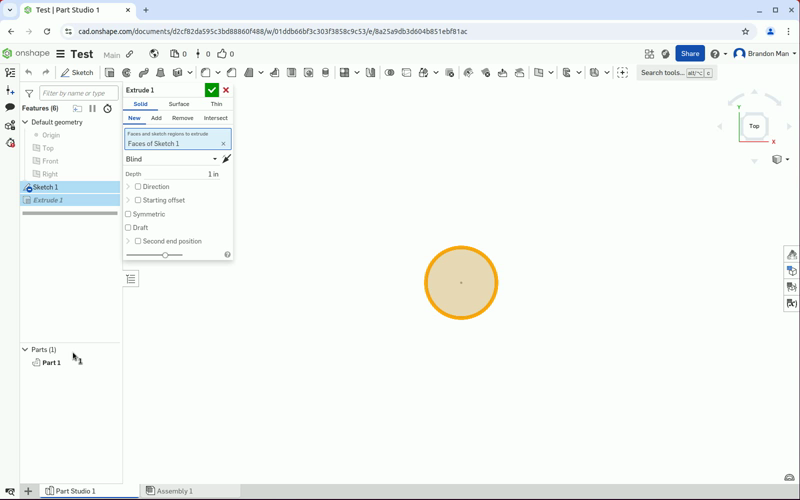
mouse_move(143, 106)
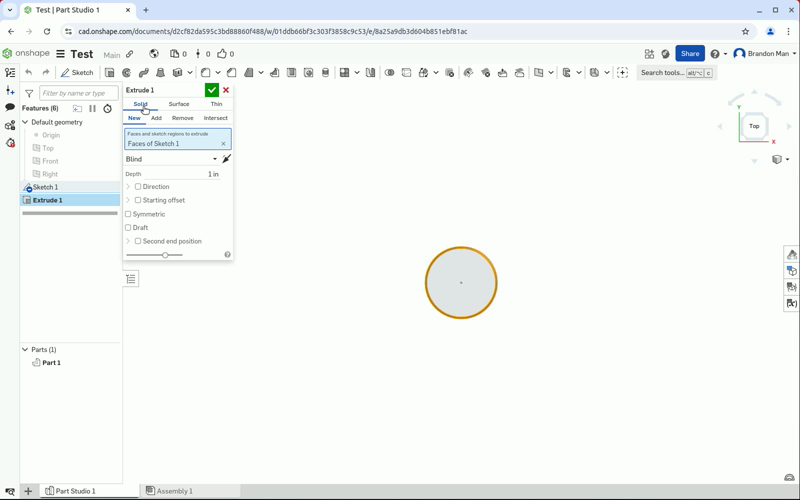
click(143, 106)
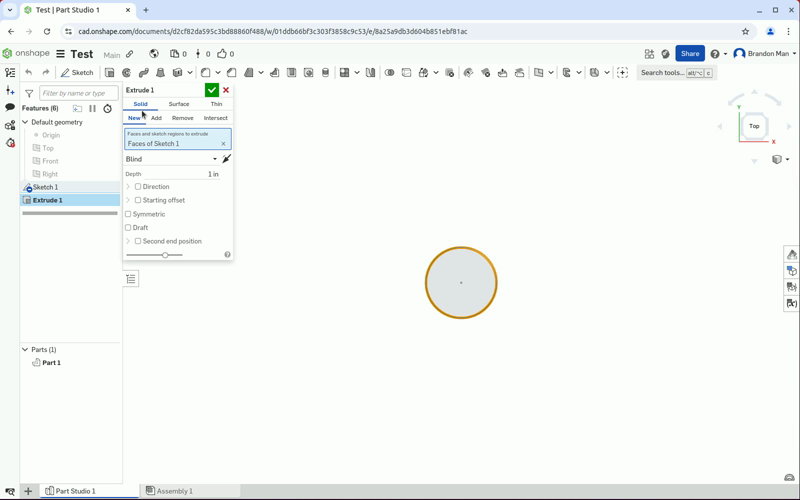
mouse_move(137, 120)
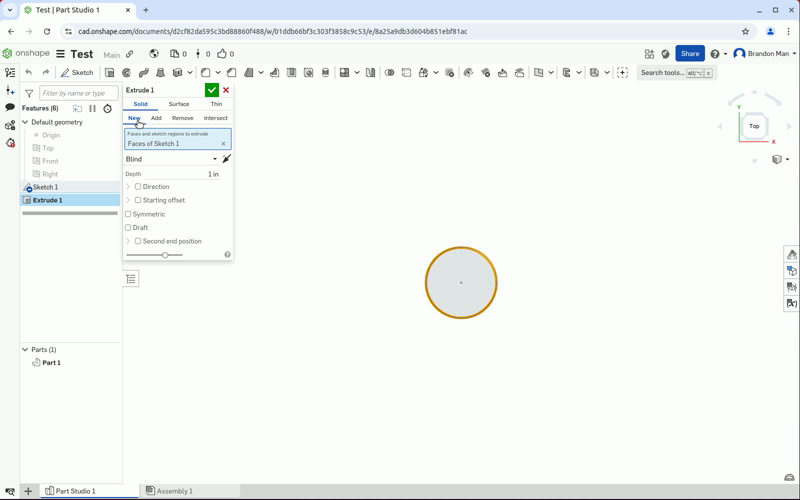
click(137, 120)
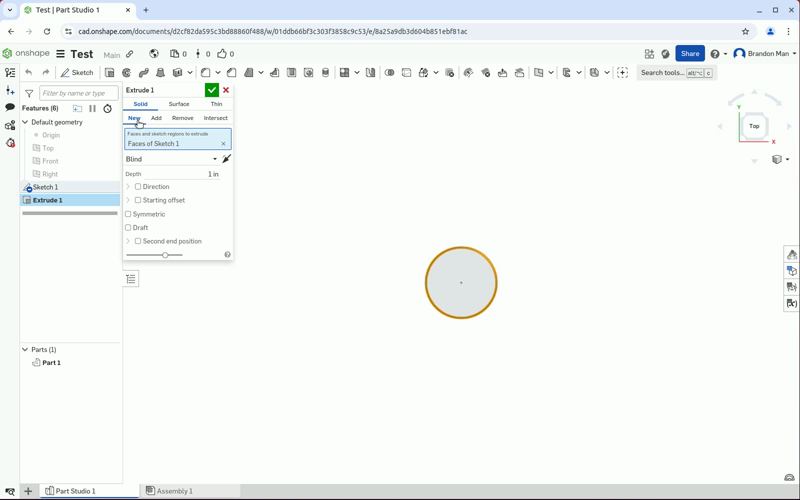
key(tab, 4)
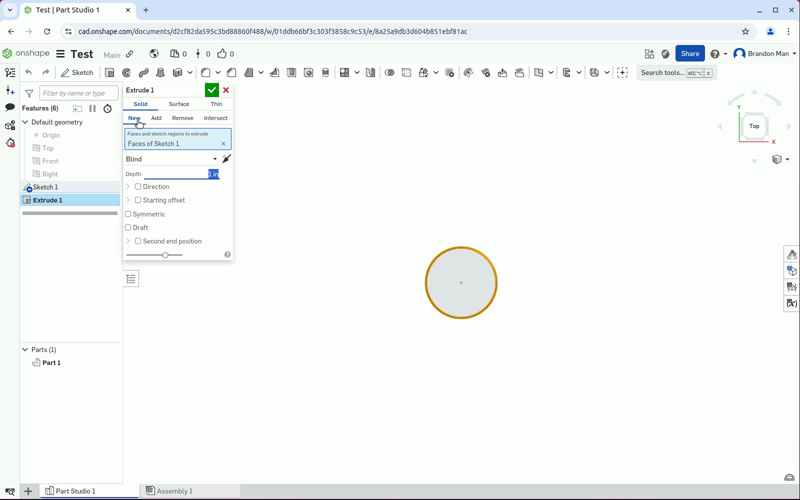
text(1.926)
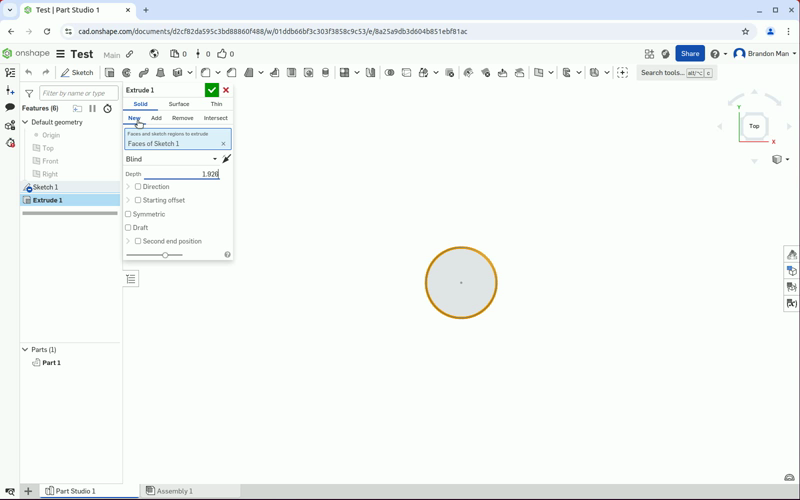
key(enter)
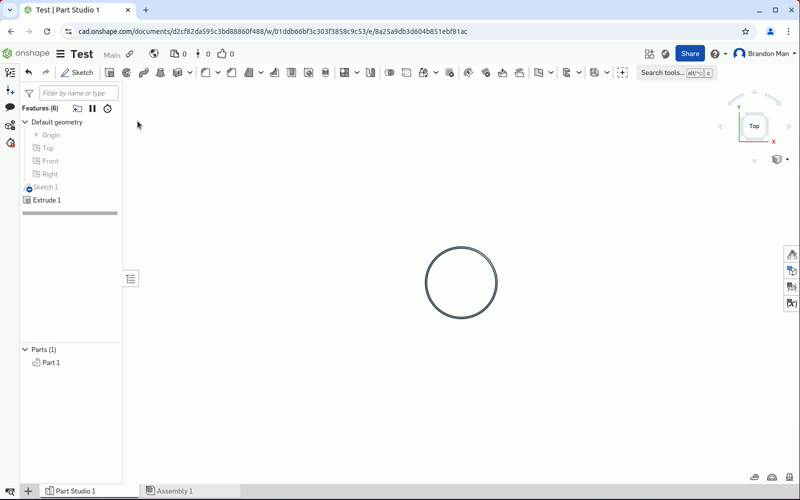
key(shift+h)
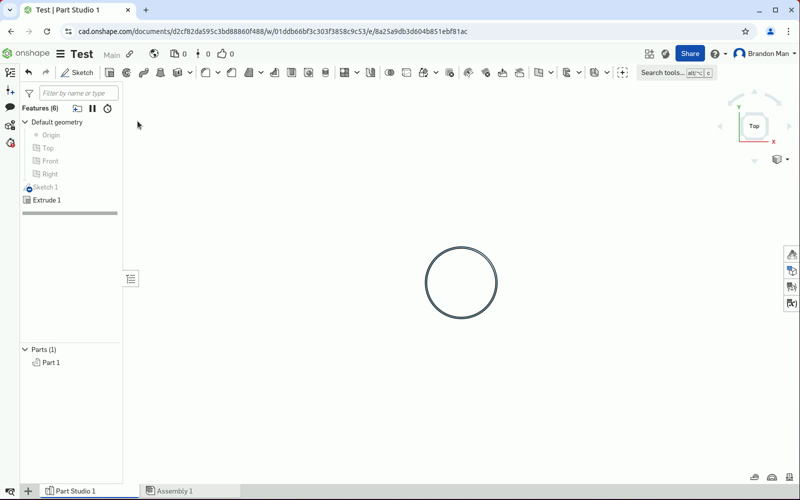
key(shift+h)
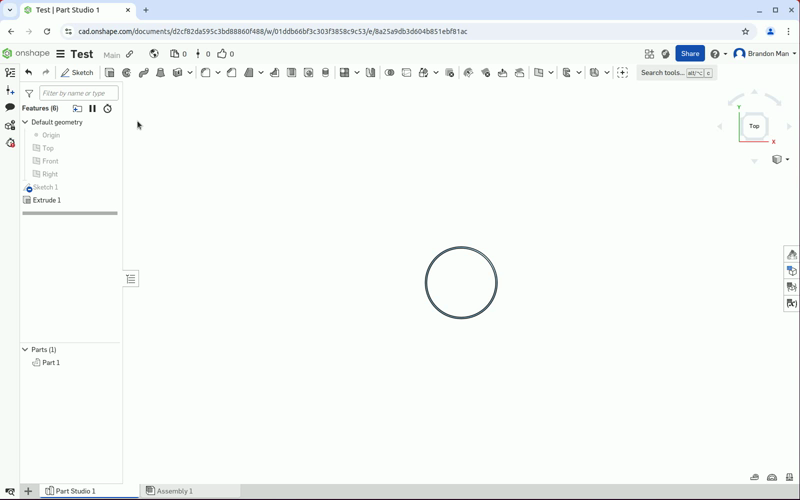
mouse_move(73, 189)
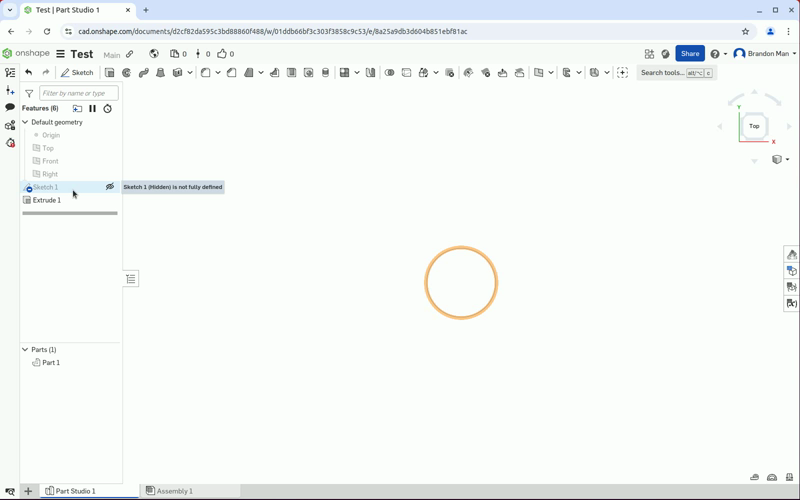
click(73, 189)
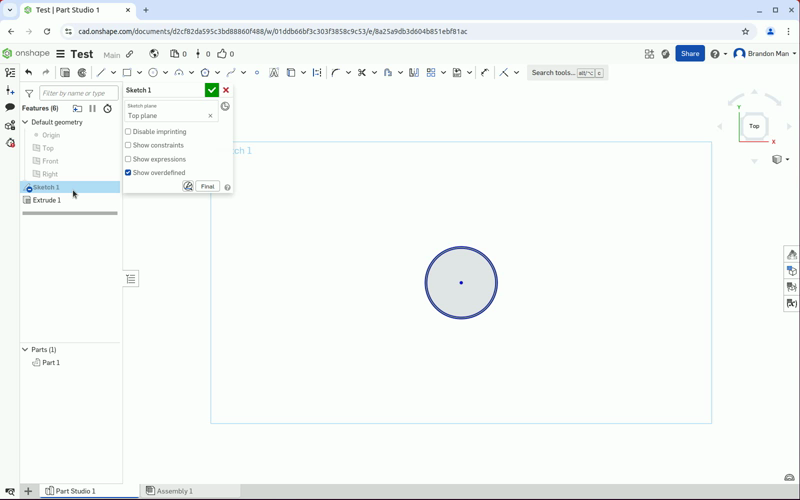
mouse_move(229, 92)
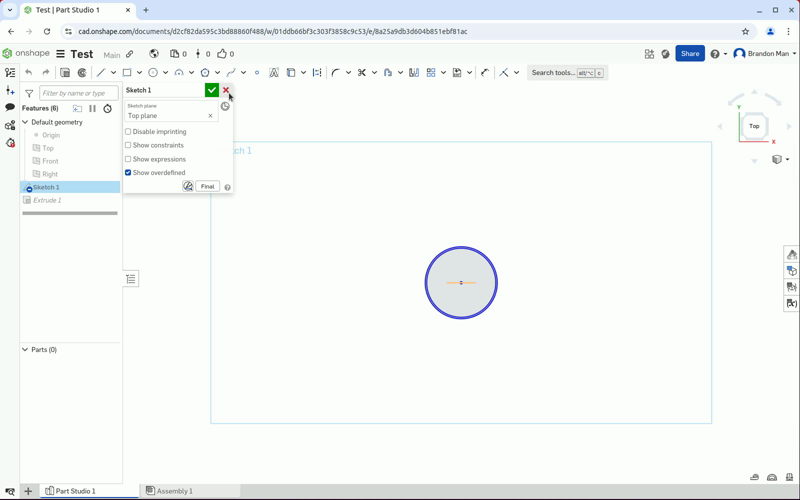
click(229, 92)
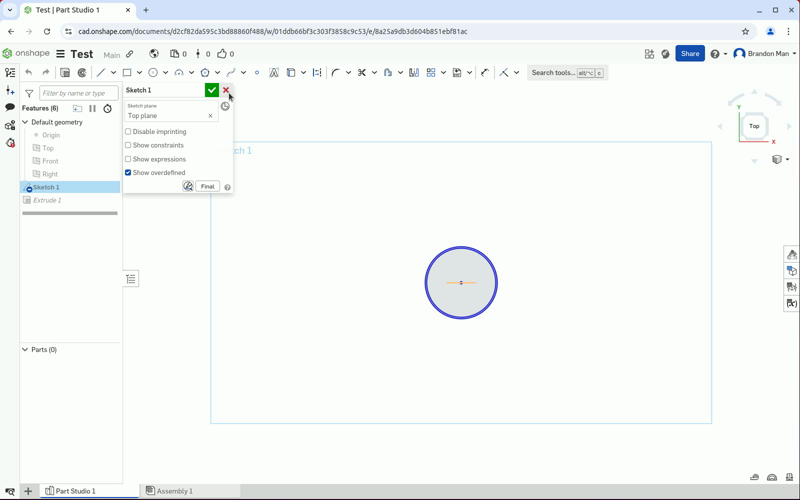
key(shift+s)
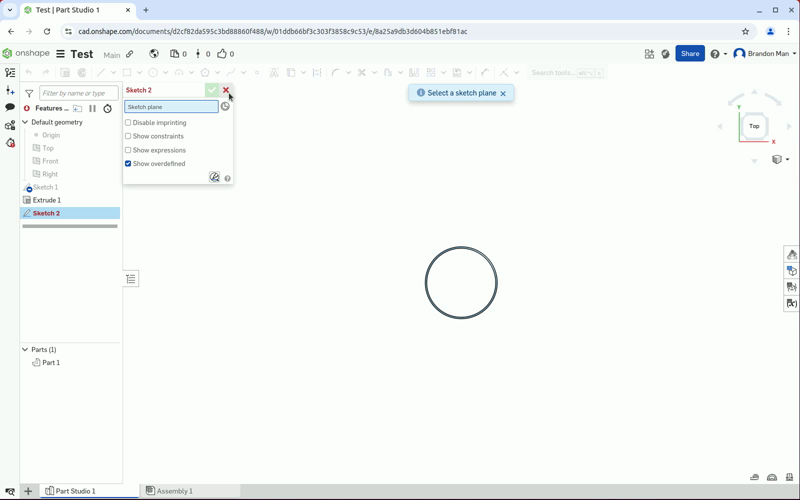
mouse_move(73, 150)
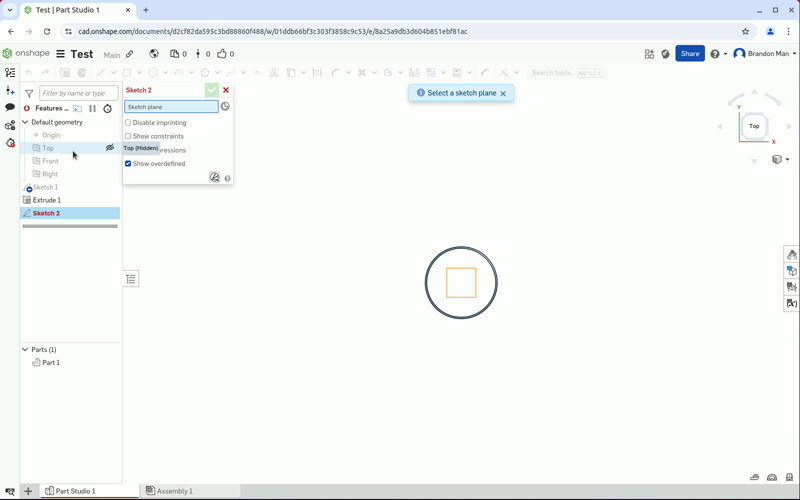
click(73, 150)
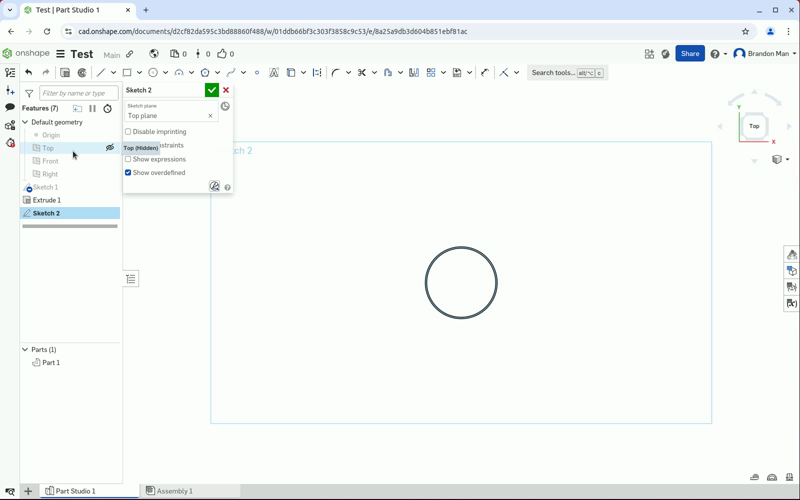
mouse_move(73, 352)
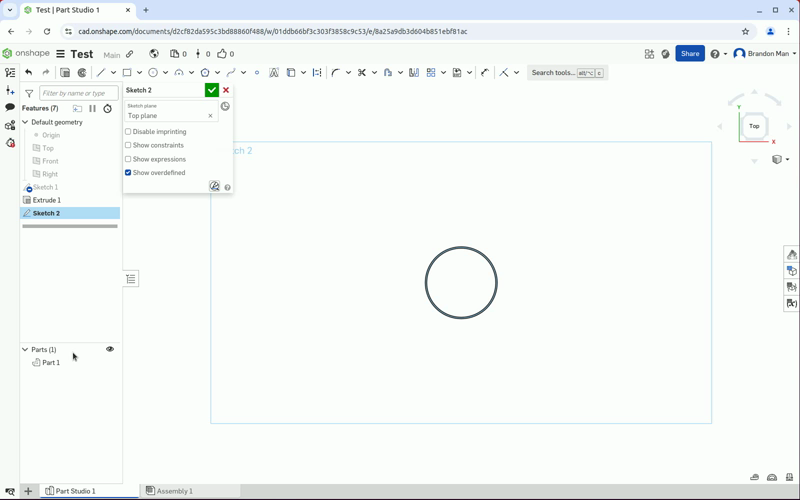
key(y)
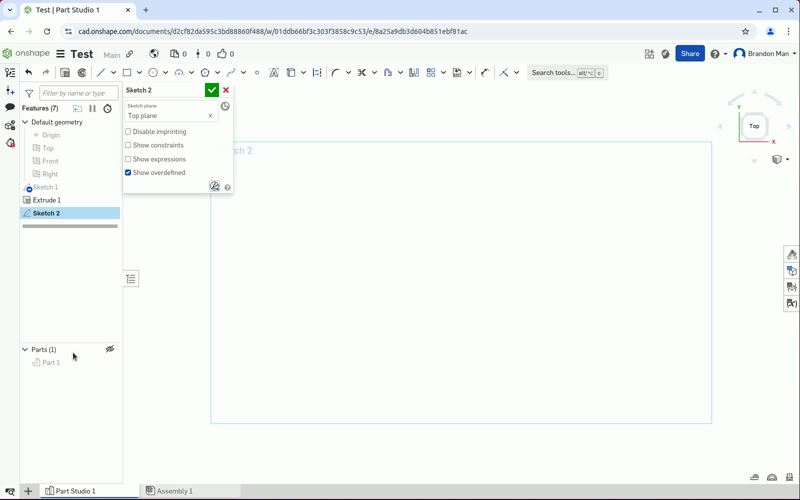
key(l)
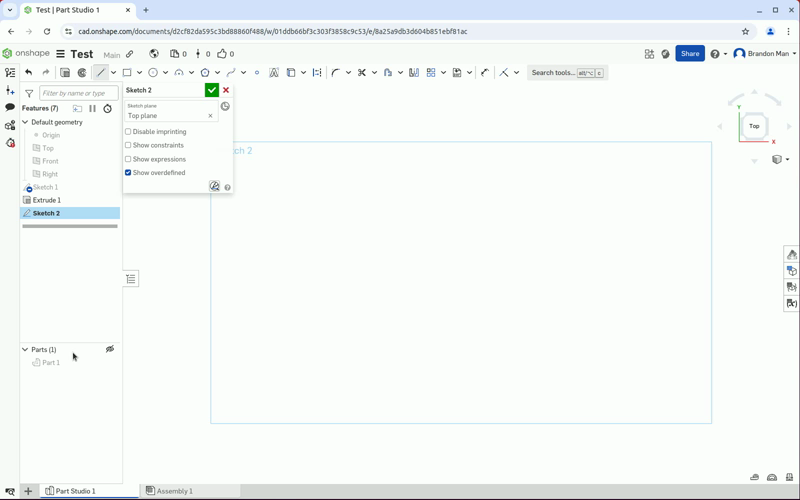
key_down(shift)
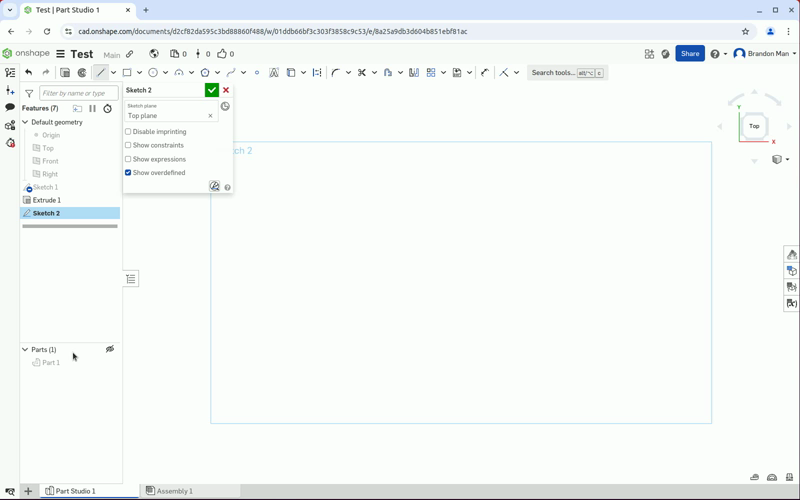
mouse_move(443, 370)
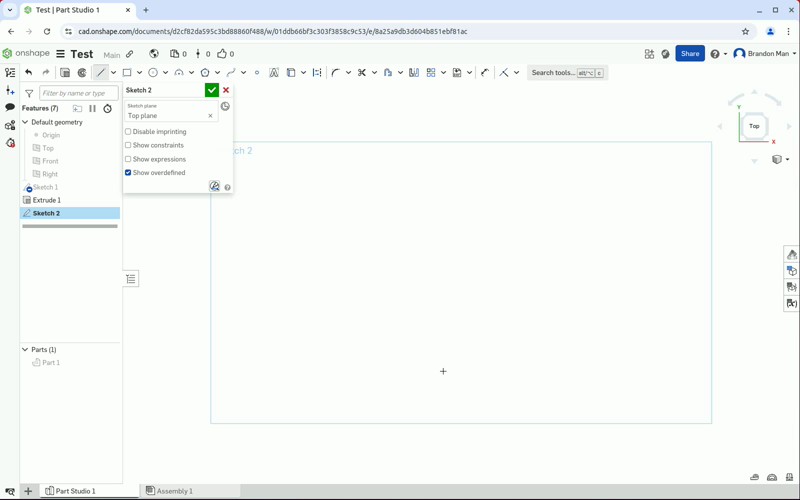
click(443, 370)
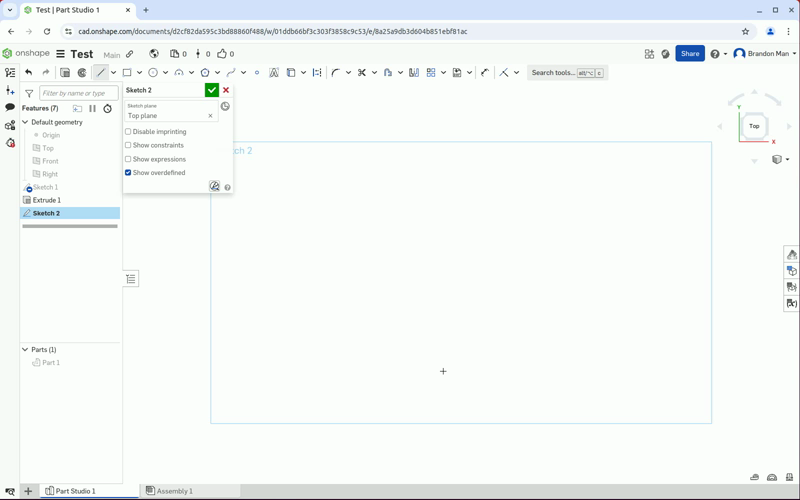
key_up(shift)
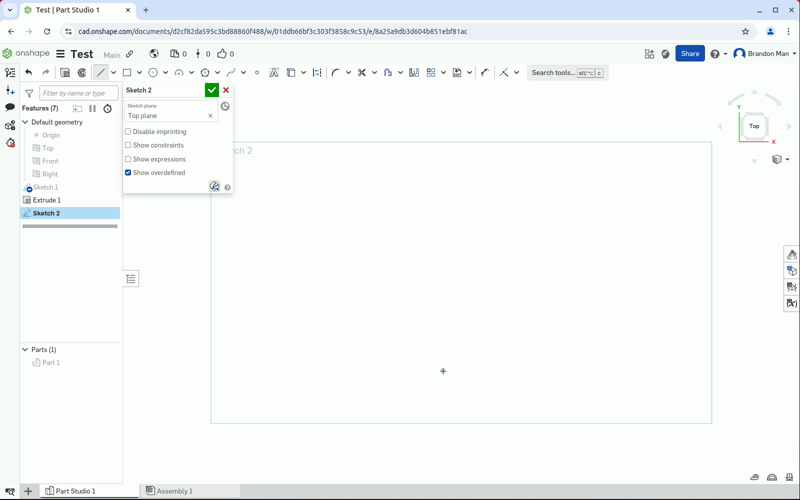
key_down(shift)
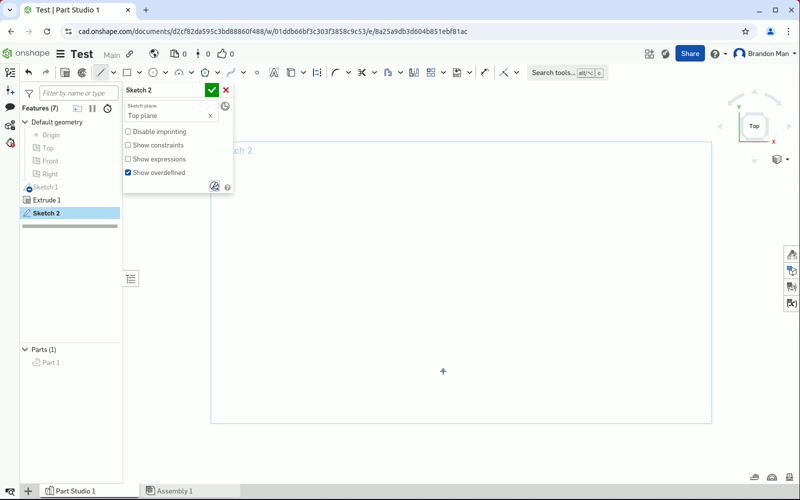
mouse_move(473, 370)
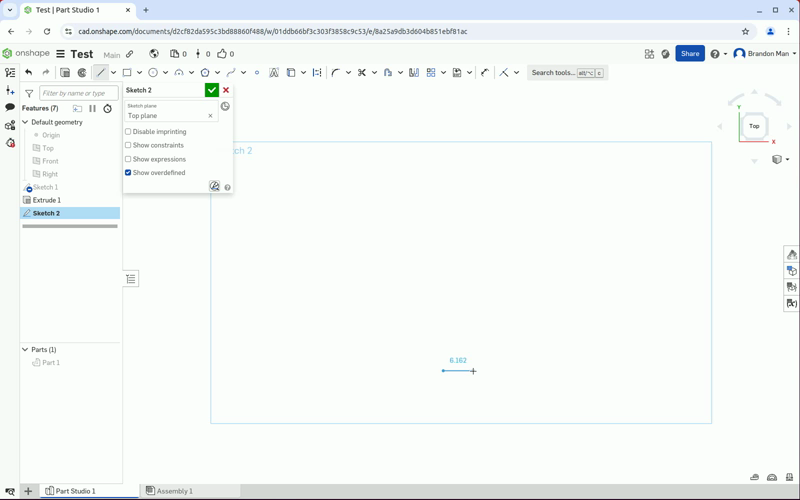
mouse_move(477, 371)
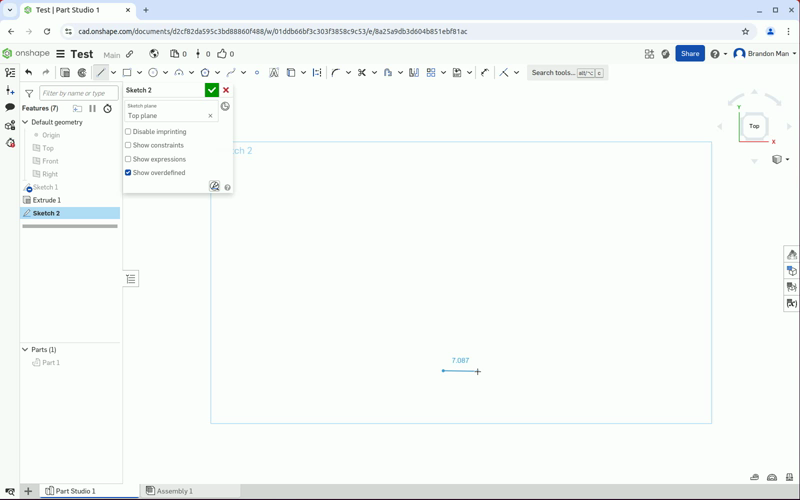
click(477, 371)
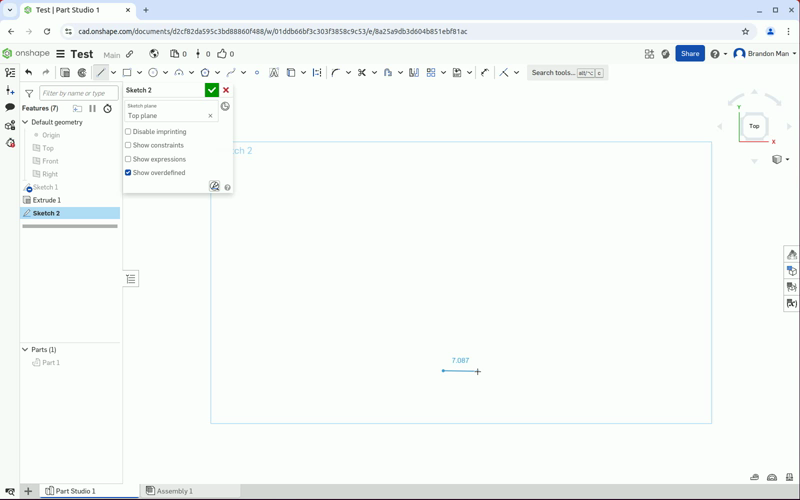
key_up(shift)
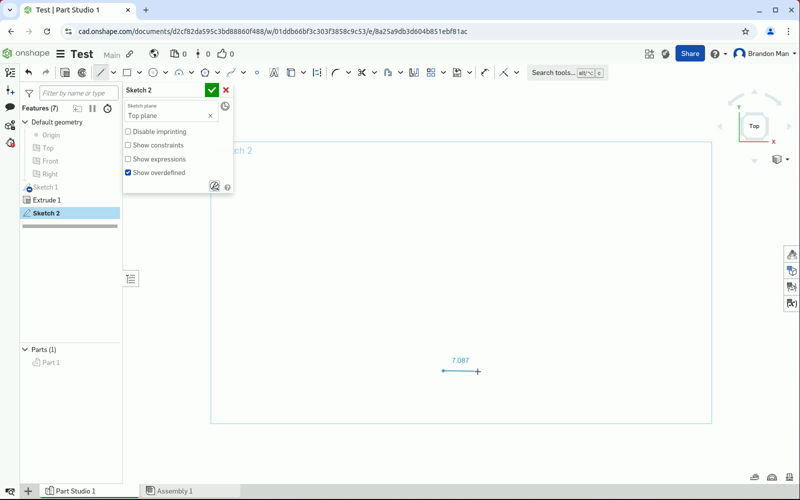
key_down(shift)
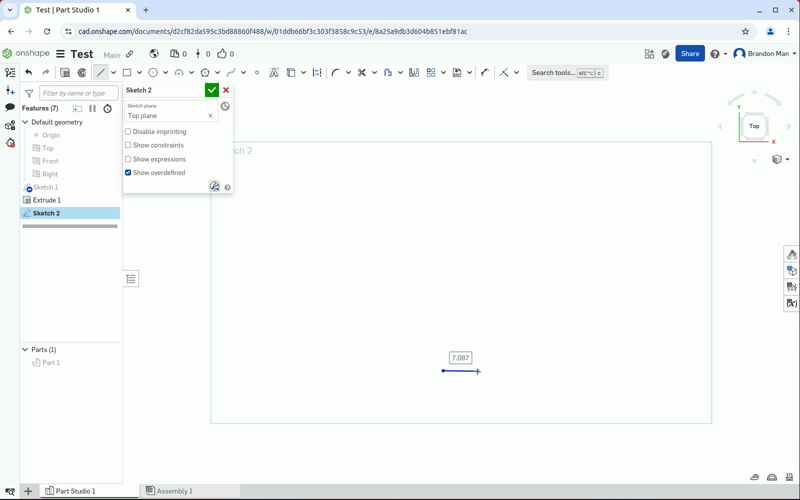
mouse_move(507, 371)
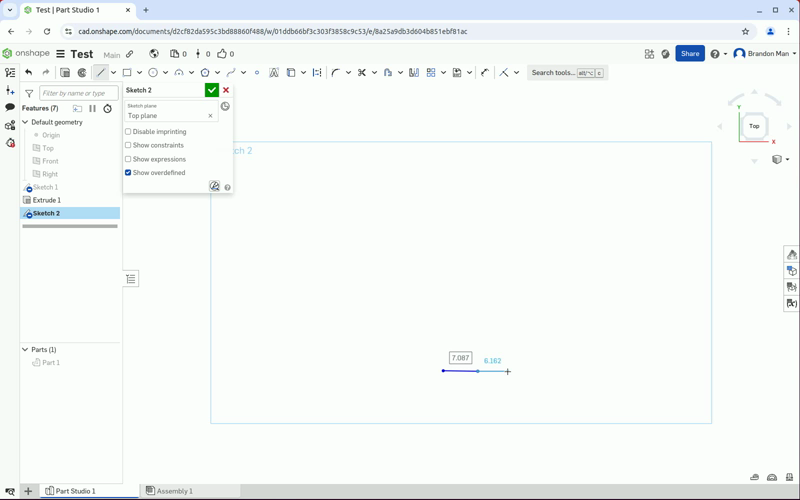
mouse_move(477, 352)
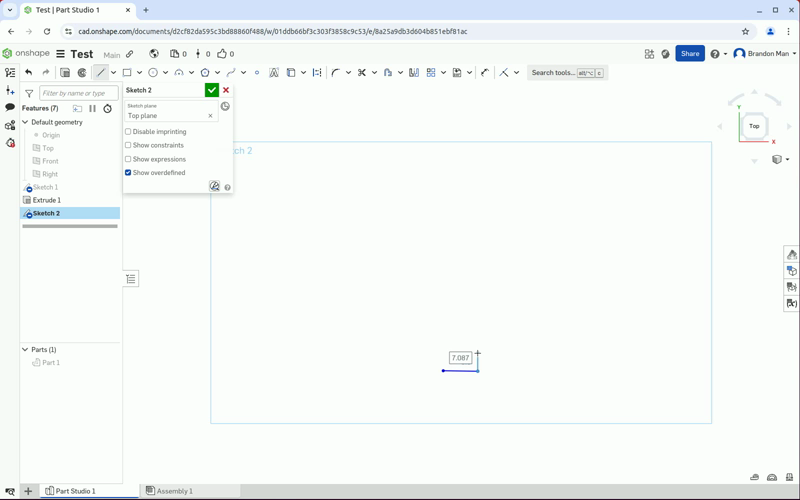
click(477, 352)
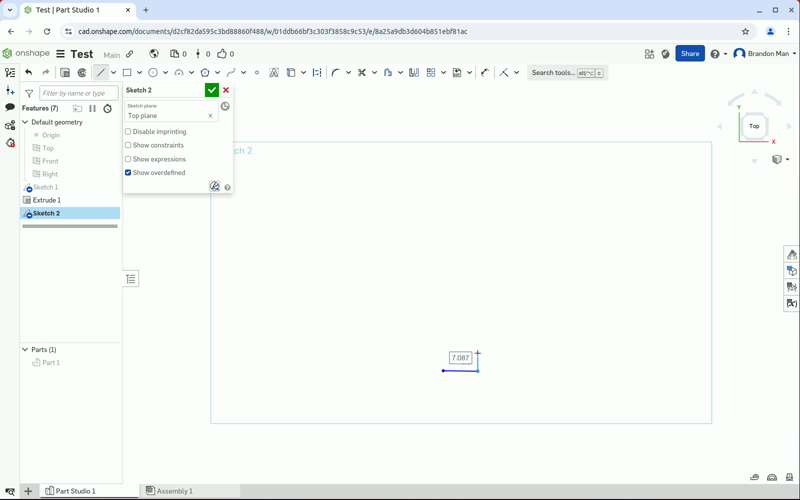
key_up(shift)
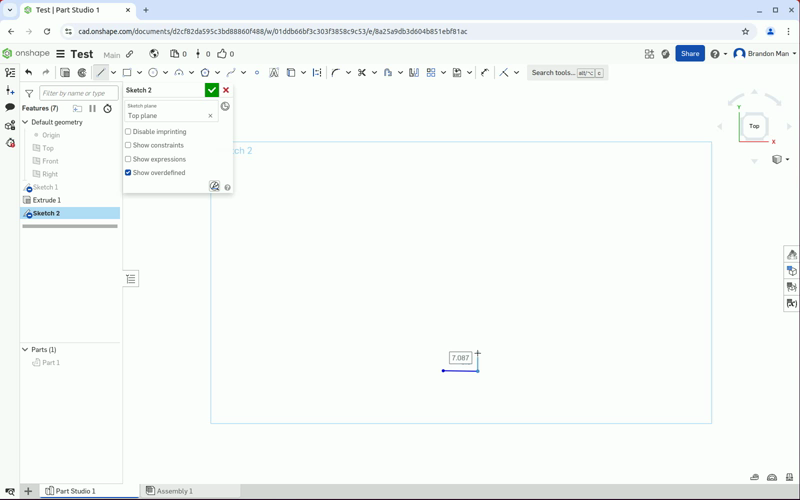
key_down(shift)
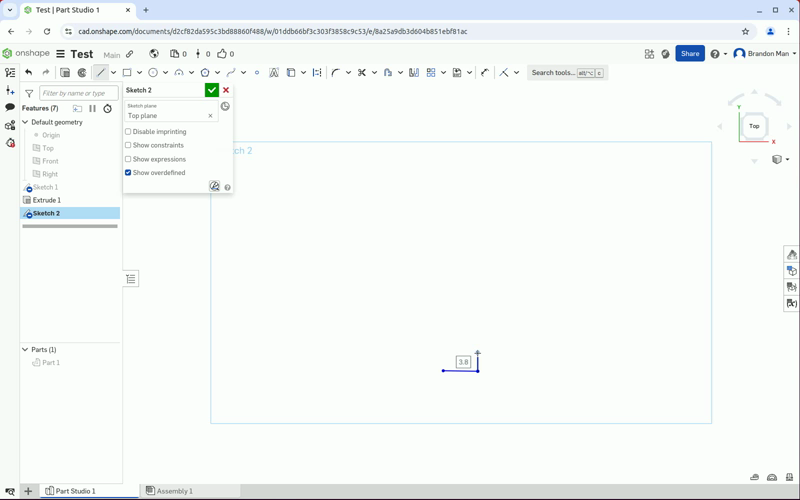
mouse_move(507, 352)
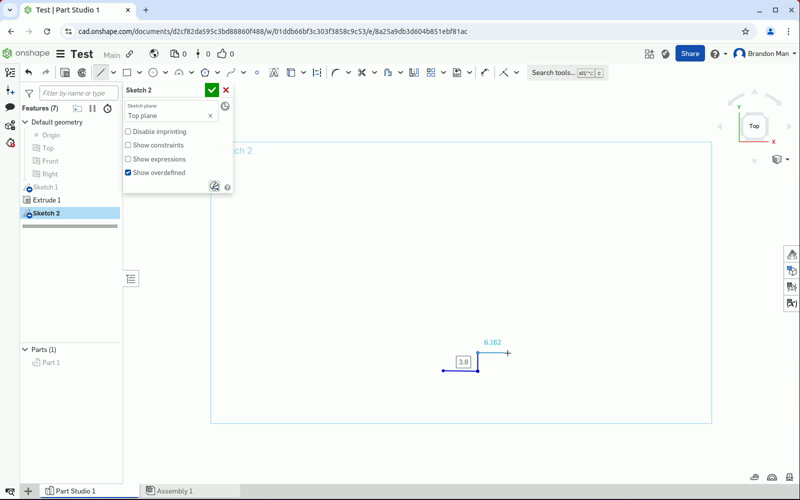
mouse_move(443, 352)
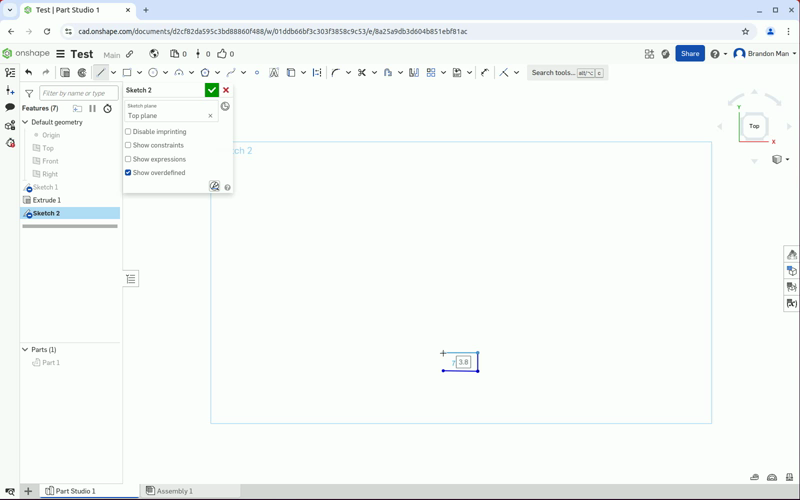
click(443, 352)
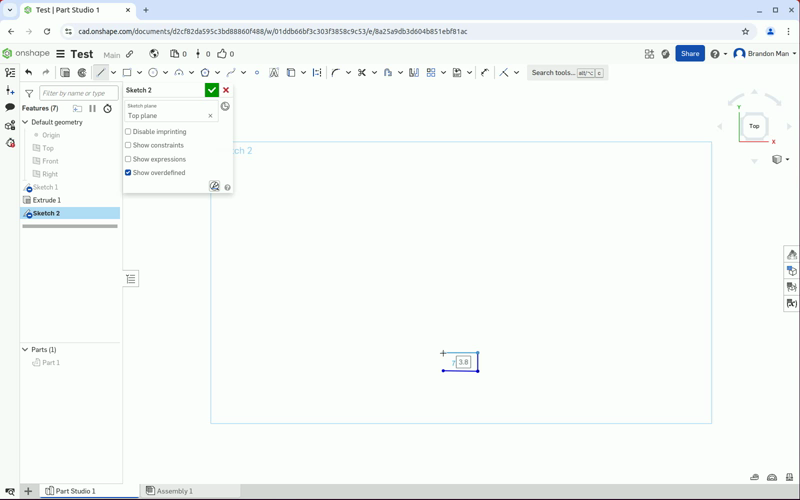
key_up(shift)
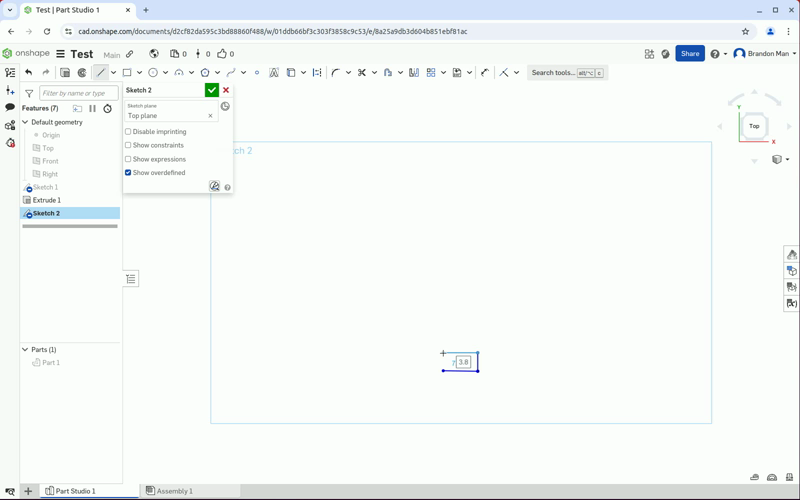
mouse_move(473, 352)
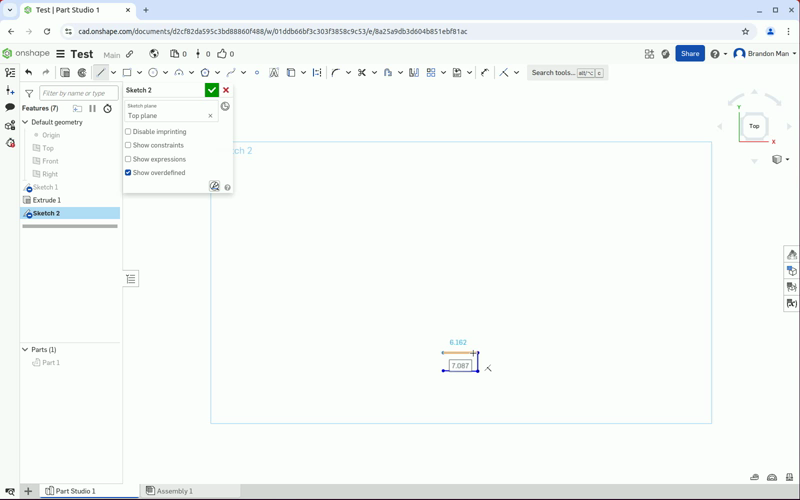
key_down(shift)
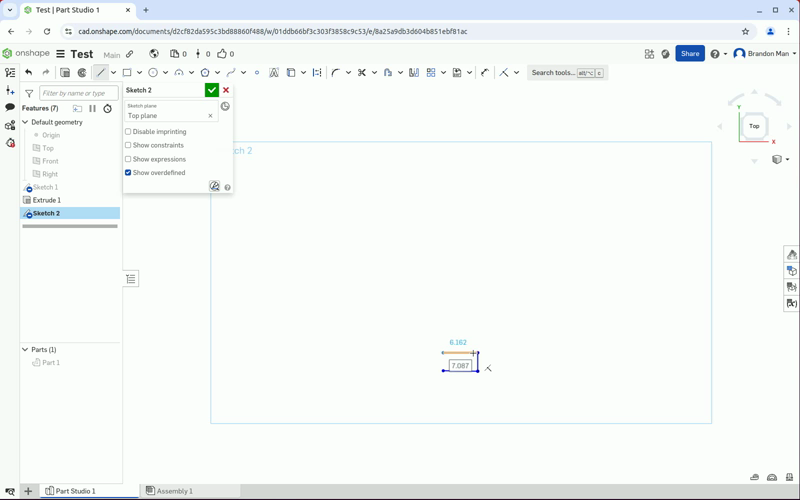
mouse_move(443, 370)
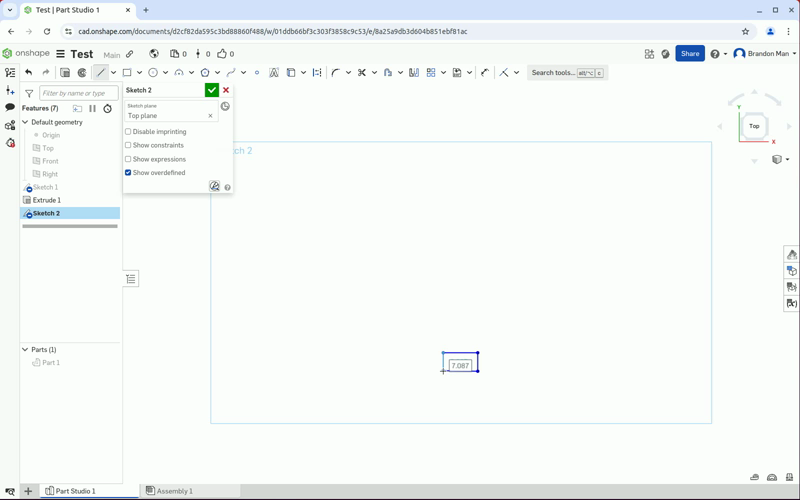
key_up(shift)
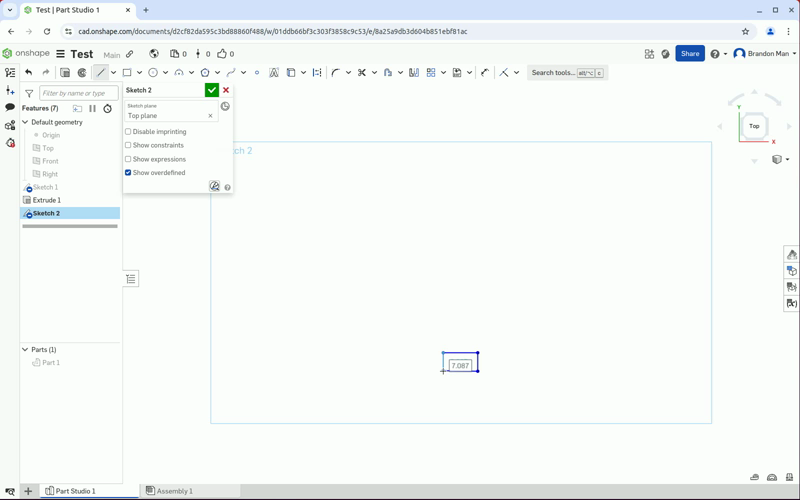
click(443, 370)
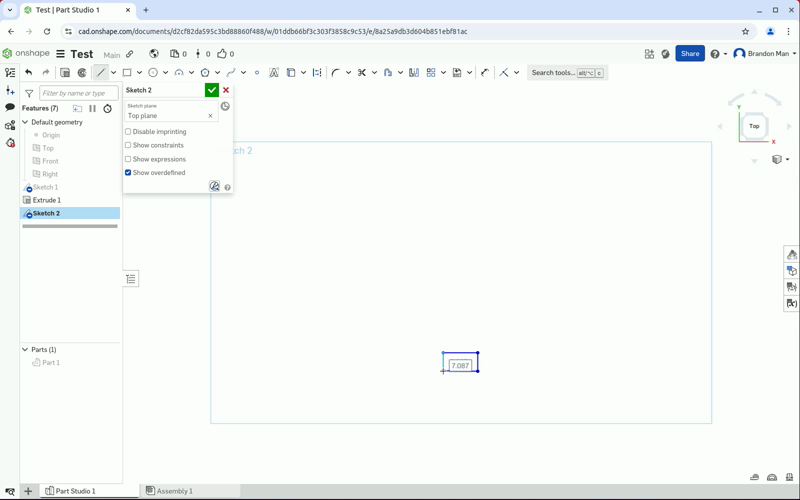
key(esc)
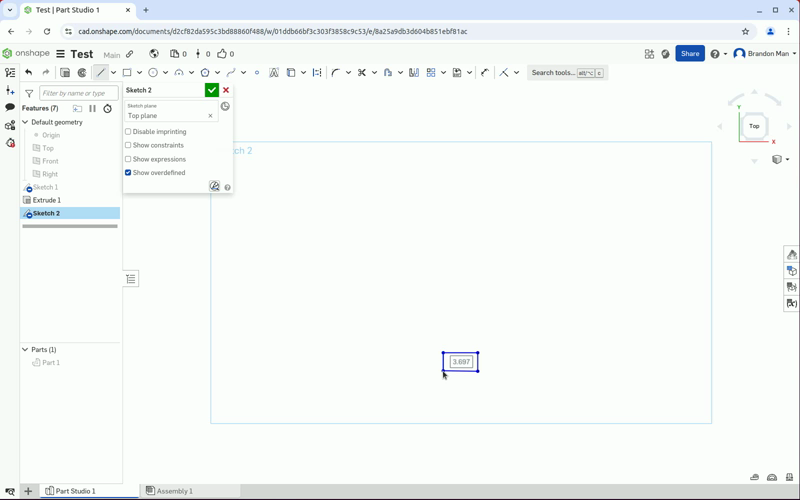
mouse_move(475, 364)
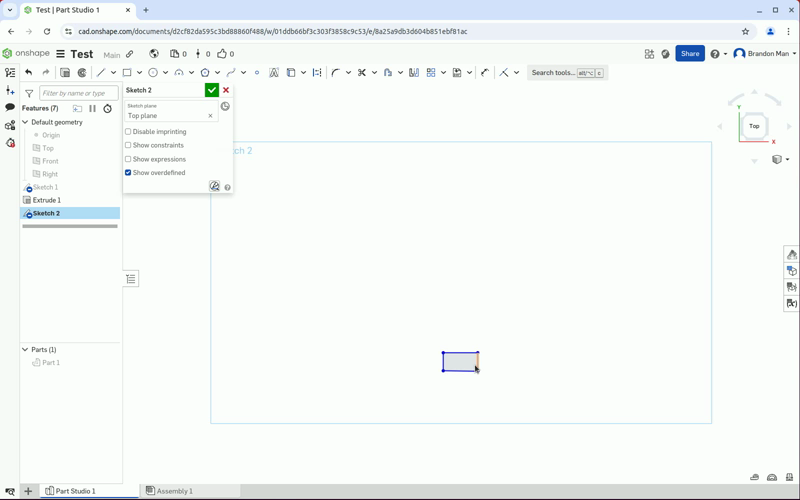
scroll(6)
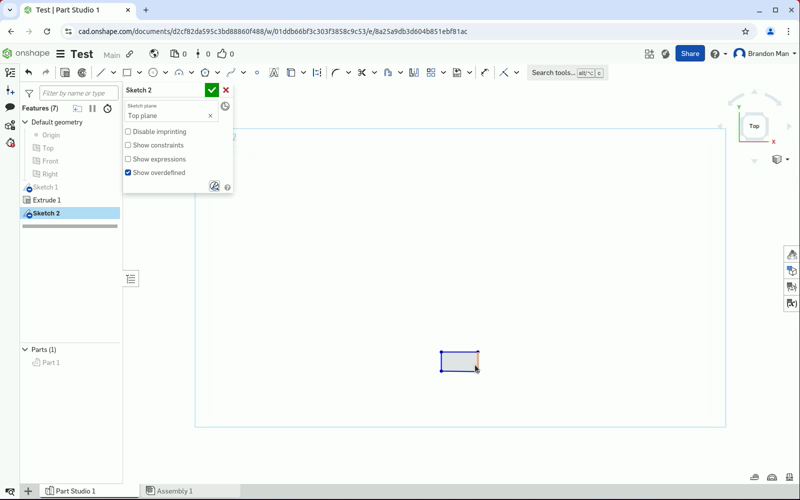
scroll(6)
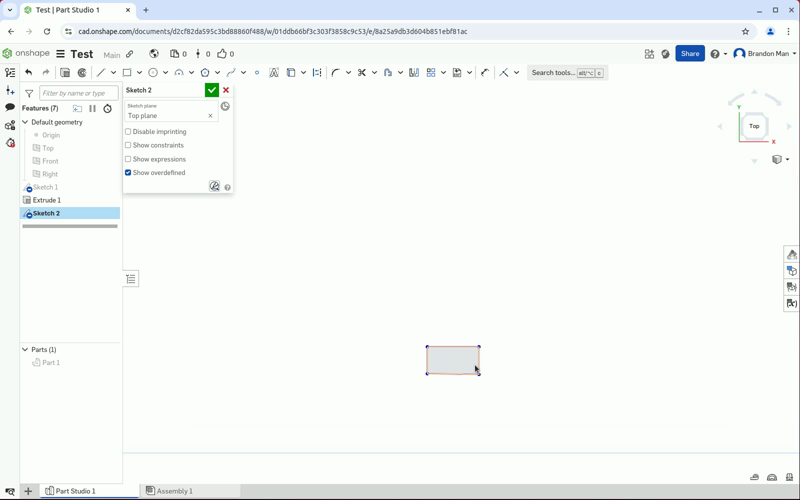
scroll(6)
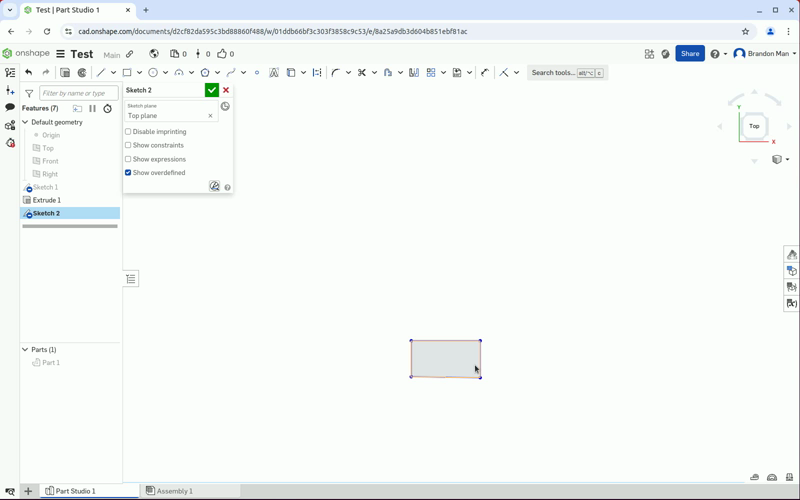
scroll(6)
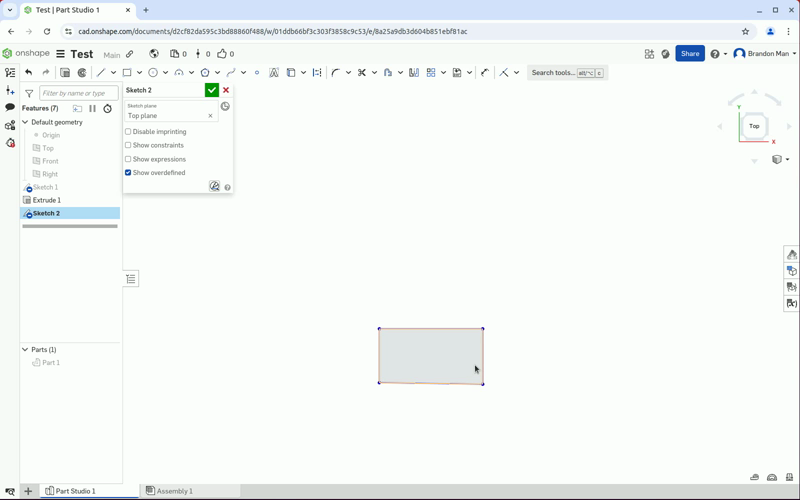
scroll(6)
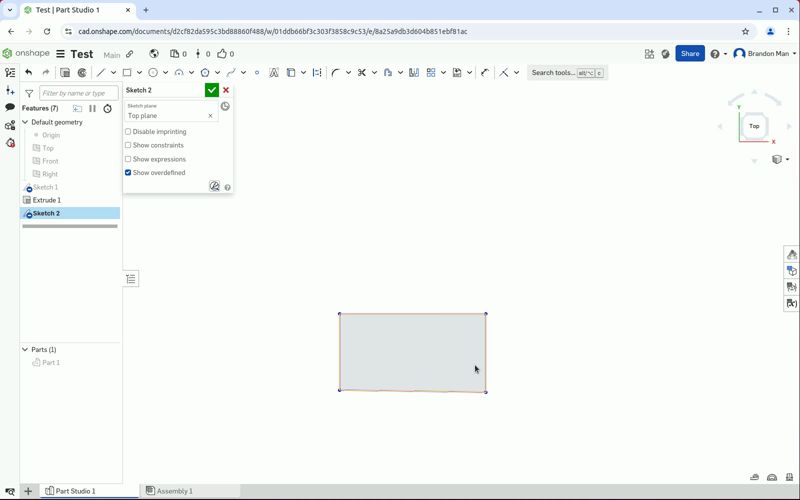
scroll(6)
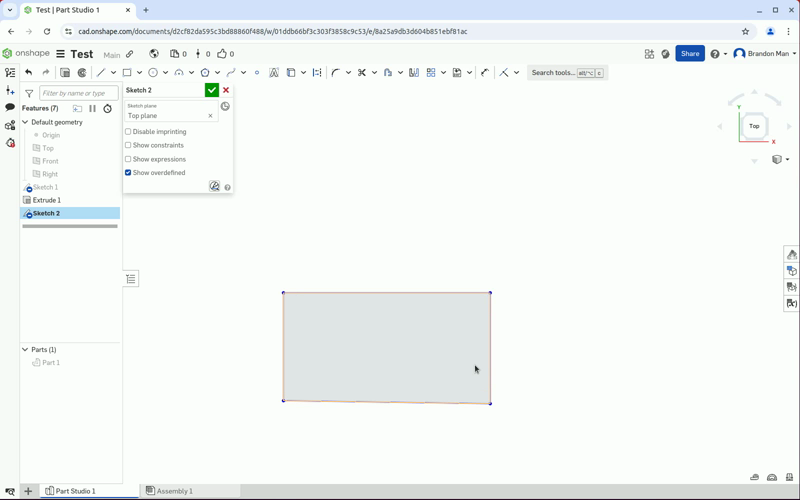
scroll(6)
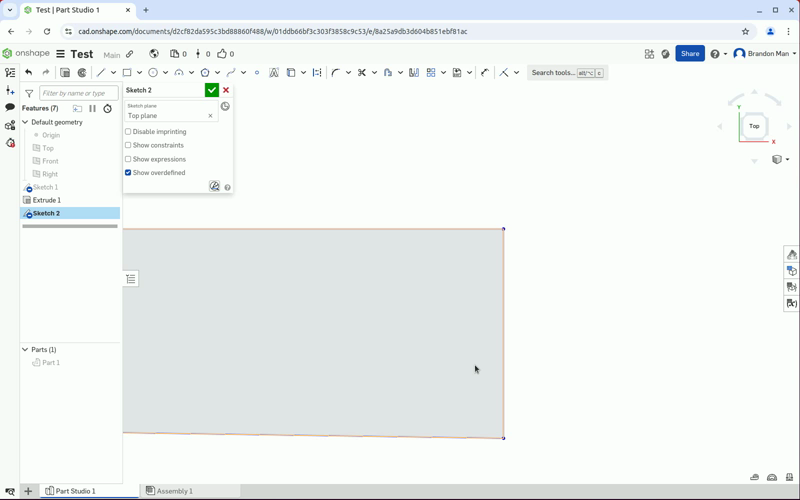
click(475, 364)
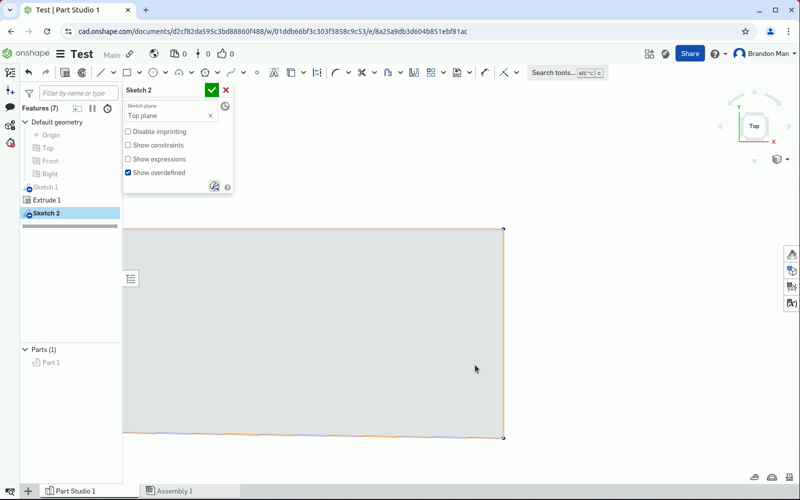
scroll(-6)
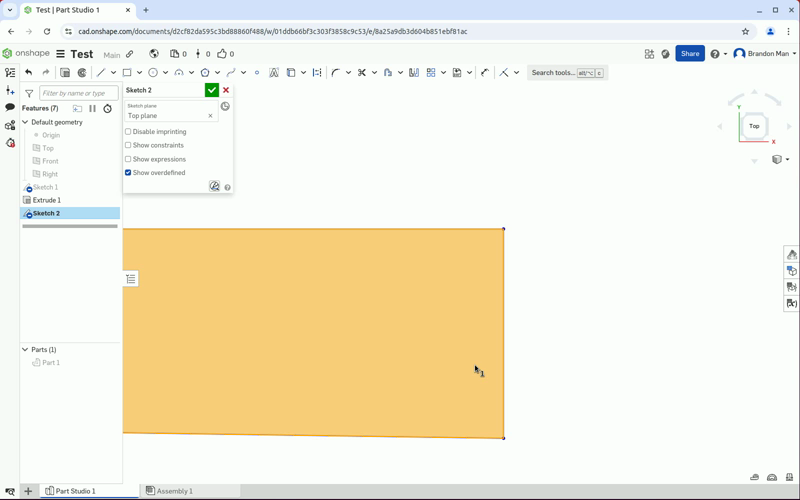
scroll(-6)
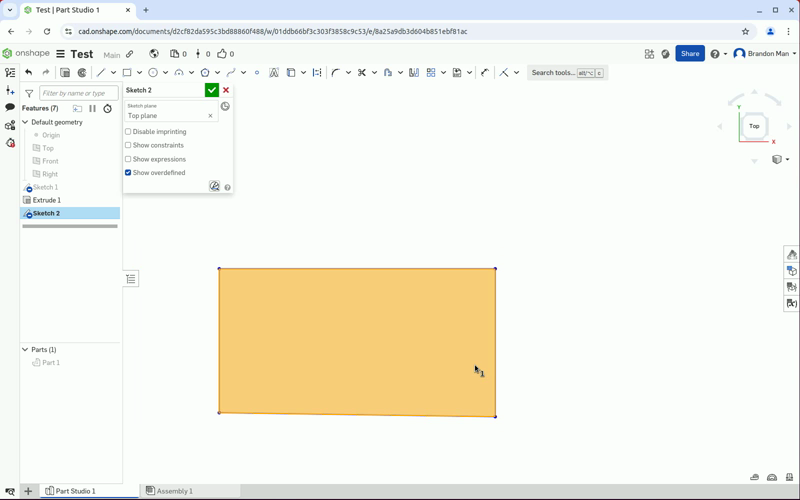
scroll(-6)
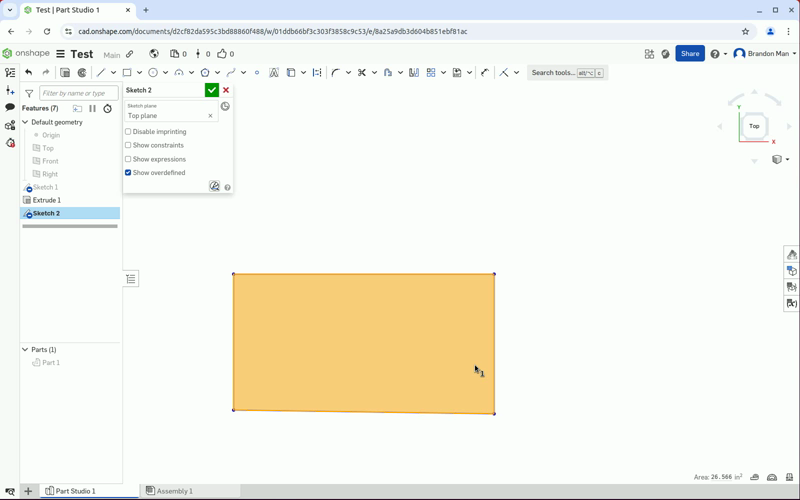
scroll(-6)
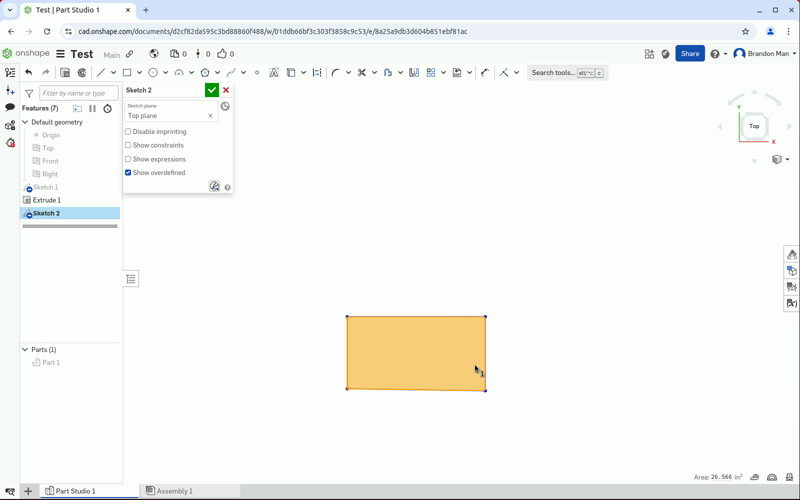
scroll(-6)
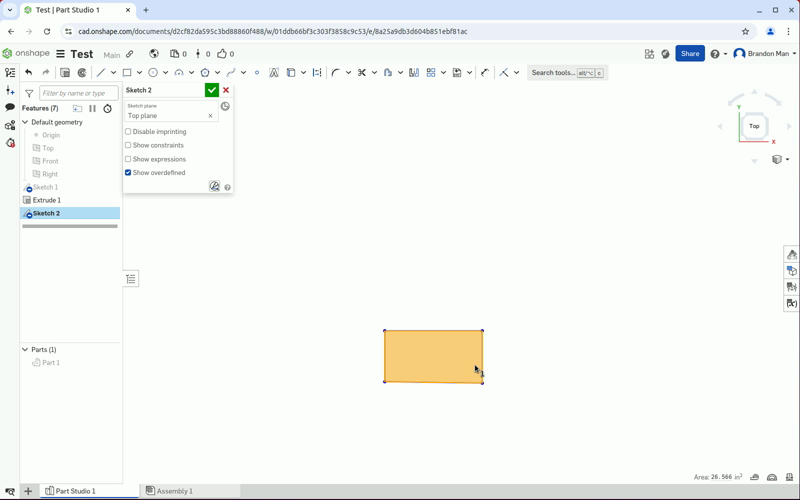
scroll(-6)
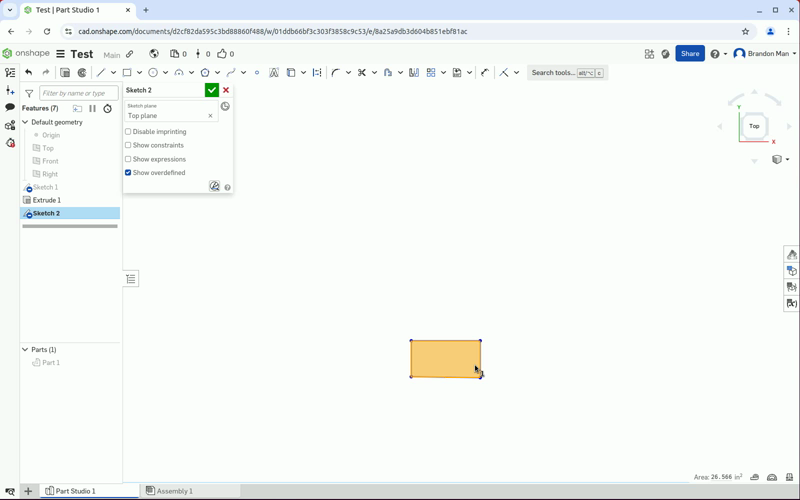
scroll(-6)
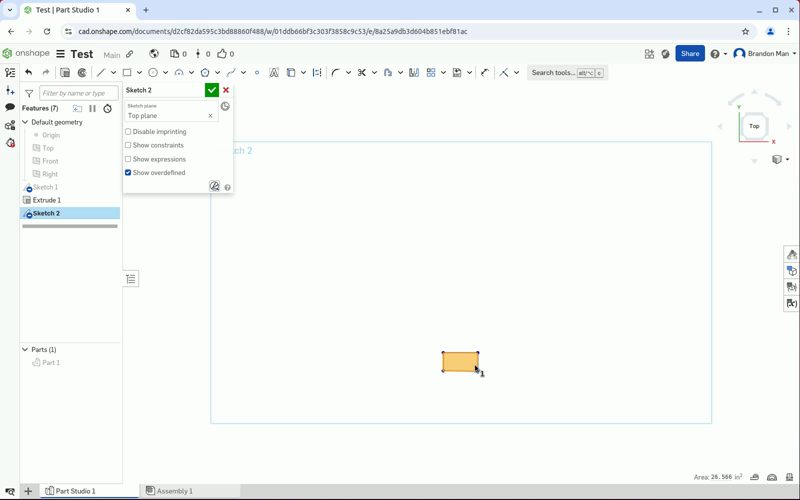
mouse_move(73, 352)
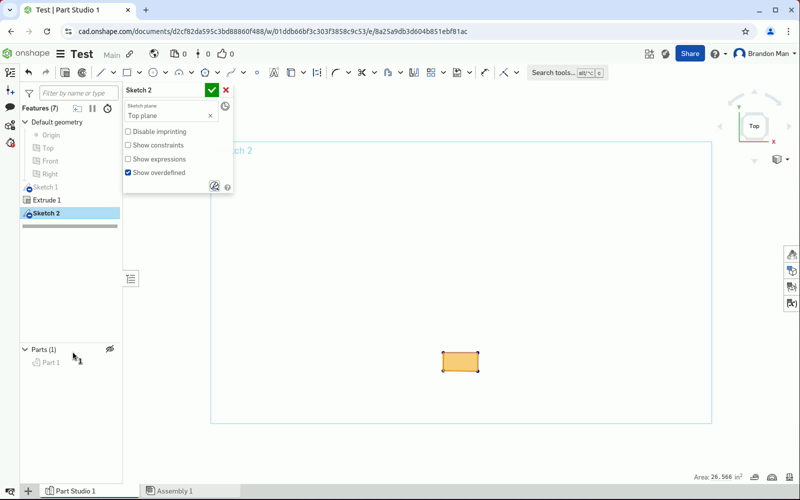
key(shift+y)
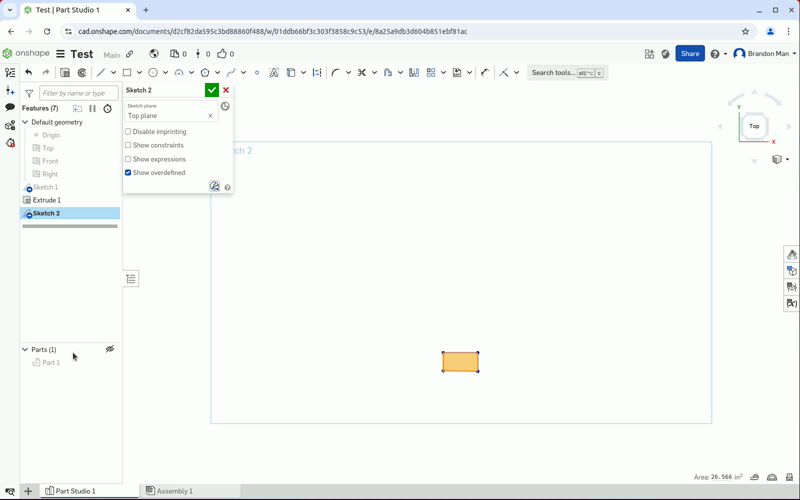
key(shift+e)
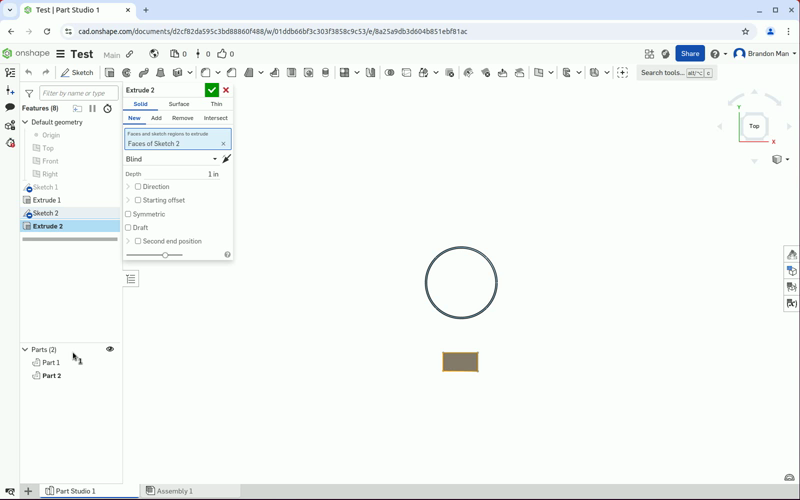
mouse_move(143, 106)
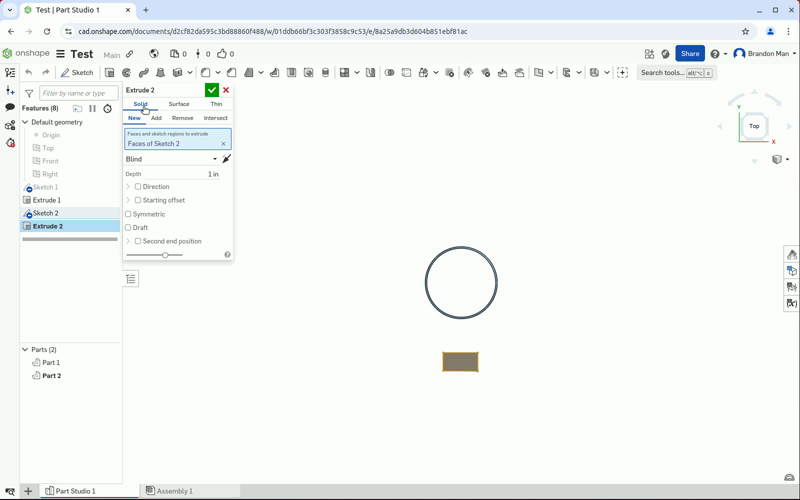
click(143, 106)
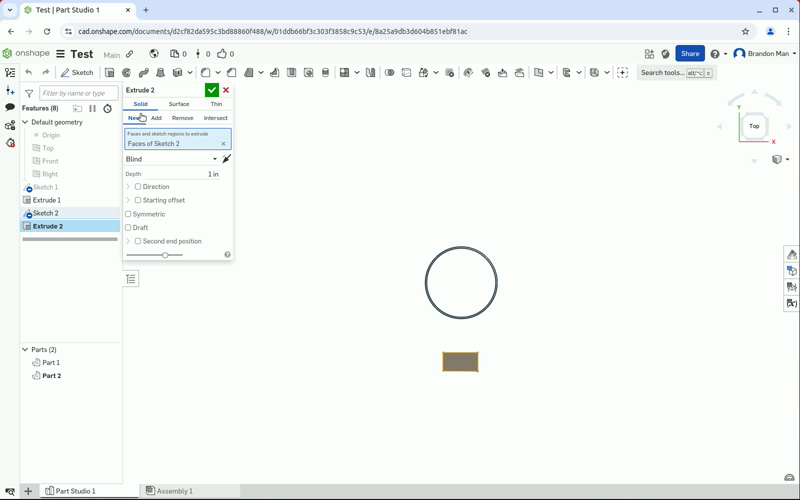
mouse_move(137, 120)
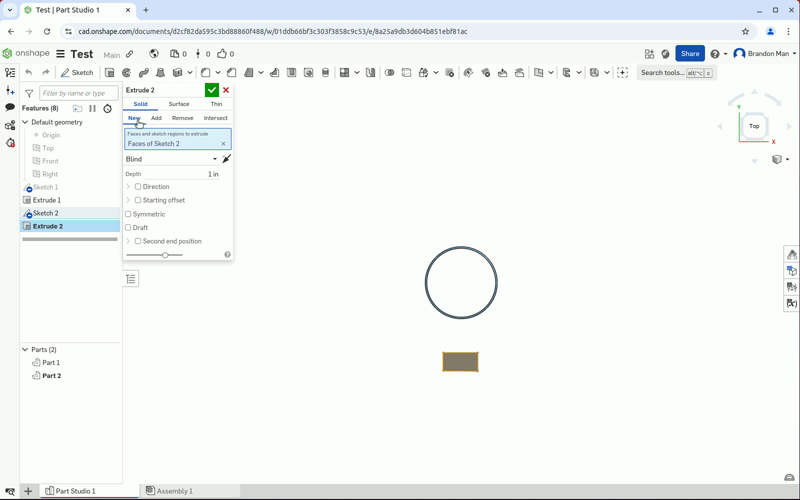
click(137, 120)
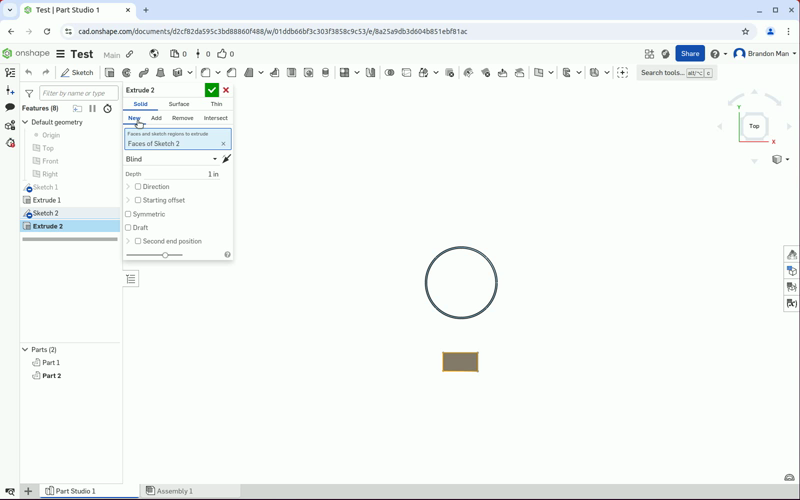
key(tab, 4)
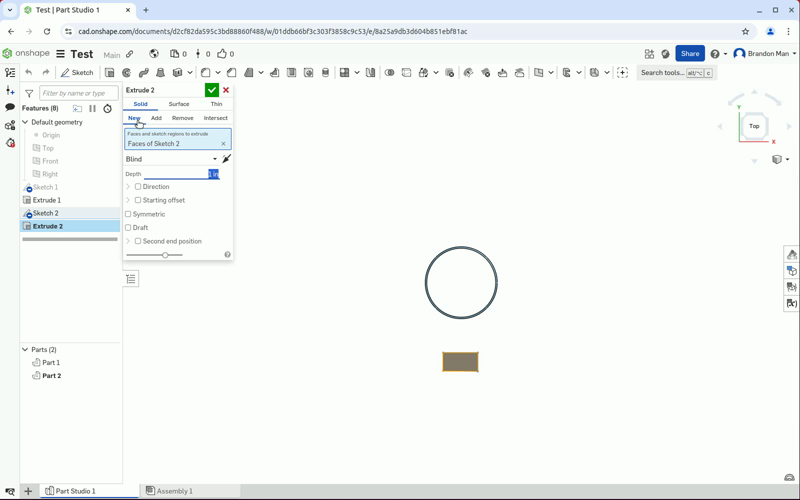
text(0.241)
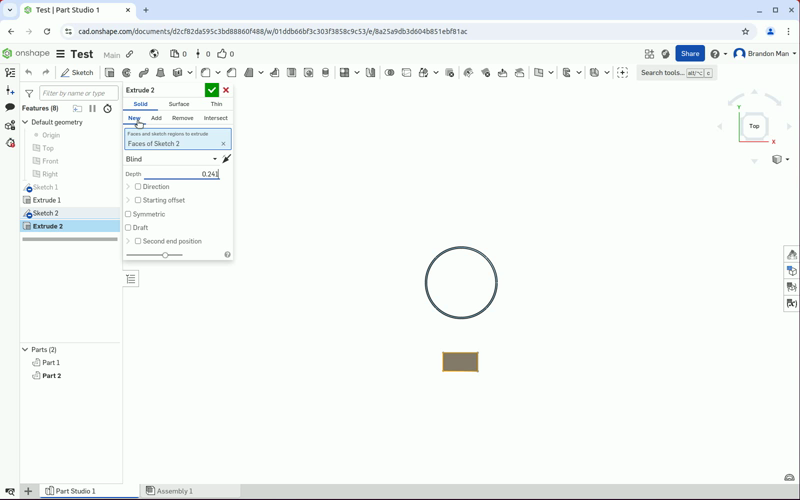
key(enter)
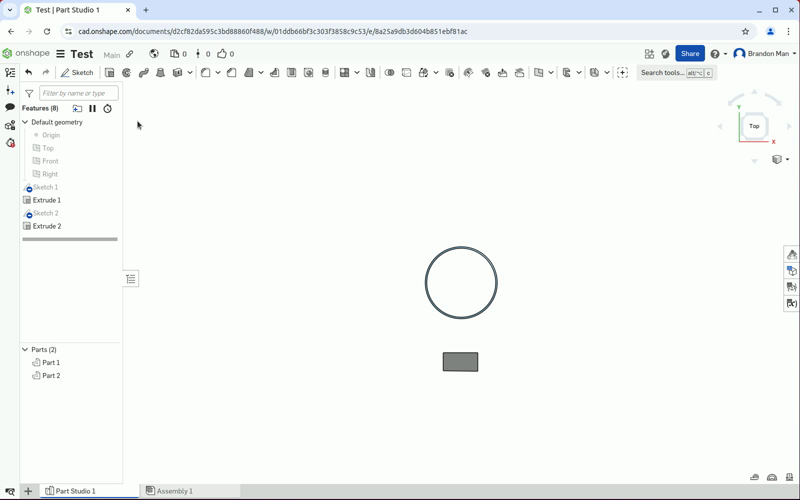
key(shift+h)
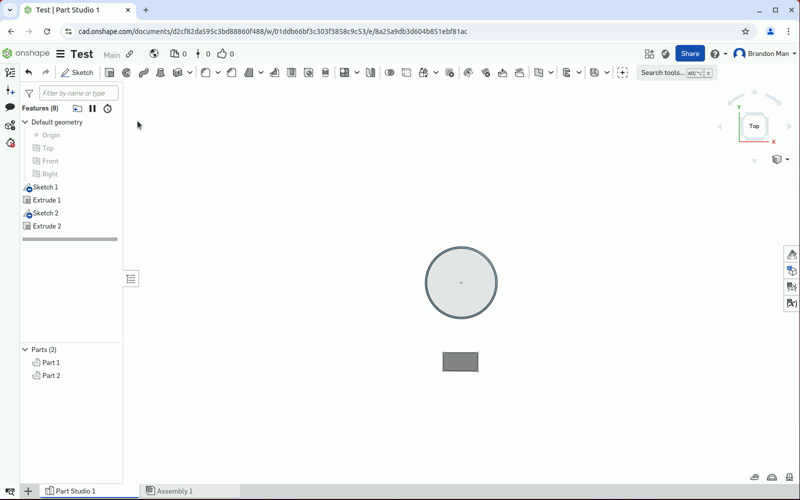
key(shift+h)
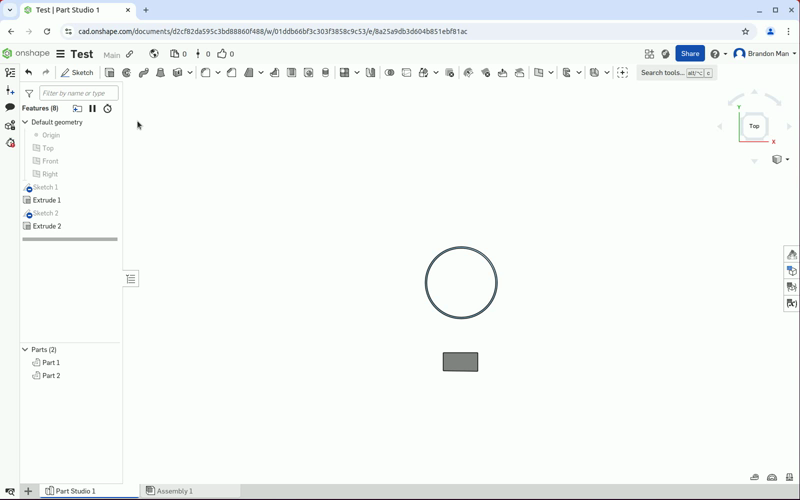
mouse_move(73, 189)
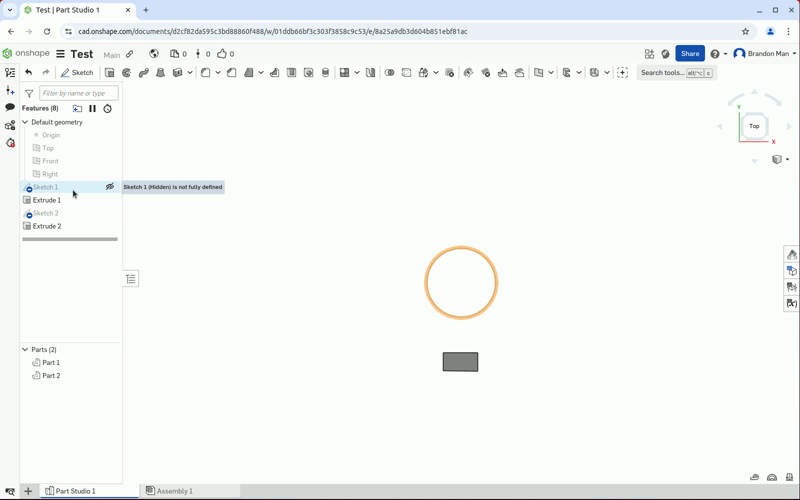
click(73, 189)
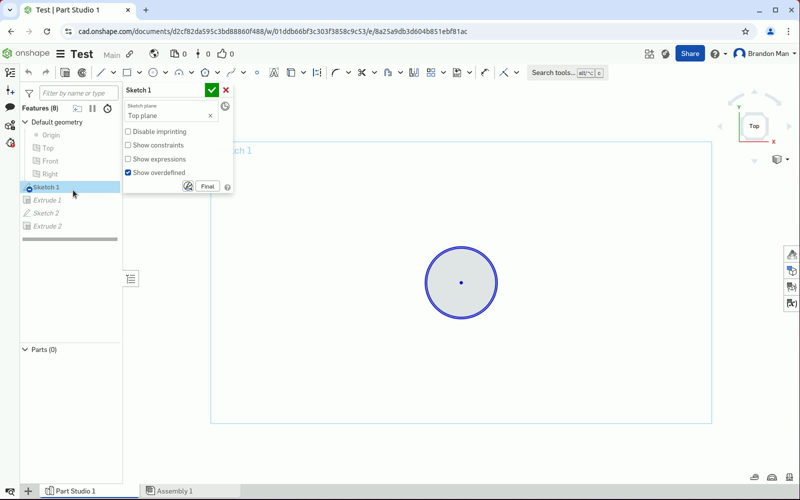
mouse_move(229, 92)
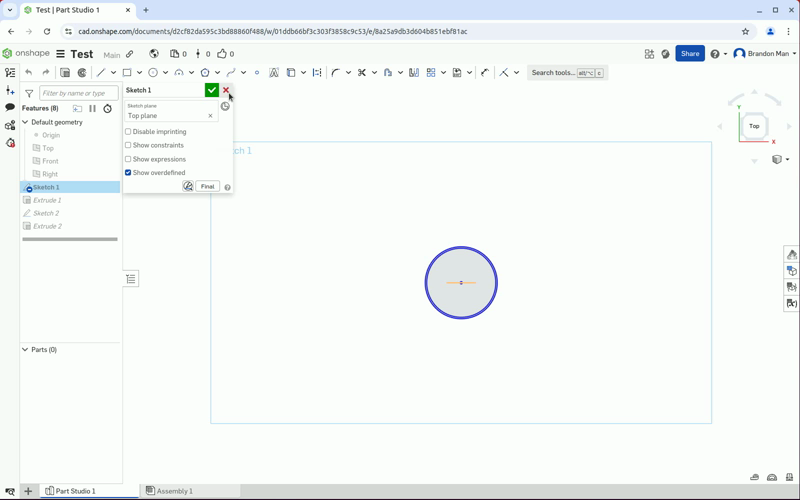
click(229, 92)
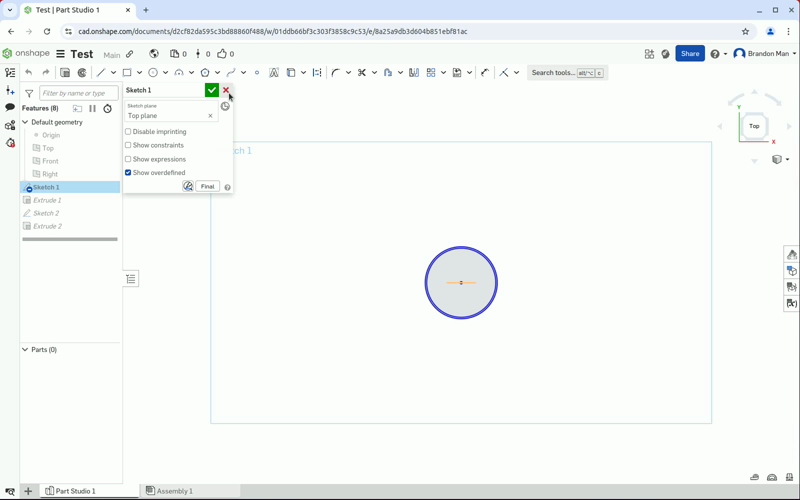
key(shift+s)
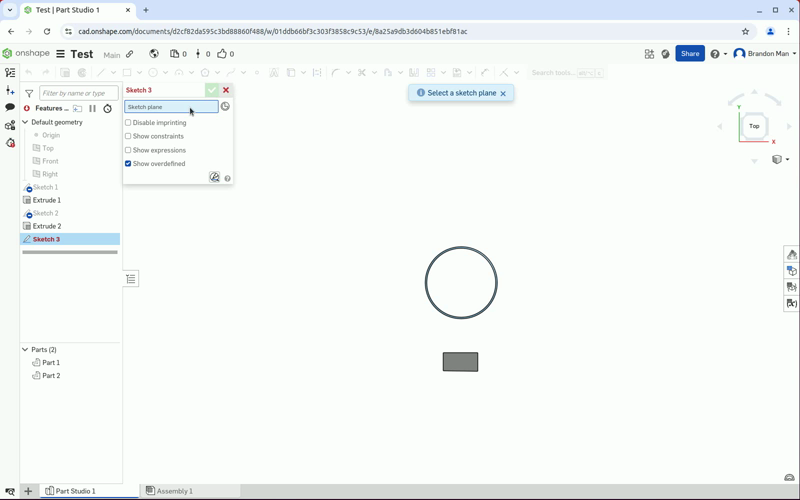
mouse_move(73, 150)
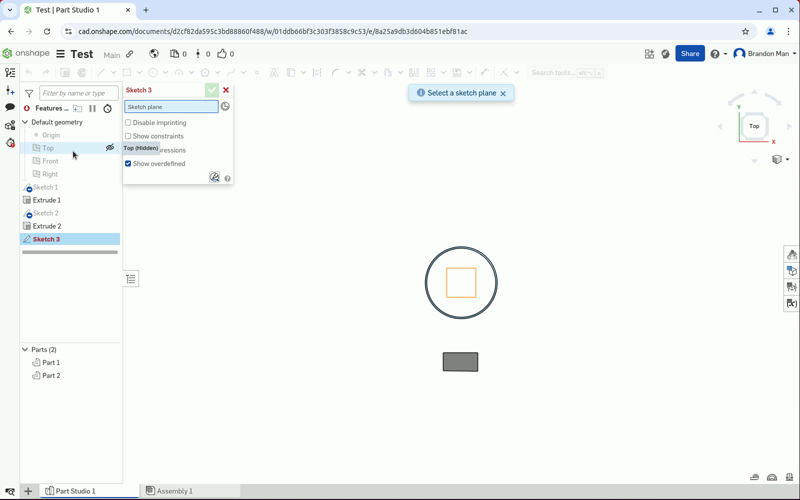
click(73, 150)
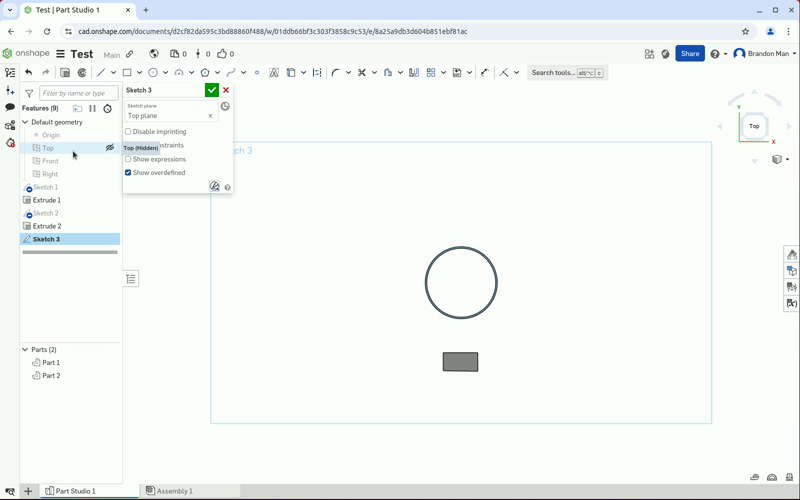
mouse_move(73, 352)
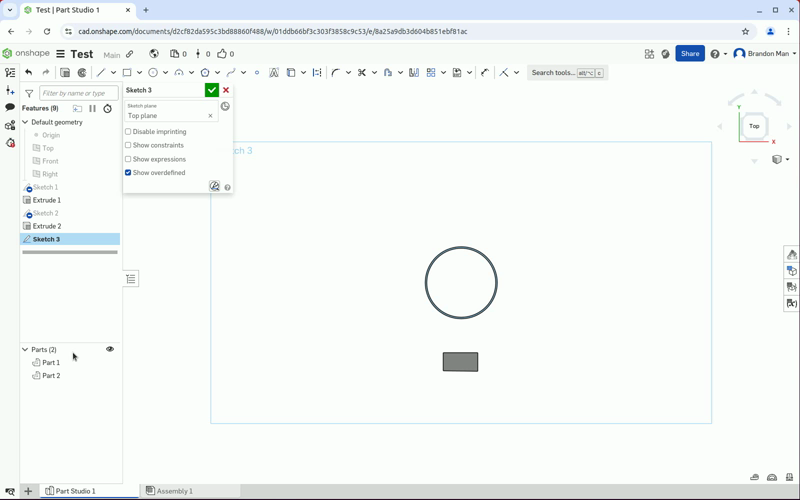
key(y)
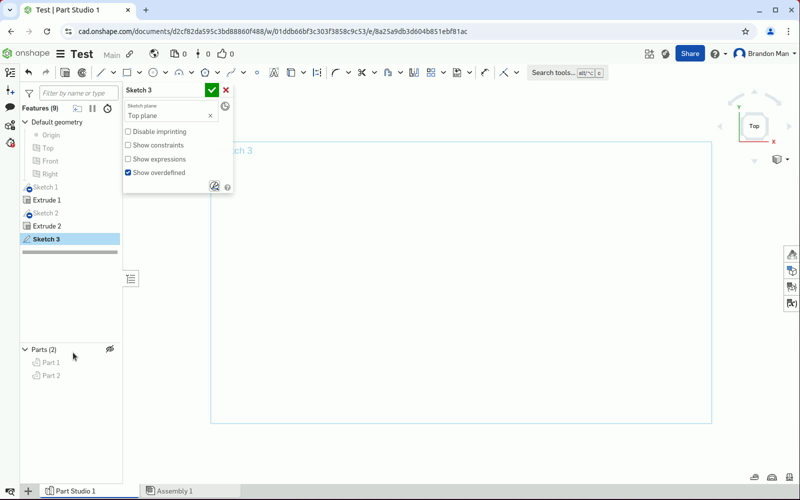
key(l)
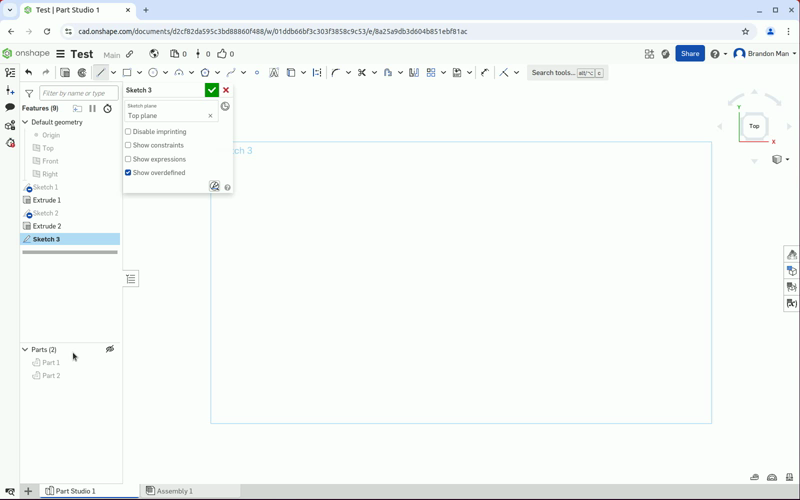
key_down(shift)
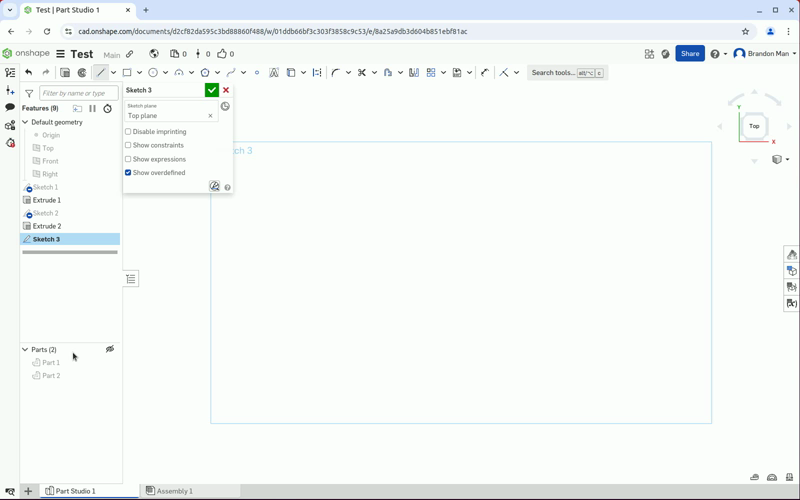
mouse_move(443, 215)
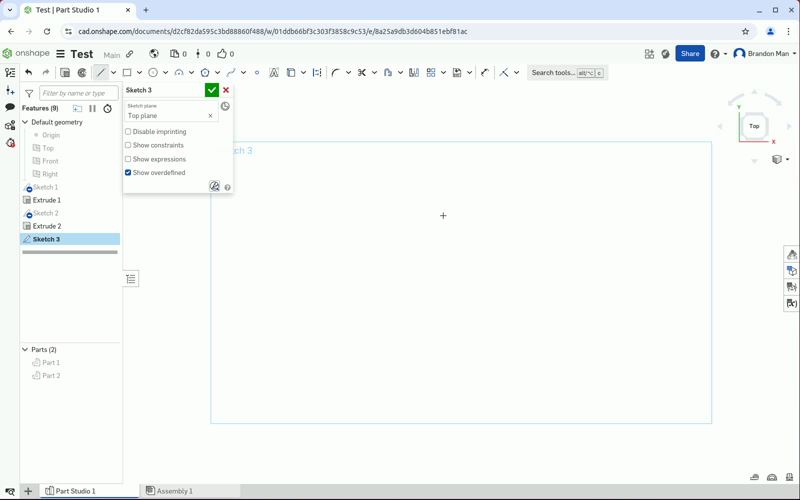
click(443, 215)
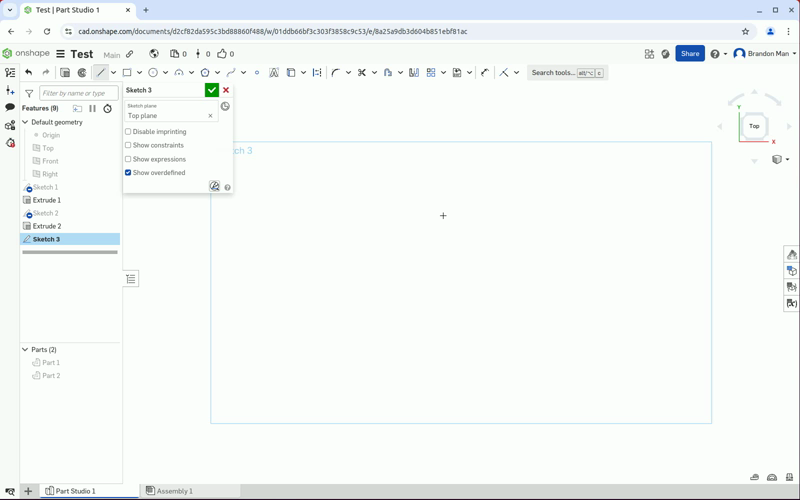
key_up(shift)
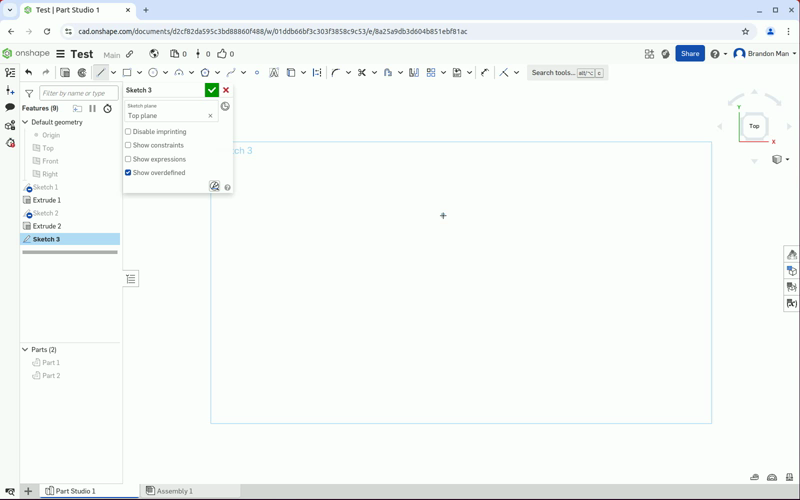
key_down(shift)
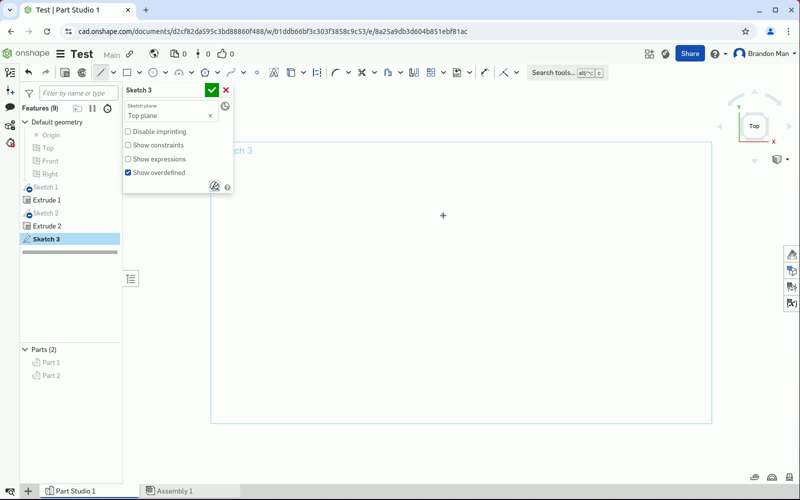
mouse_move(473, 215)
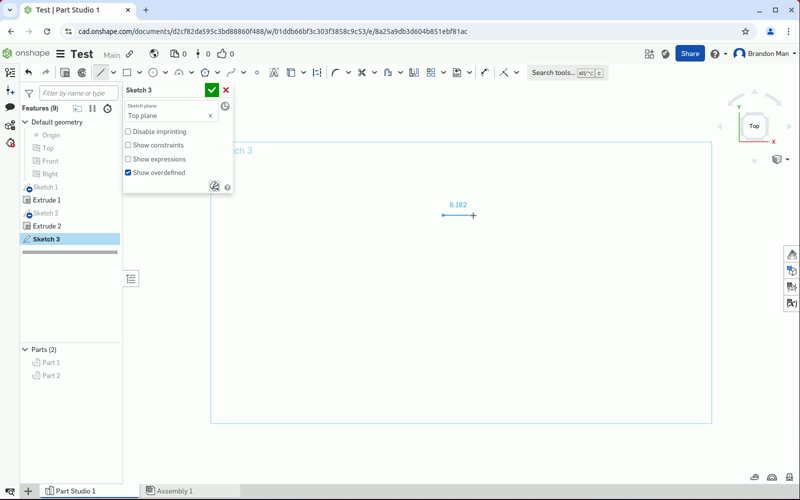
mouse_move(477, 215)
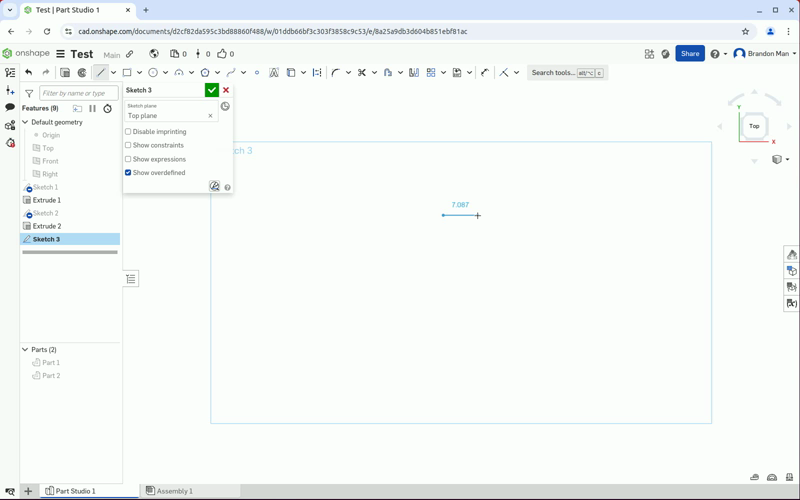
click(477, 215)
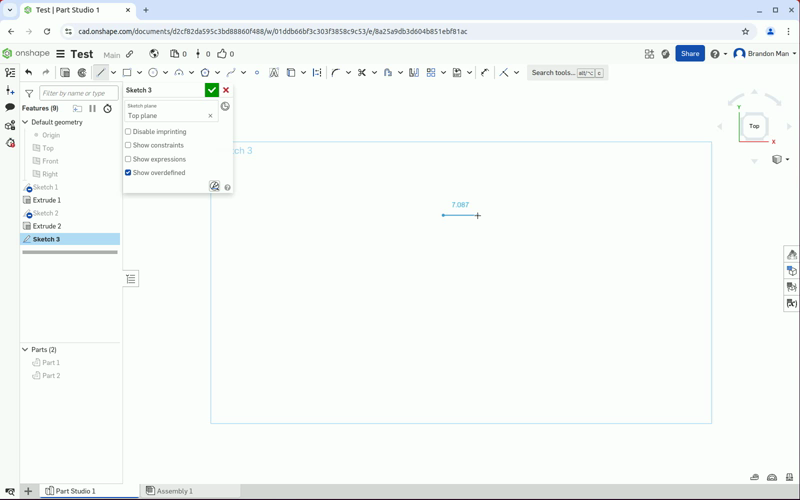
key_up(shift)
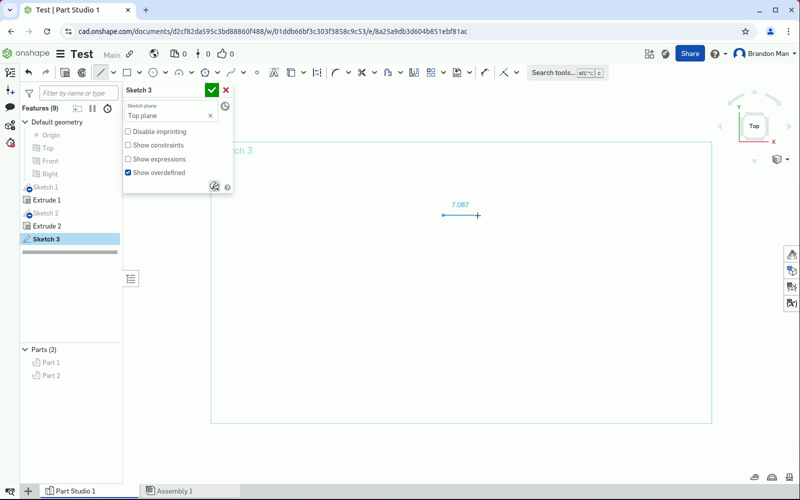
key_down(shift)
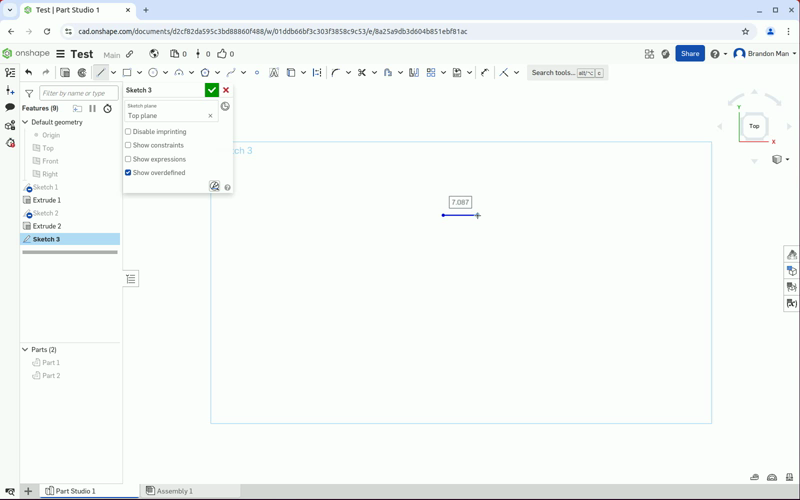
mouse_move(507, 215)
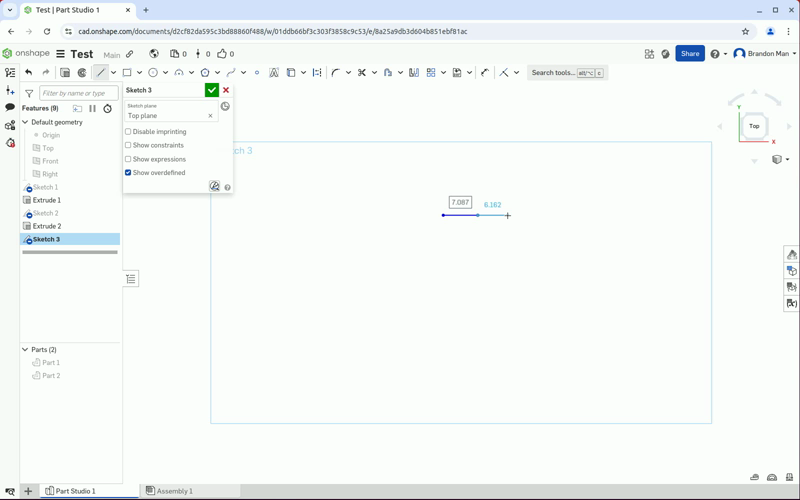
mouse_move(477, 194)
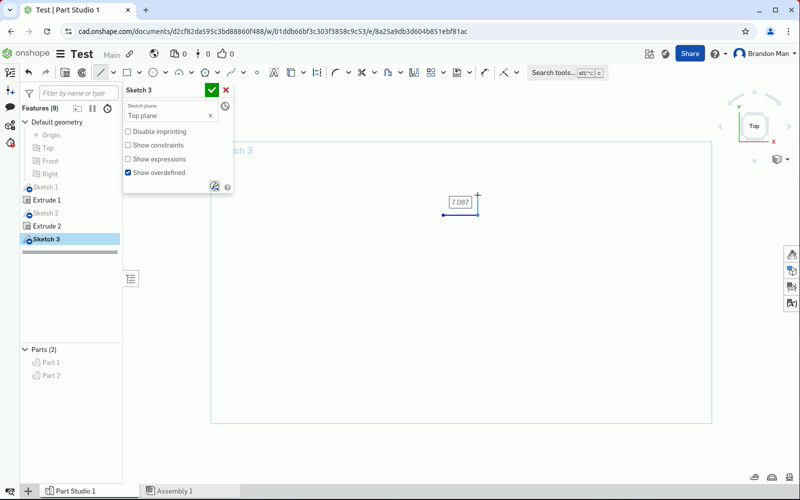
click(477, 194)
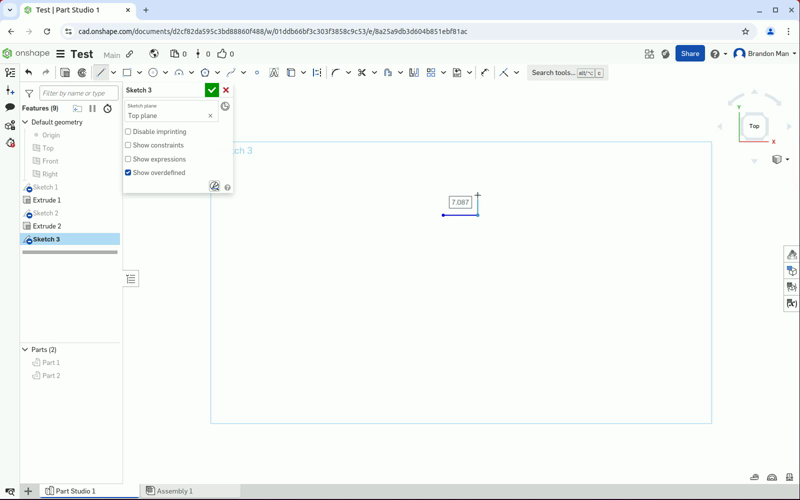
key_up(shift)
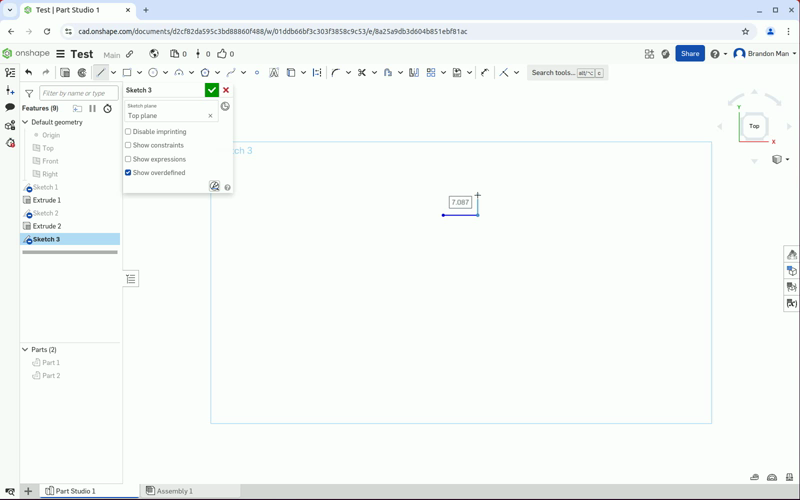
key_down(shift)
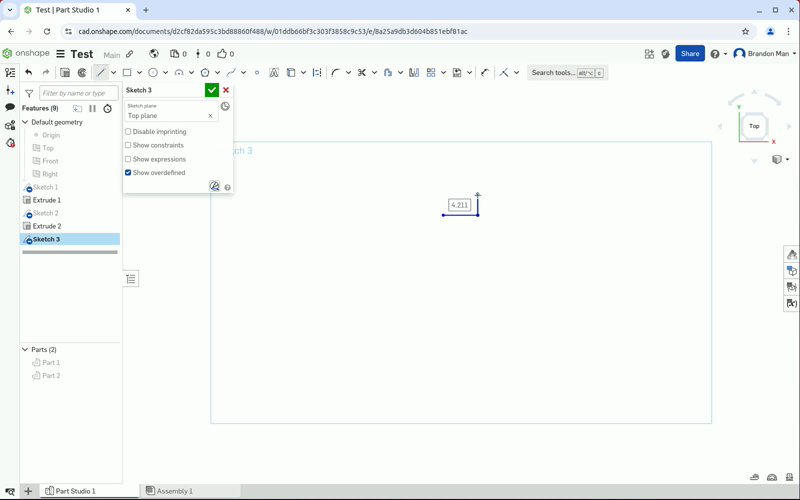
mouse_move(507, 194)
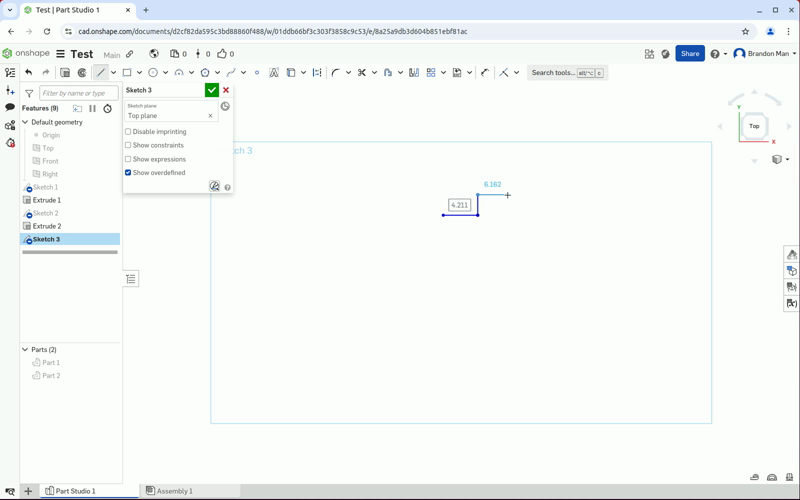
mouse_move(443, 194)
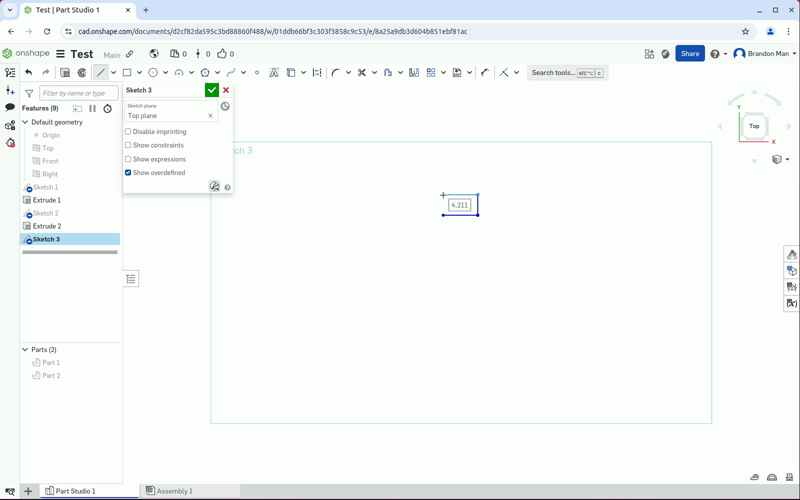
click(443, 194)
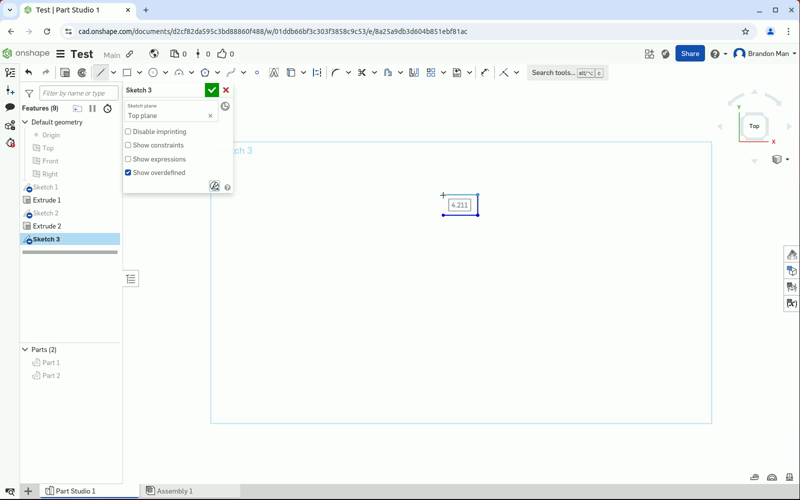
key_up(shift)
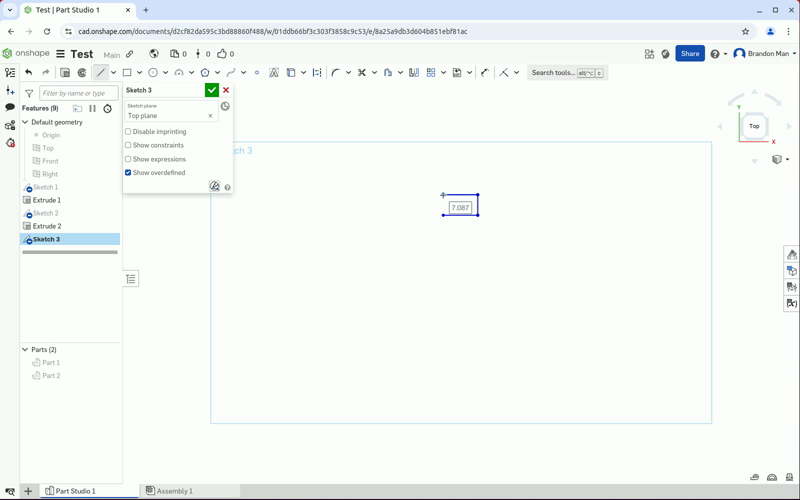
mouse_move(473, 194)
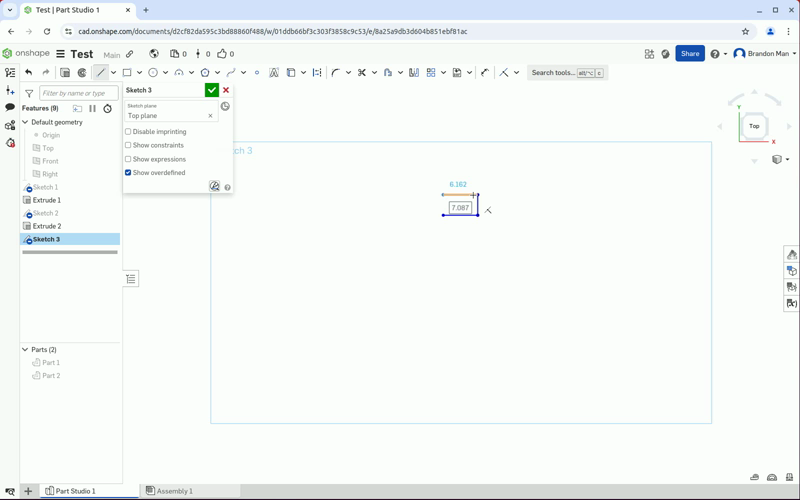
key_down(shift)
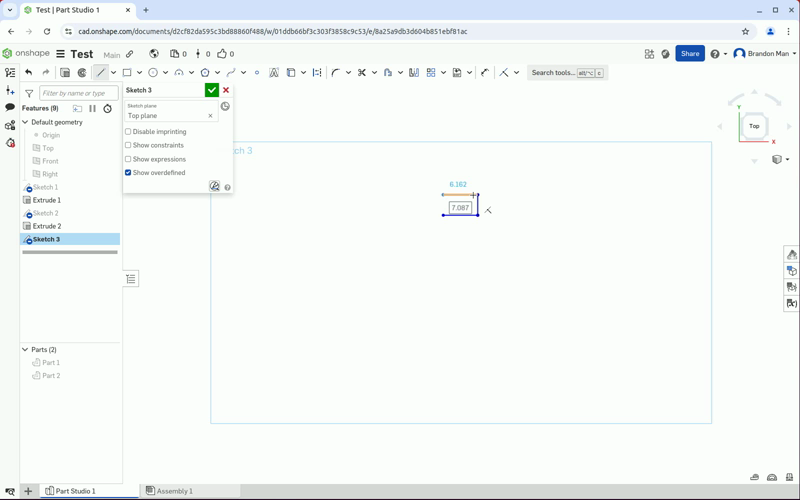
mouse_move(443, 215)
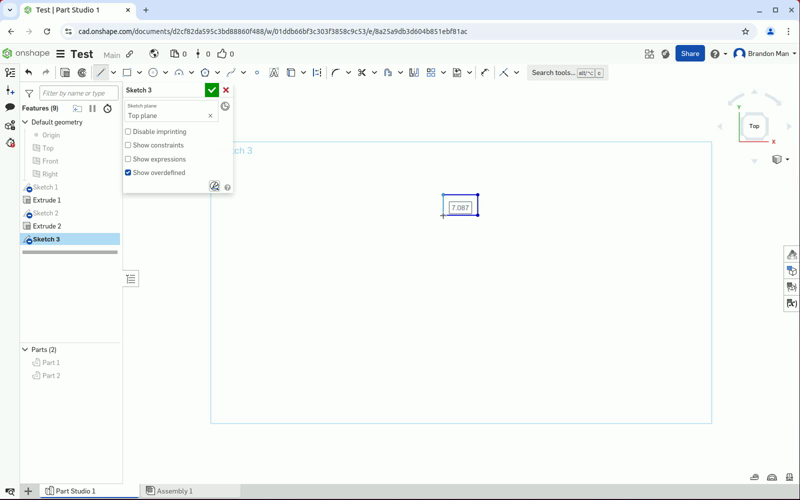
key_up(shift)
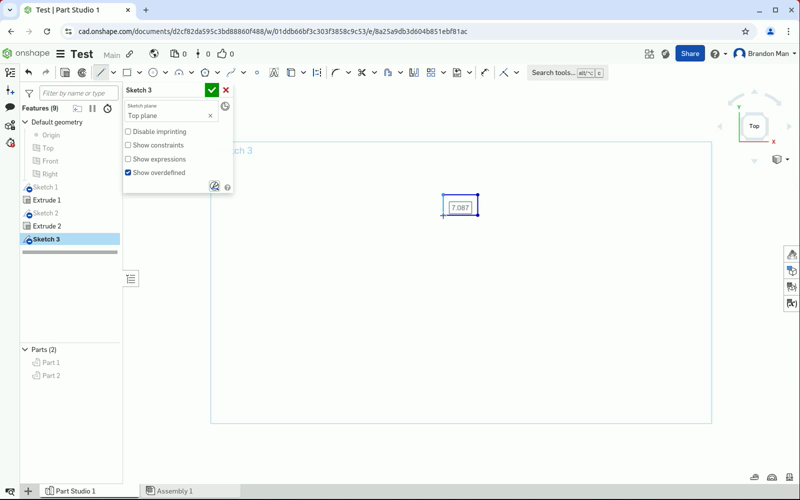
click(443, 215)
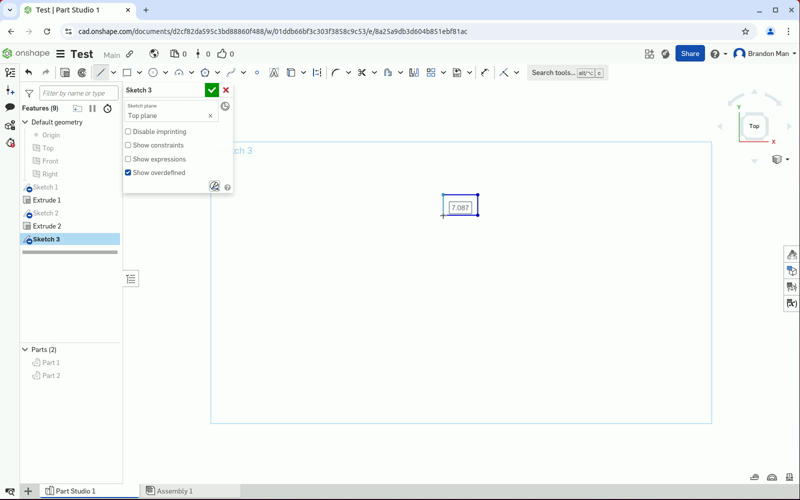
key(esc)
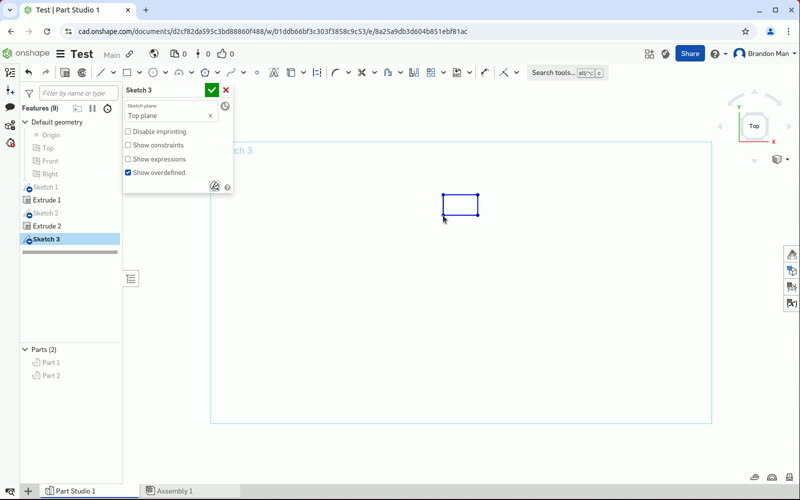
mouse_move(474, 199)
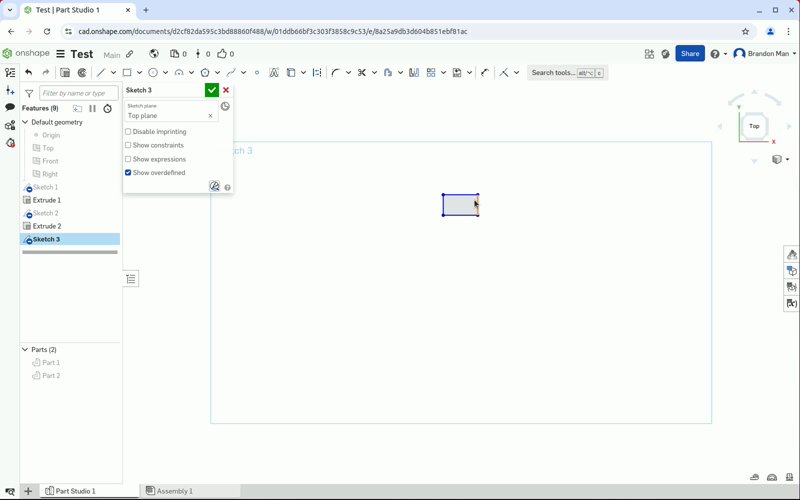
scroll(6)
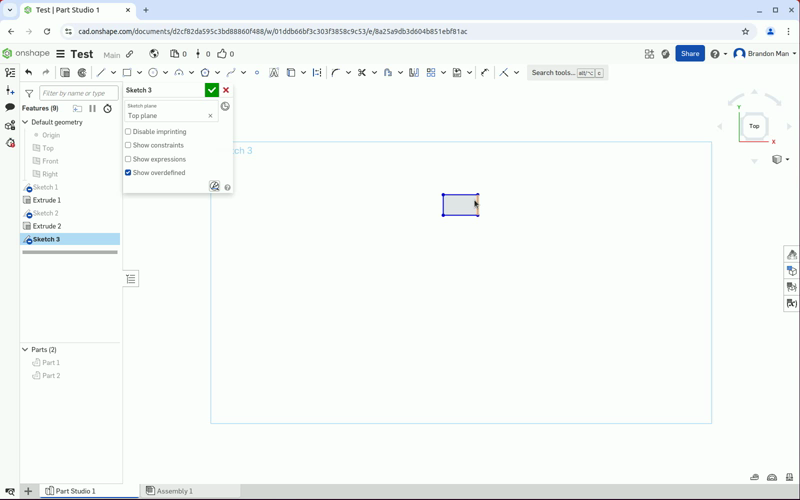
scroll(6)
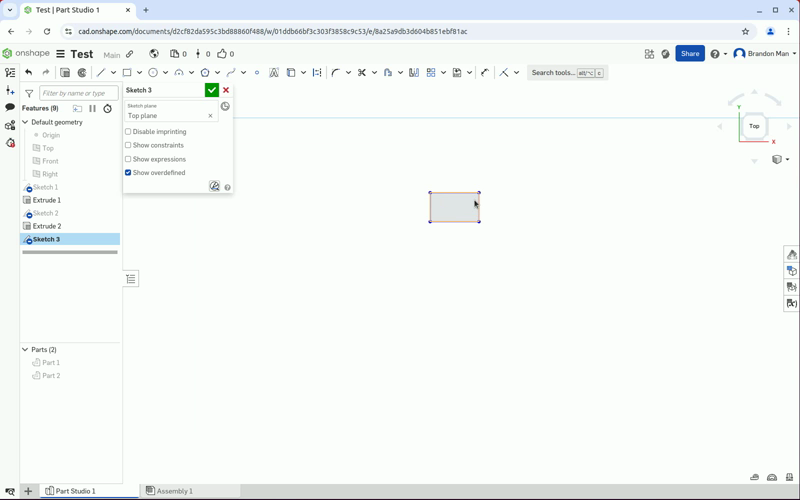
scroll(6)
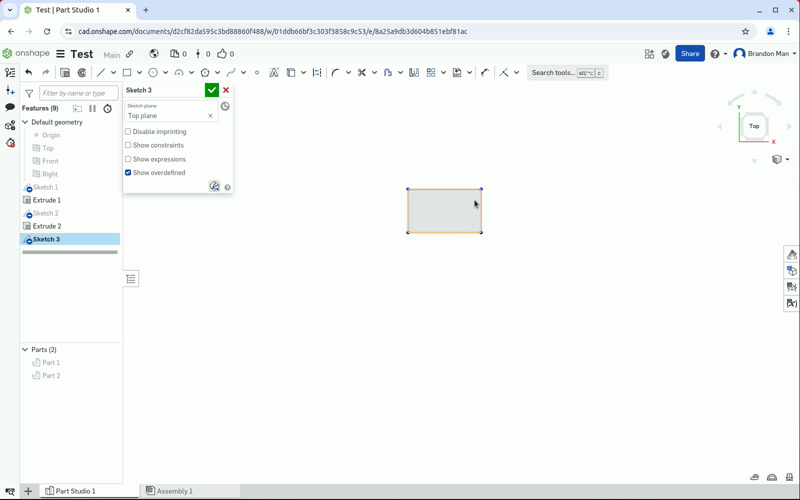
scroll(6)
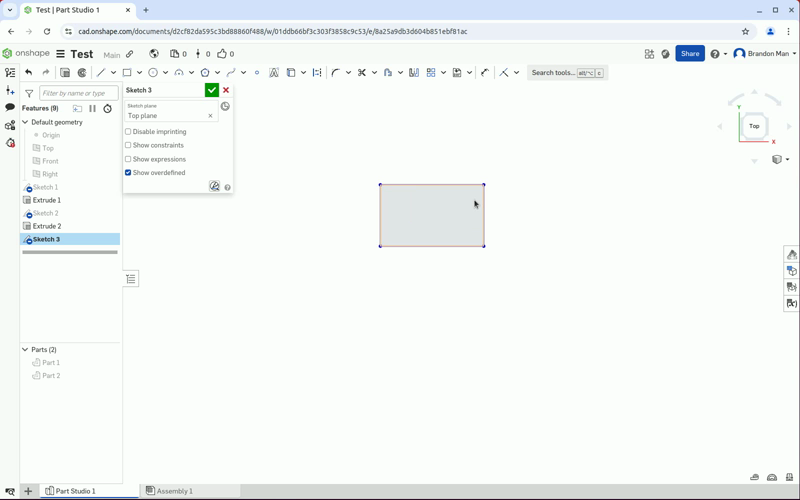
scroll(6)
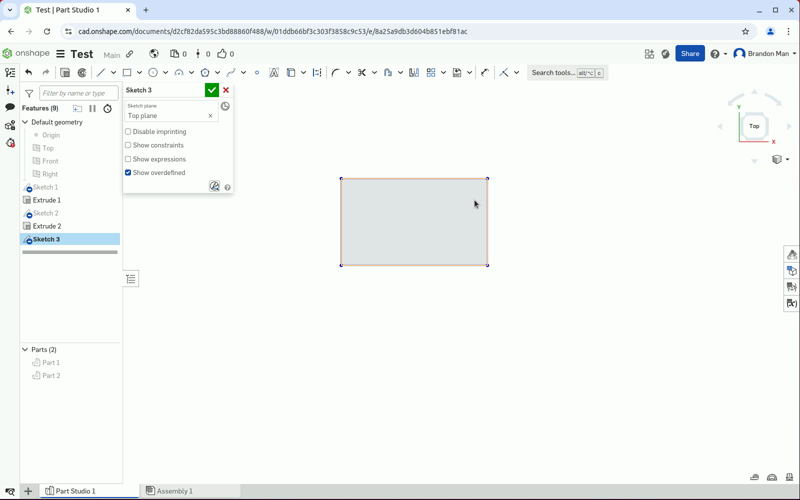
scroll(6)
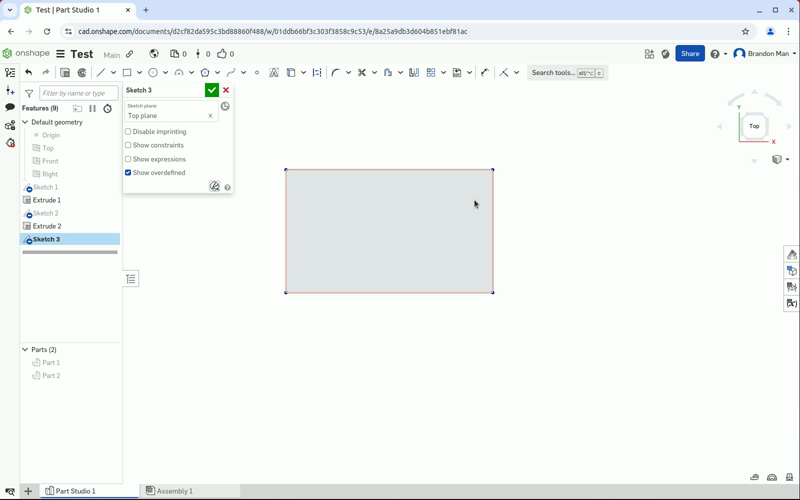
scroll(6)
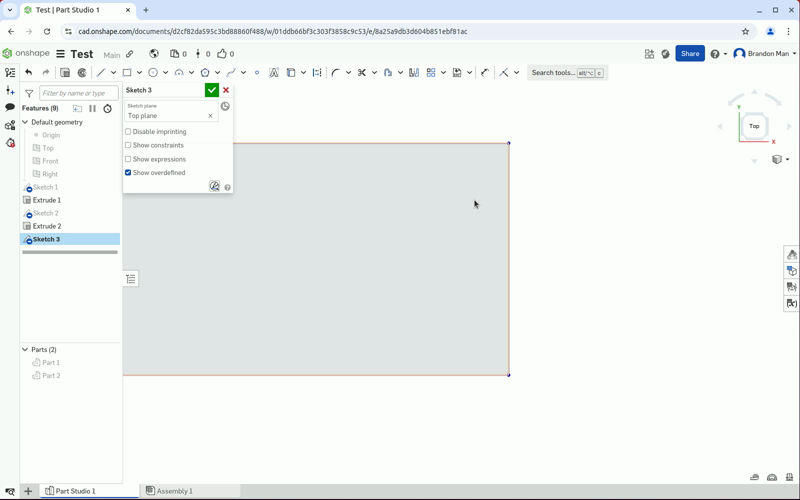
click(474, 199)
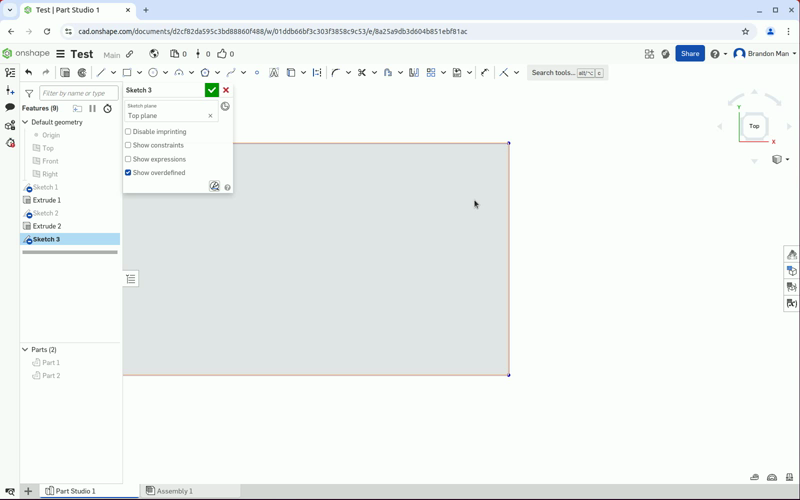
scroll(-6)
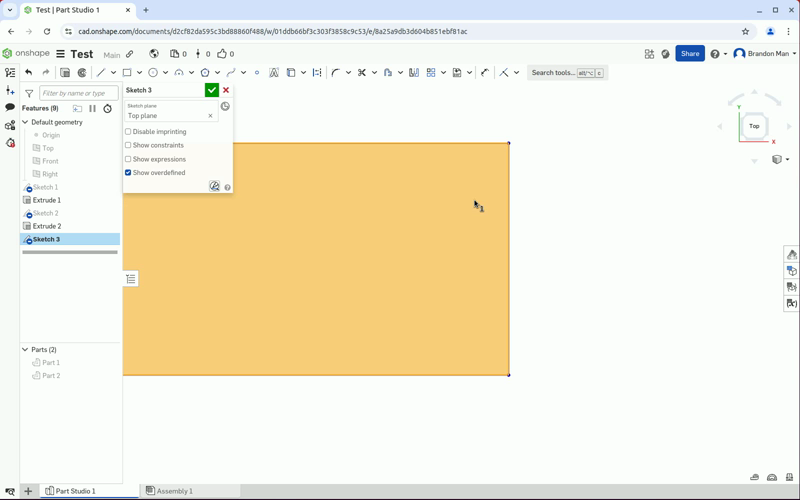
scroll(-6)
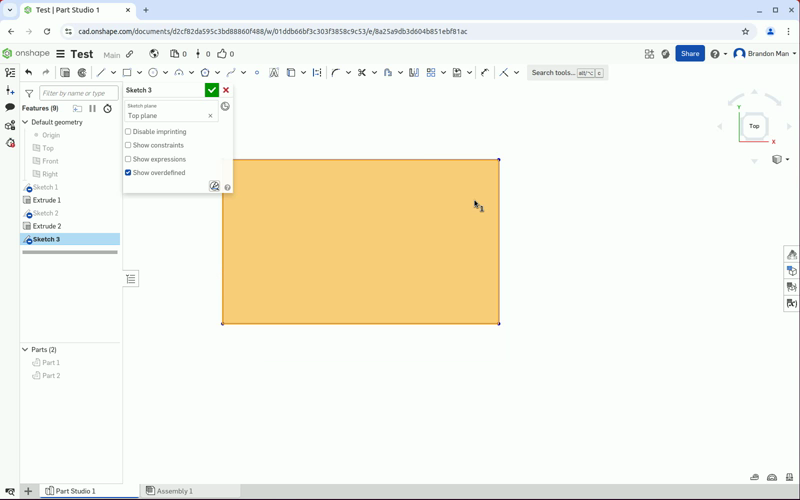
scroll(-6)
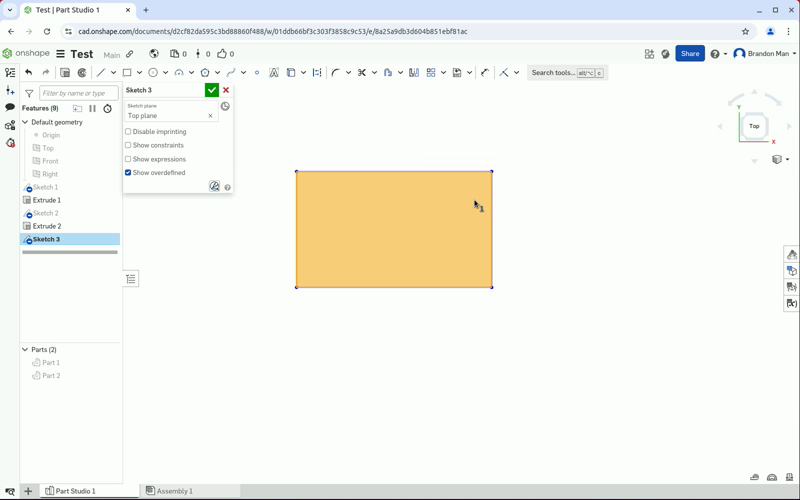
scroll(-6)
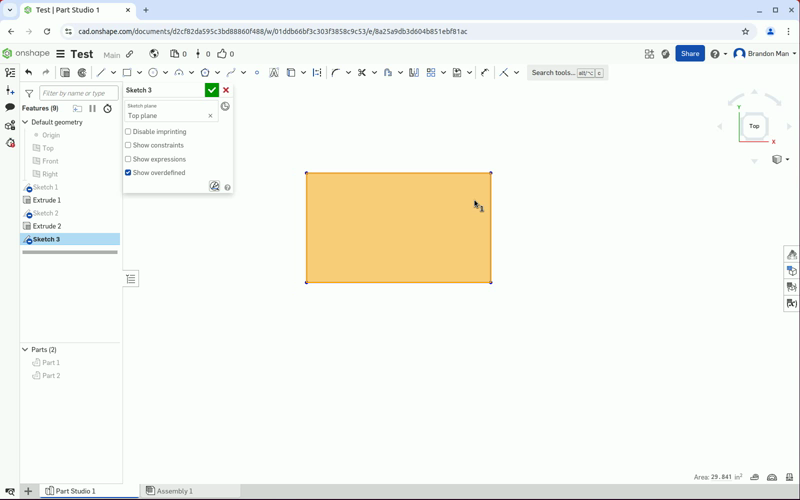
scroll(-6)
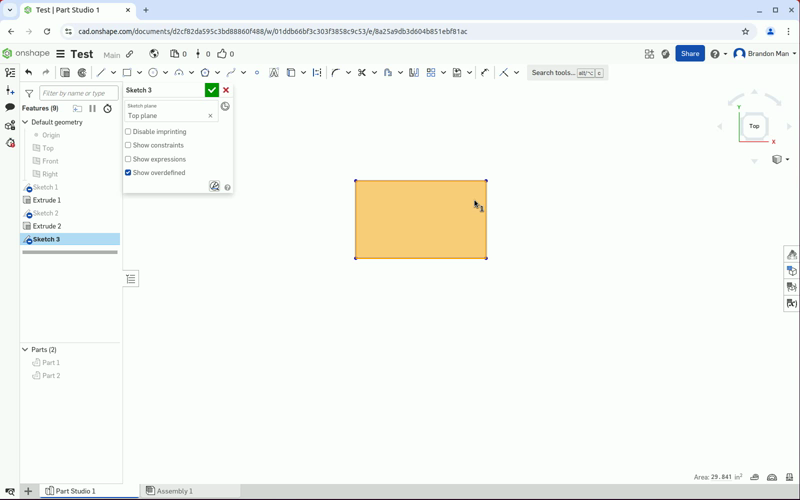
scroll(-6)
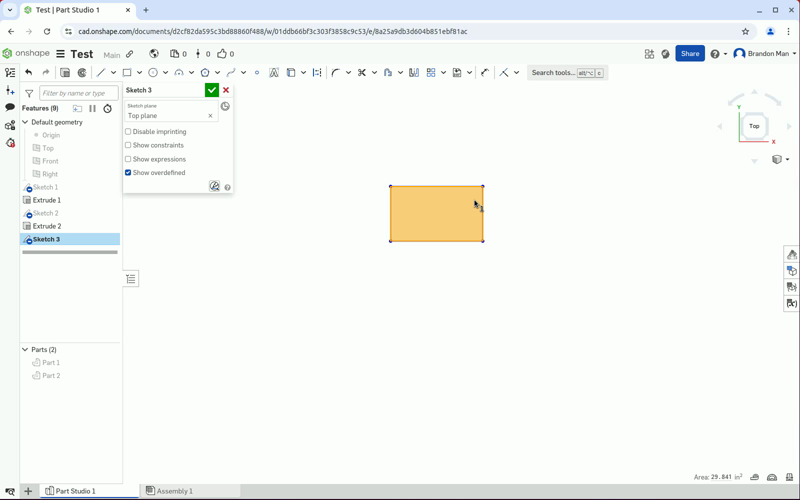
scroll(-6)
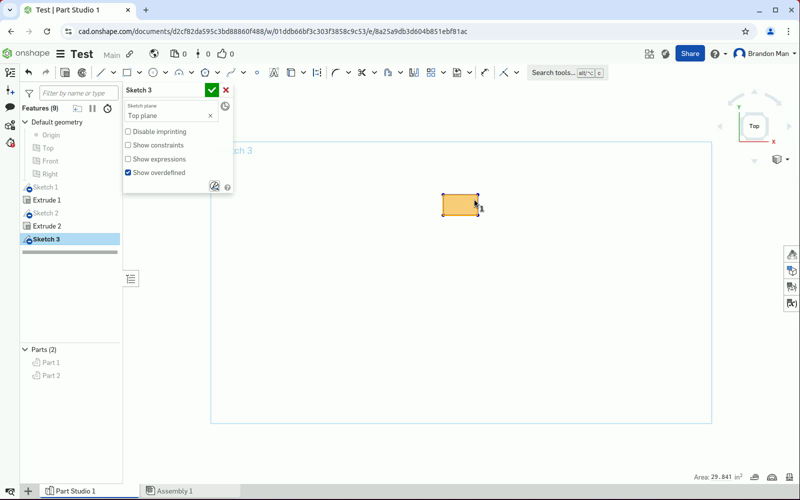
mouse_move(73, 352)
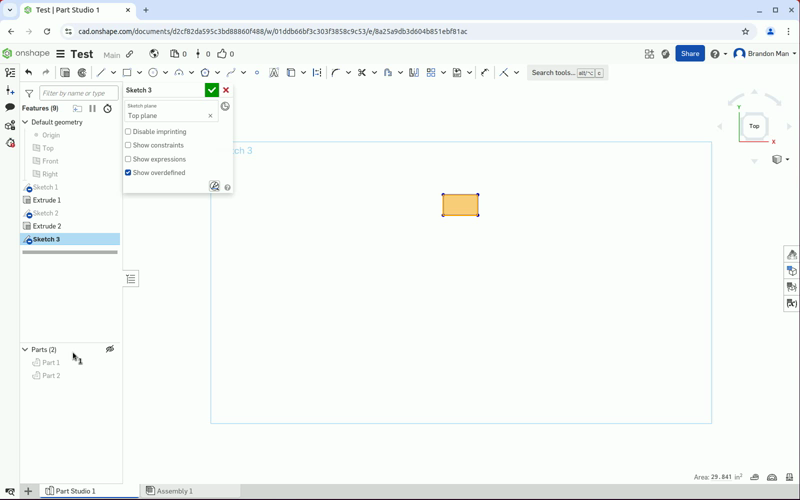
key(shift+y)
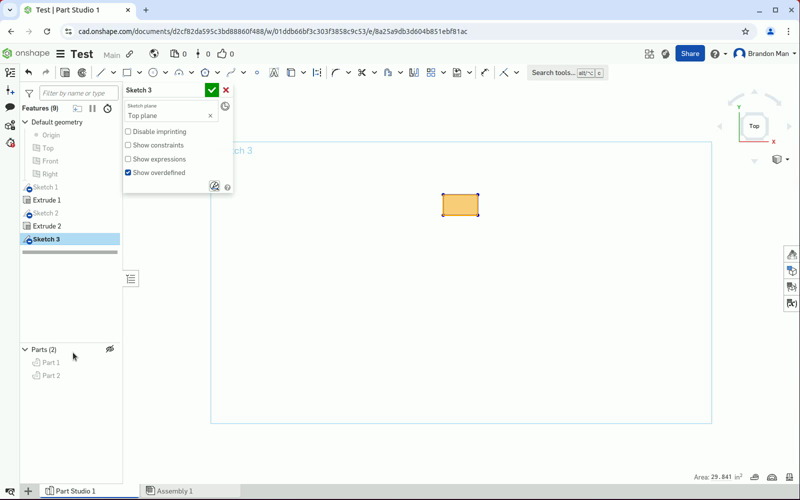
key(shift+e)
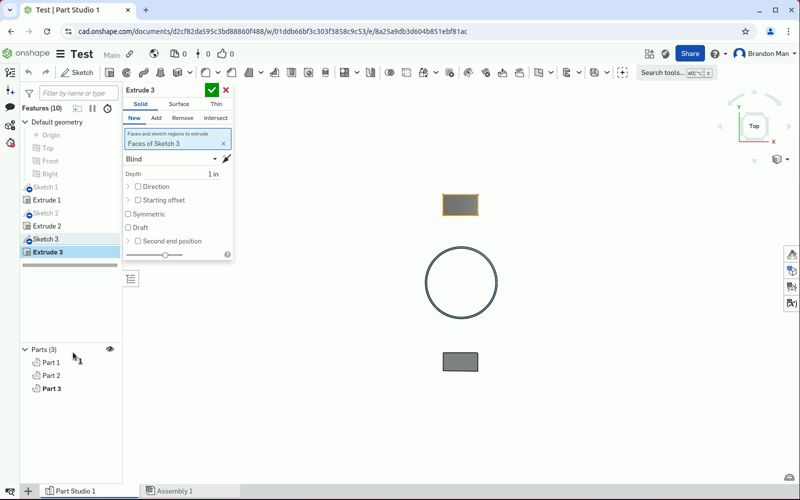
mouse_move(143, 106)
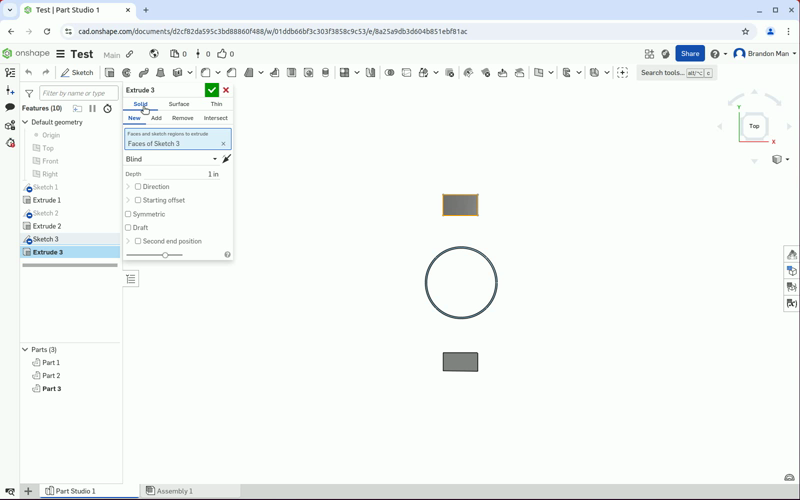
click(143, 106)
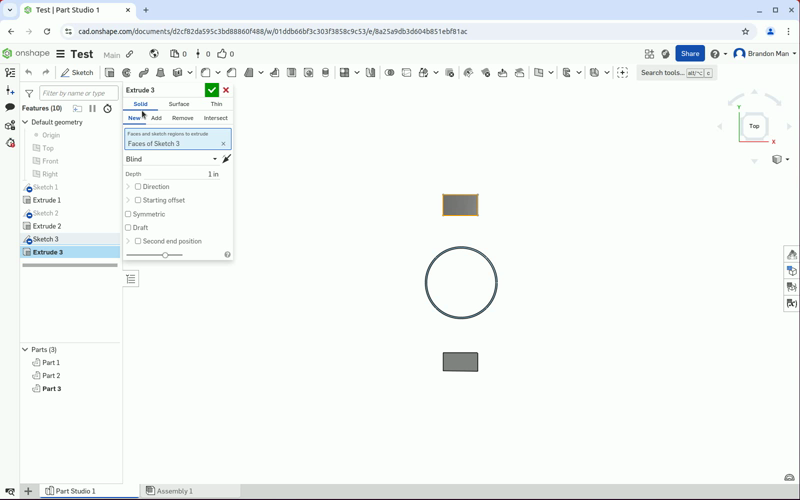
mouse_move(137, 120)
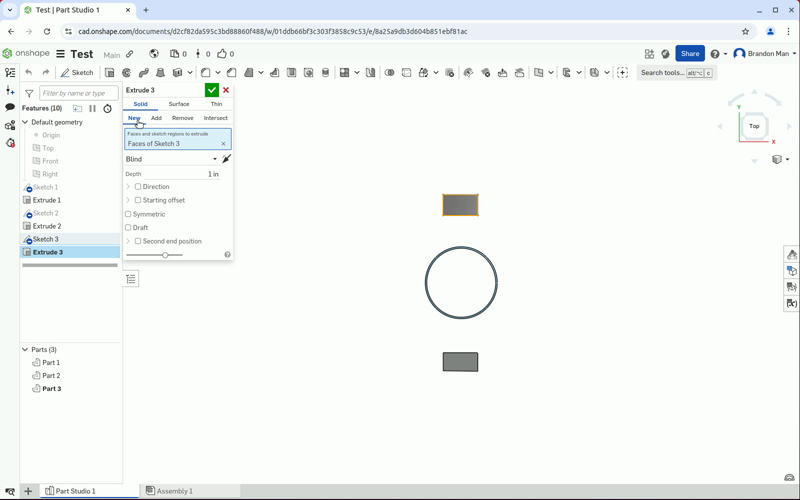
click(137, 120)
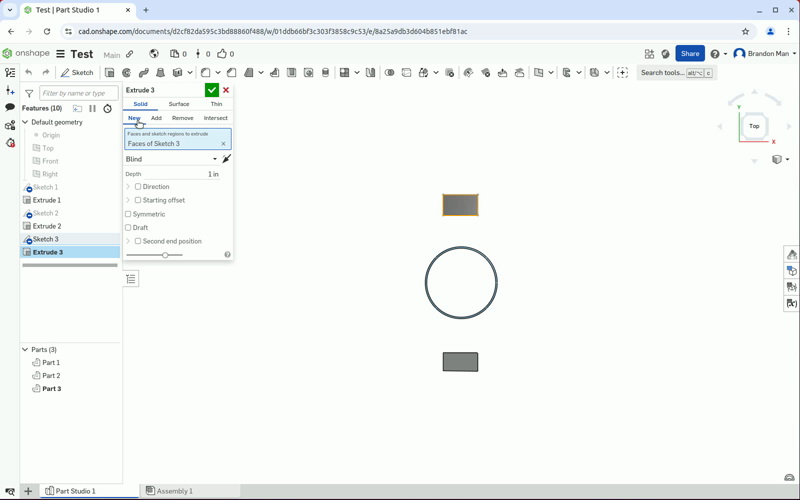
key(tab, 4)
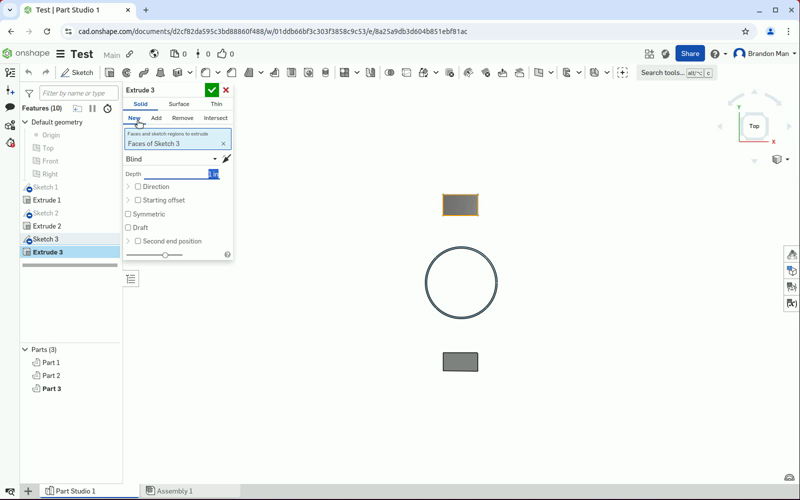
text(0.241)
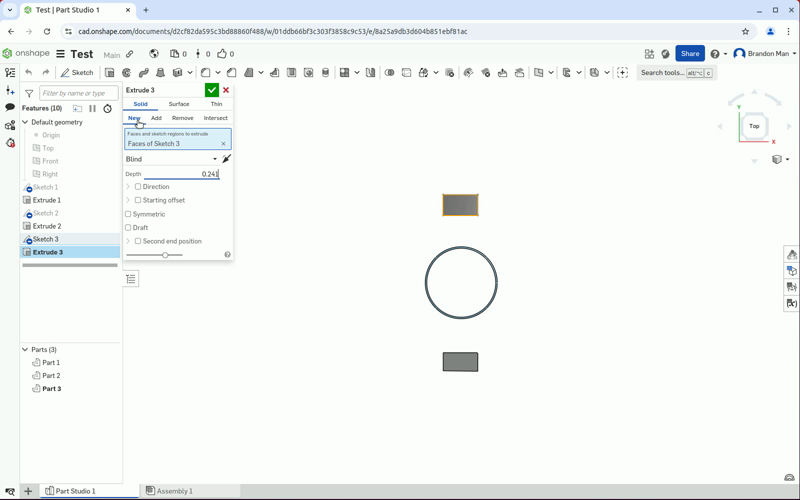
key(enter)
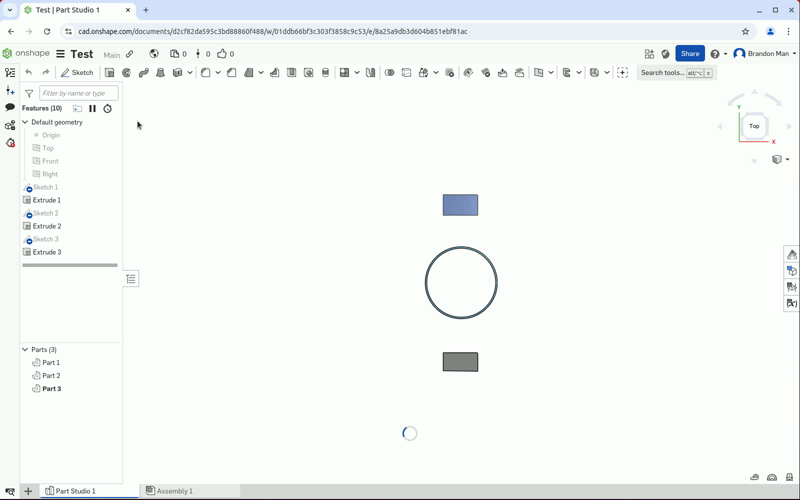
key(shift+h)
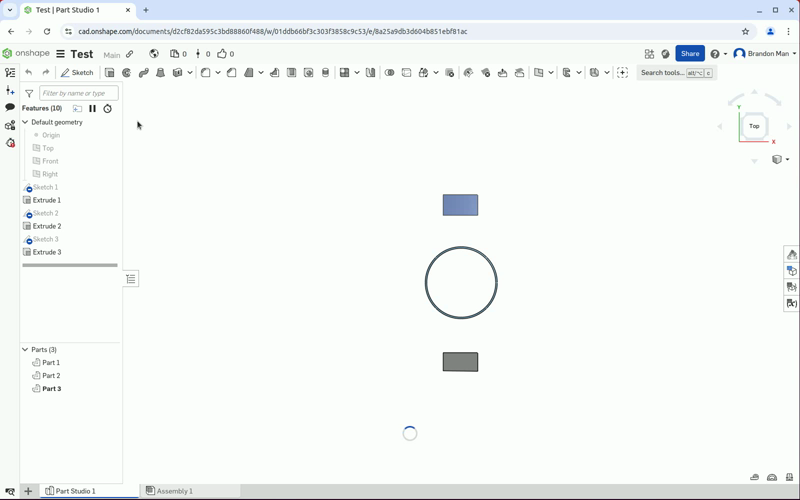
key(shift+h)
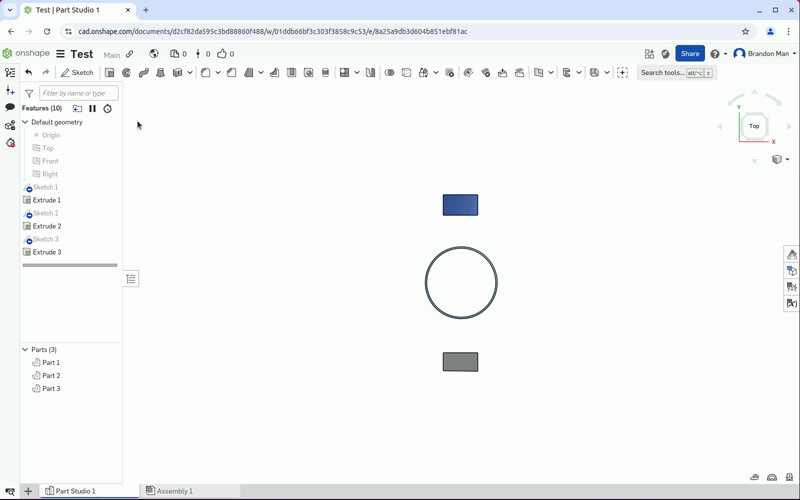
mouse_move(73, 189)
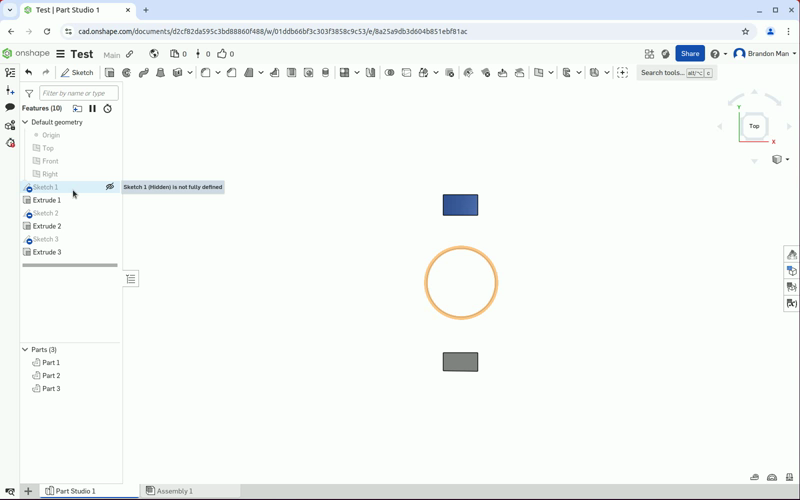
click(73, 189)
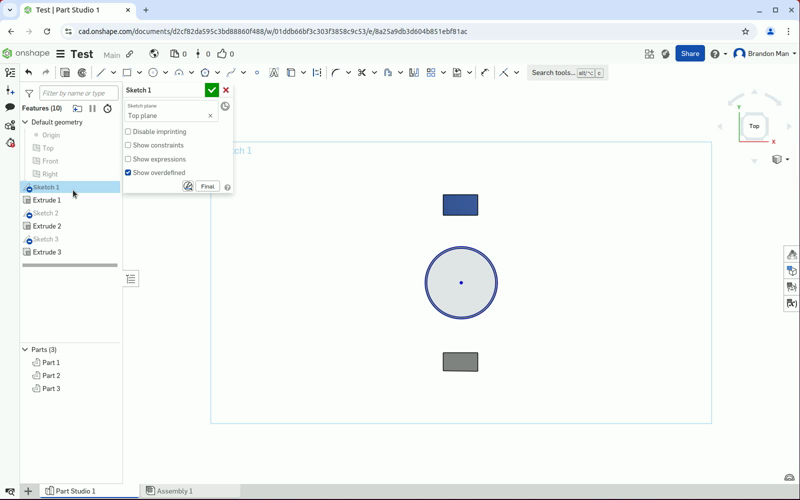
mouse_move(229, 92)
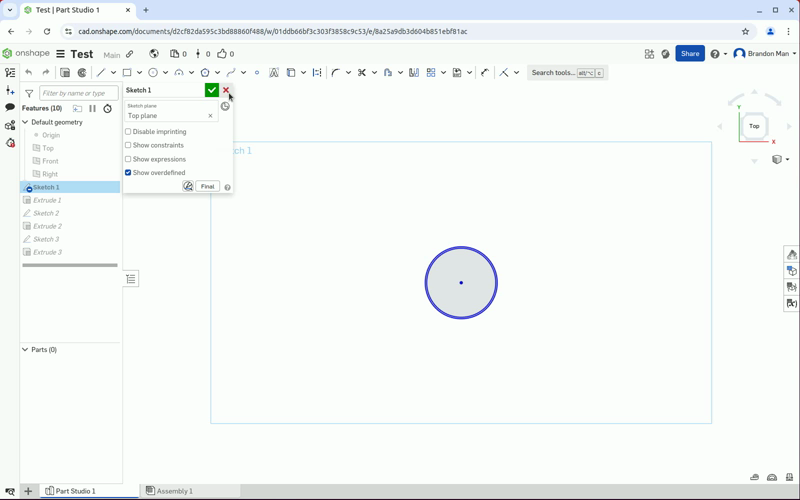
click(229, 92)
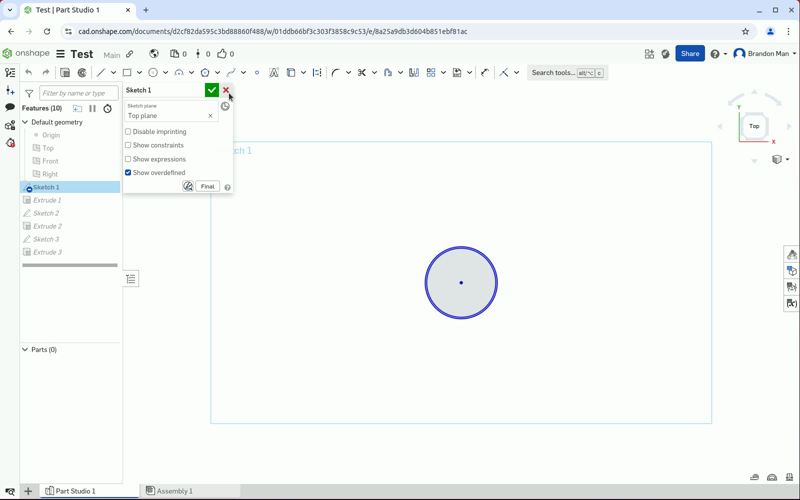
key(shift+s)
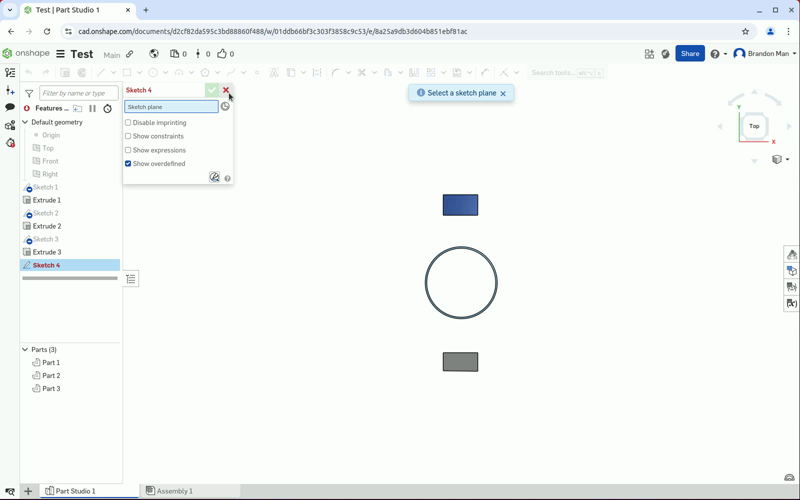
mouse_move(73, 150)
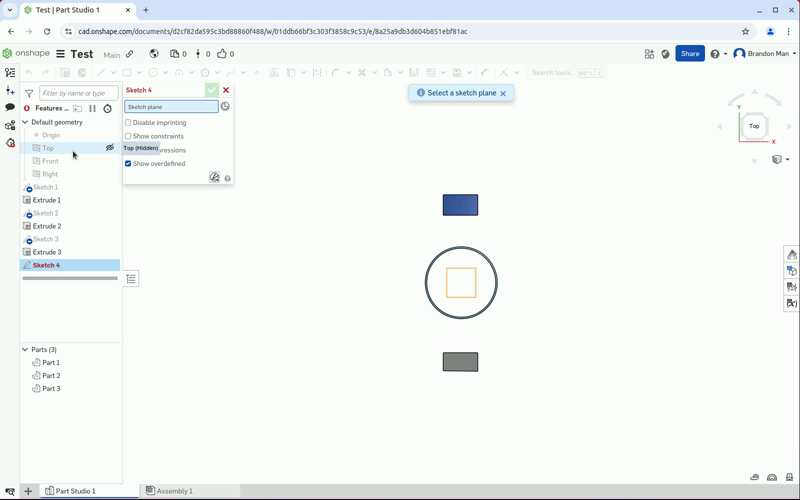
click(73, 150)
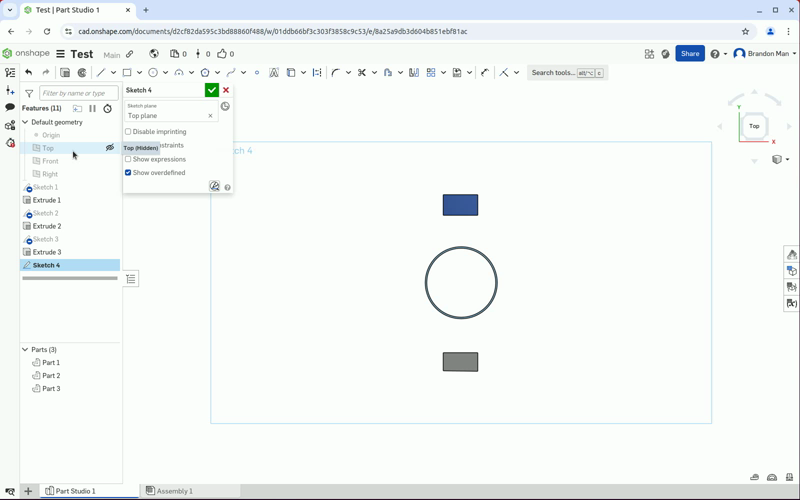
mouse_move(73, 352)
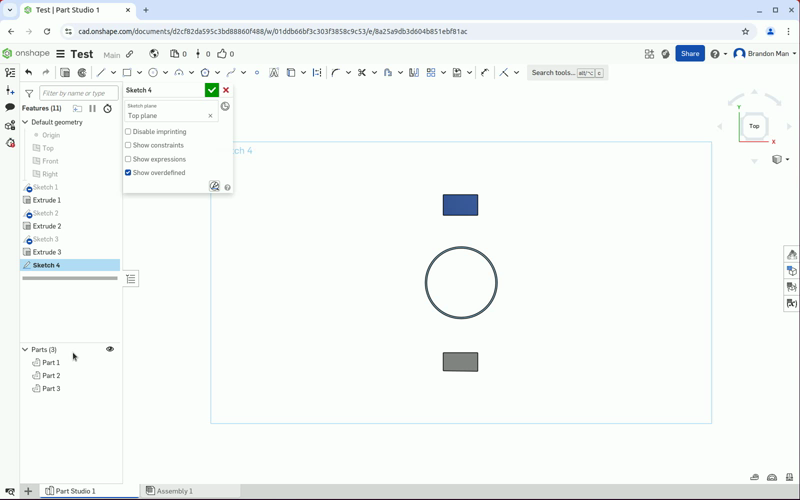
key(y)
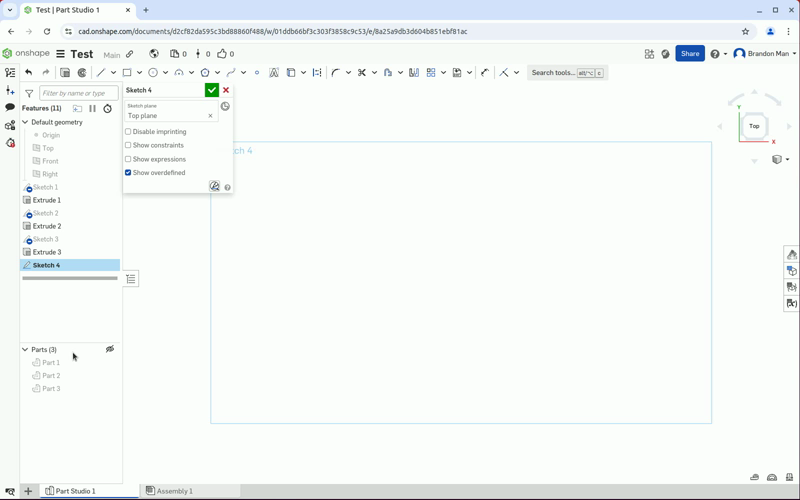
key(l)
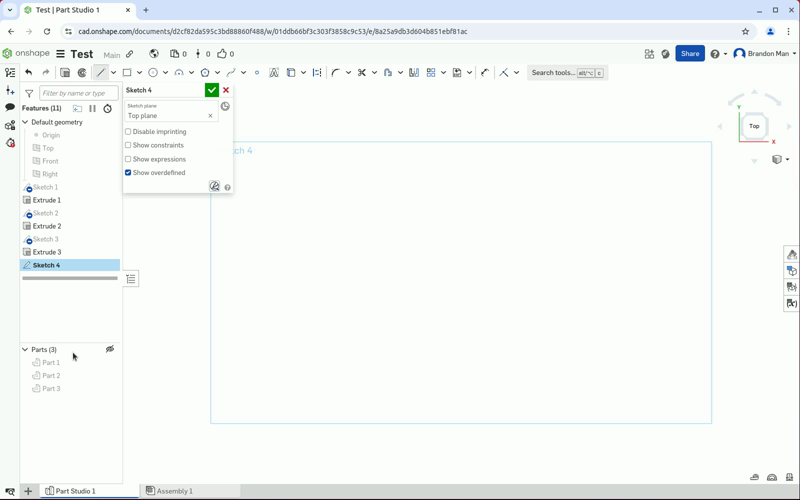
key_down(shift)
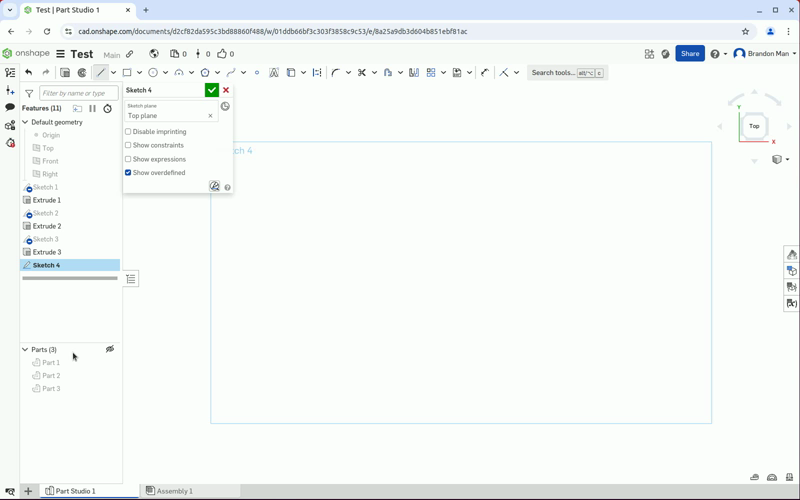
mouse_move(349, 370)
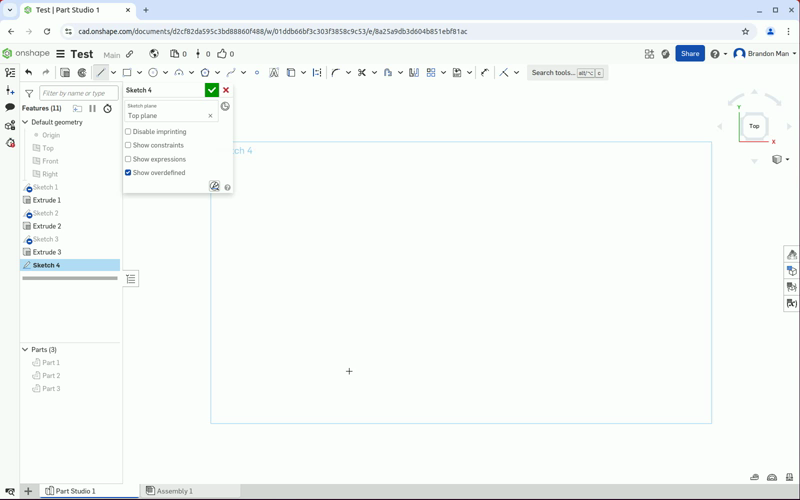
click(349, 370)
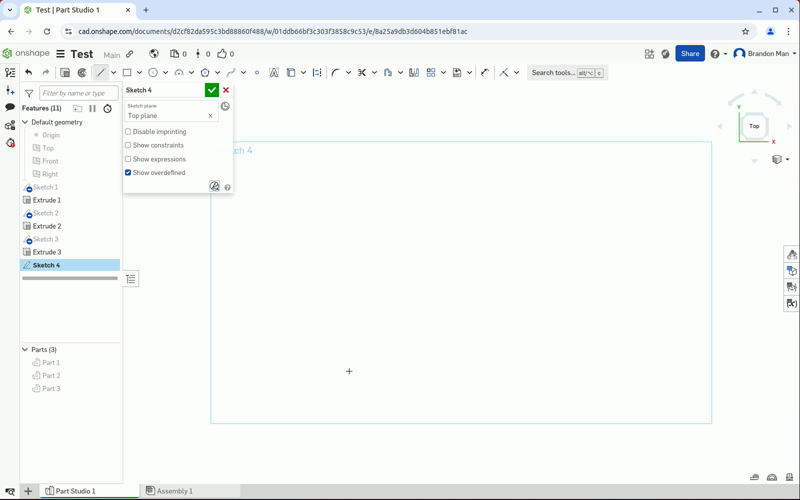
key_up(shift)
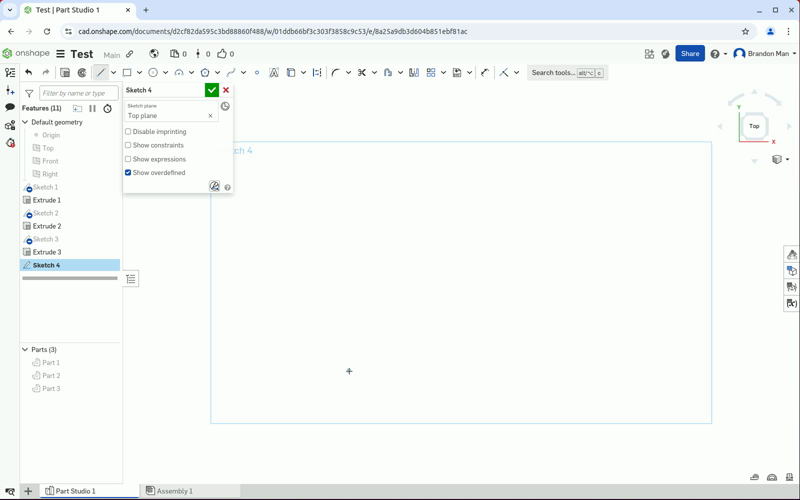
key_down(shift)
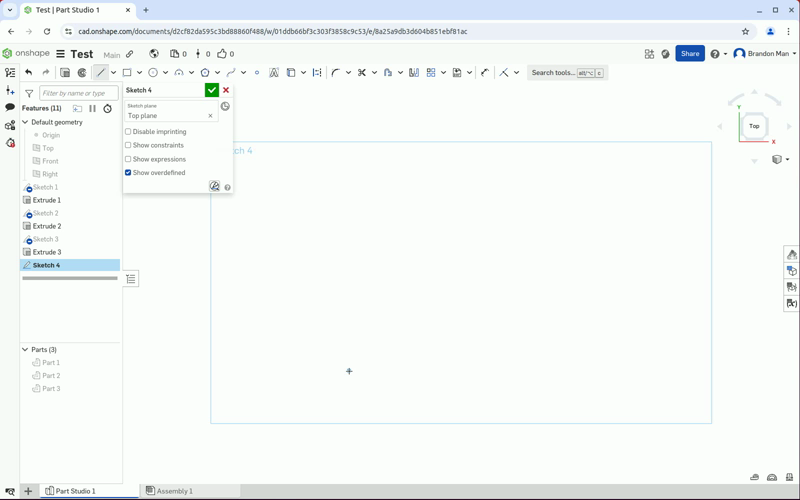
mouse_move(443, 370)
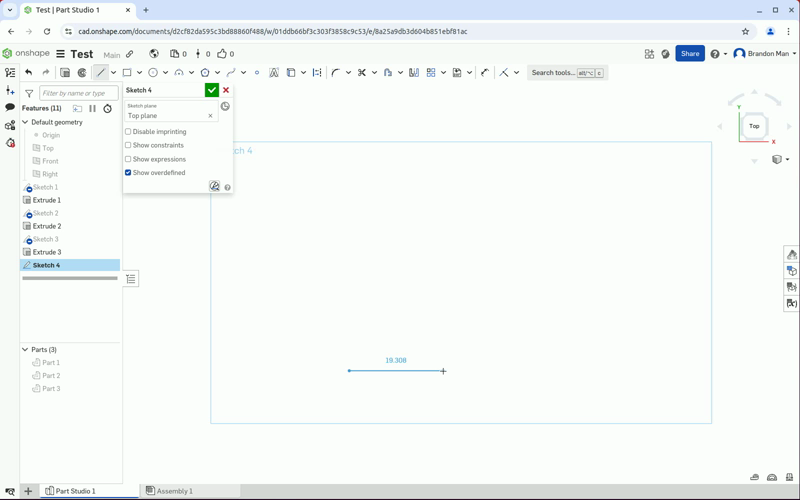
click(443, 370)
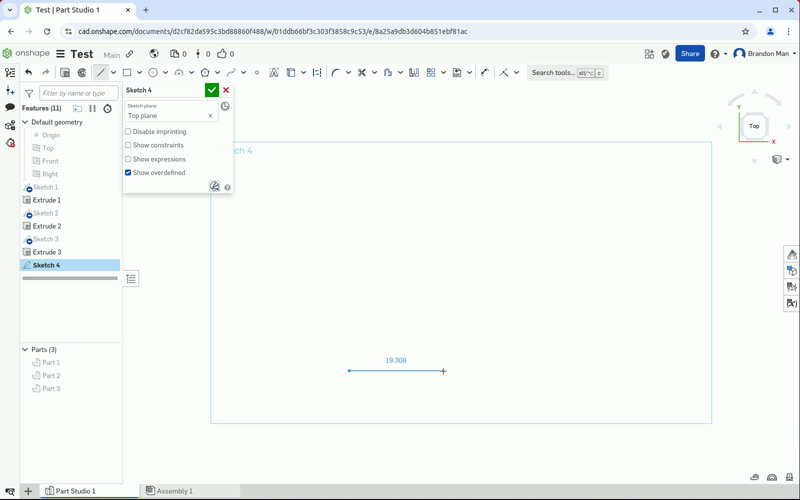
key_up(shift)
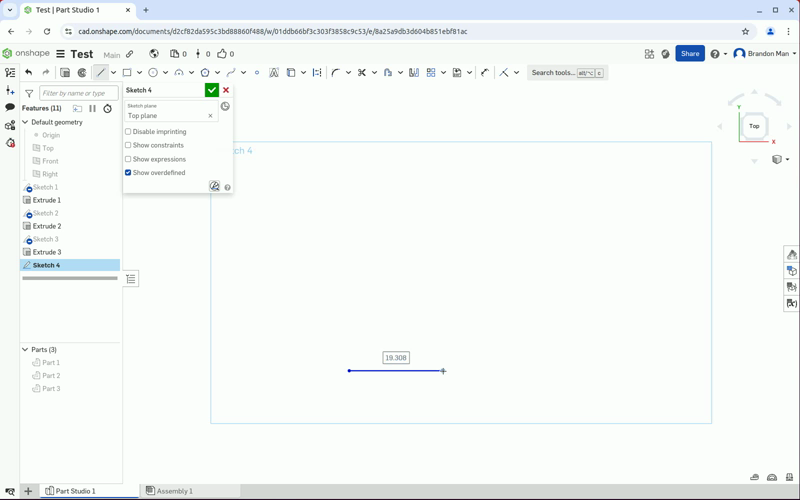
key_down(shift)
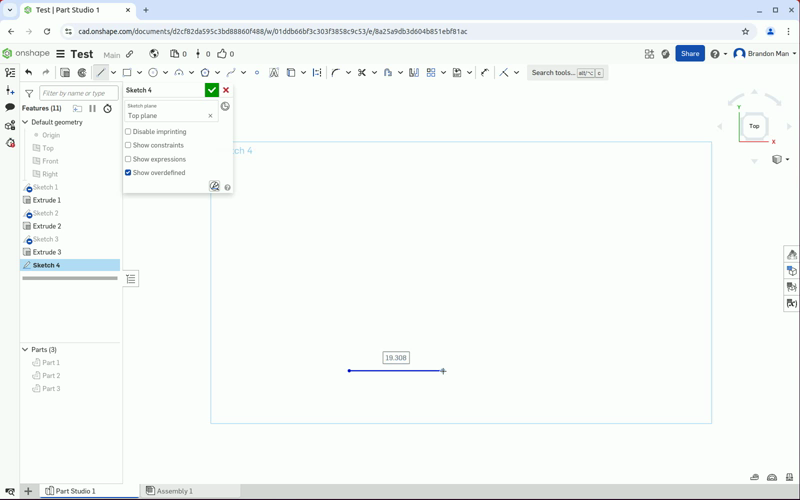
mouse_move(473, 370)
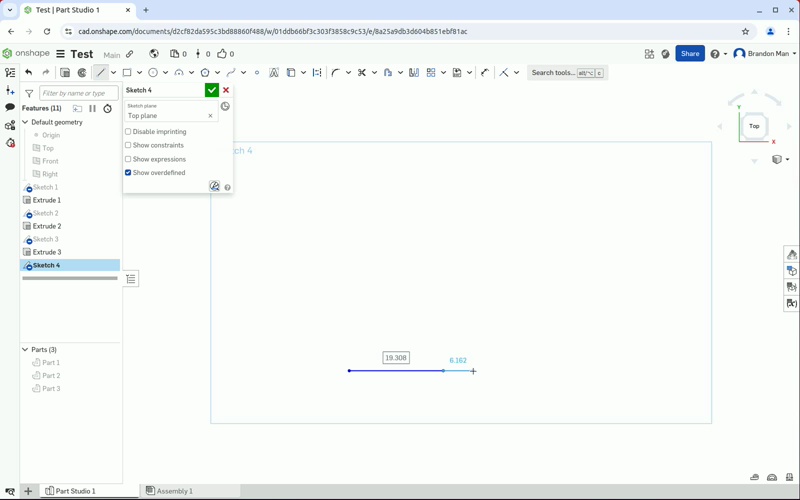
mouse_move(443, 352)
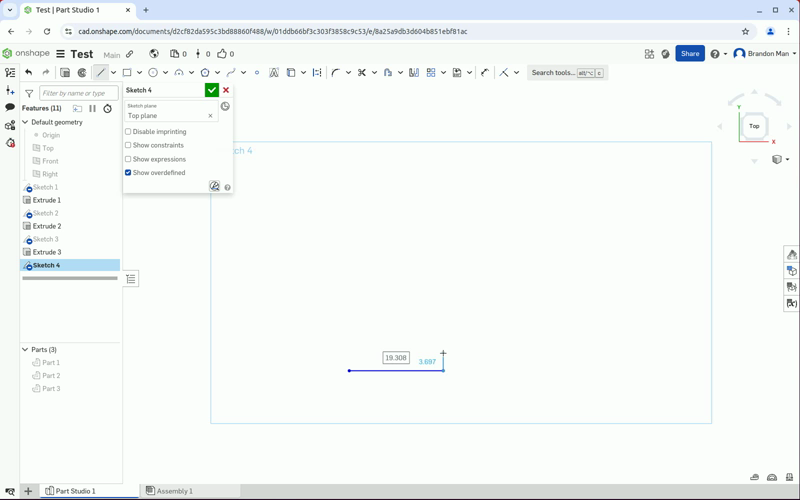
click(443, 352)
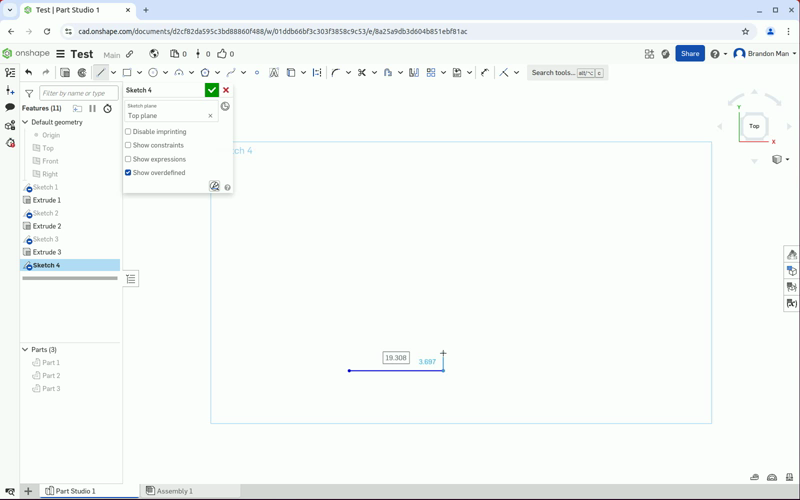
key_up(shift)
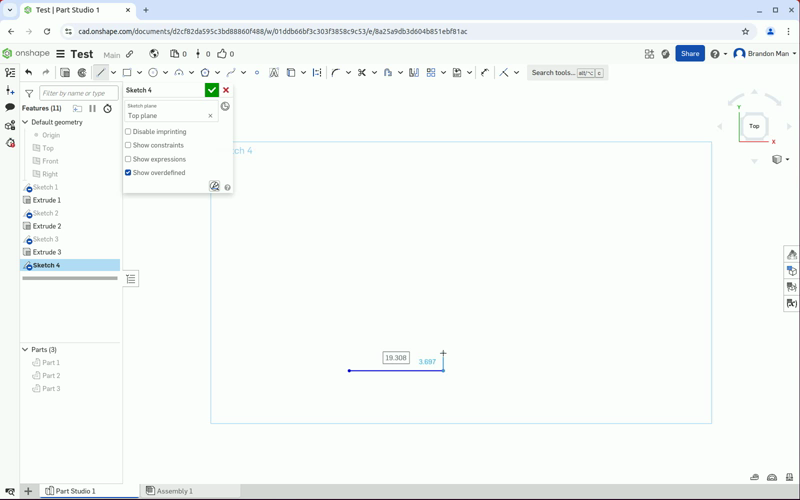
key_down(shift)
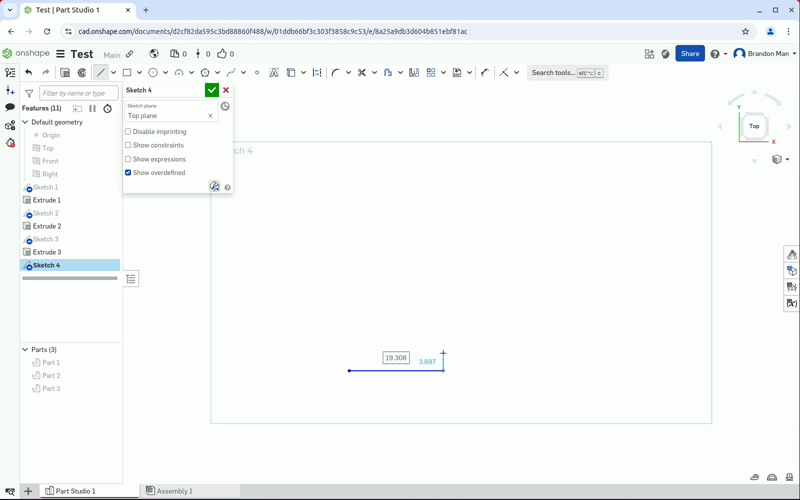
mouse_move(473, 352)
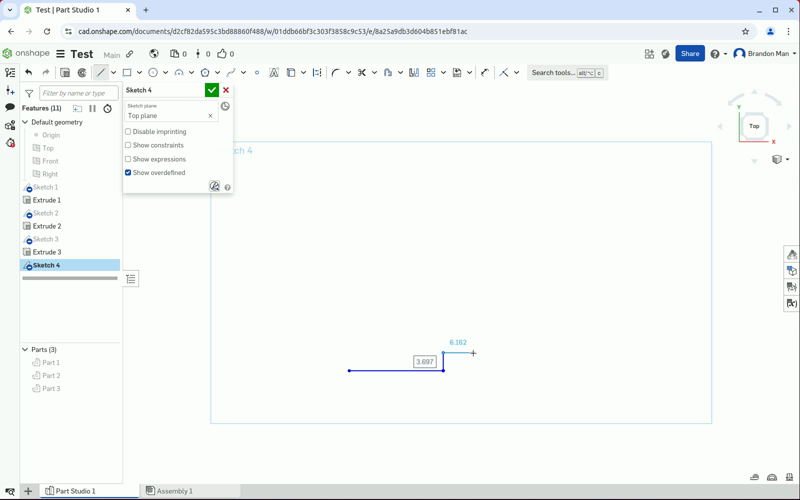
mouse_move(443, 332)
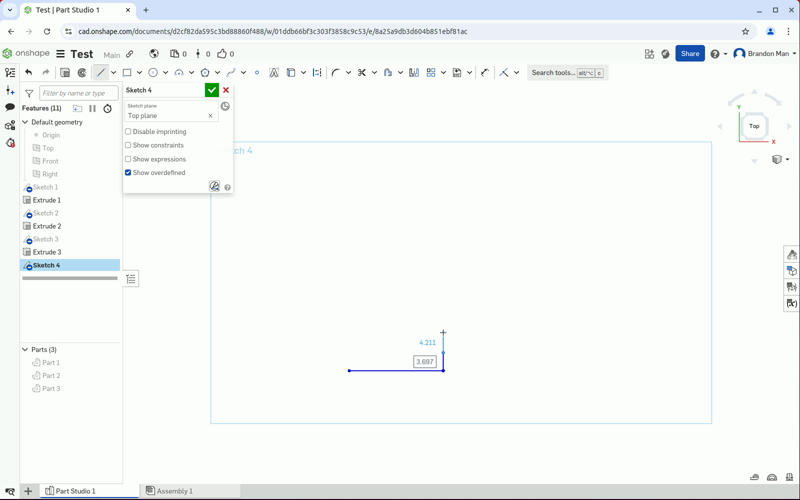
click(443, 332)
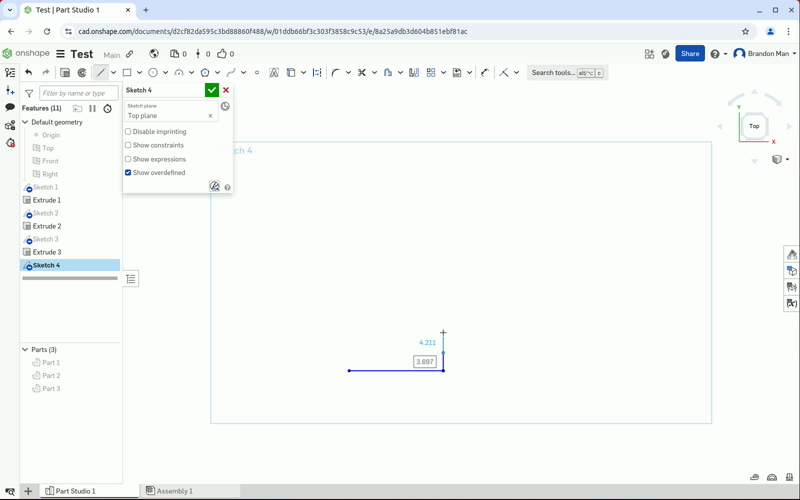
key_up(shift)
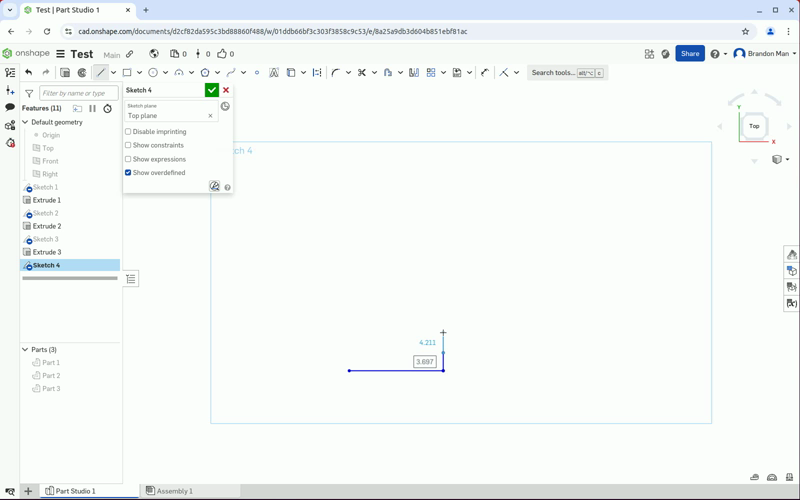
key_down(shift)
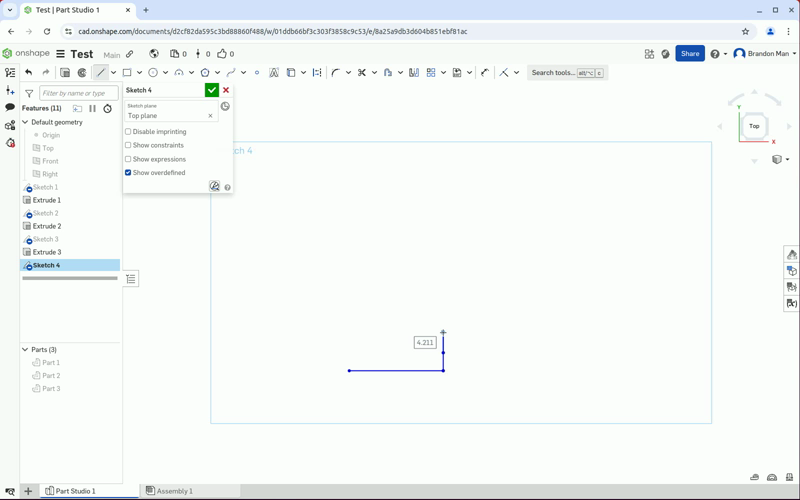
mouse_move(473, 332)
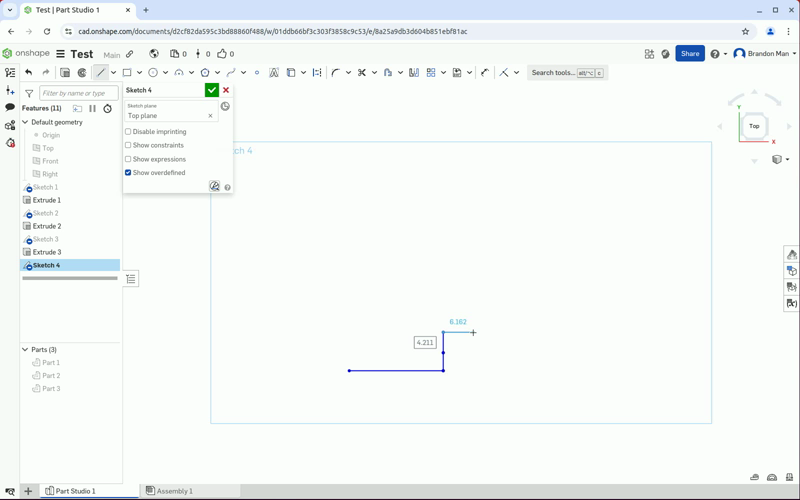
mouse_move(443, 313)
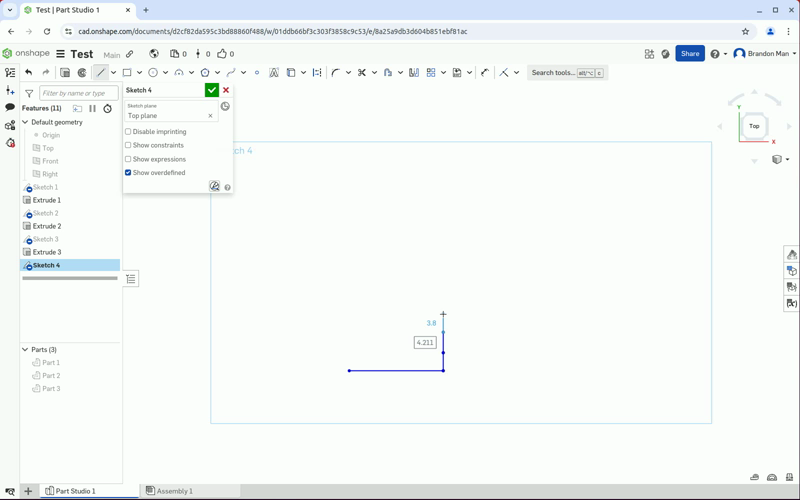
click(443, 313)
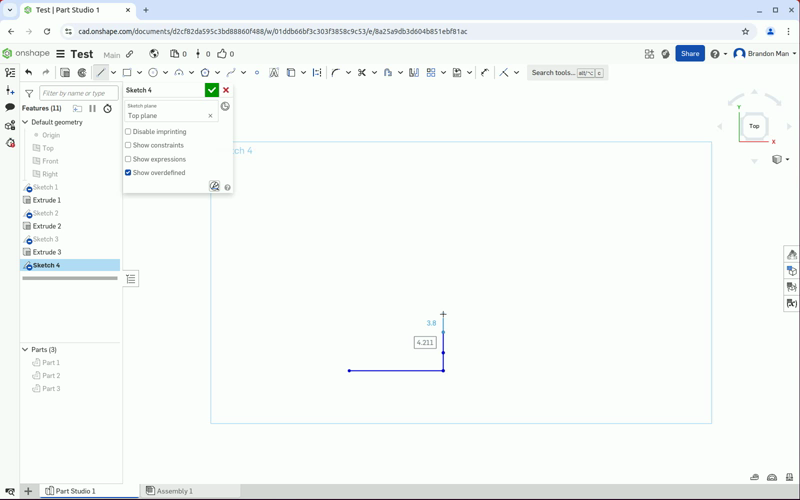
key_up(shift)
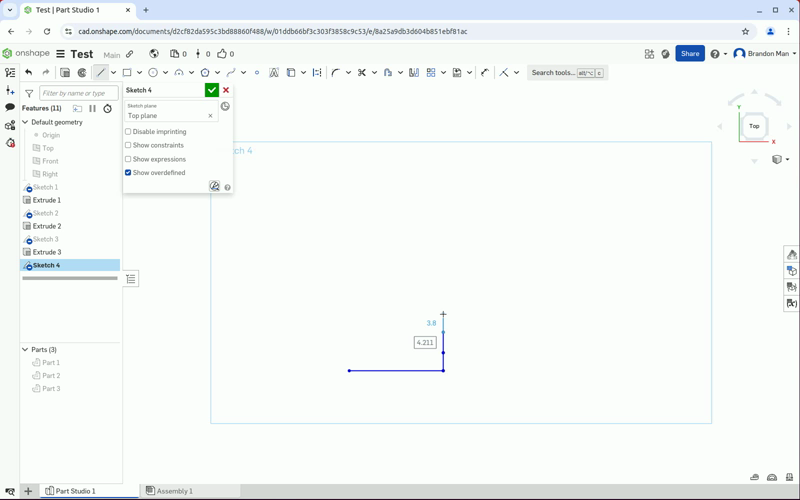
key(esc)
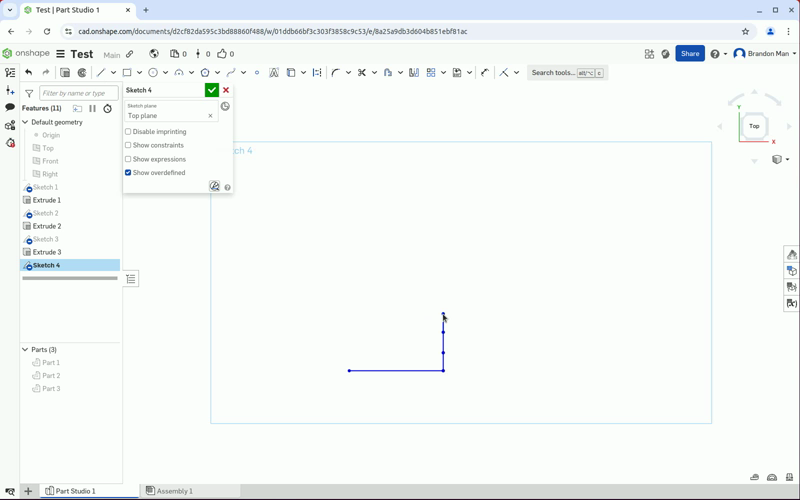
key(a)
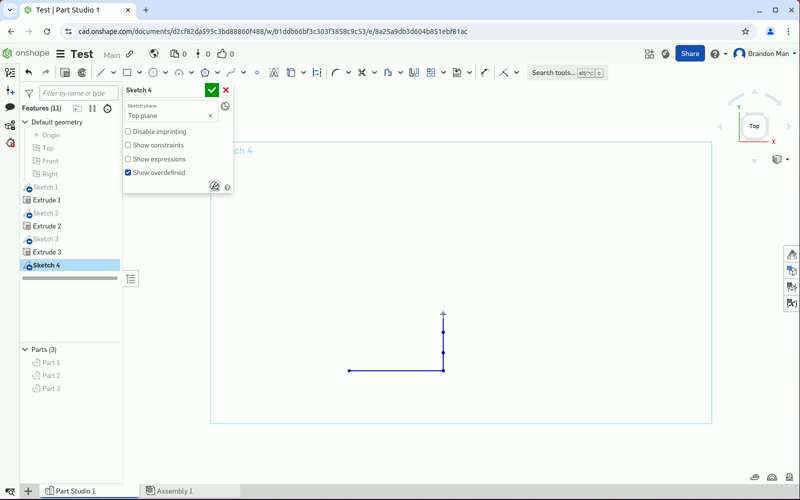
mouse_move(443, 313)
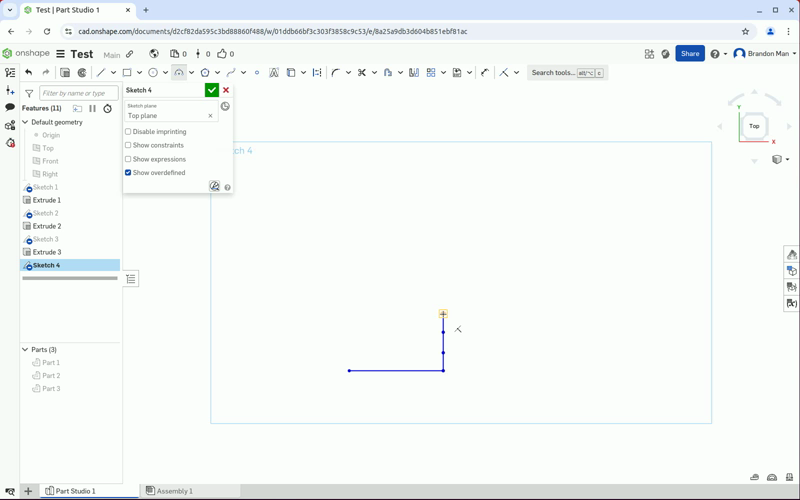
click(443, 313)
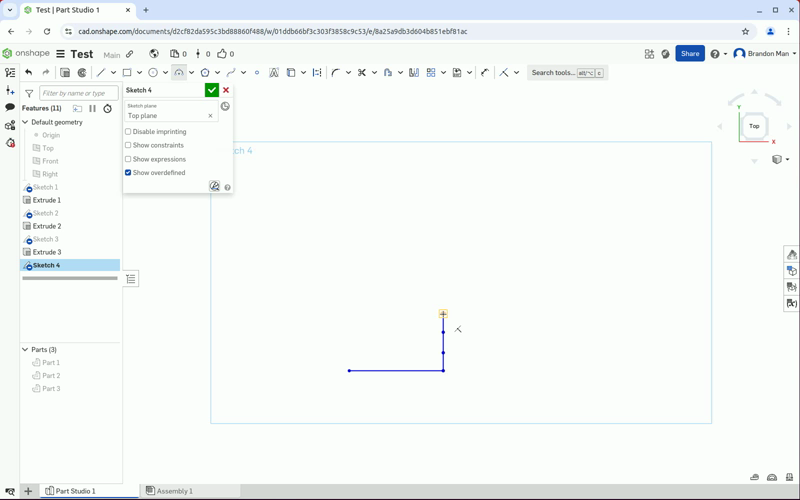
key_down(shift)
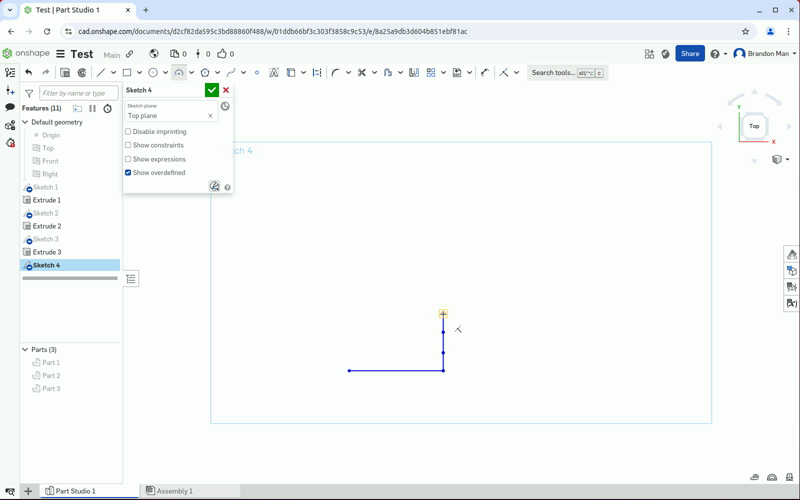
mouse_move(443, 252)
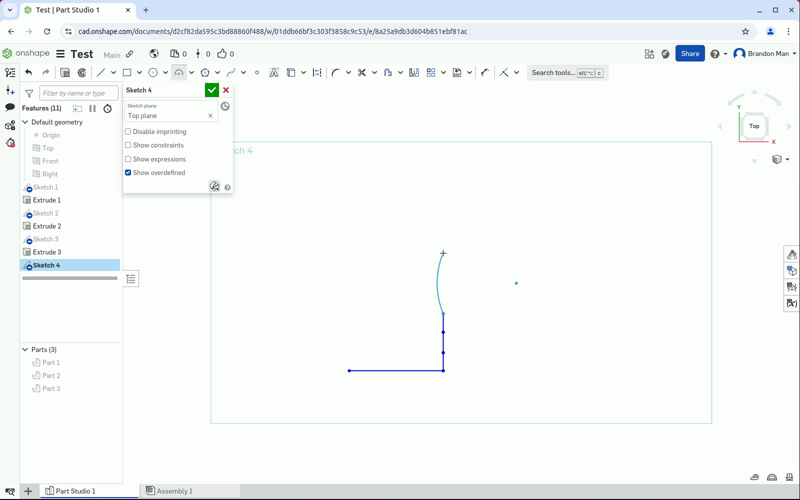
click(443, 252)
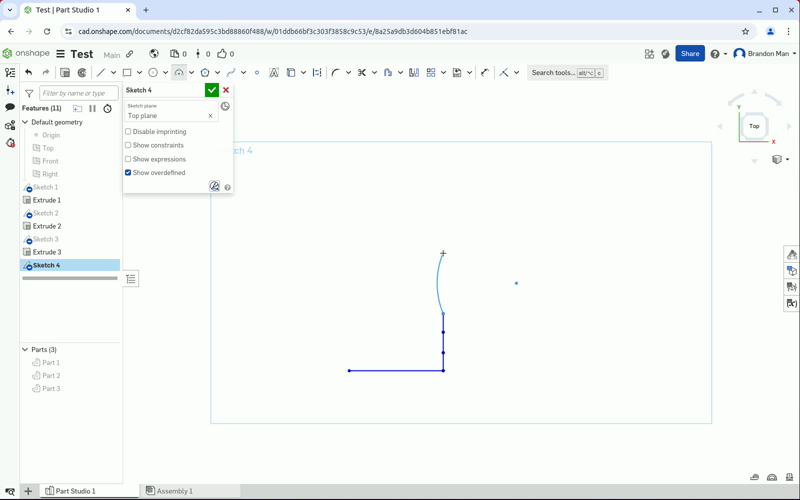
mouse_move(426, 283)
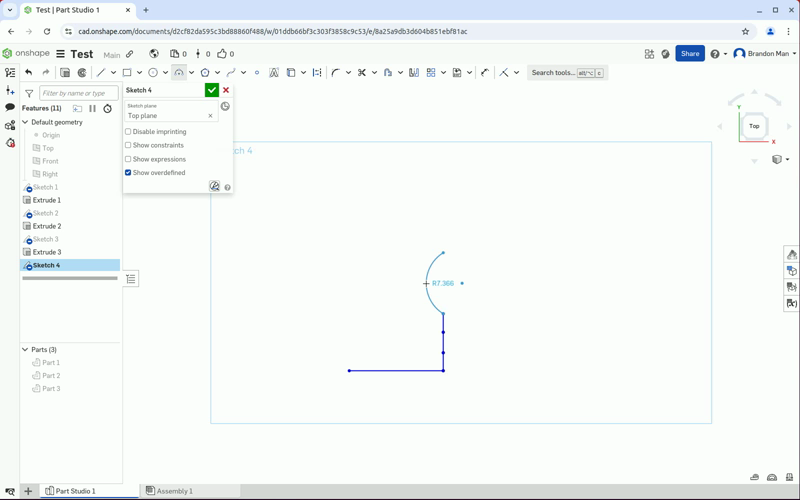
click(426, 283)
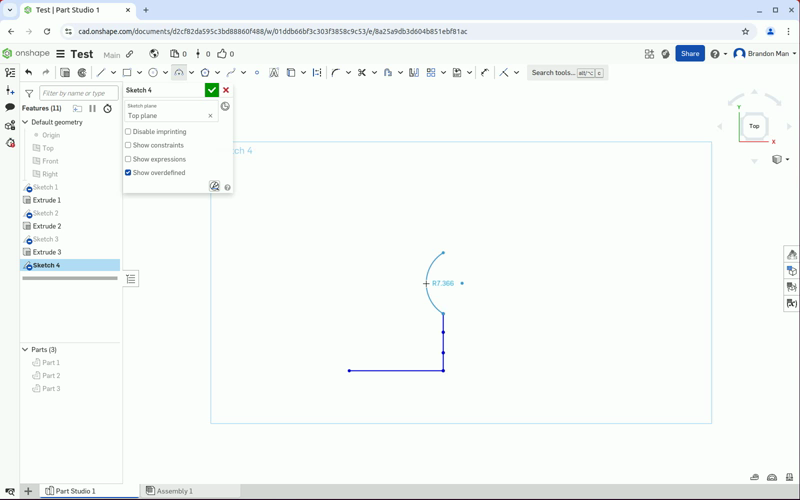
key_up(shift)
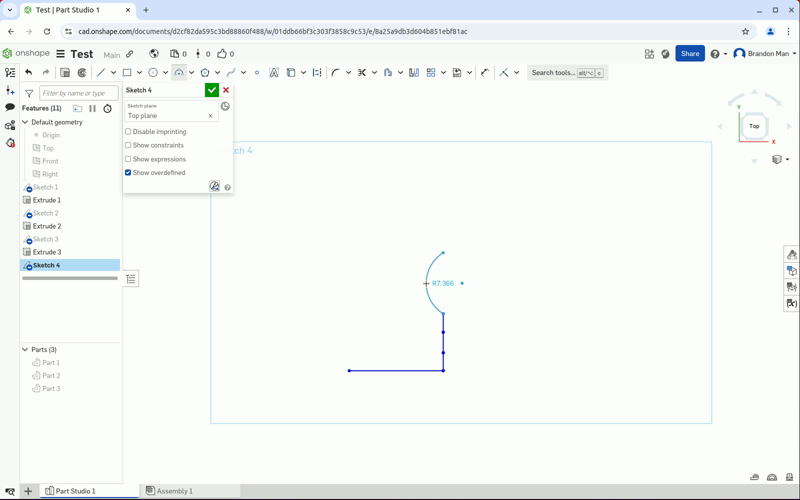
key(esc)
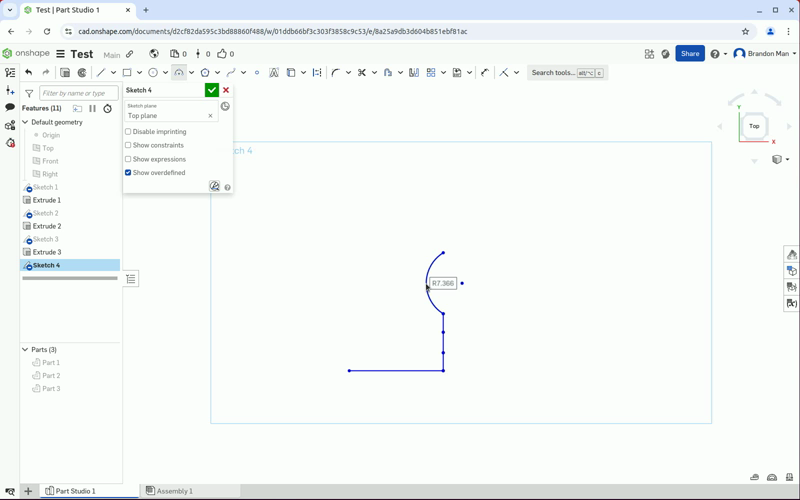
key(l)
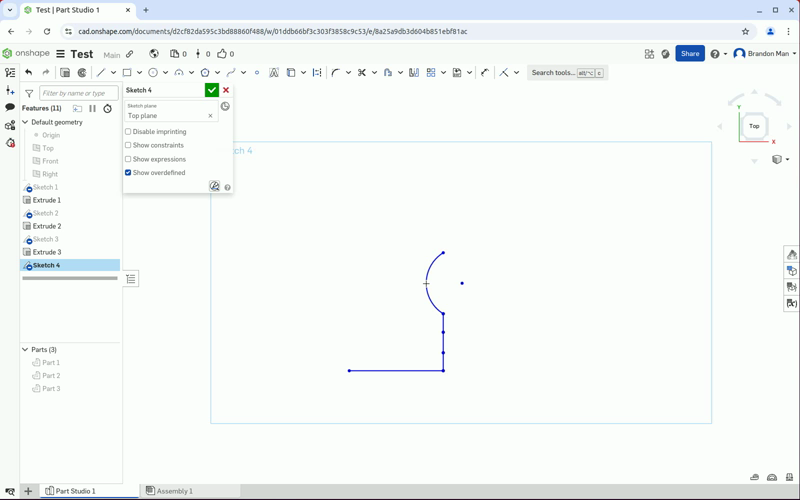
mouse_move(443, 252)
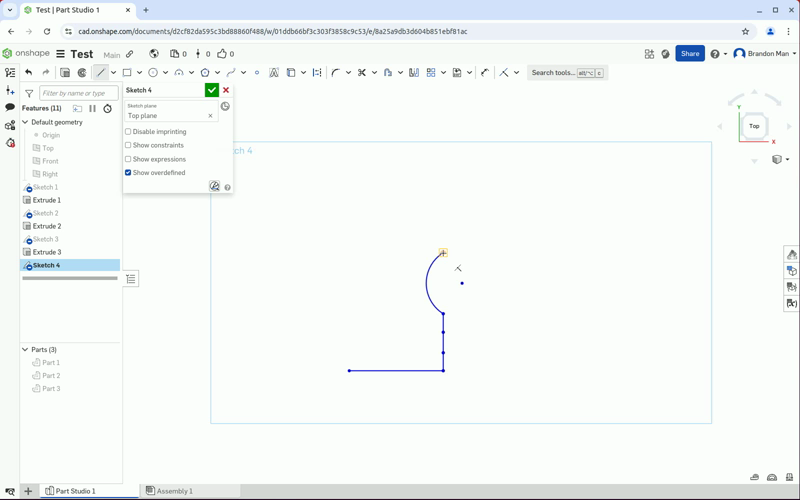
click(443, 252)
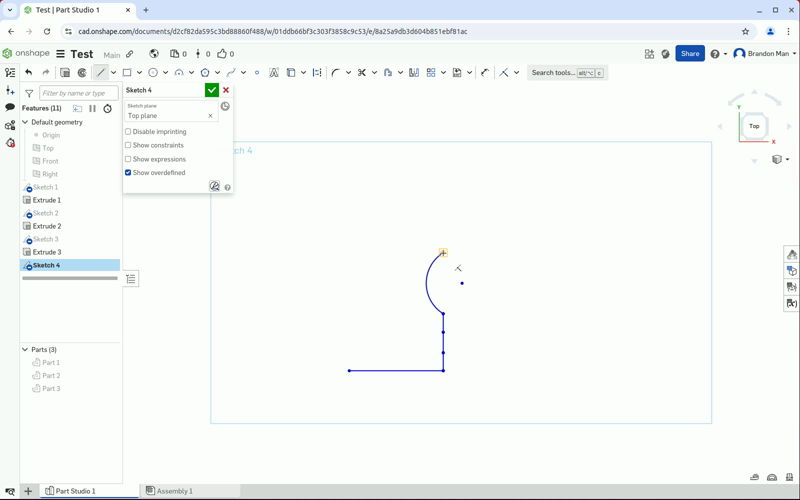
key_down(shift)
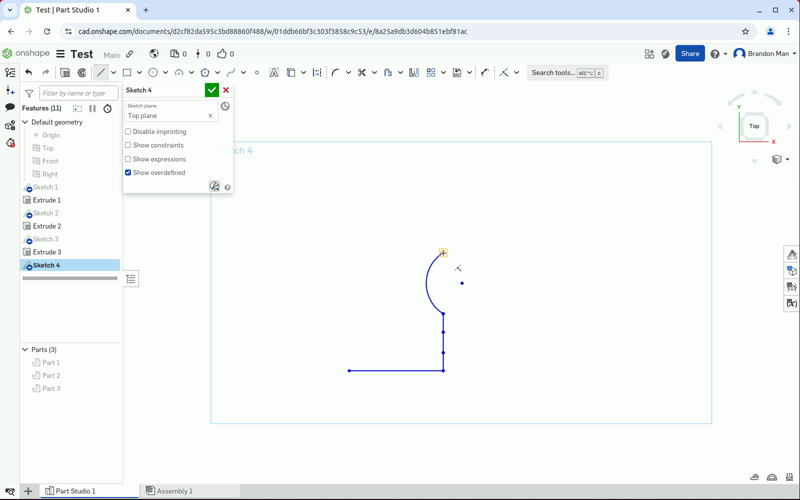
mouse_move(473, 252)
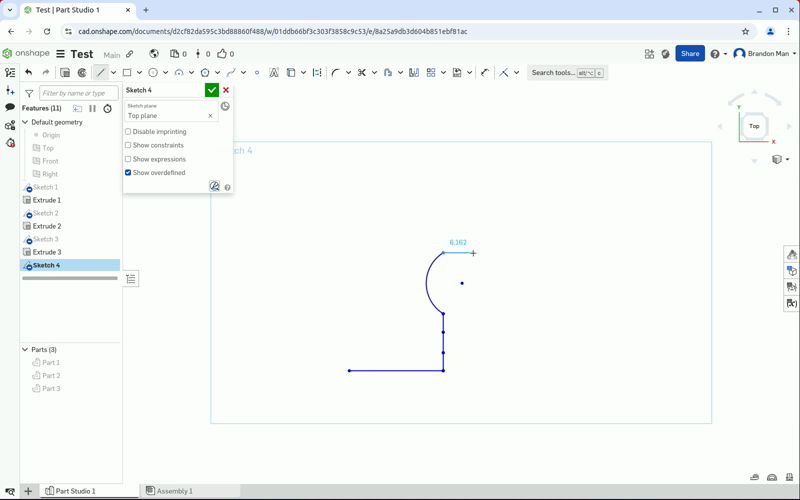
mouse_move(443, 236)
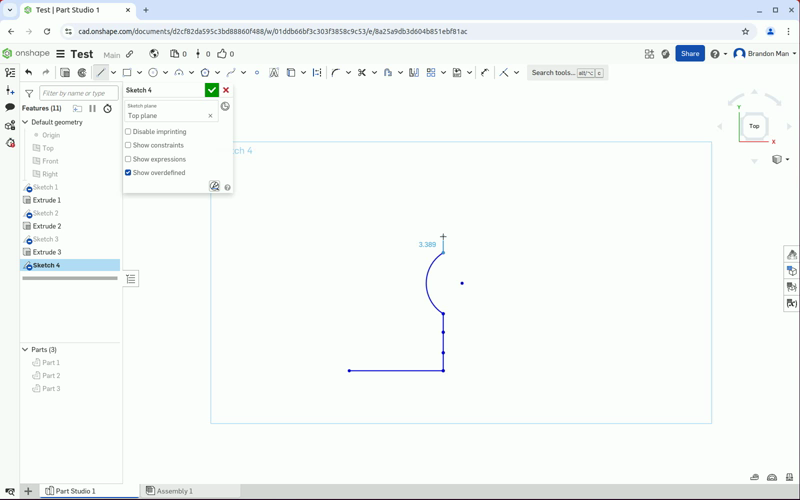
click(443, 236)
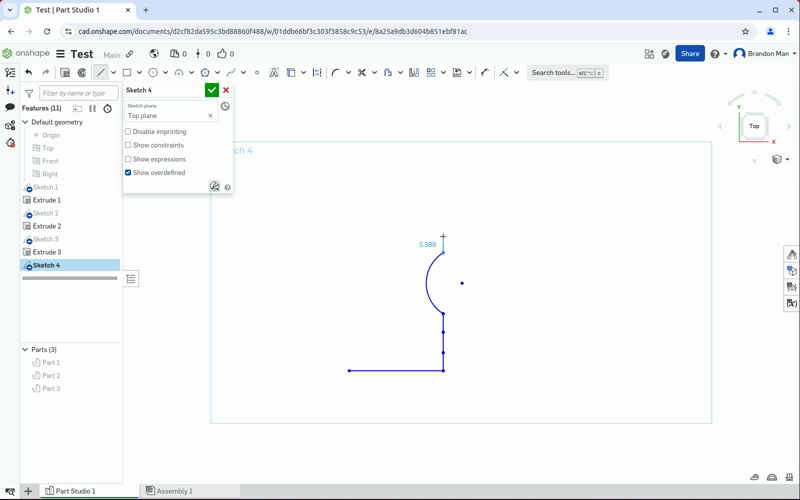
key_up(shift)
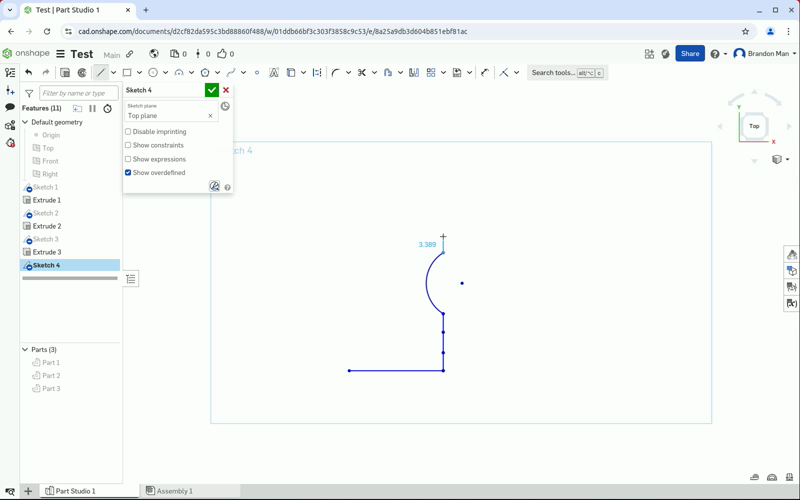
key_down(shift)
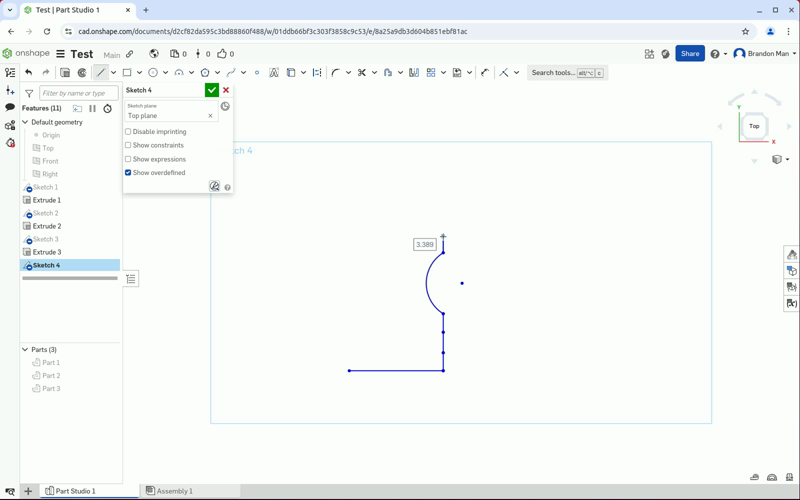
mouse_move(473, 236)
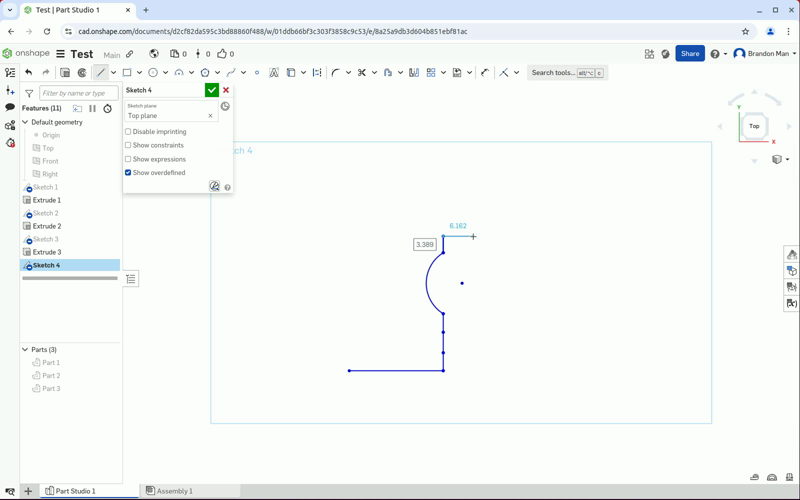
mouse_move(443, 216)
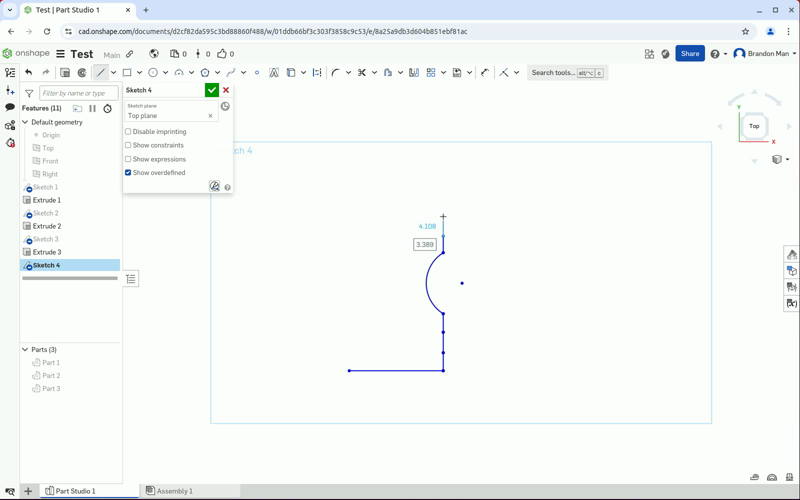
click(443, 216)
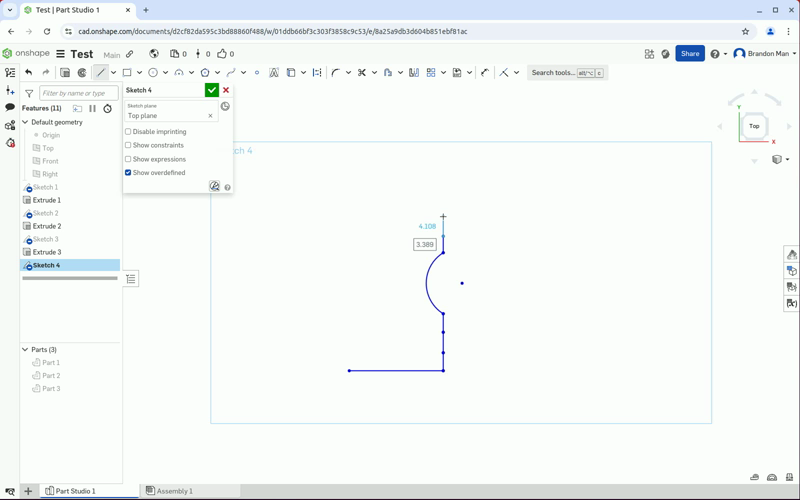
key_up(shift)
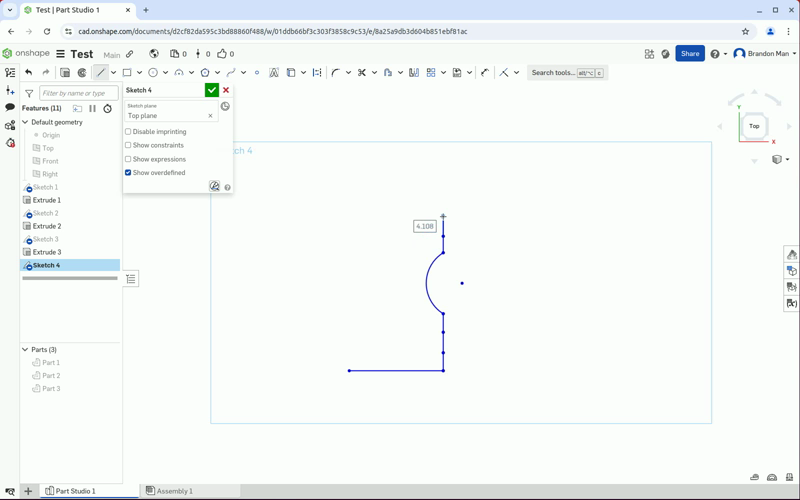
key_down(shift)
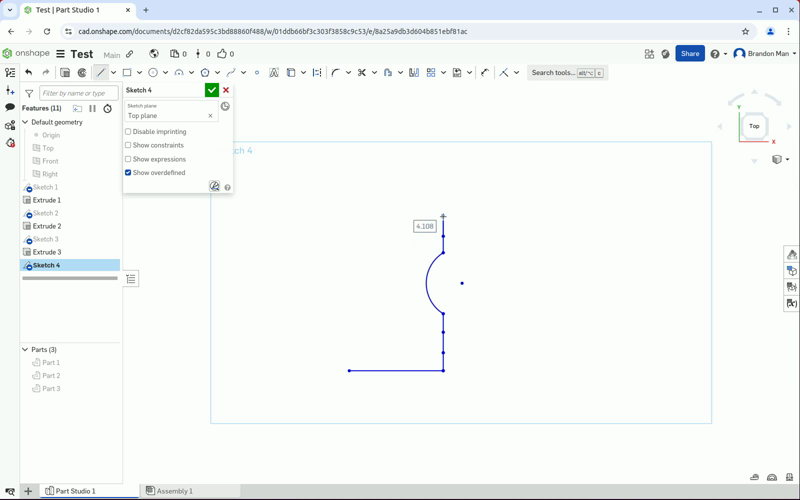
mouse_move(473, 216)
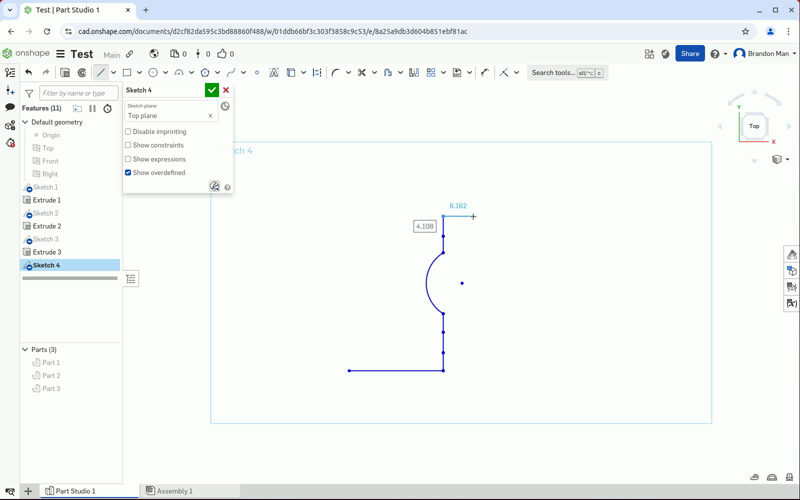
mouse_move(443, 195)
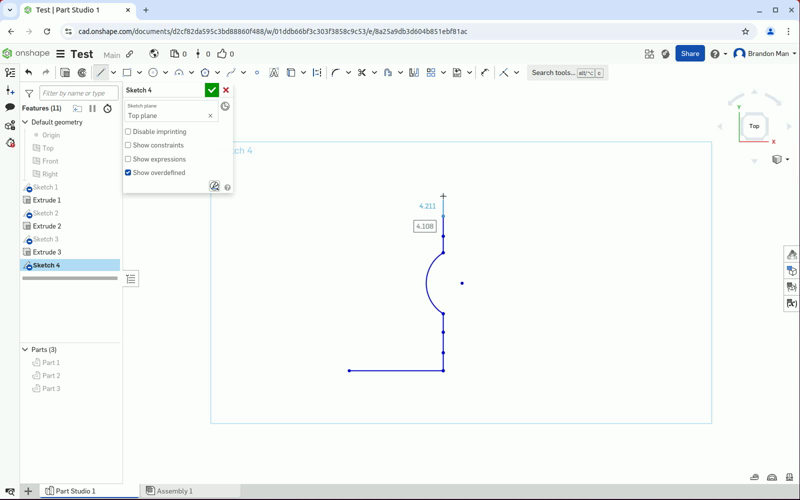
click(443, 195)
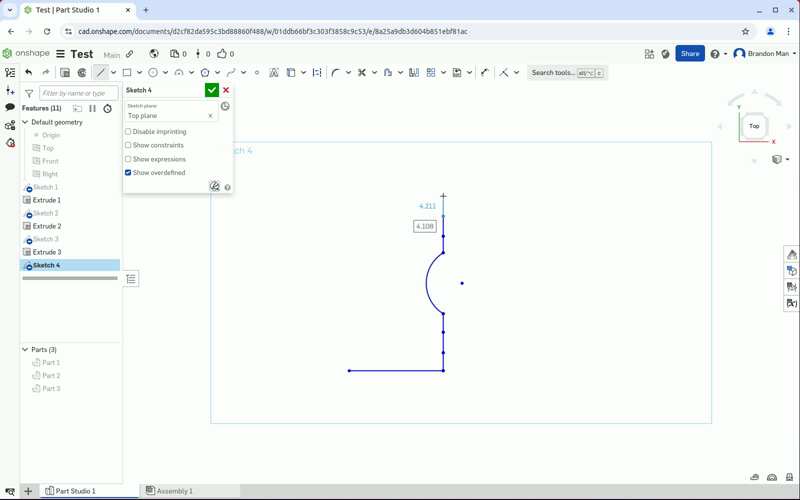
key_up(shift)
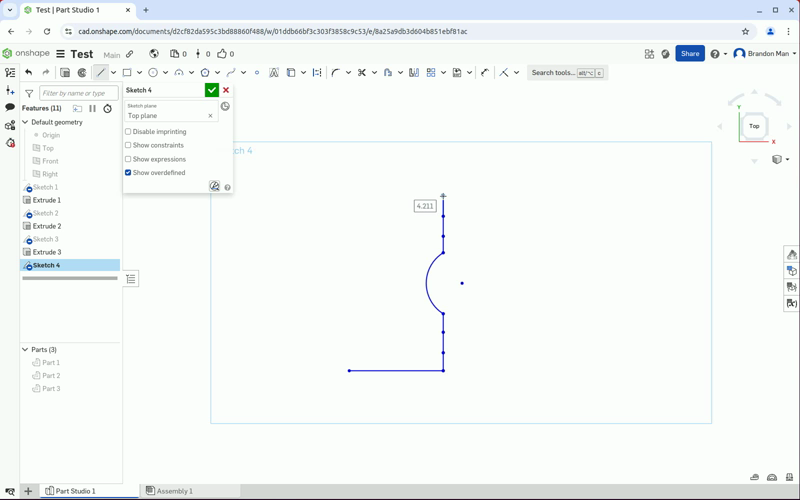
key_down(shift)
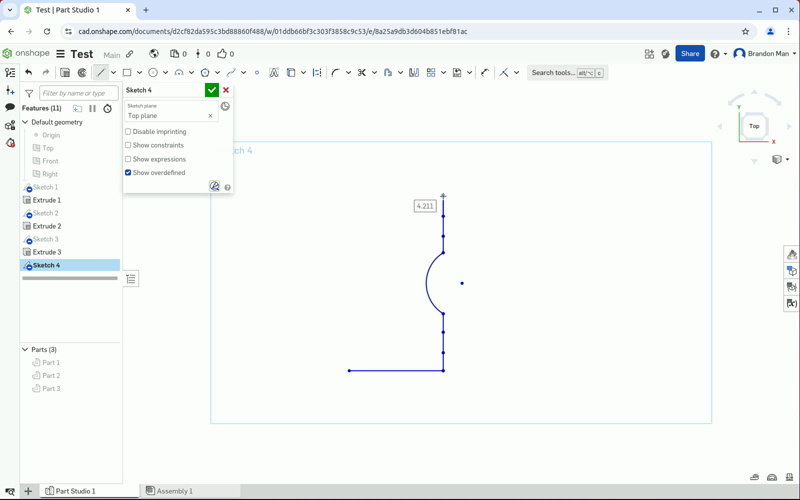
mouse_move(349, 195)
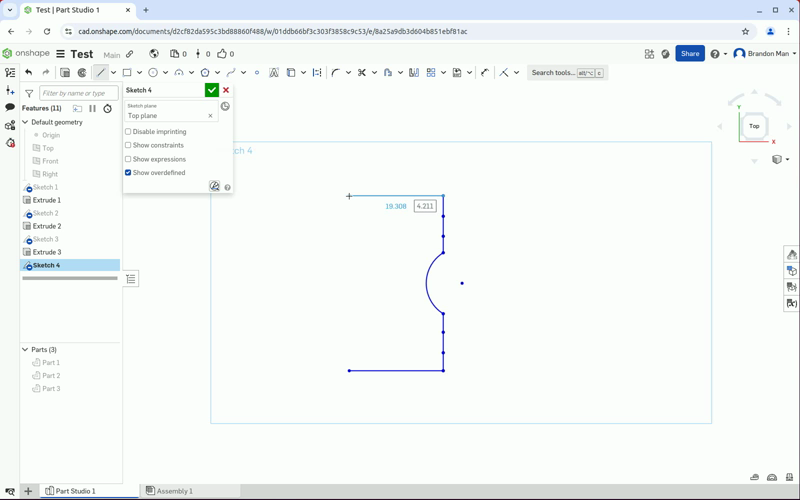
click(349, 195)
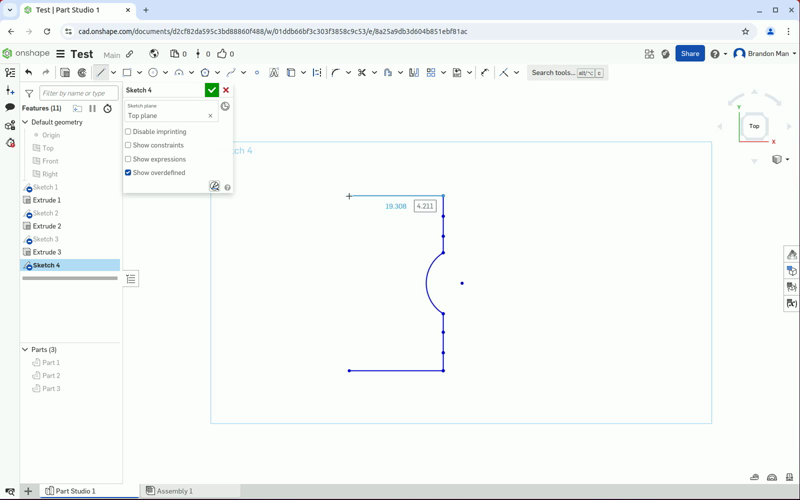
key_up(shift)
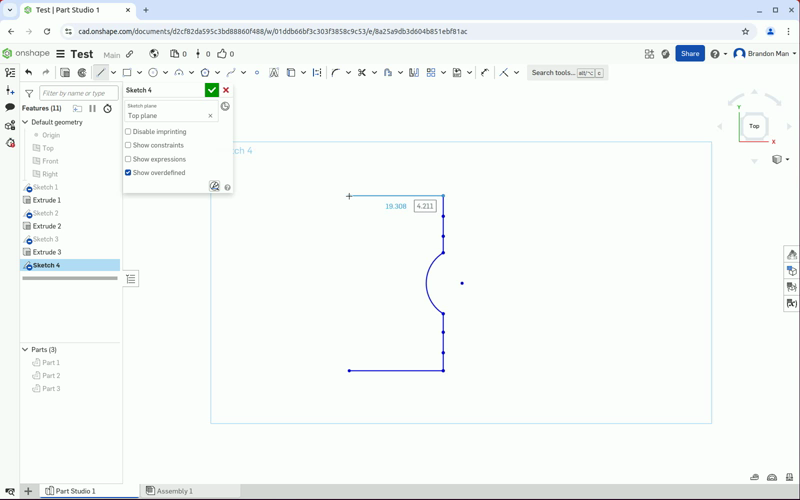
key_down(shift)
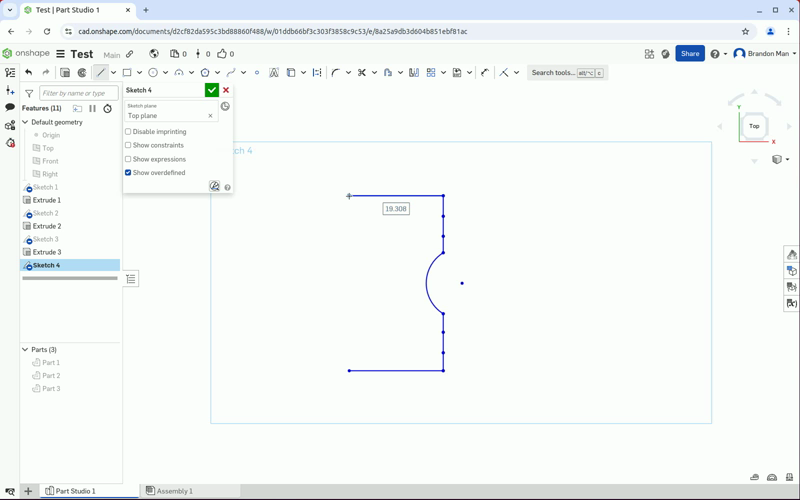
mouse_move(349, 370)
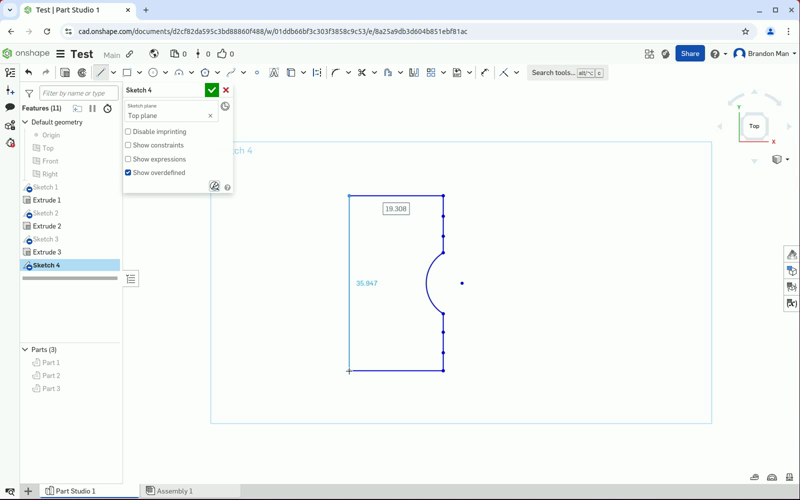
key_up(shift)
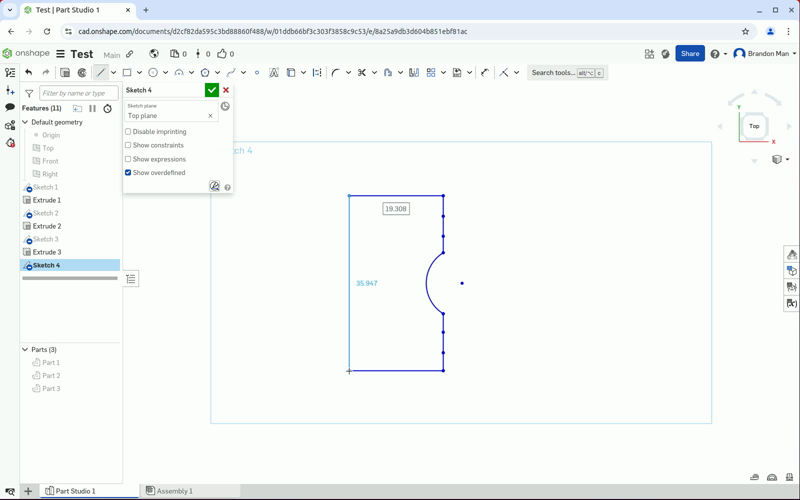
click(349, 370)
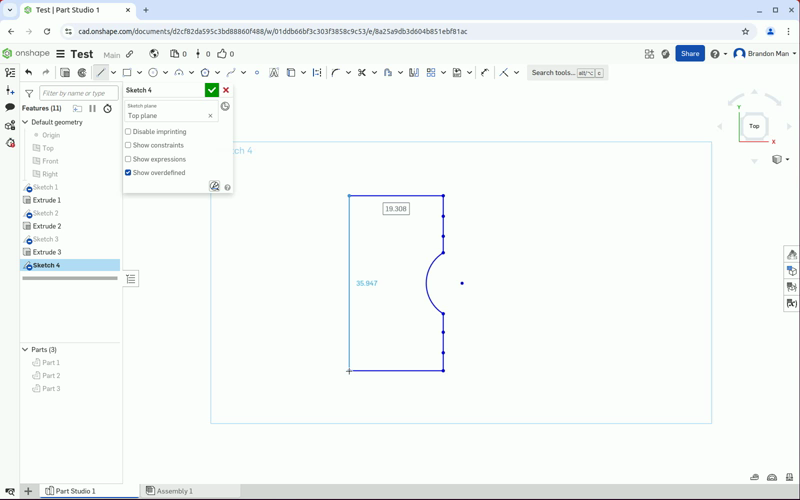
key(esc)
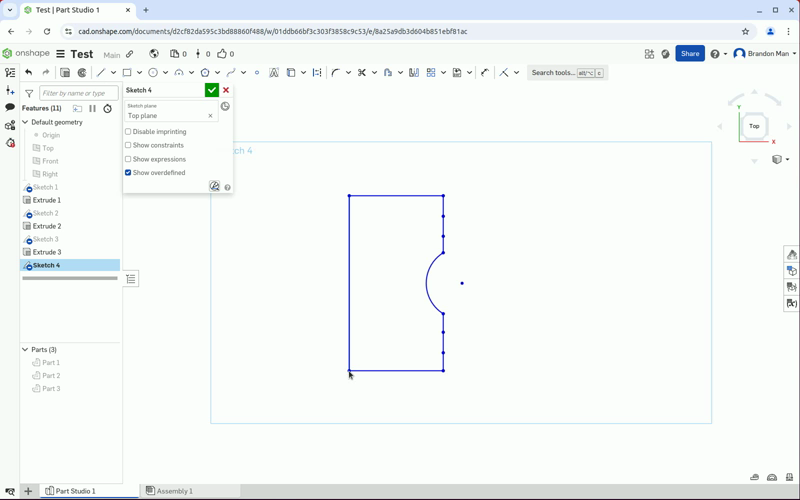
mouse_move(360, 303)
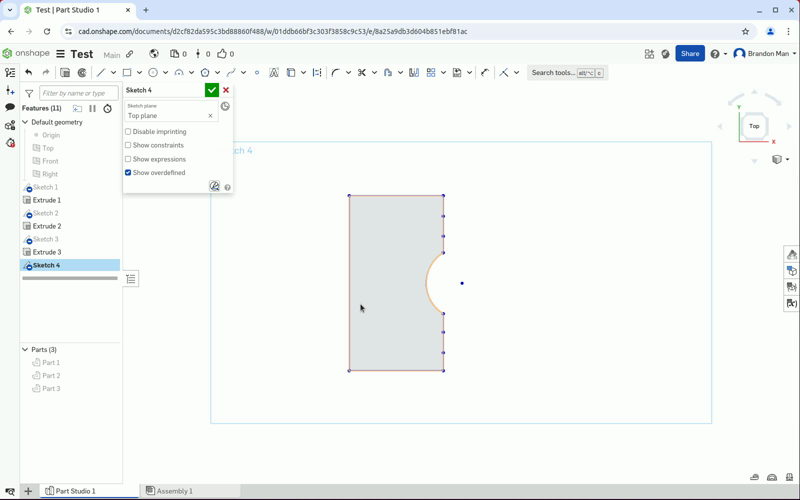
click(360, 303)
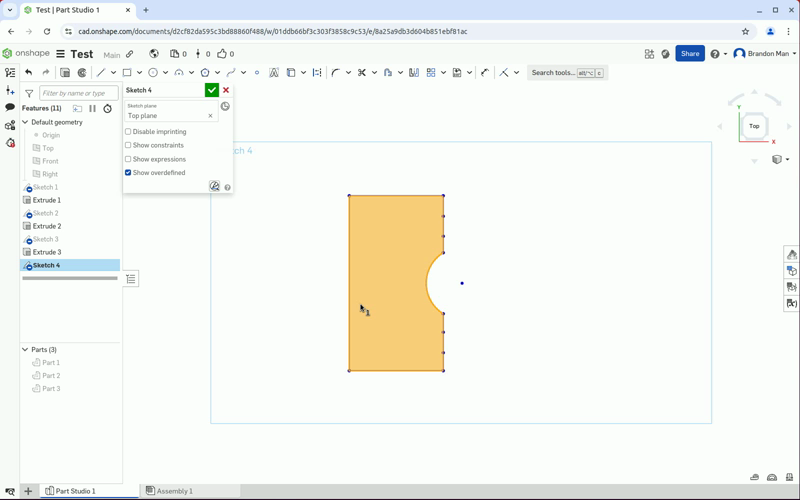
mouse_move(73, 352)
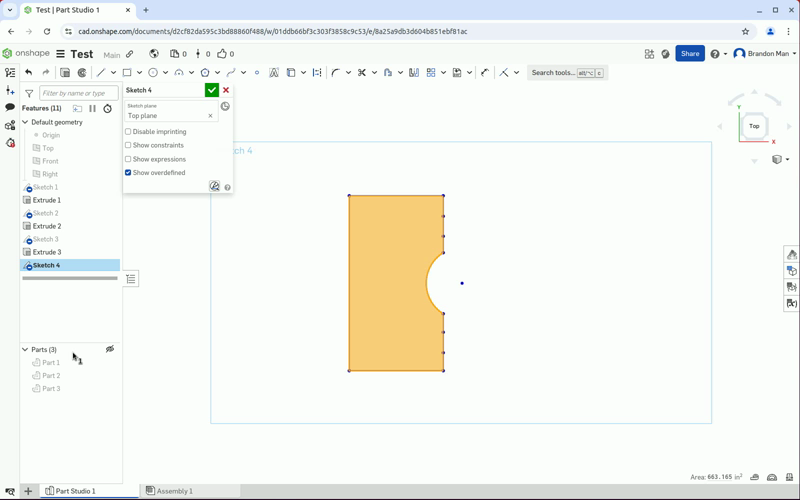
key(shift+y)
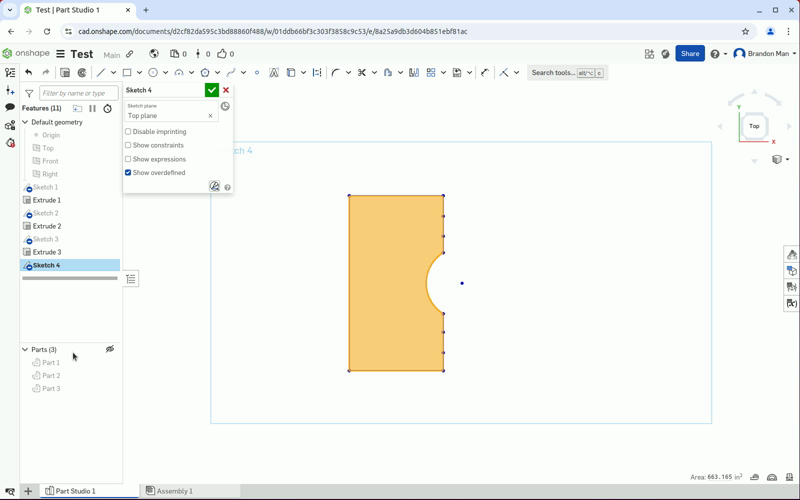
key(shift+e)
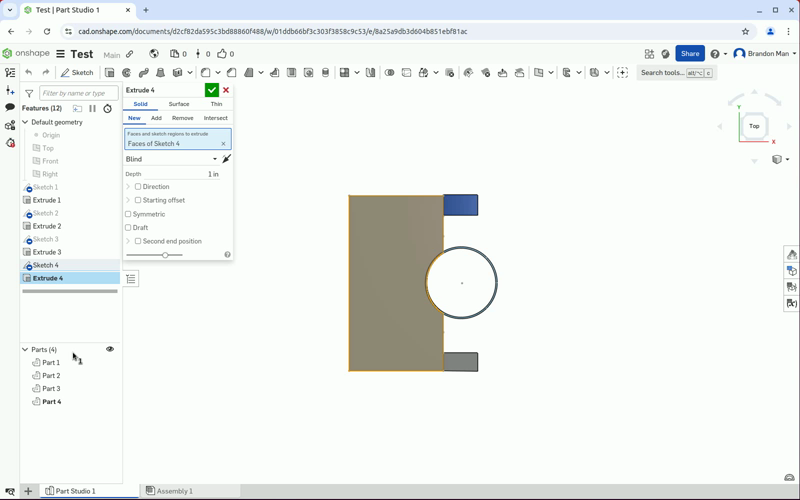
mouse_move(143, 106)
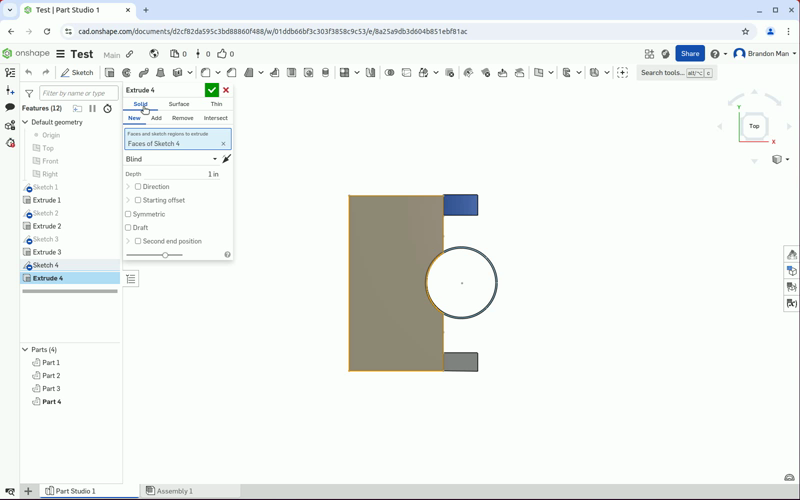
click(143, 106)
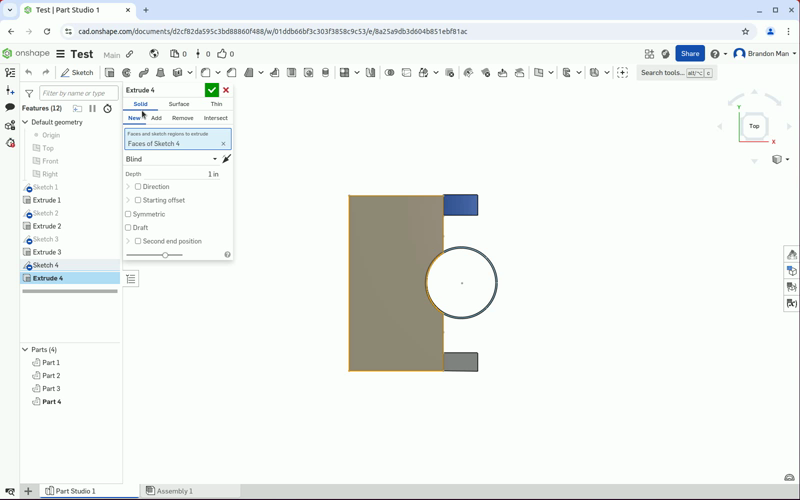
mouse_move(137, 120)
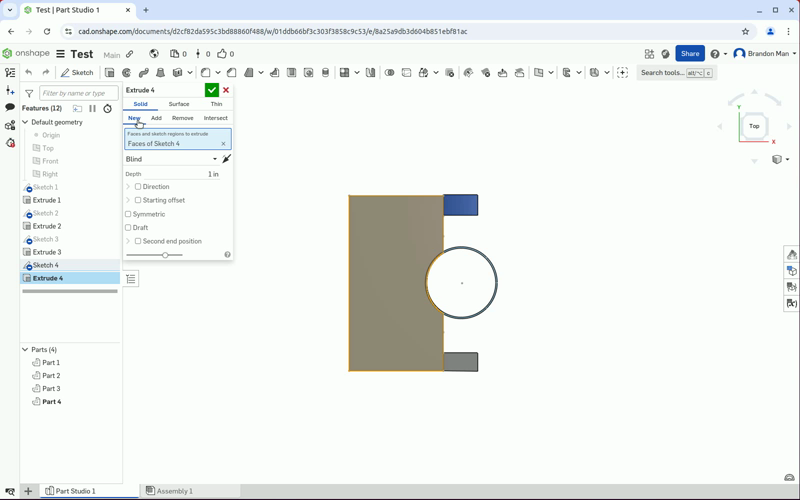
click(137, 120)
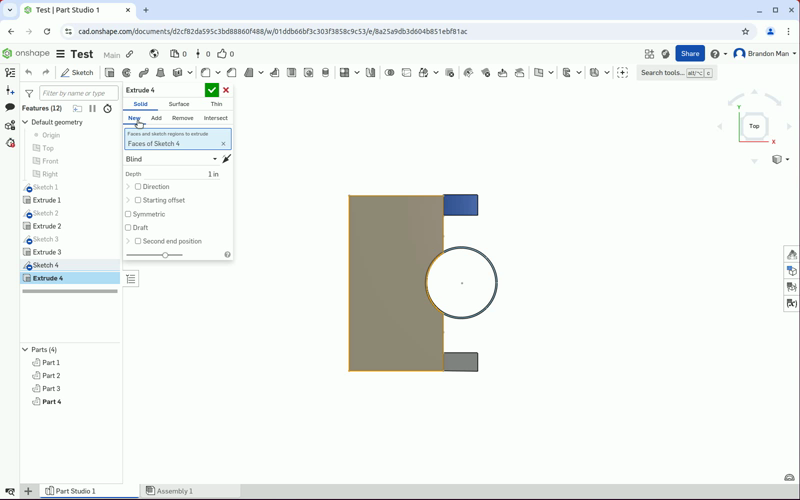
key(tab, 4)
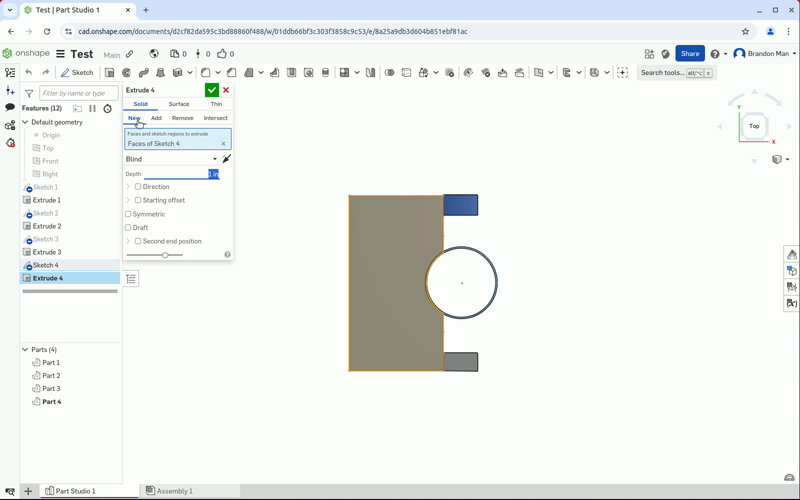
text(0.241)
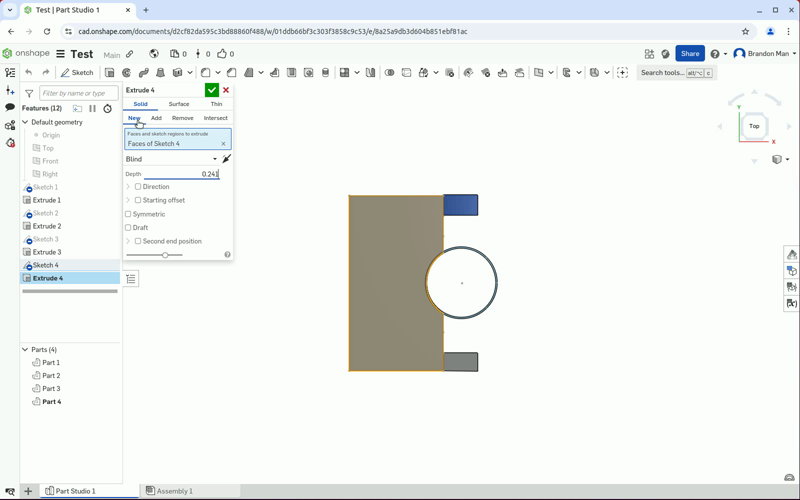
key(enter)
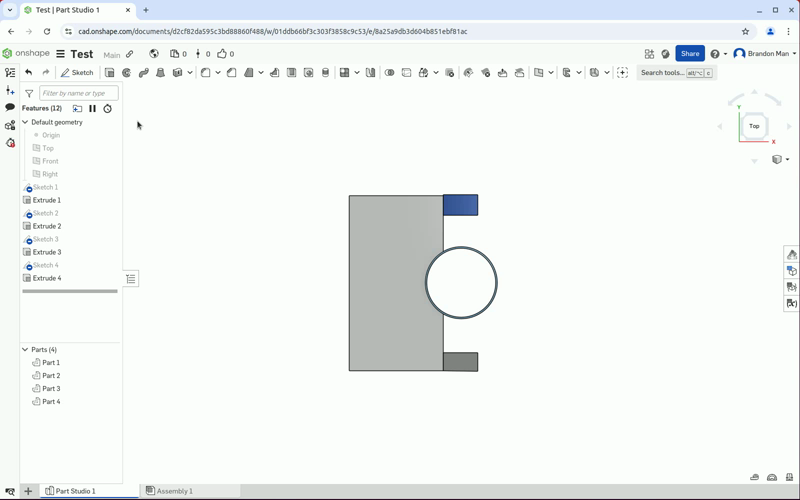
key(shift+h)
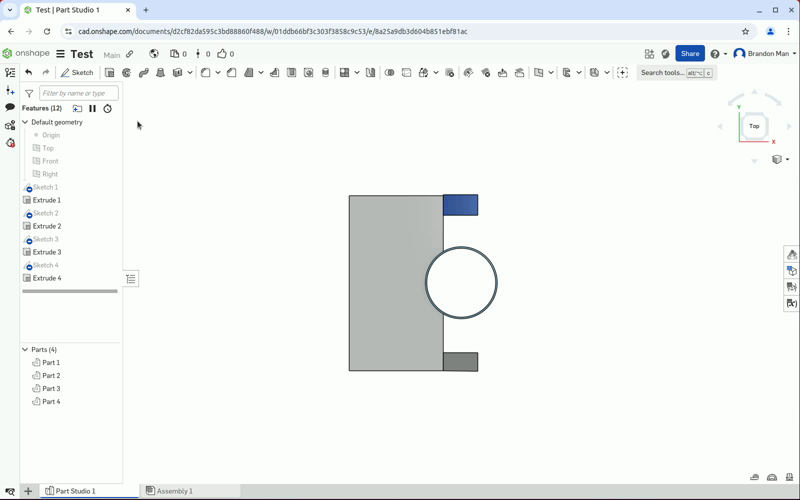
key(shift+h)
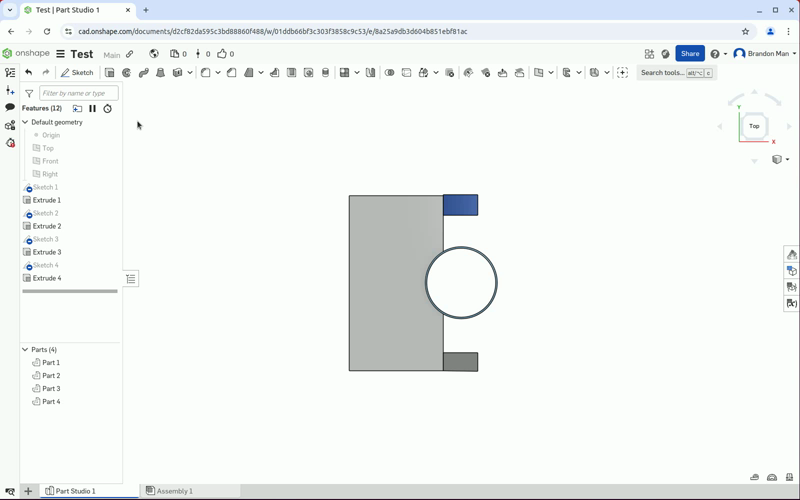
mouse_move(73, 189)
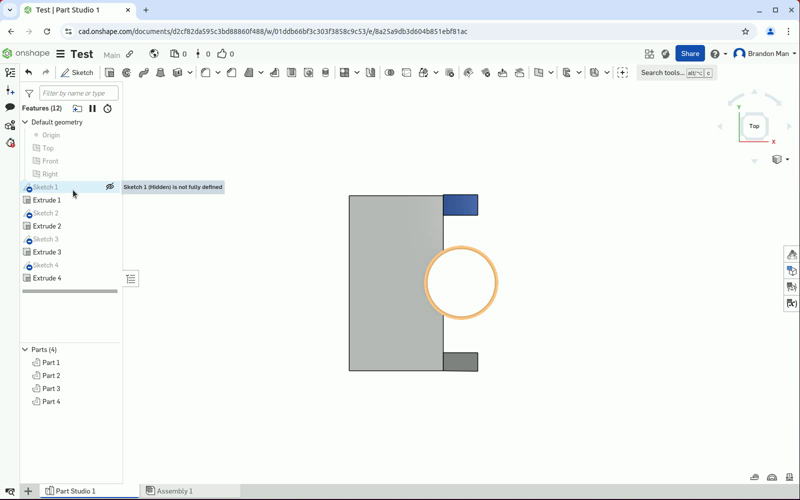
click(73, 189)
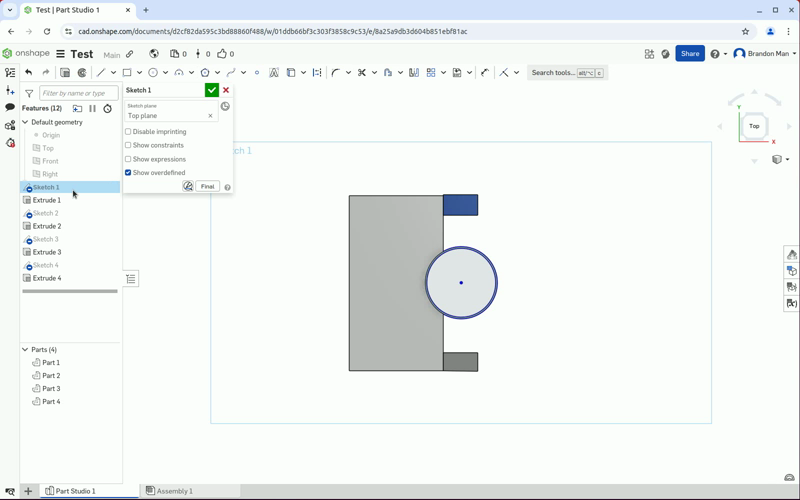
mouse_move(229, 92)
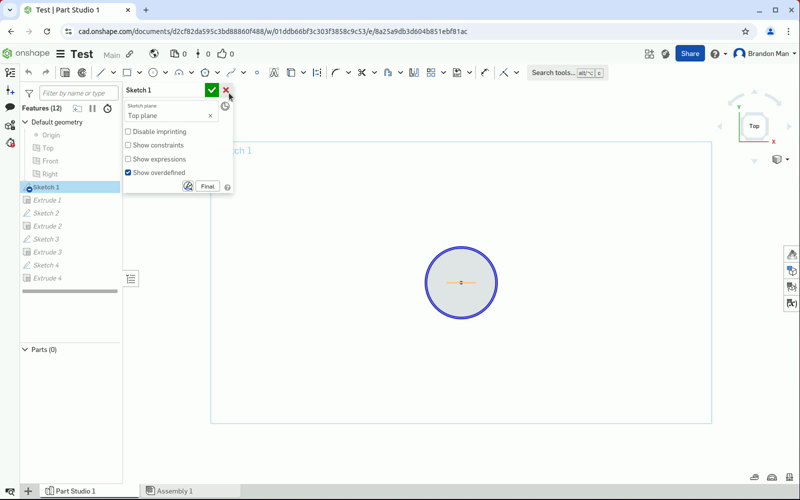
click(229, 92)
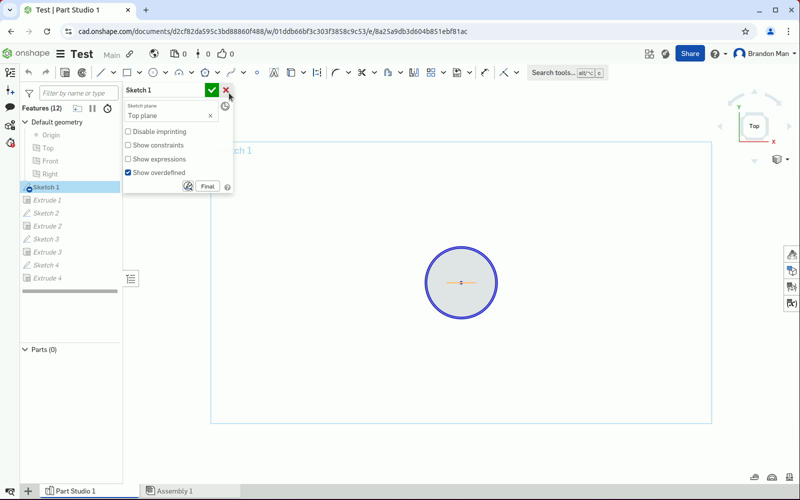
key(shift+s)
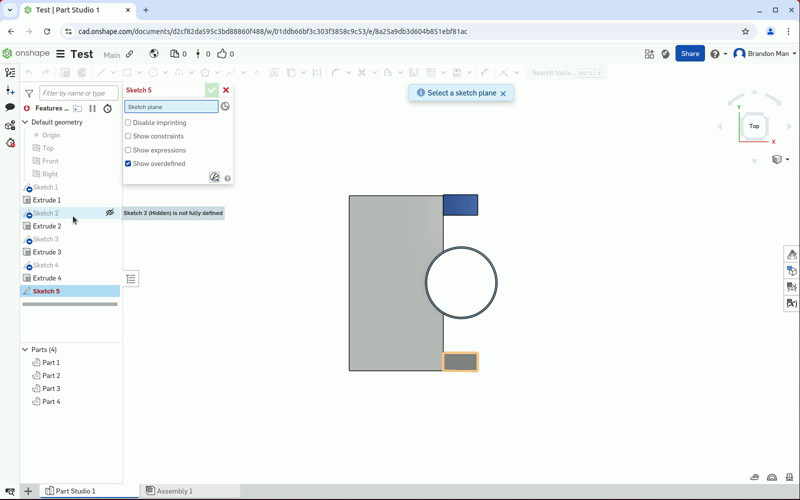
scroll(3)
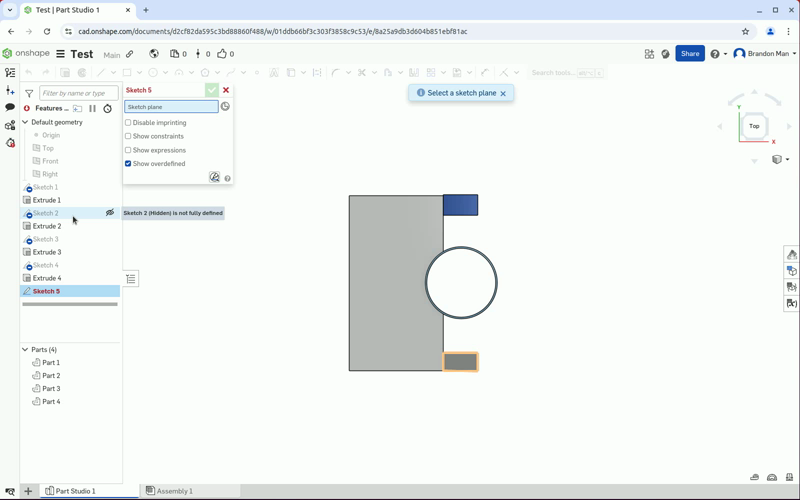
mouse_move(73, 150)
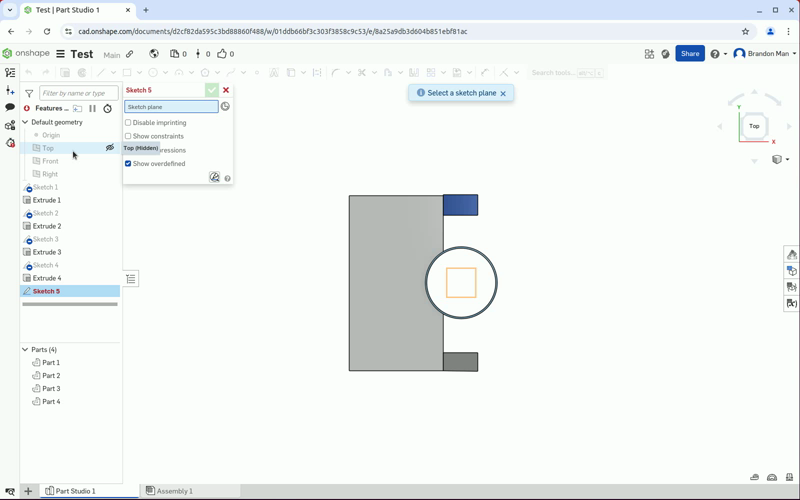
click(73, 150)
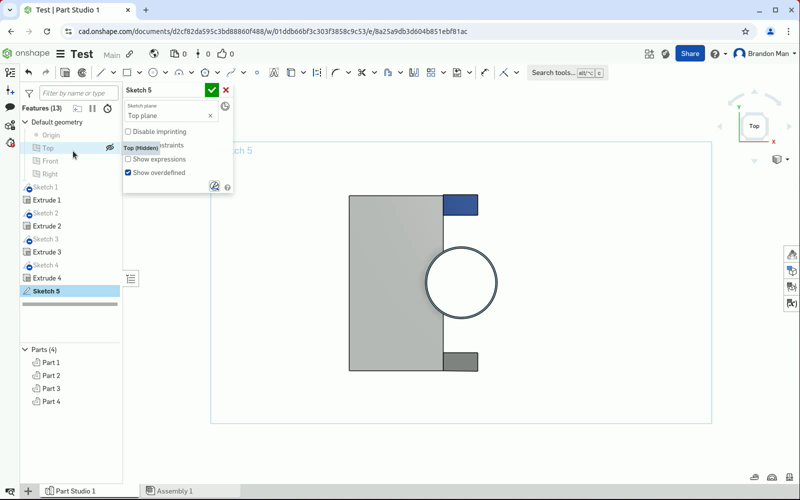
mouse_move(73, 352)
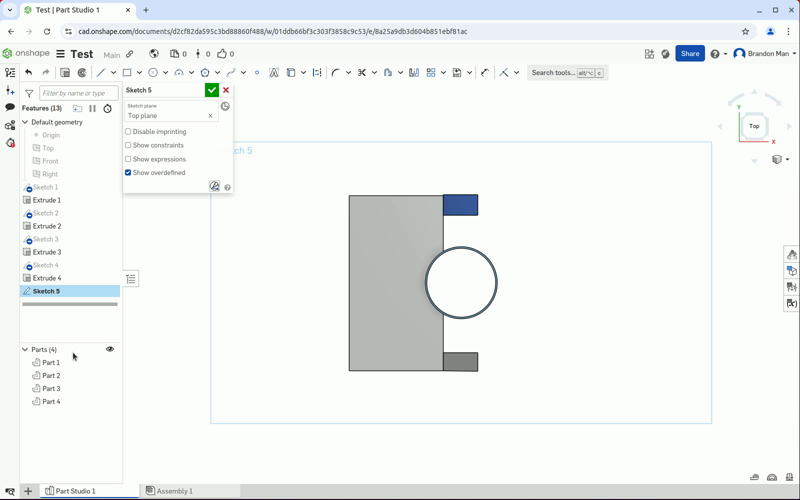
key(y)
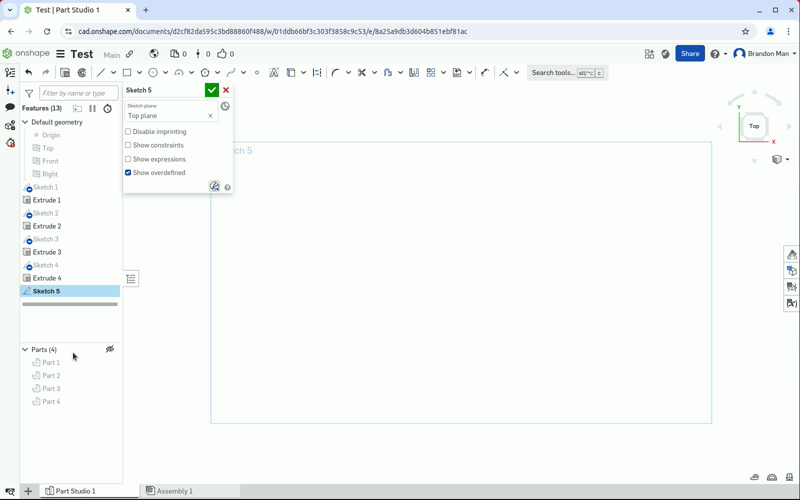
key(l)
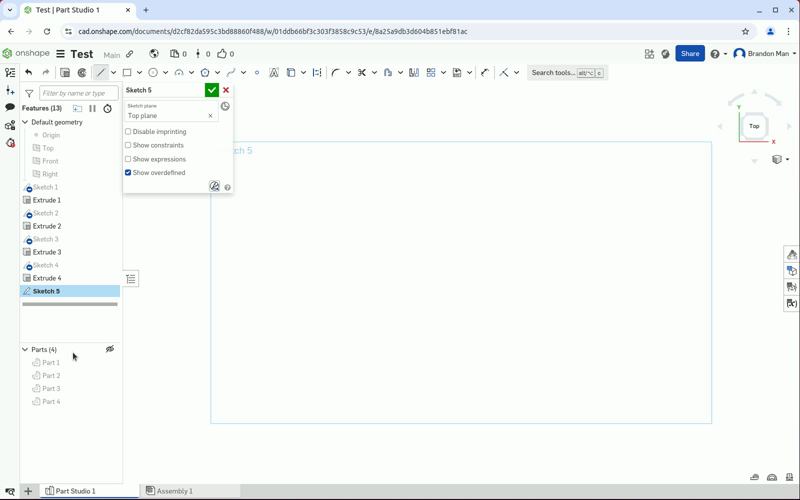
key_down(shift)
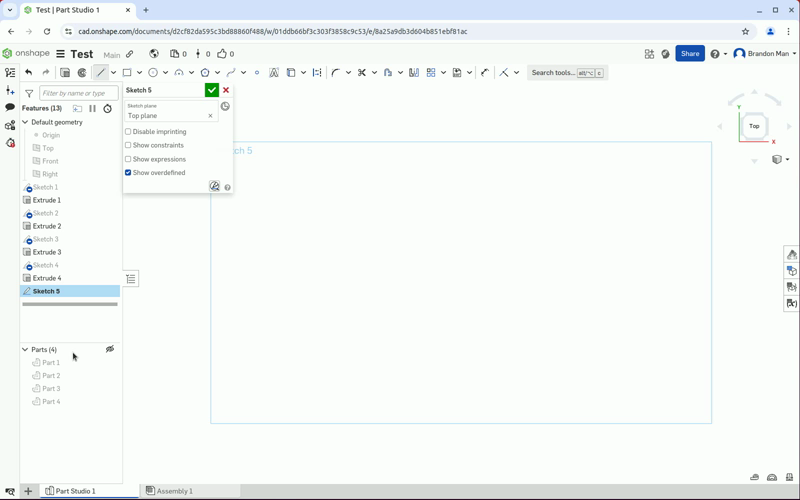
mouse_move(477, 370)
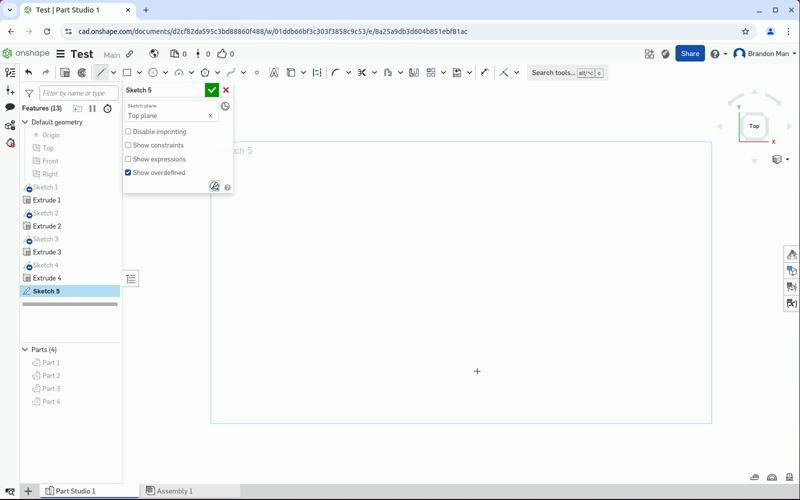
click(477, 370)
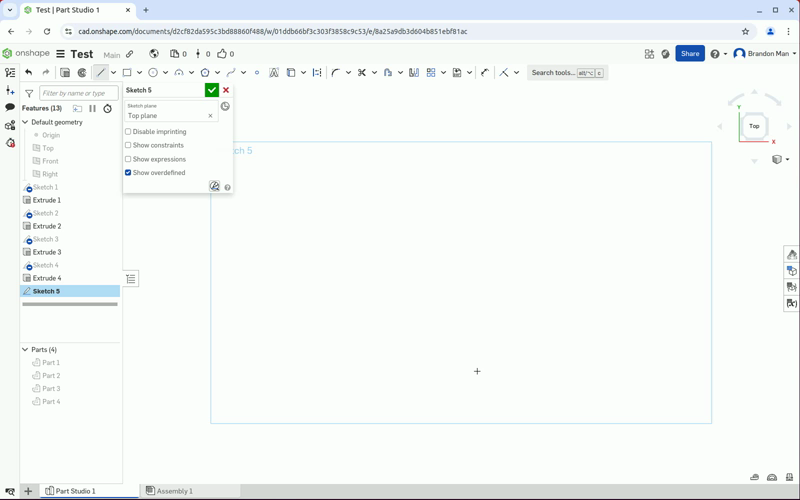
key_up(shift)
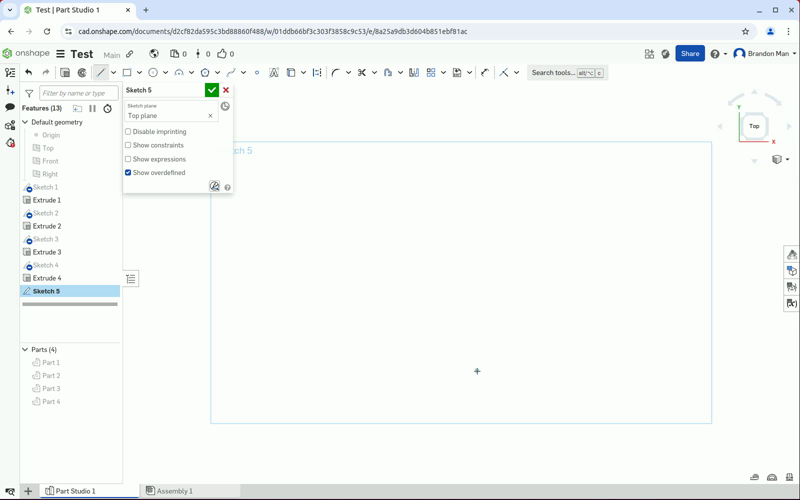
key_down(shift)
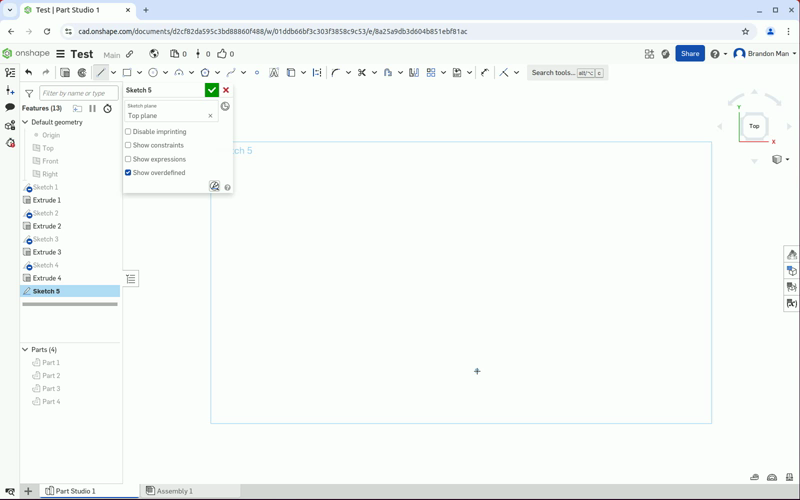
mouse_move(573, 370)
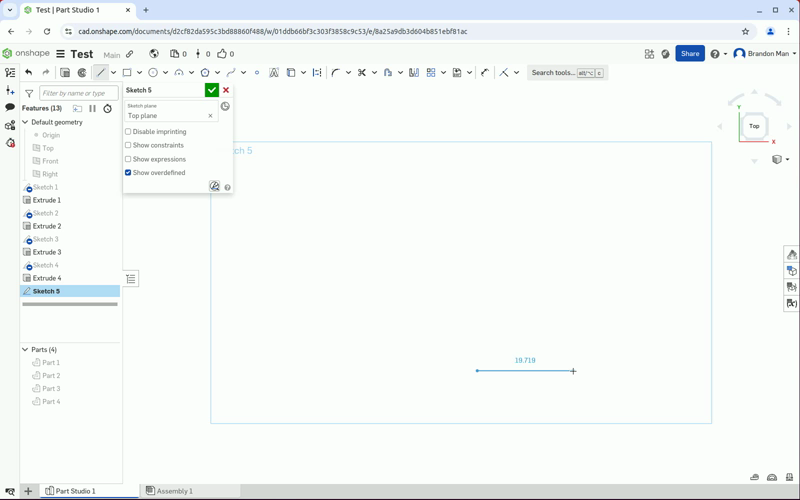
click(573, 370)
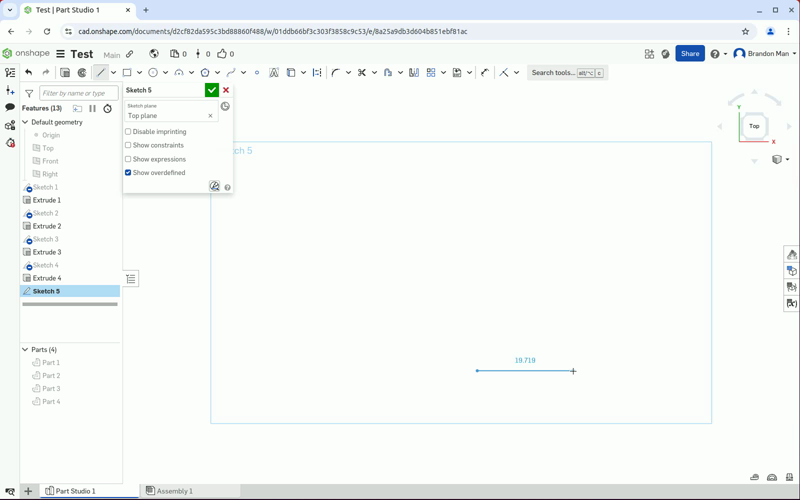
key_up(shift)
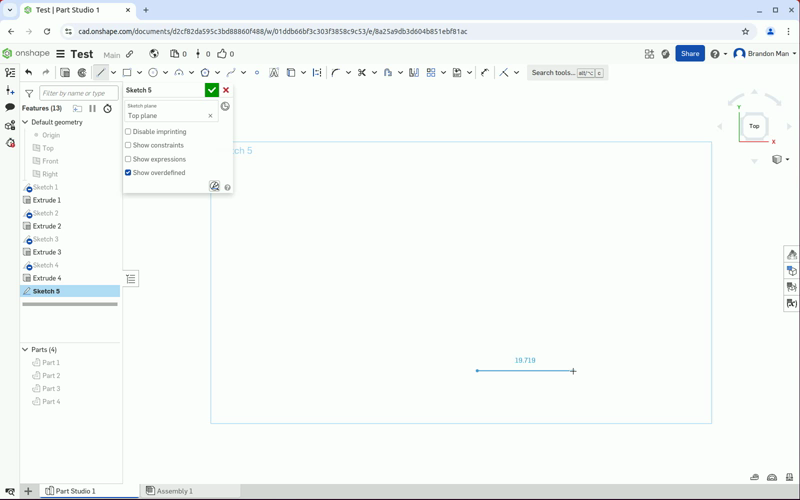
key_down(shift)
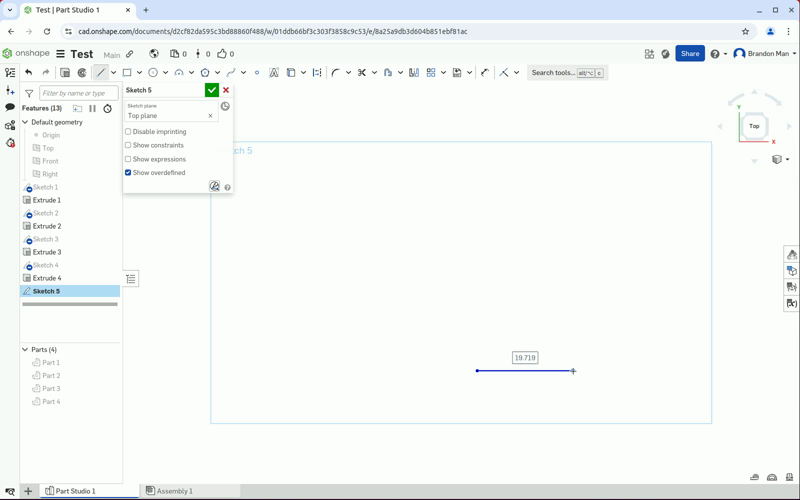
mouse_move(571, 195)
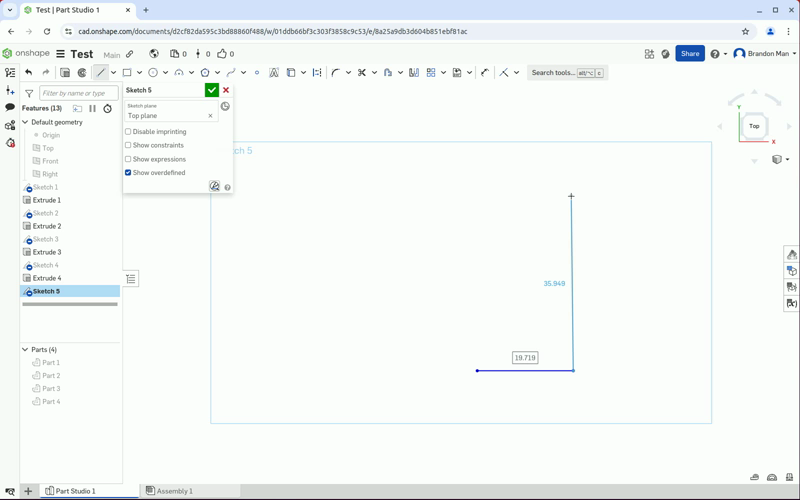
click(571, 195)
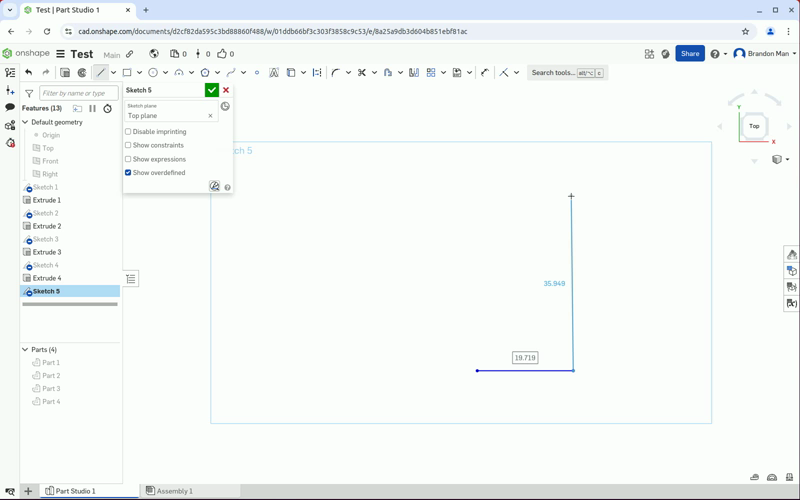
key_up(shift)
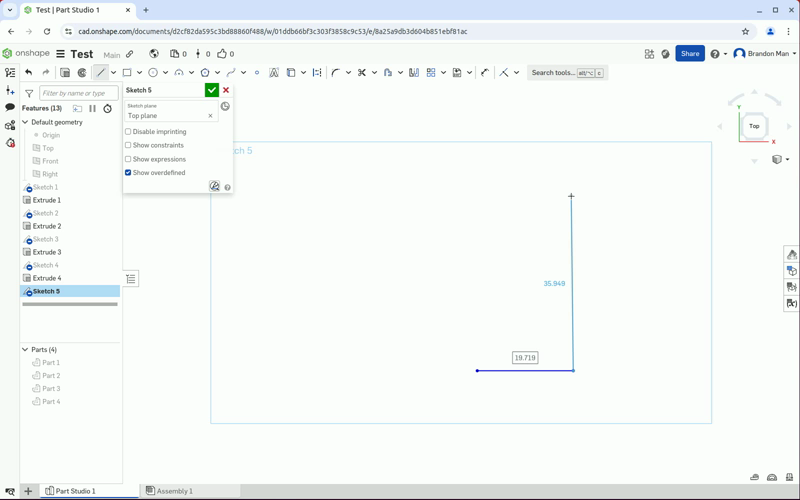
key_down(shift)
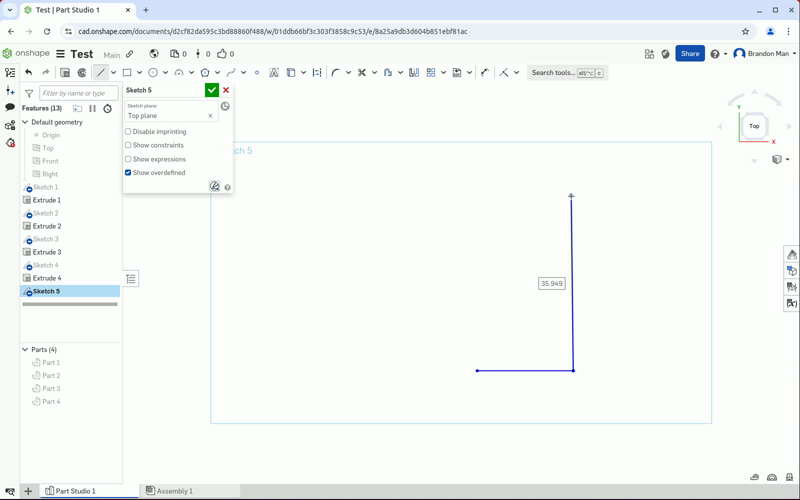
mouse_move(477, 195)
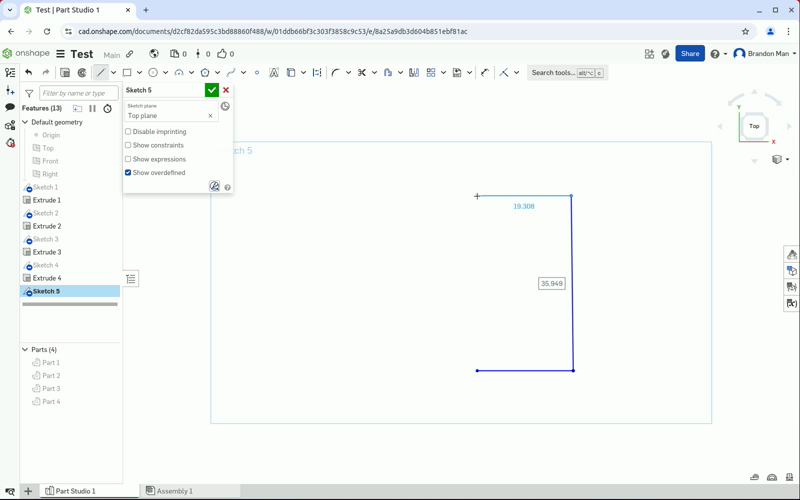
click(477, 195)
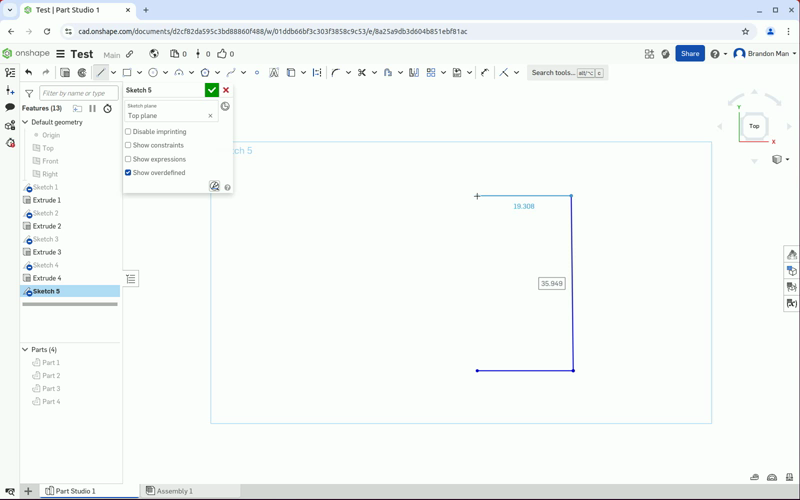
key_up(shift)
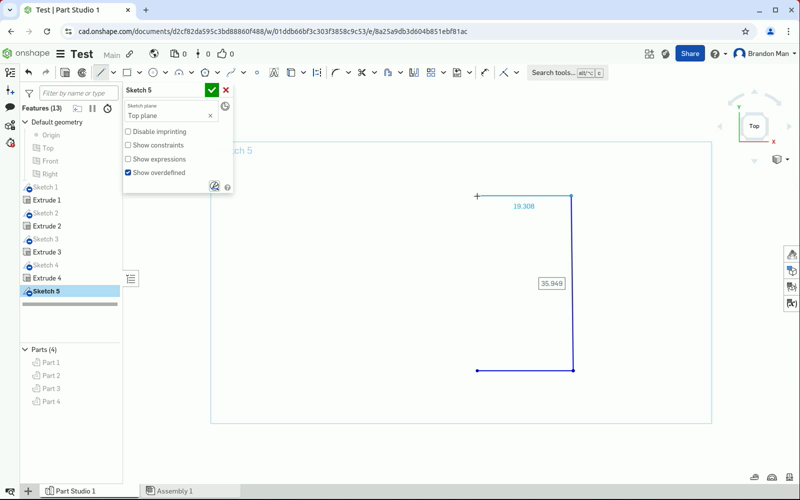
key_down(shift)
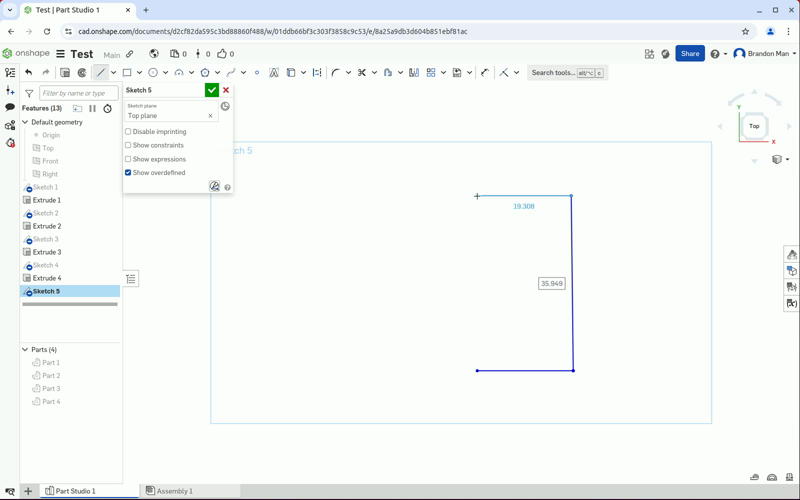
mouse_move(507, 195)
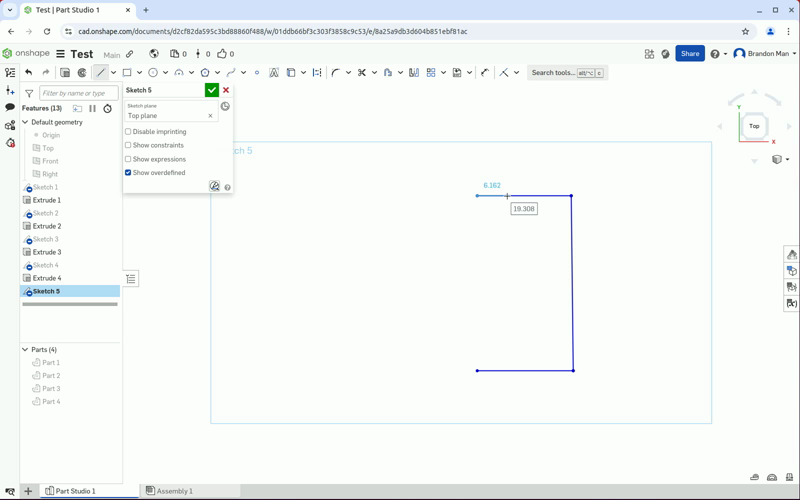
mouse_move(477, 216)
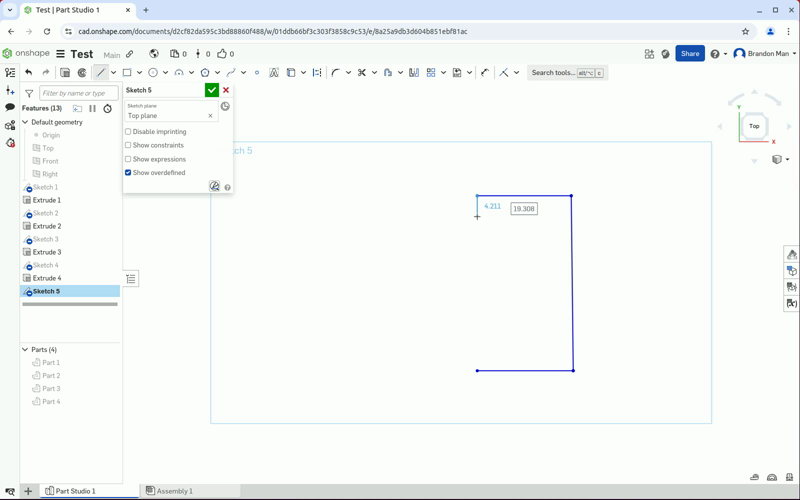
click(477, 216)
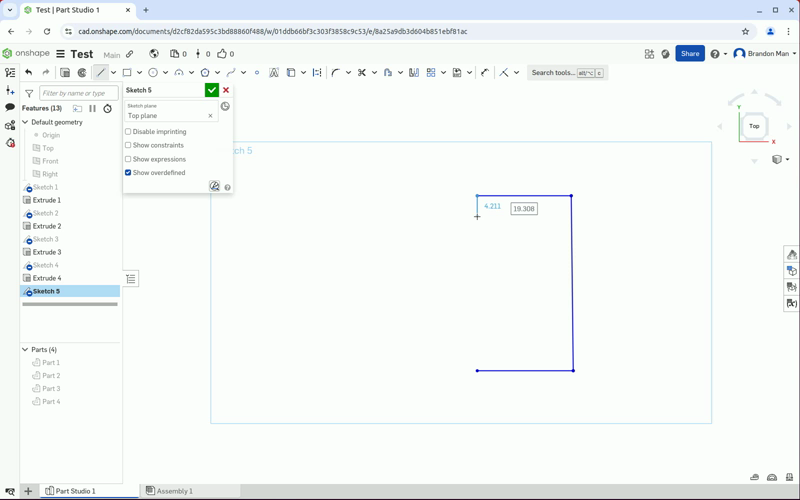
key_up(shift)
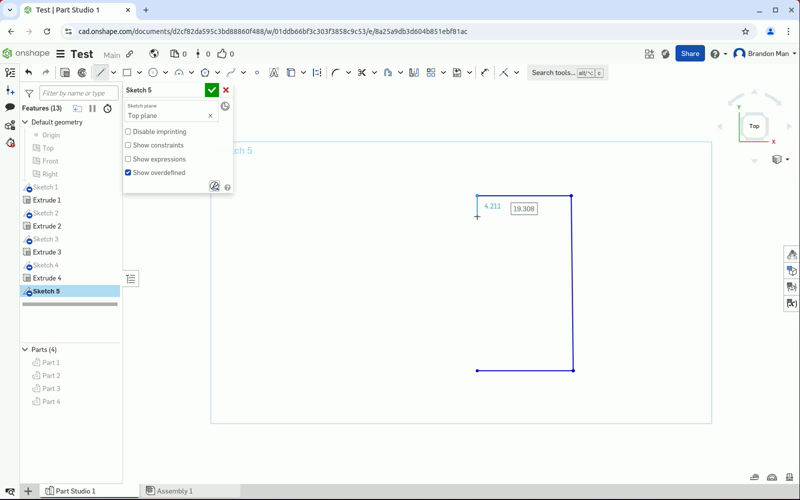
key_down(shift)
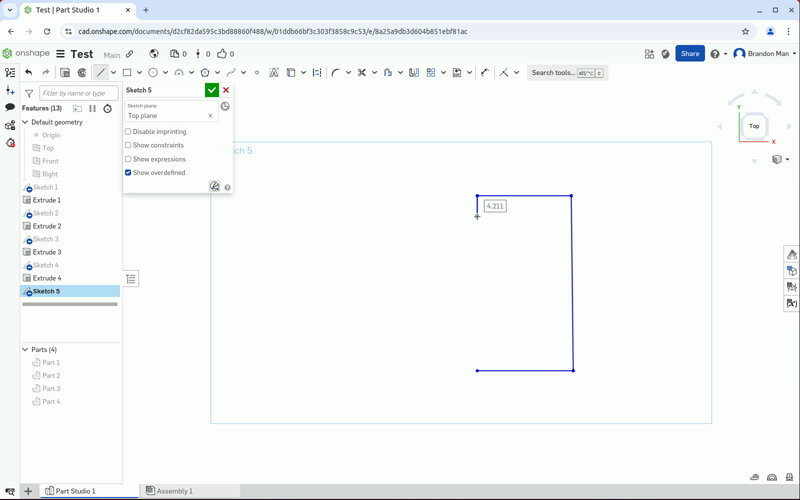
mouse_move(507, 216)
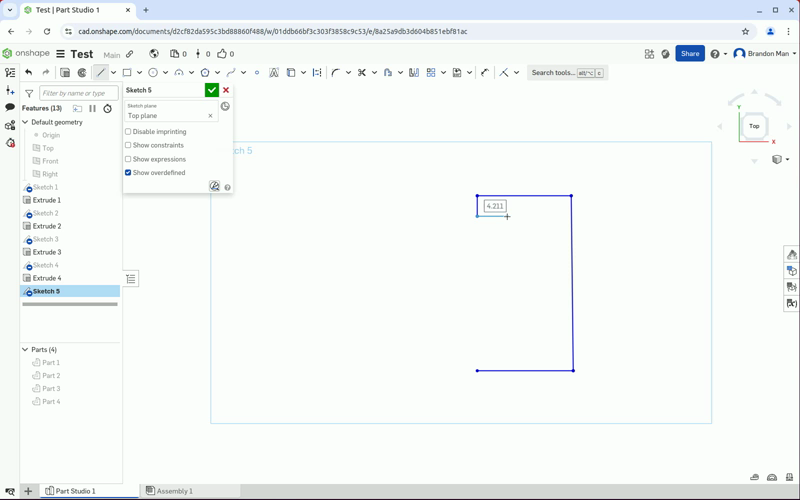
mouse_move(477, 236)
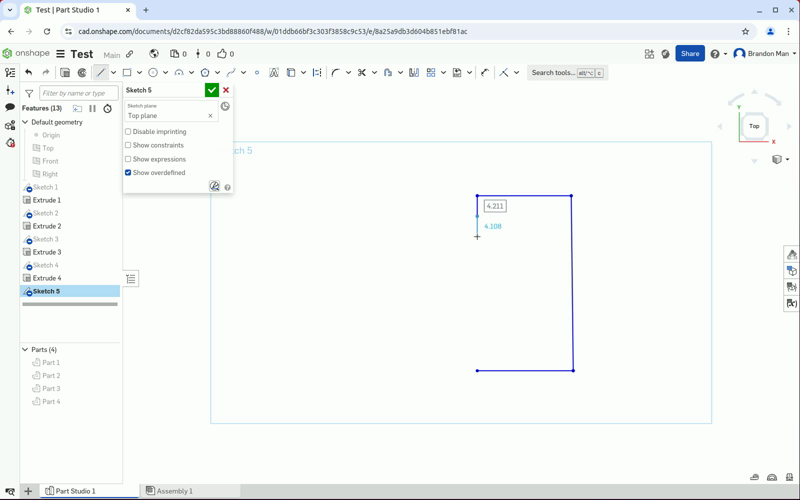
click(477, 236)
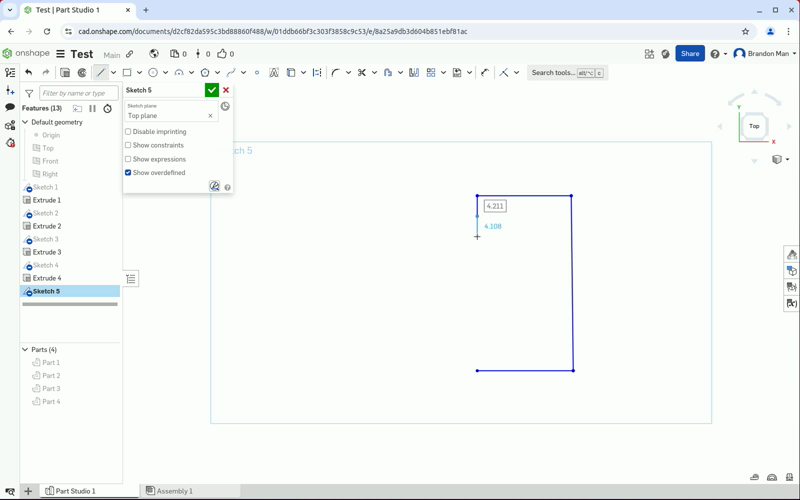
key_up(shift)
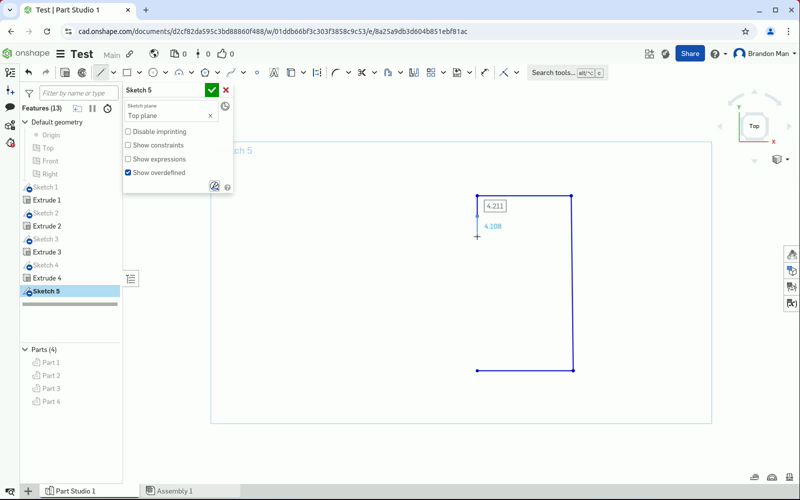
key_down(shift)
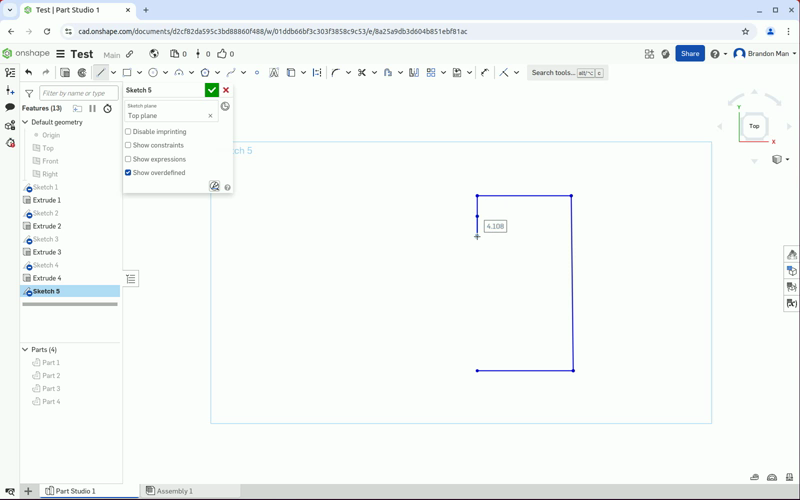
mouse_move(507, 236)
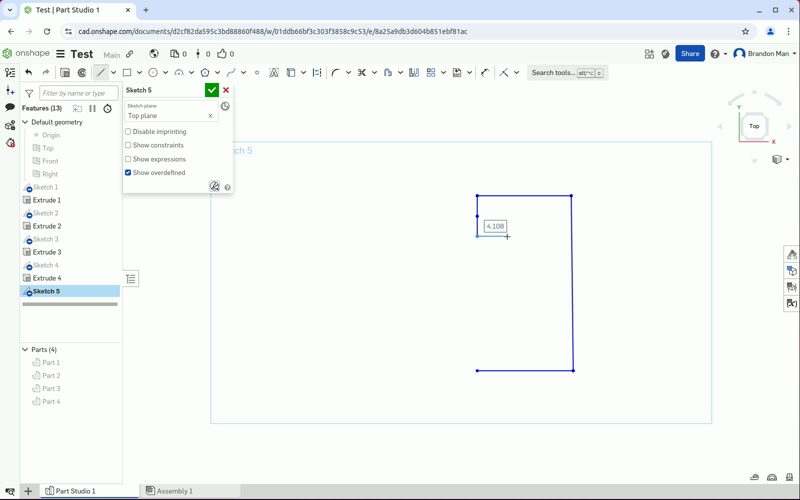
mouse_move(477, 252)
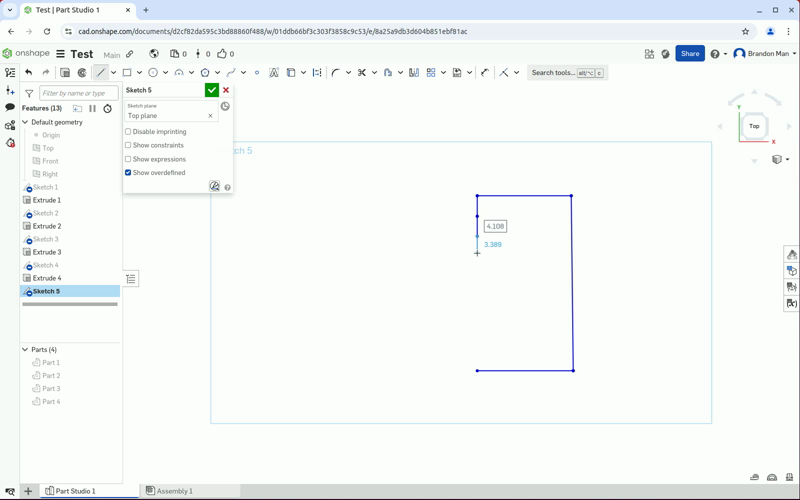
click(477, 252)
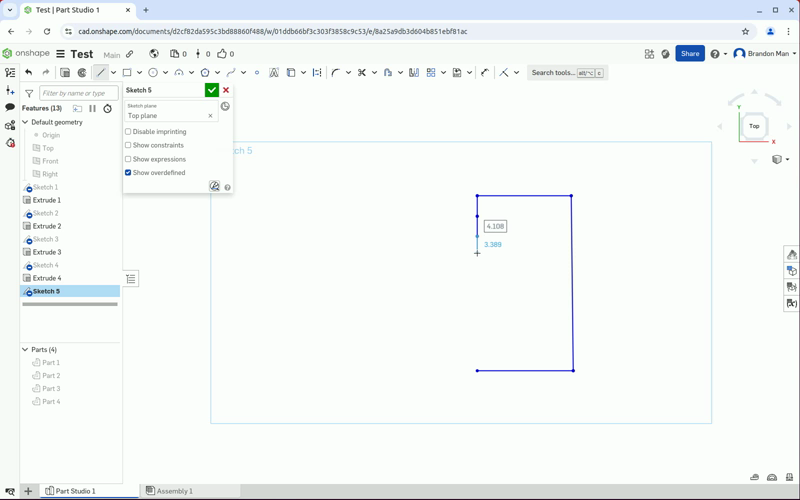
key_up(shift)
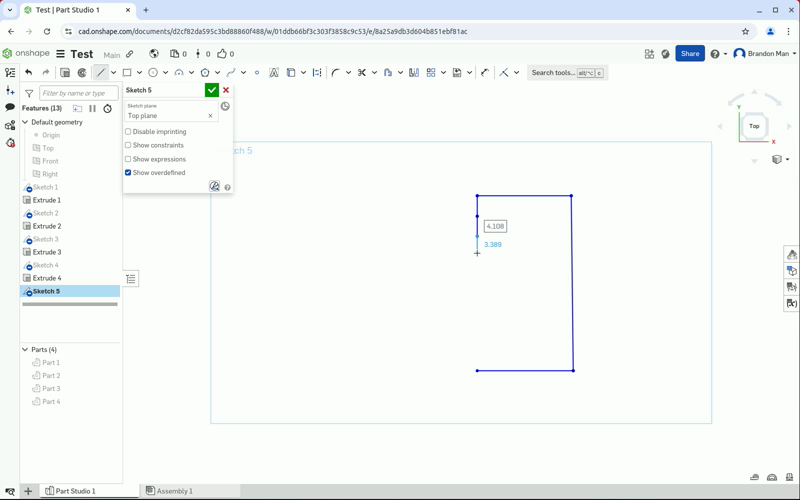
key(esc)
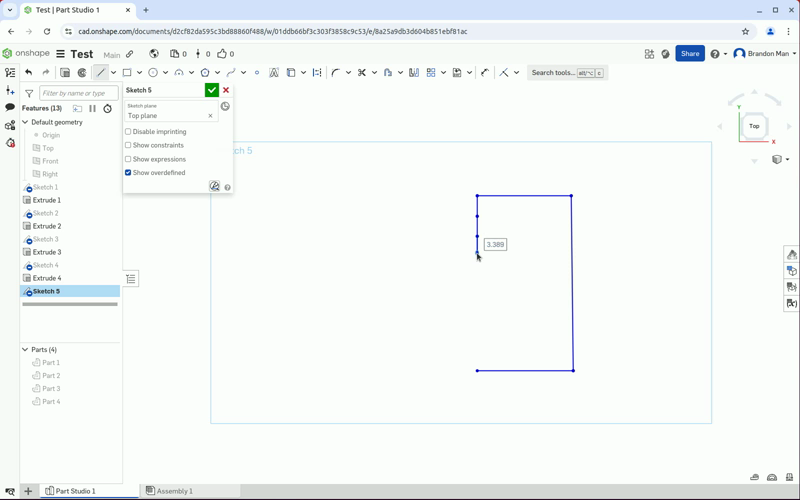
key(a)
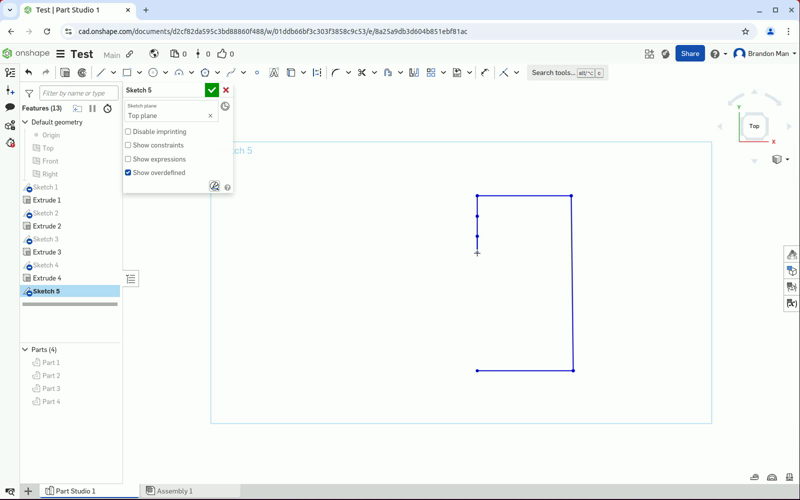
mouse_move(477, 252)
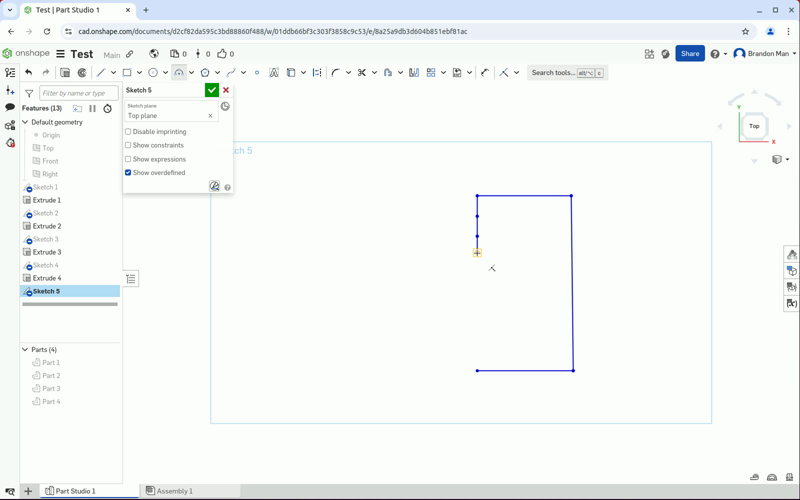
click(477, 252)
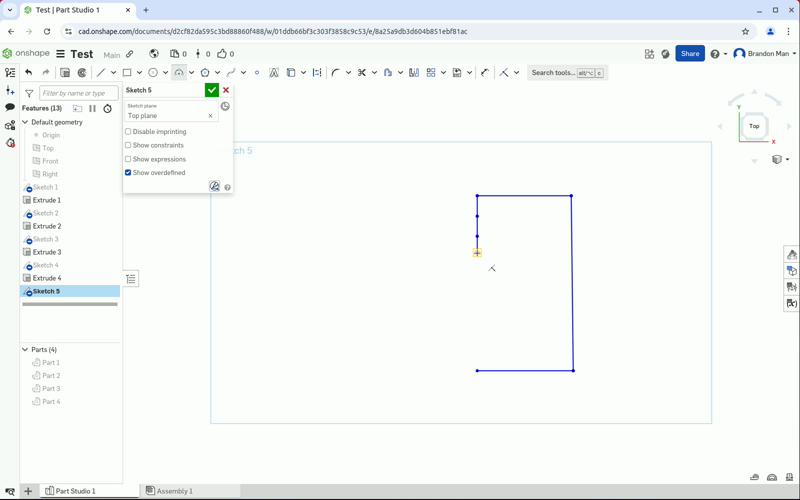
key_down(shift)
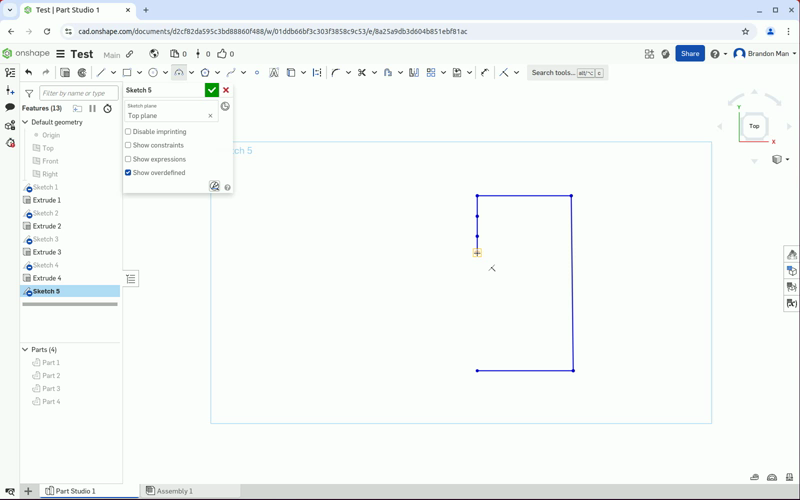
mouse_move(477, 313)
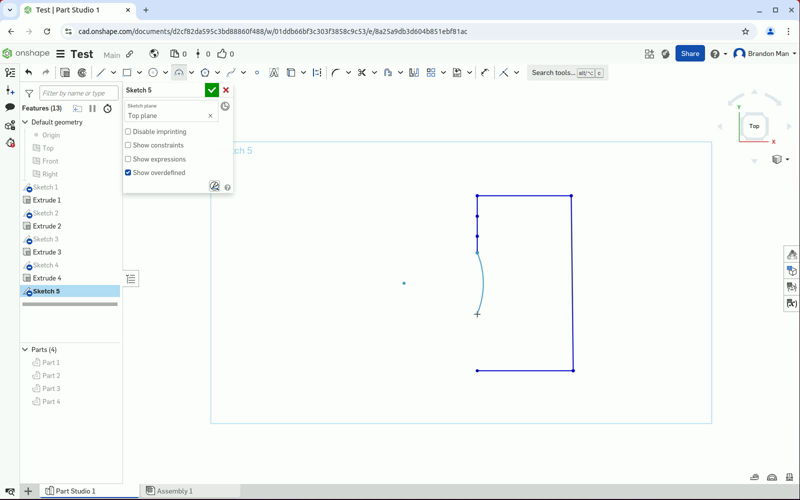
click(477, 313)
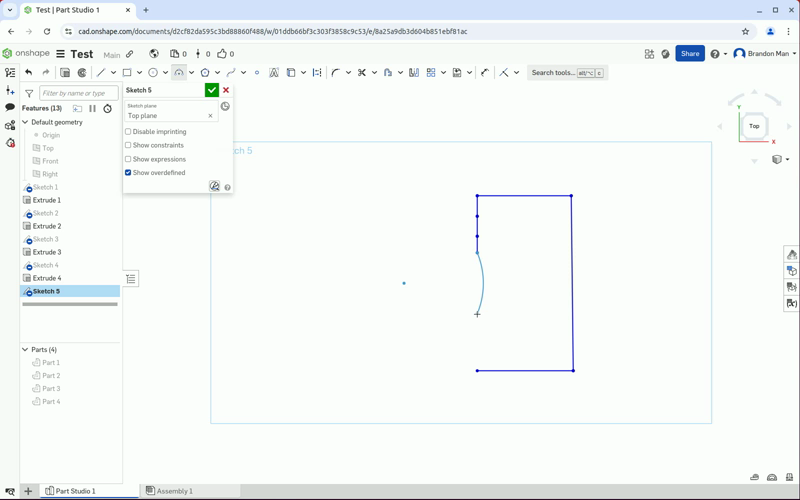
mouse_move(495, 283)
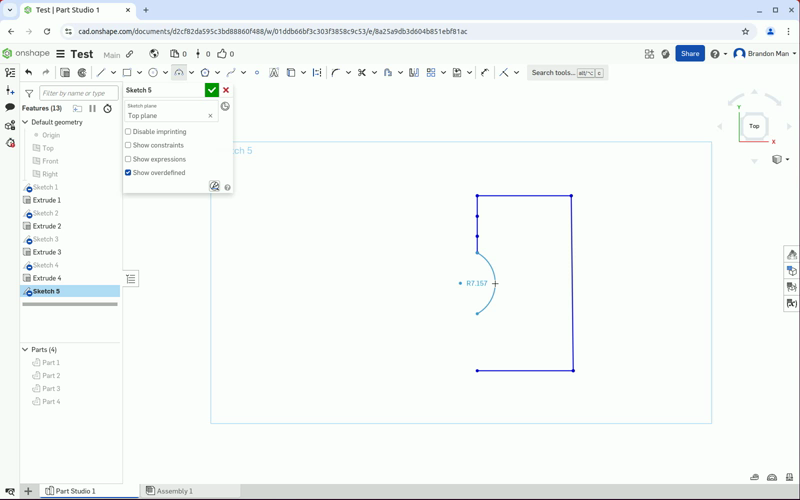
click(495, 283)
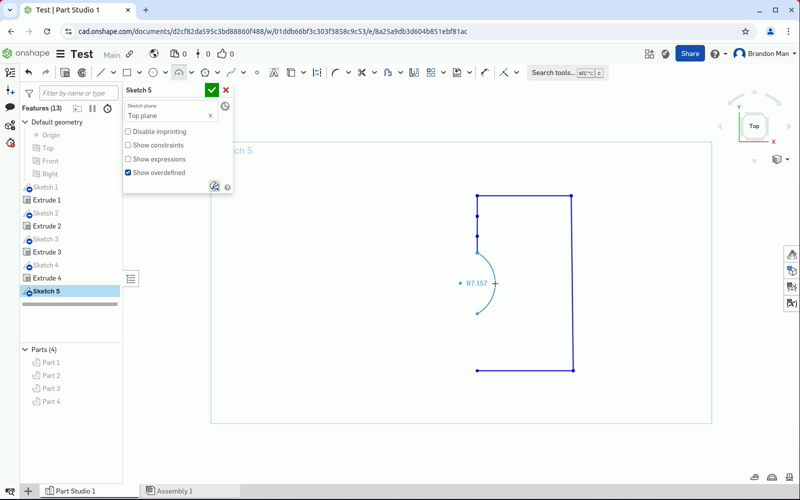
key_up(shift)
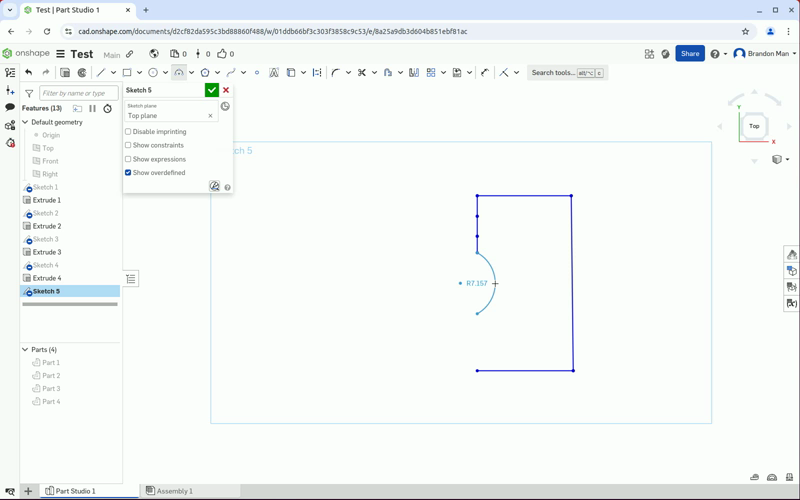
key(esc)
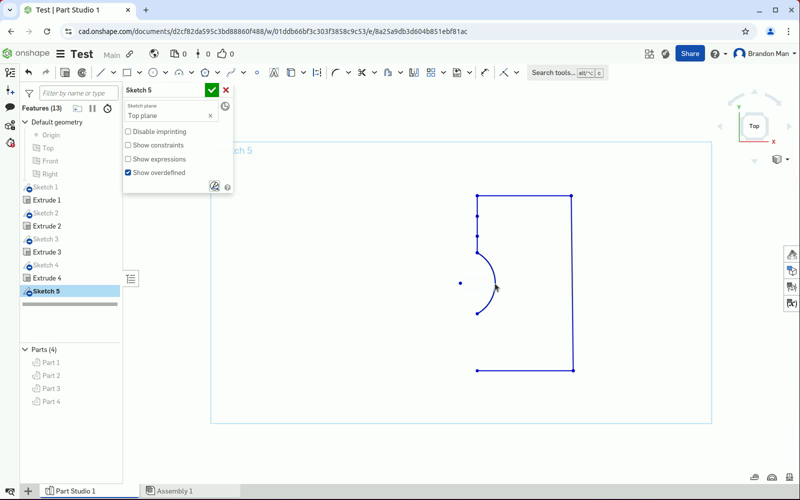
key(l)
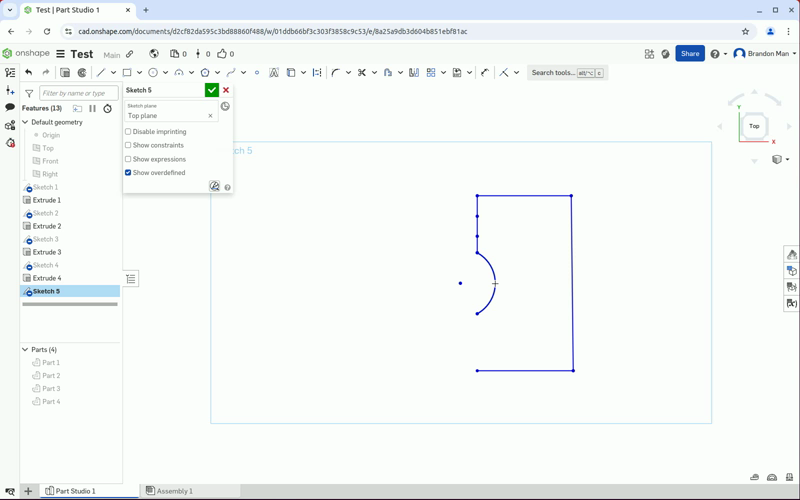
mouse_move(477, 313)
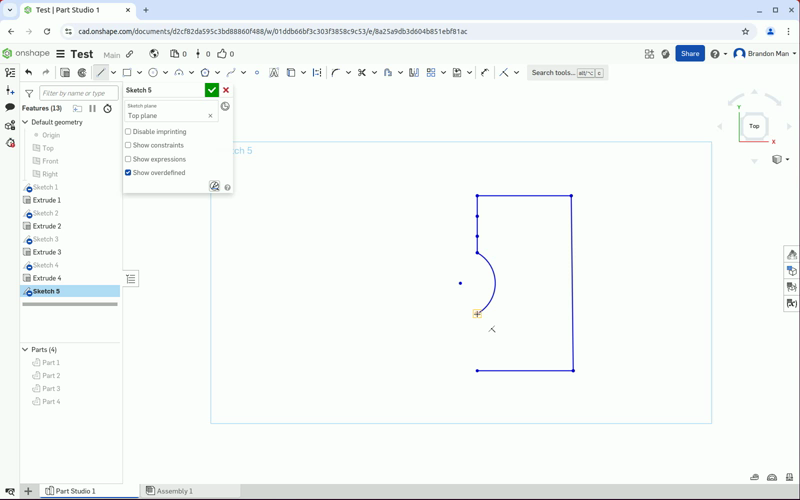
click(477, 313)
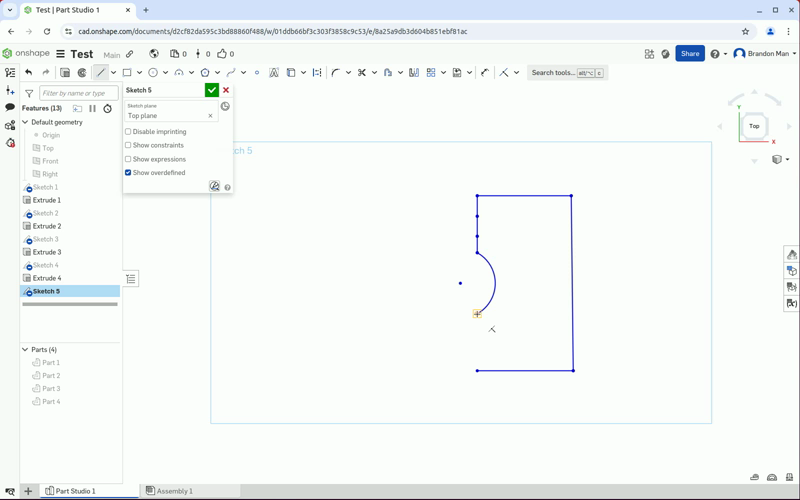
key_down(shift)
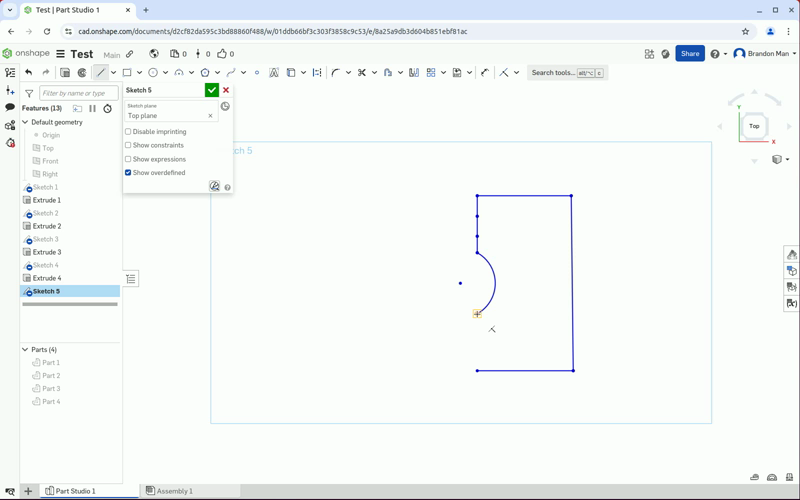
mouse_move(507, 313)
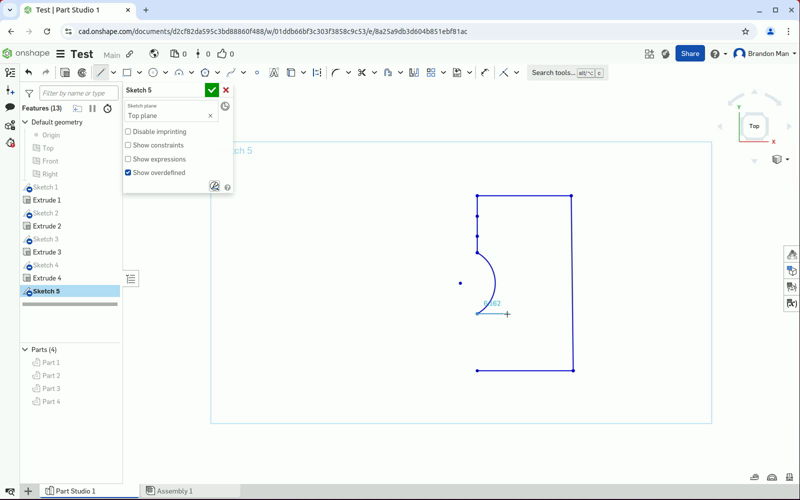
mouse_move(477, 332)
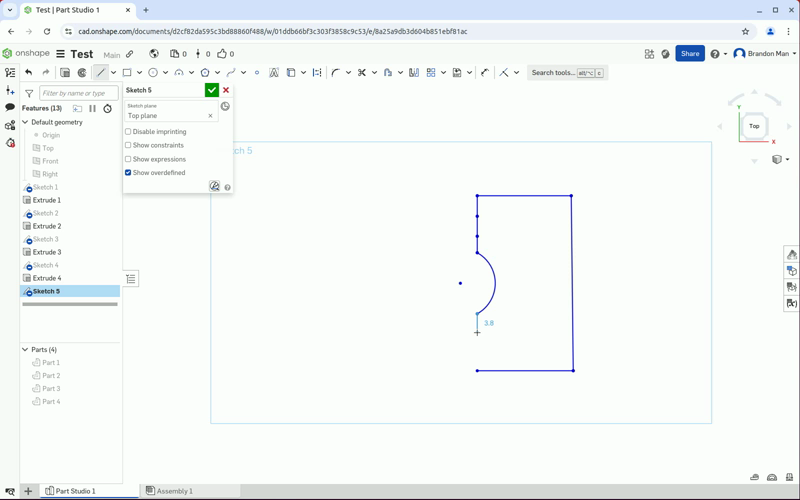
click(477, 332)
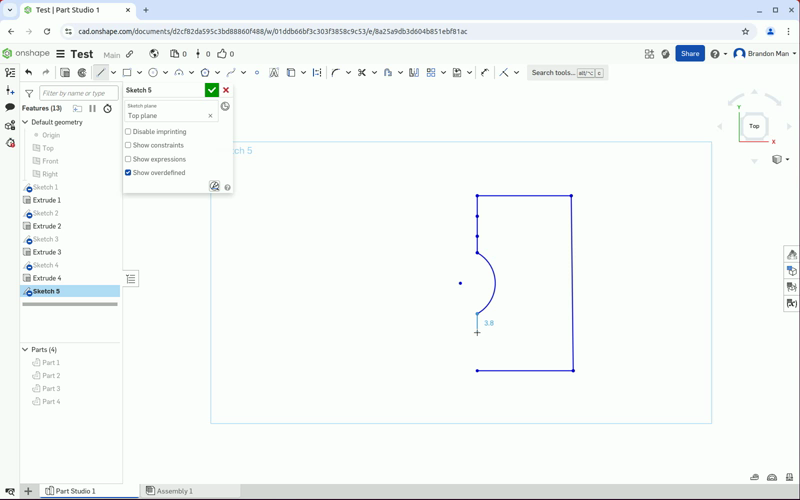
key_up(shift)
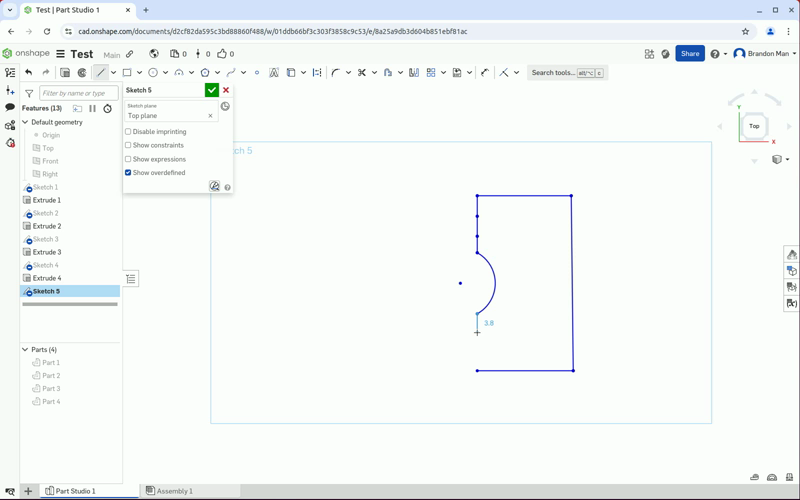
key_down(shift)
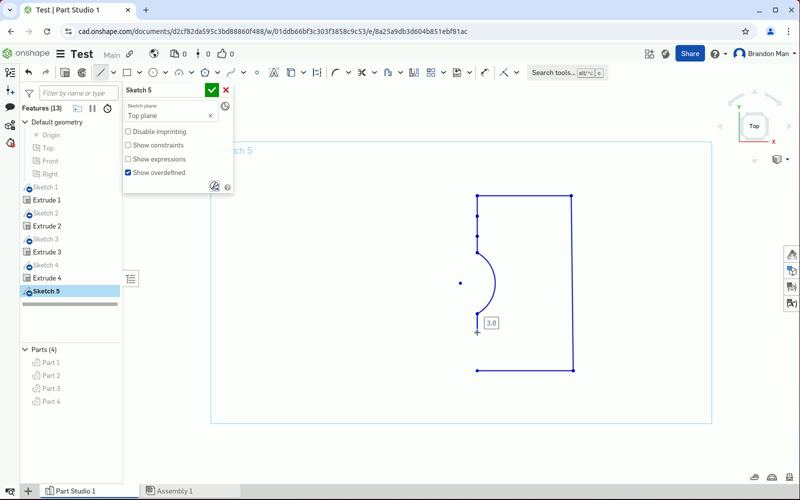
mouse_move(507, 332)
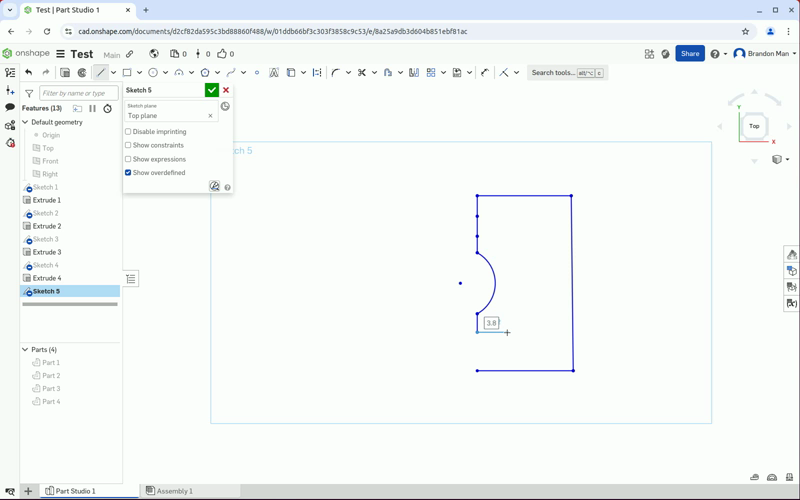
mouse_move(477, 352)
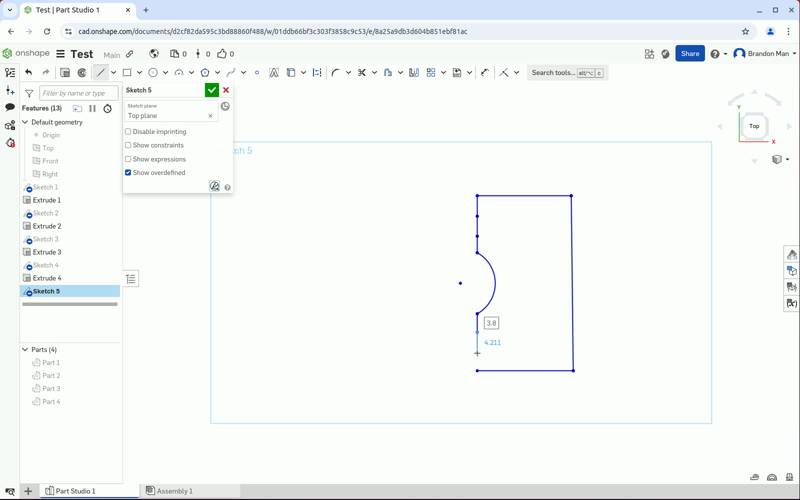
click(477, 352)
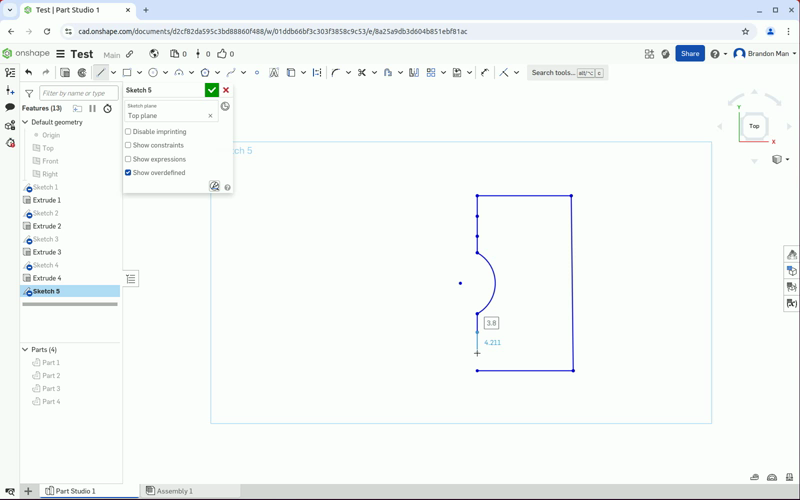
key_up(shift)
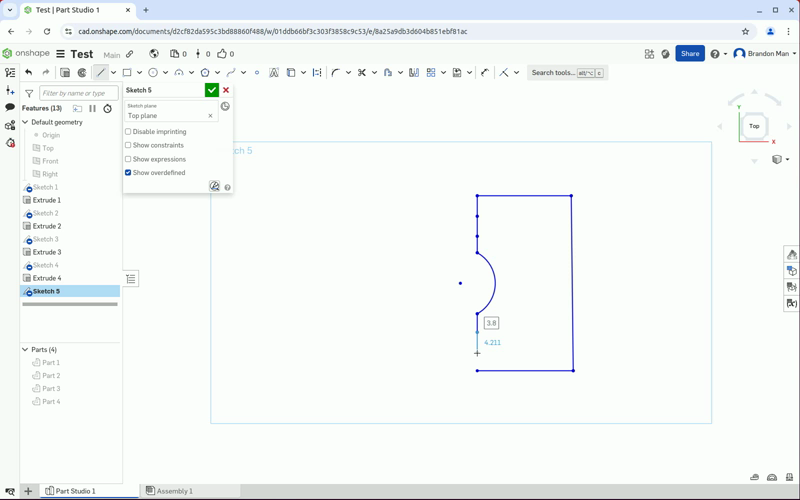
mouse_move(507, 352)
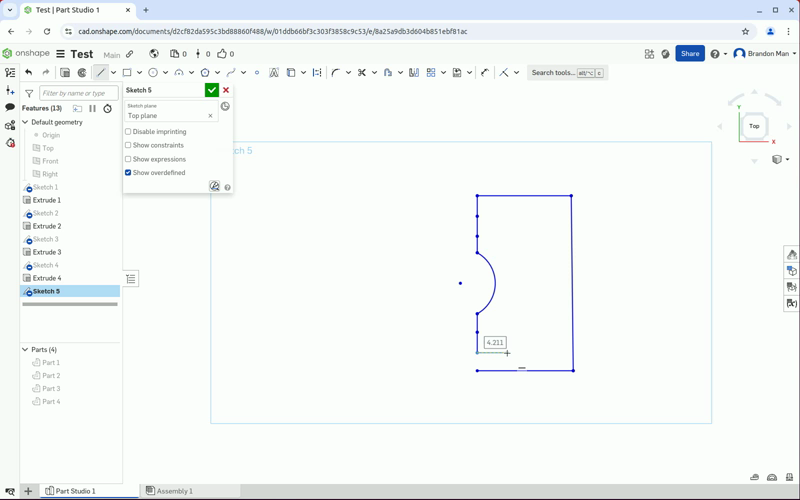
key_down(shift)
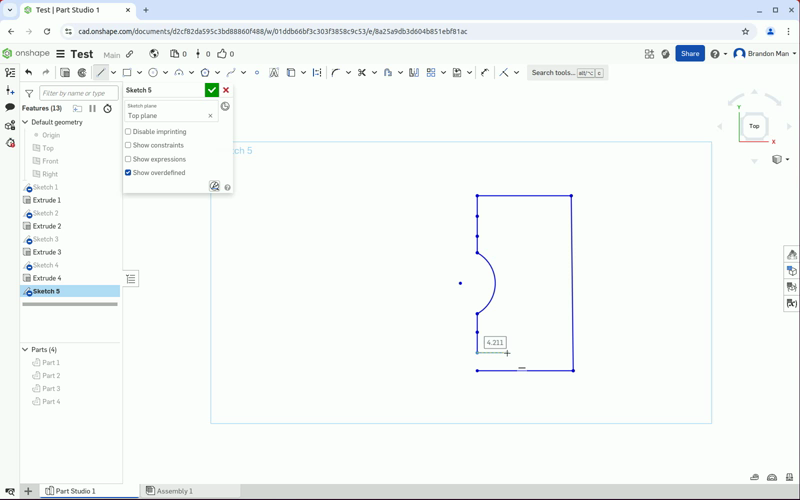
mouse_move(477, 370)
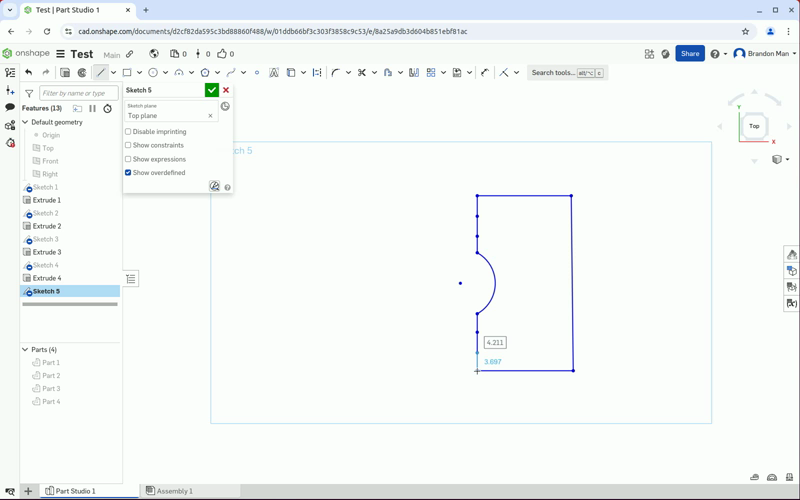
key_up(shift)
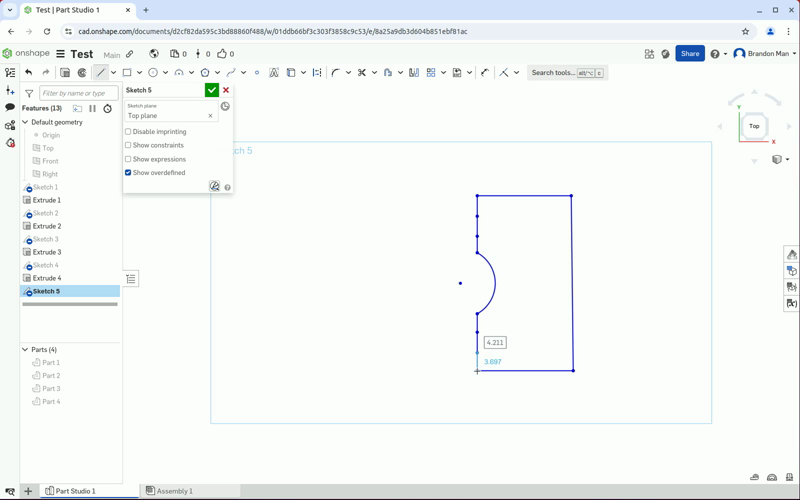
click(477, 370)
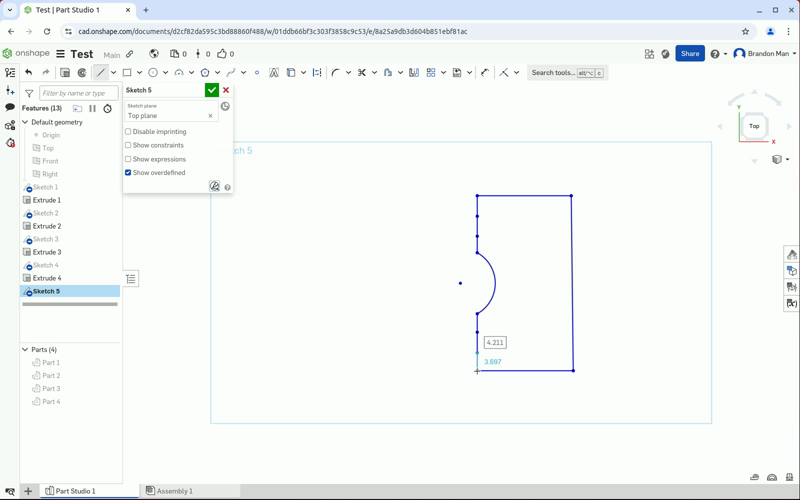
key(esc)
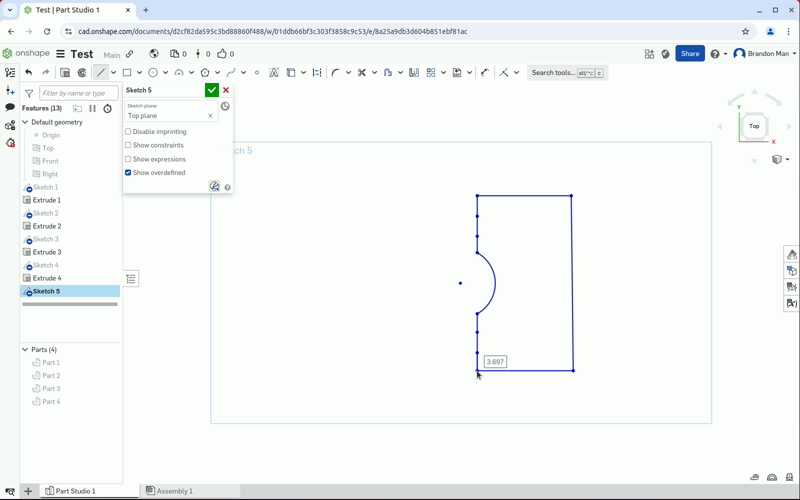
mouse_move(522, 337)
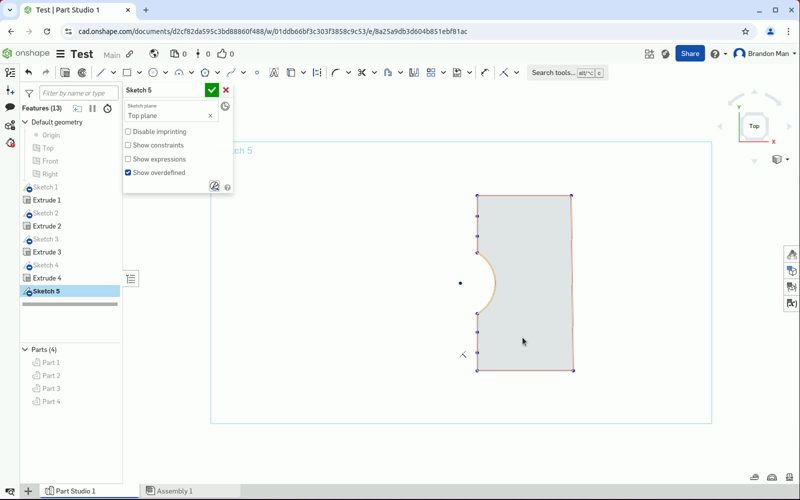
click(522, 337)
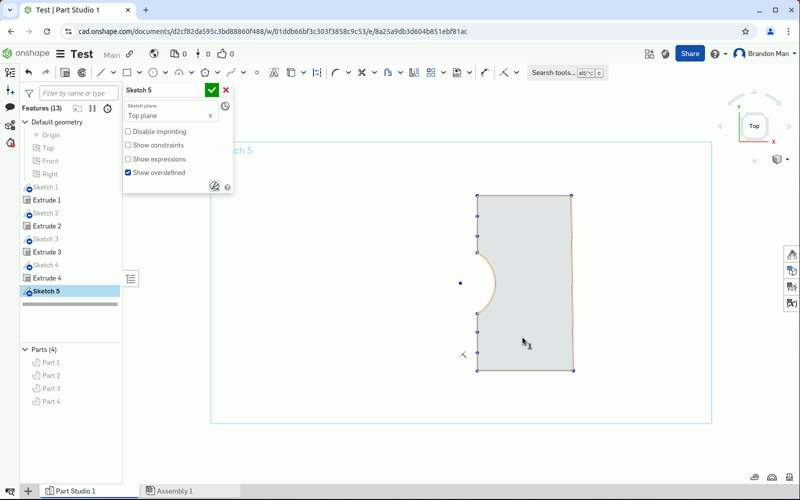
mouse_move(73, 352)
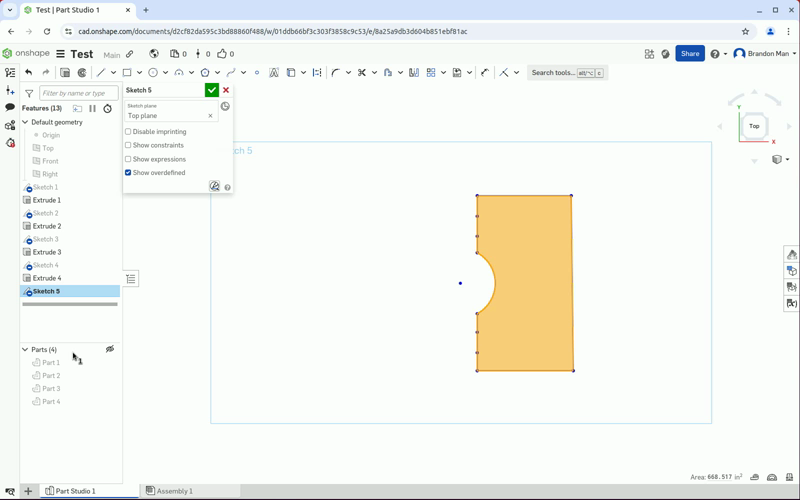
key(shift+y)
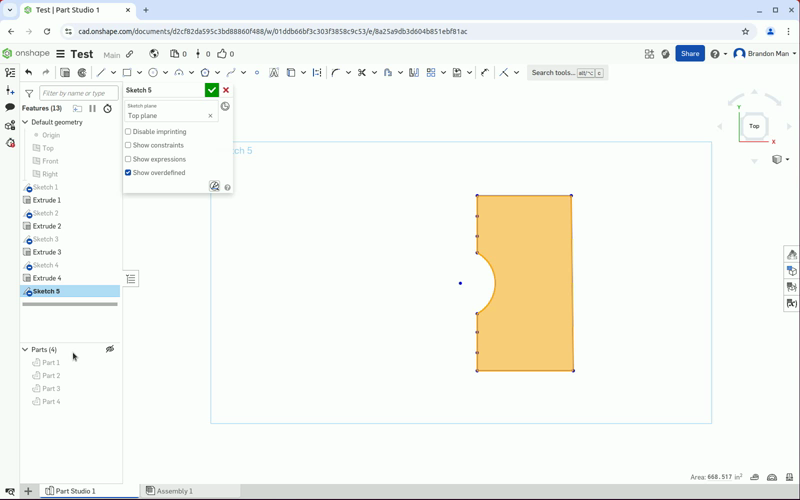
key(shift+e)
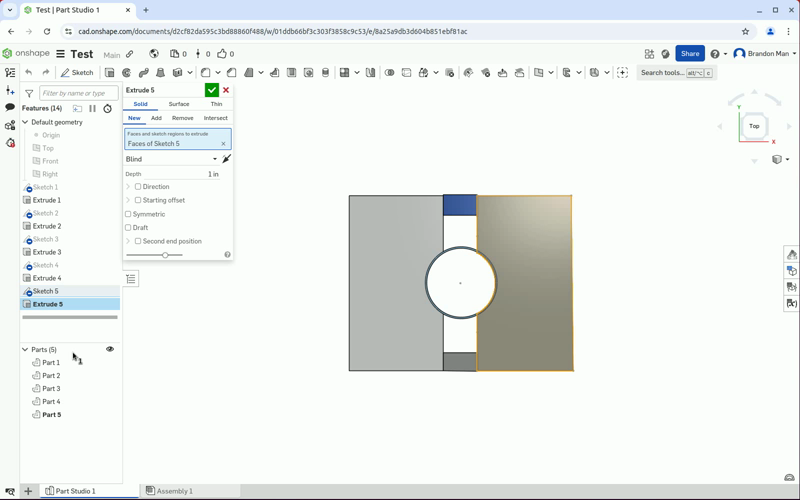
mouse_move(143, 106)
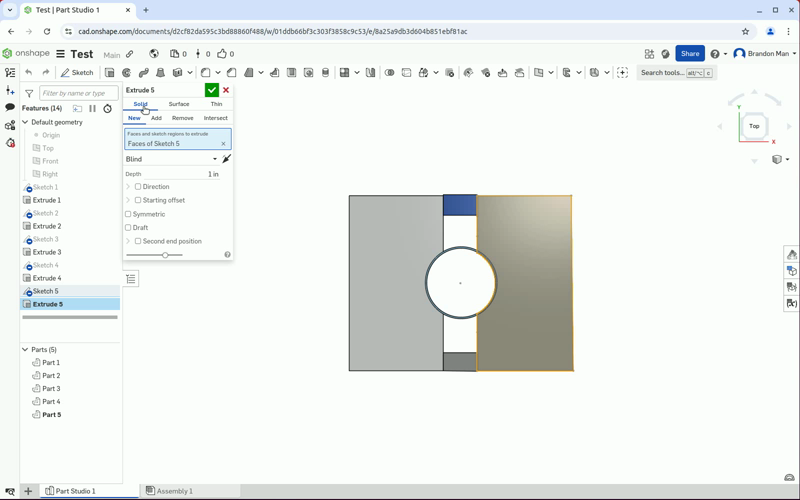
click(143, 106)
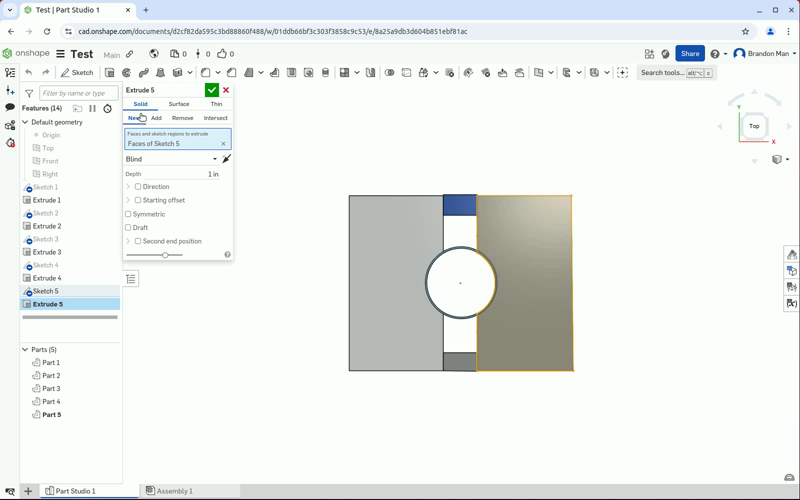
mouse_move(137, 120)
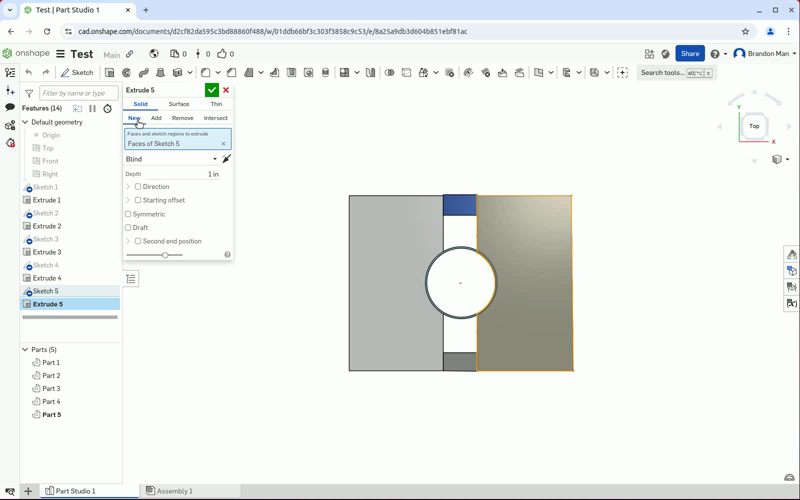
click(137, 120)
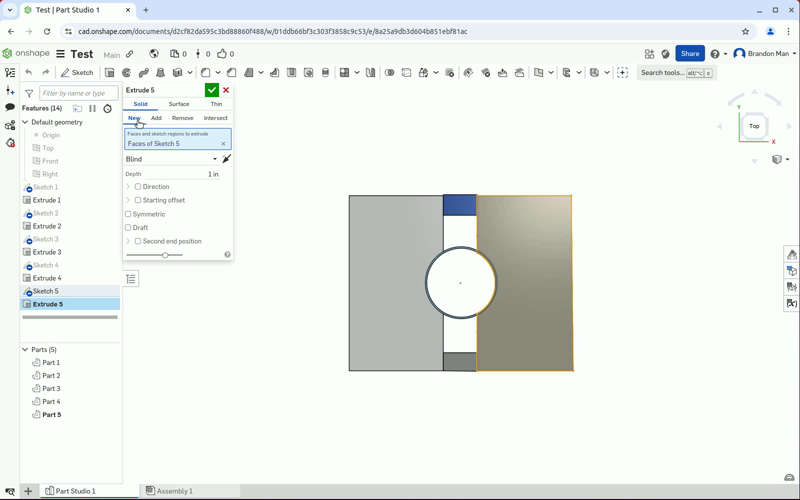
key(tab, 4)
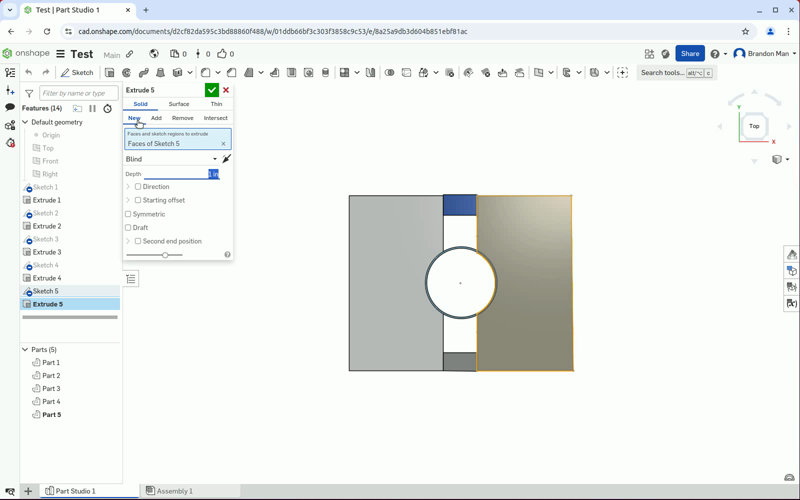
text(0.241)
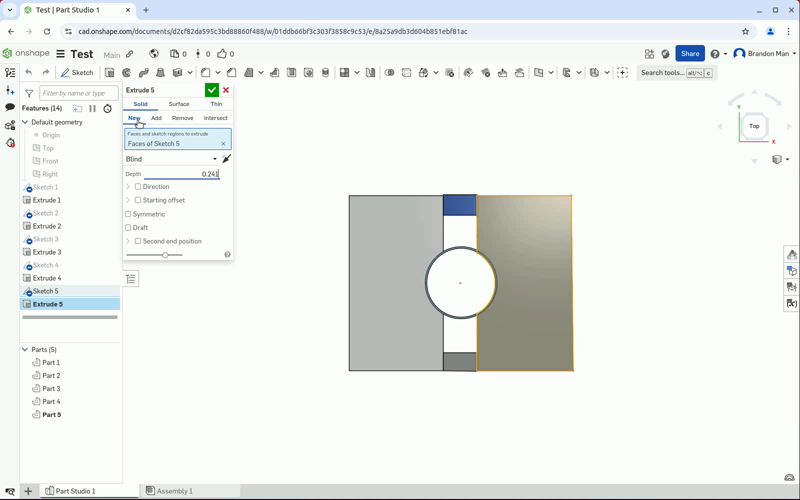
key(enter)
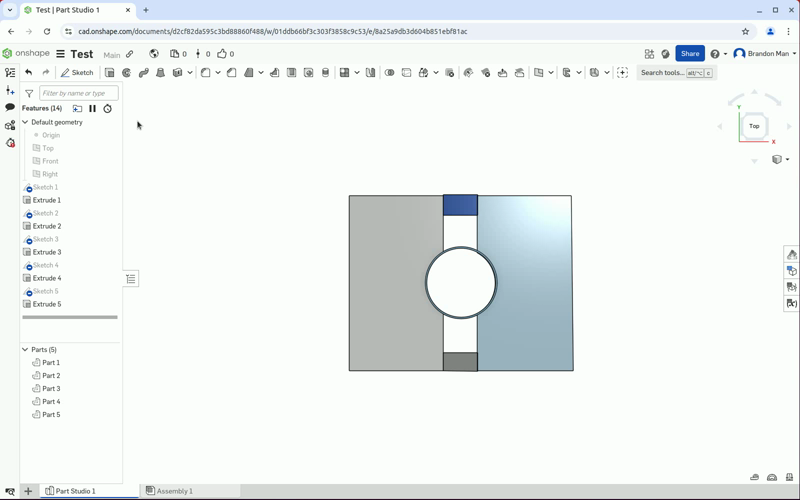
key(shift+h)
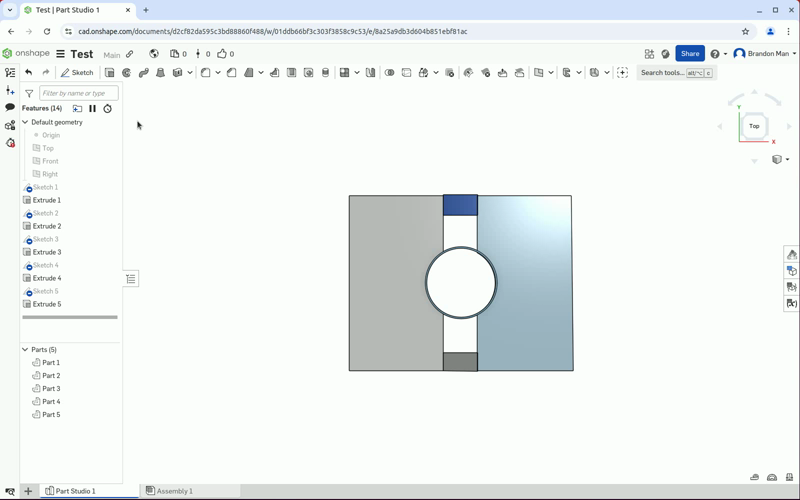
key(shift+h)
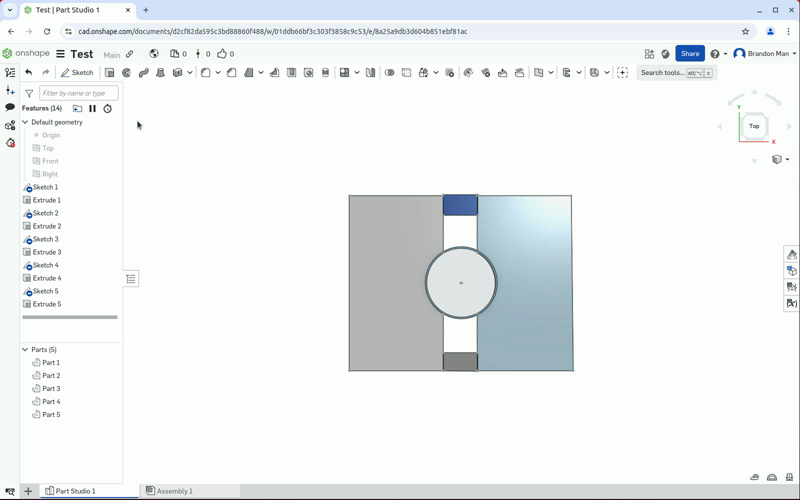
key(shift+7)
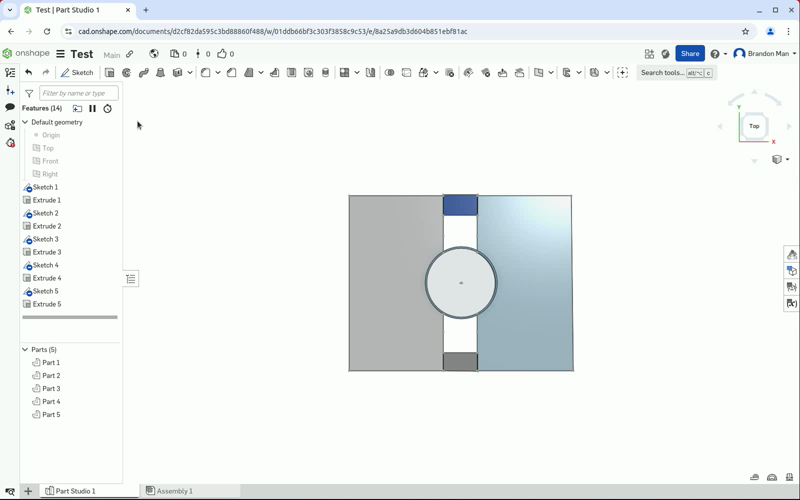
key(up, 3)
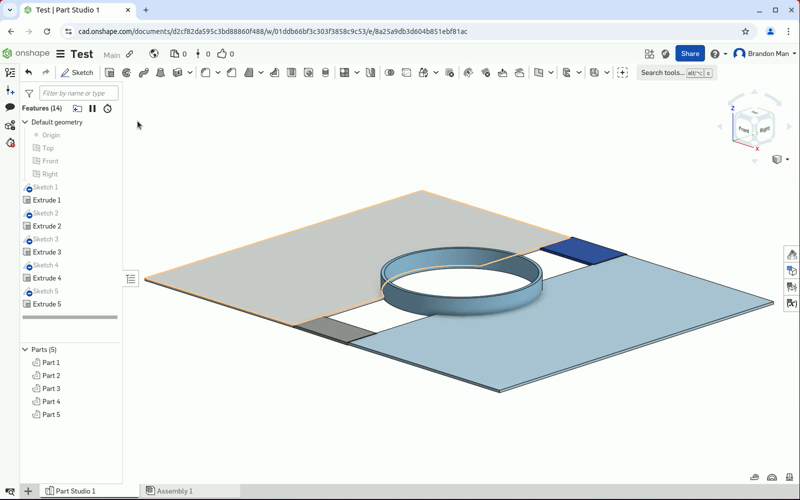
key(left, 3)
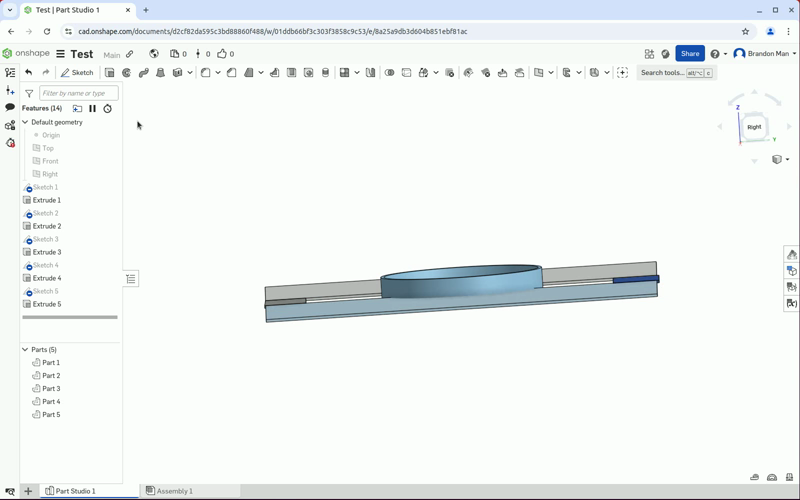
key(right, 3)
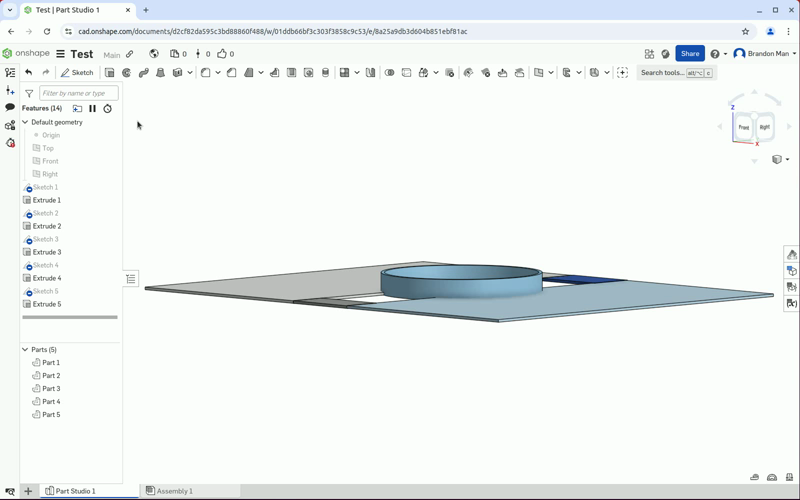
key(down, 3)
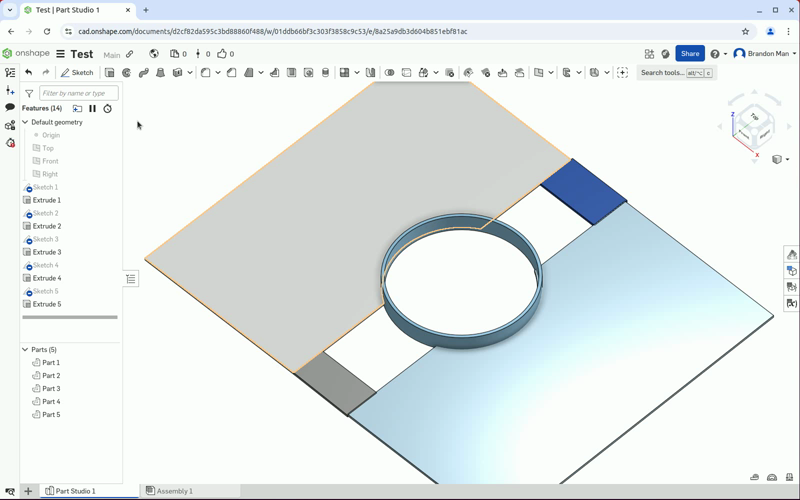
mouse_move(73, 189)
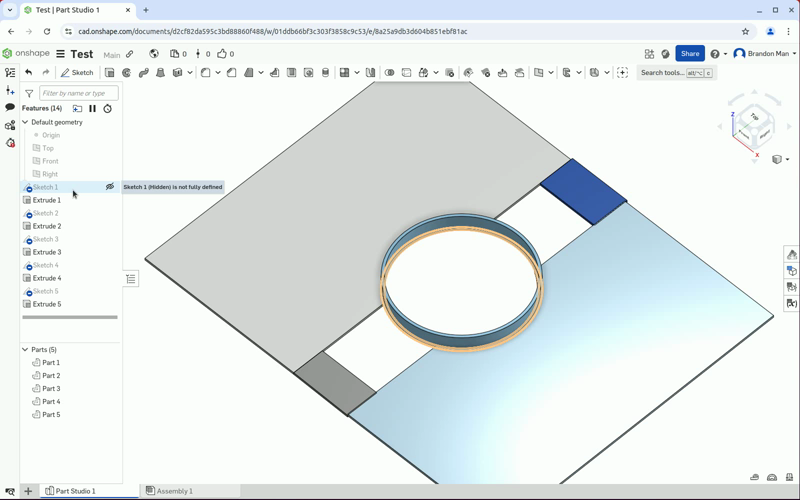
click(73, 189)